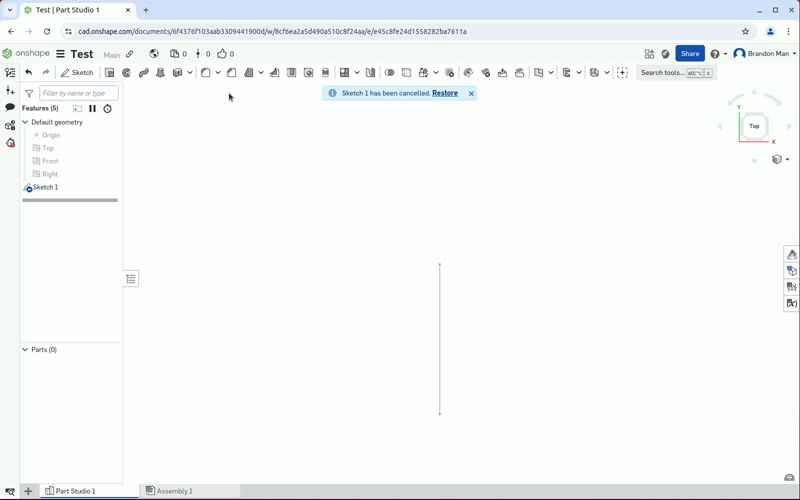
key(shift+h)
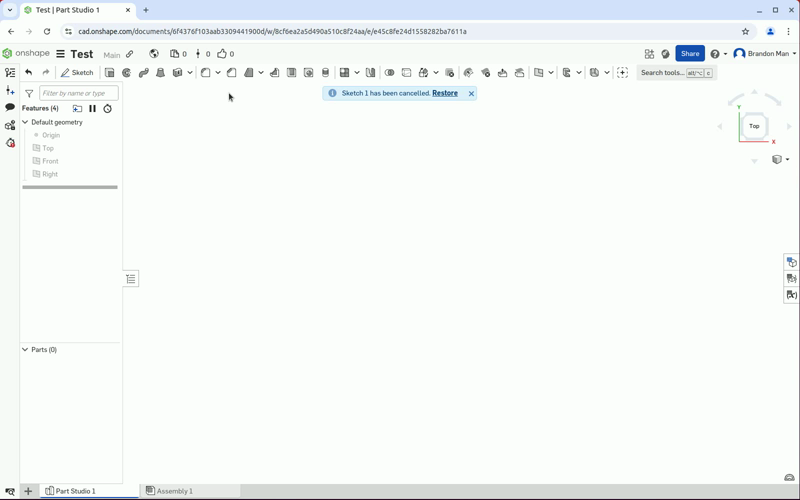
mouse_move(73, 352)
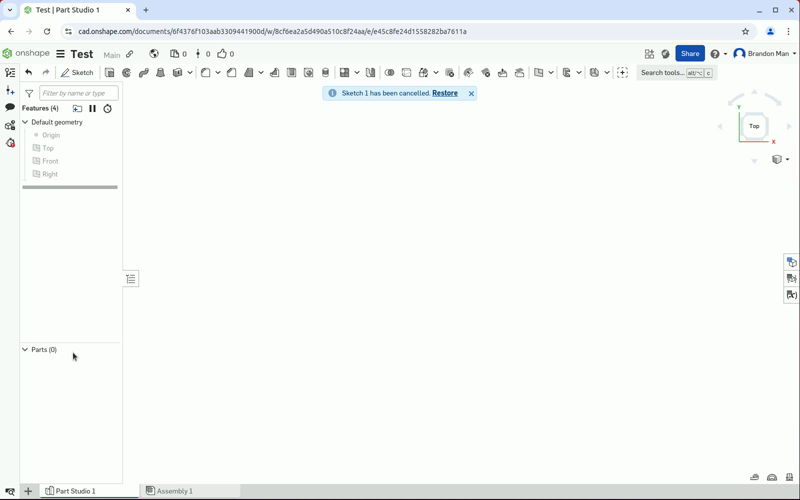
key(y)
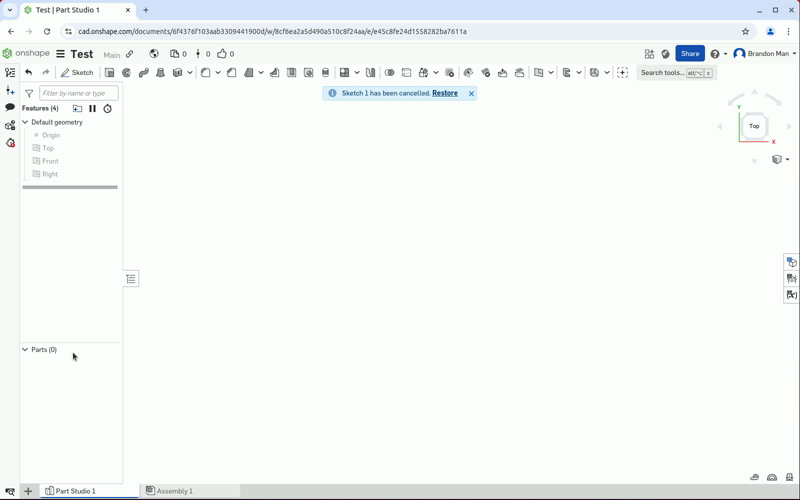
key(shift+p)
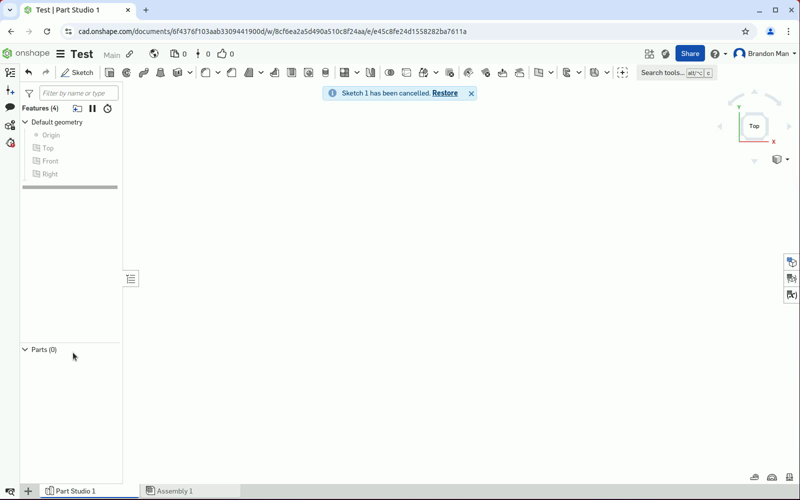
key(space)
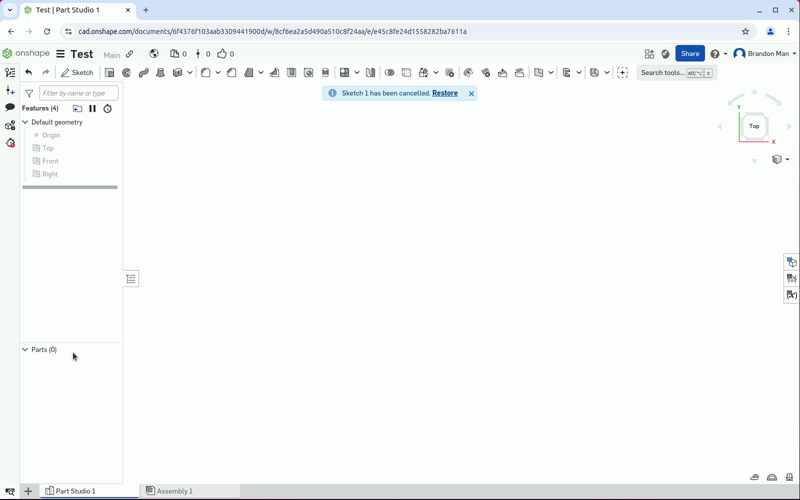
key_down(shift)
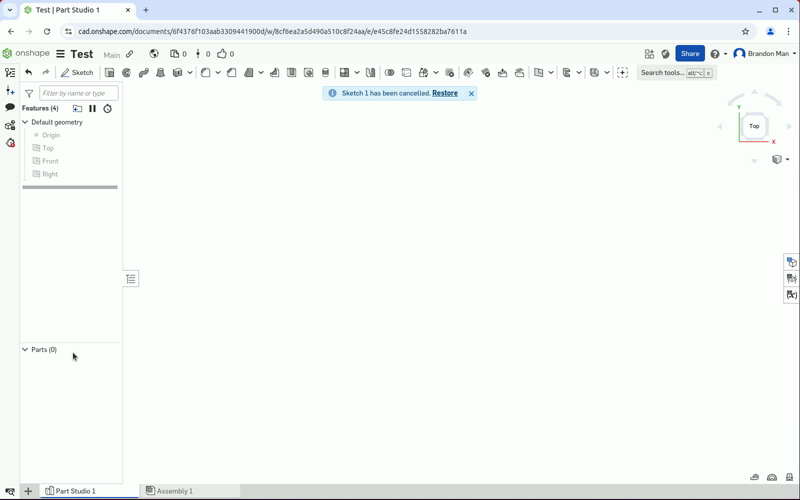
key(up)
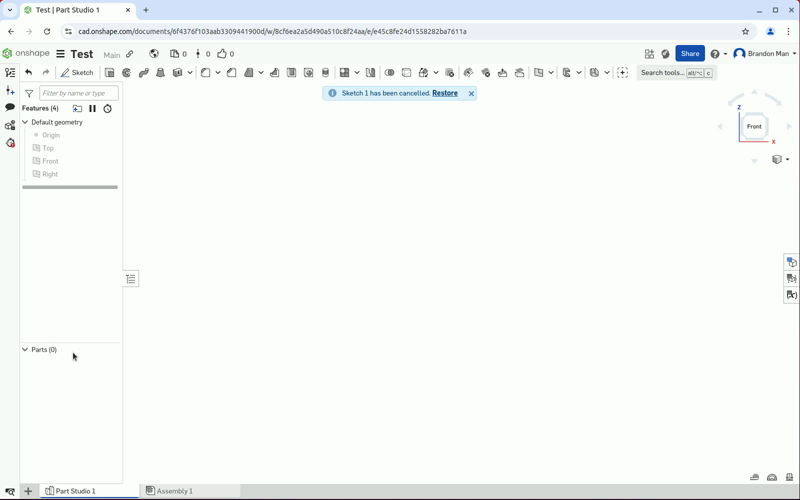
key_up(shift)
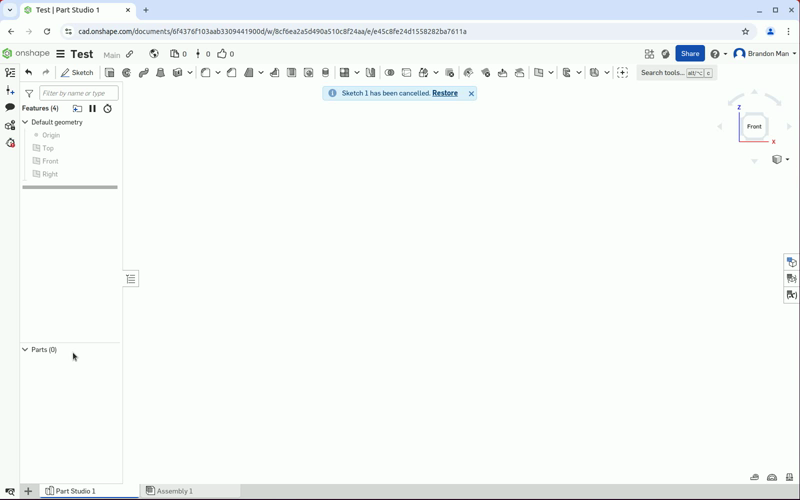
mouse_move(73, 352)
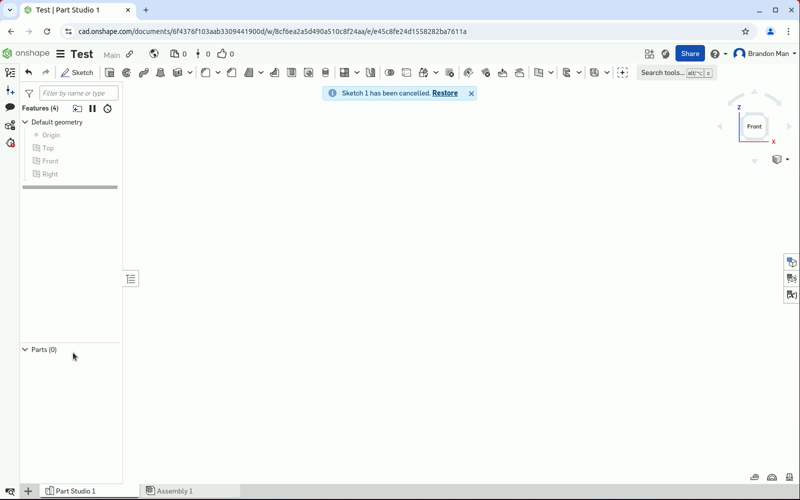
key(shift+y)
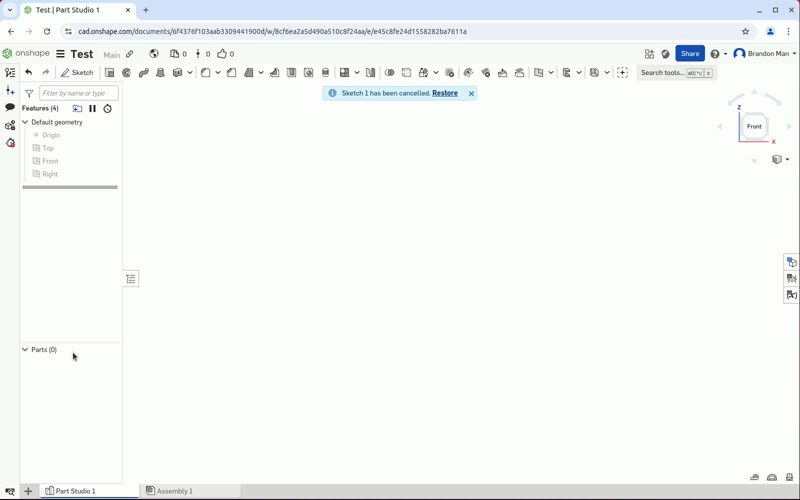
key(shift+s)
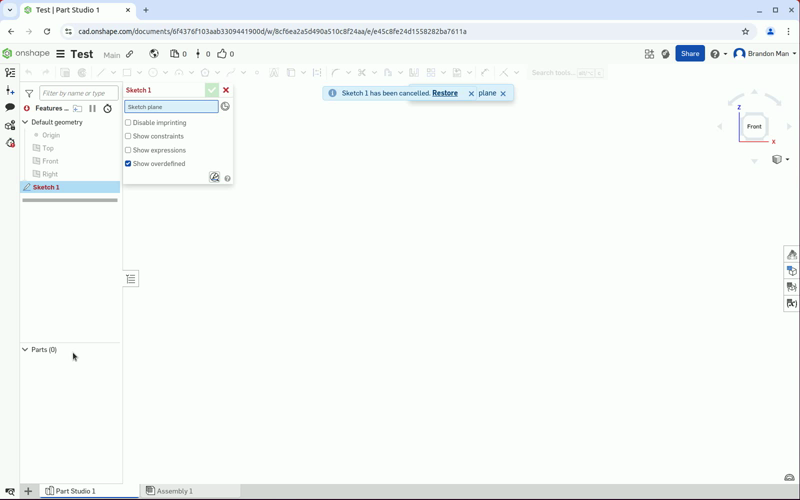
mouse_move(73, 163)
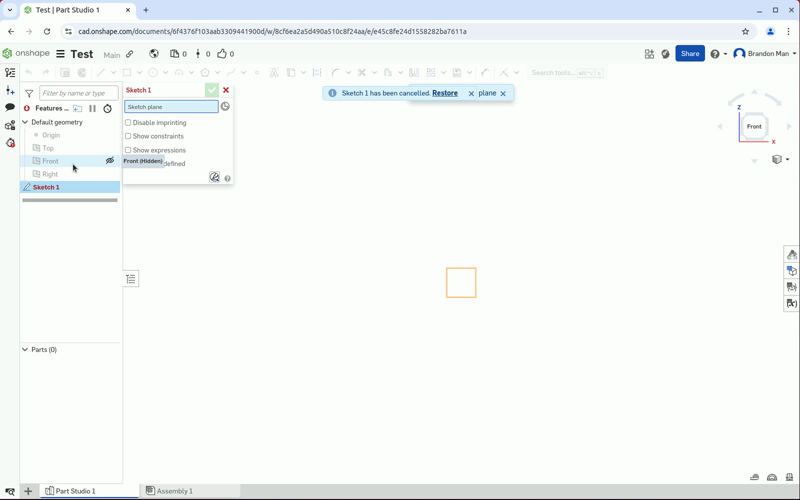
click(73, 163)
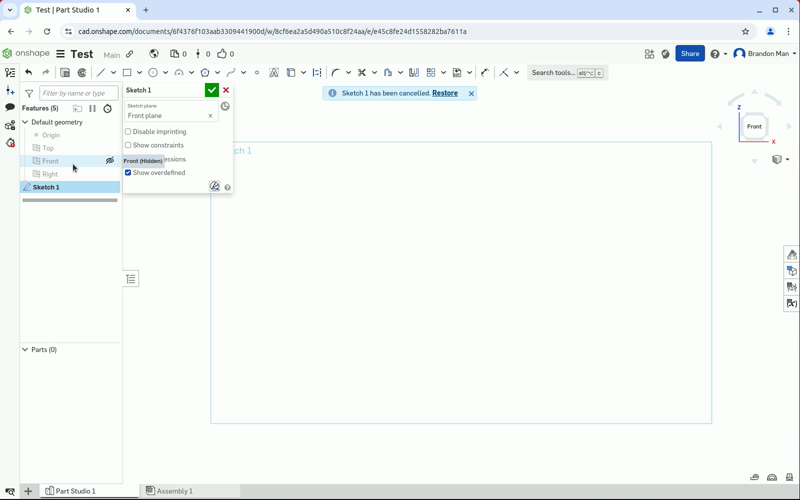
mouse_move(73, 352)
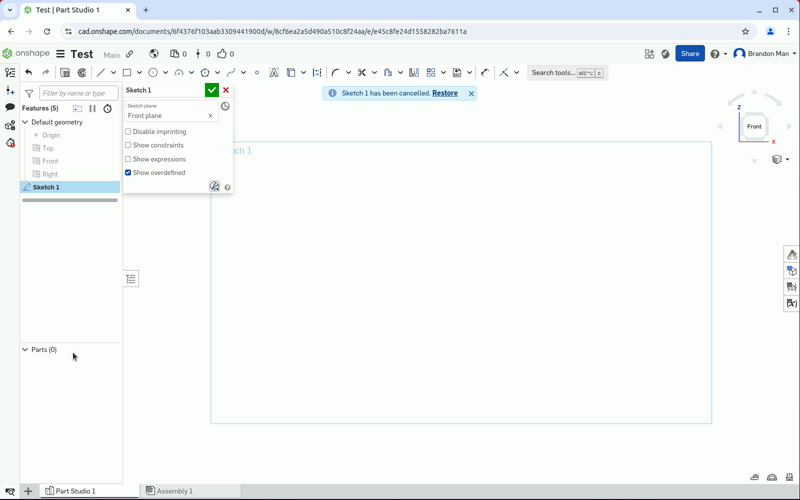
key(y)
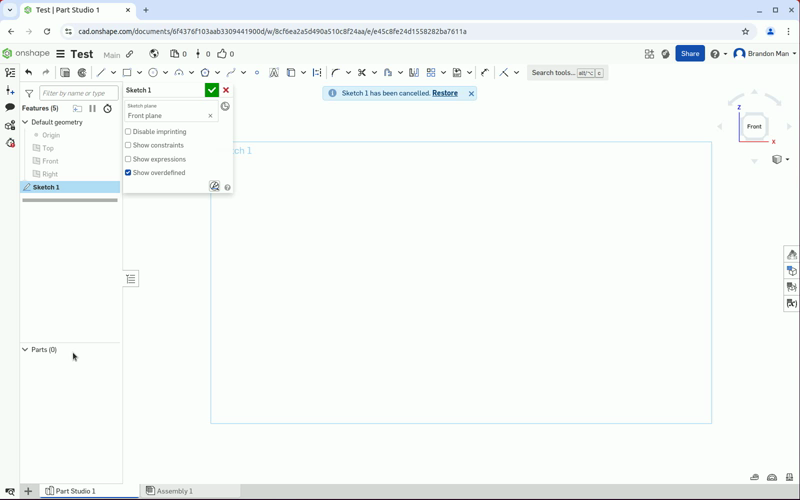
key(l)
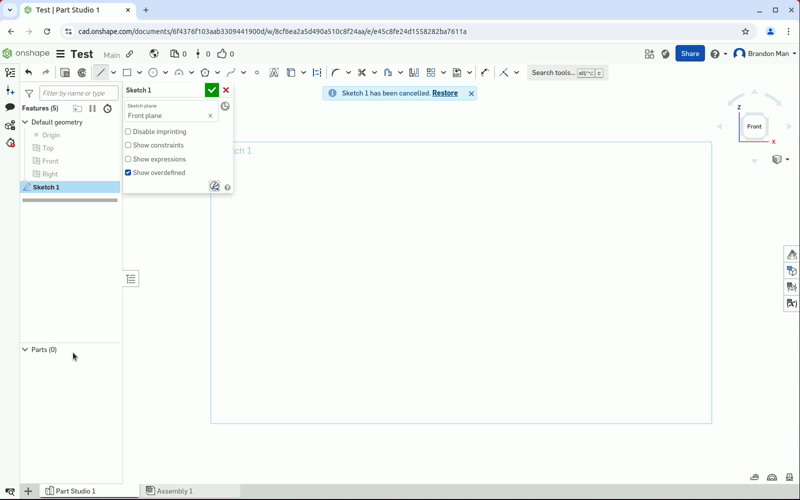
key_down(shift)
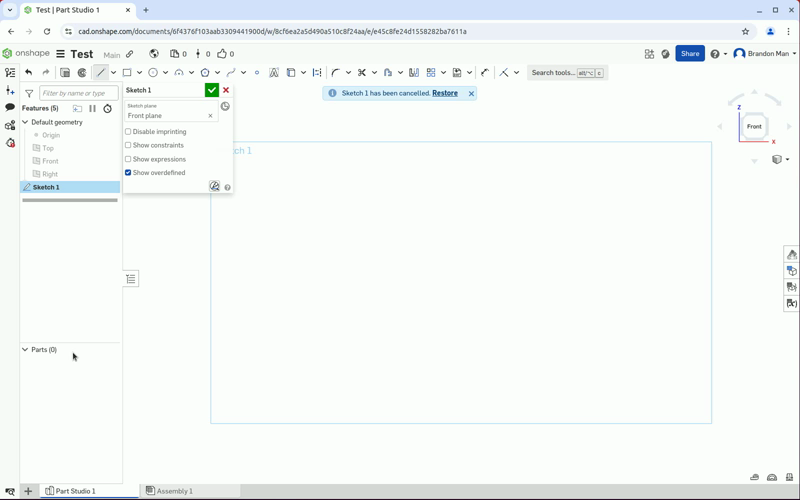
mouse_move(348, 304)
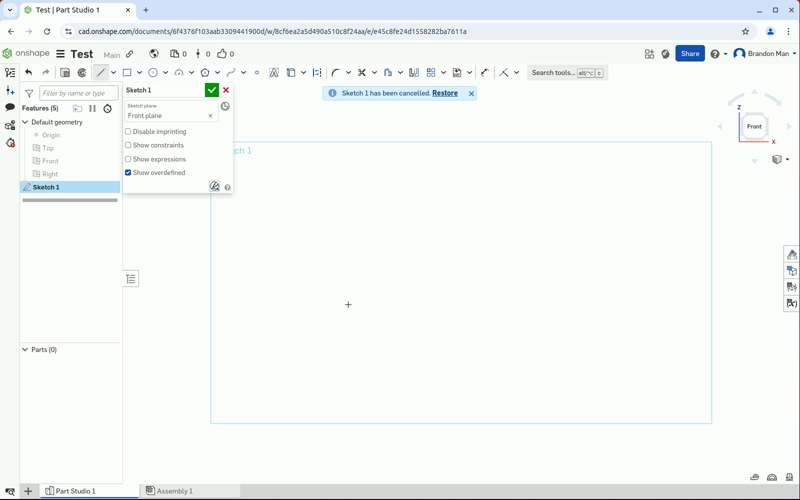
click(348, 304)
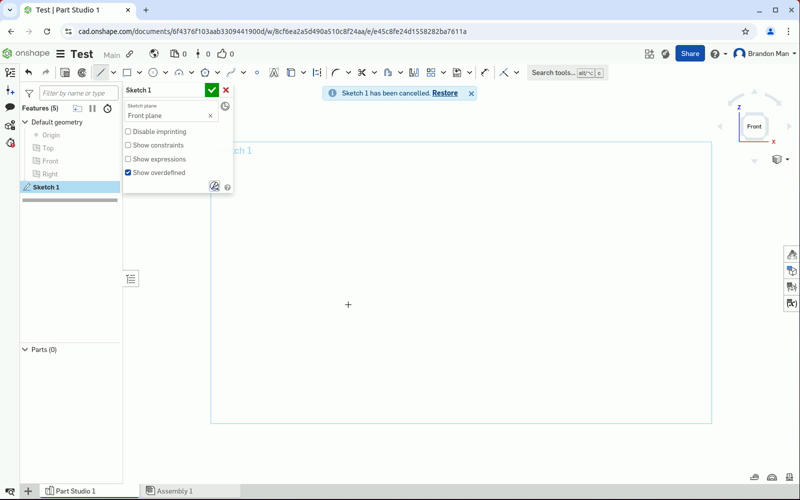
key_up(shift)
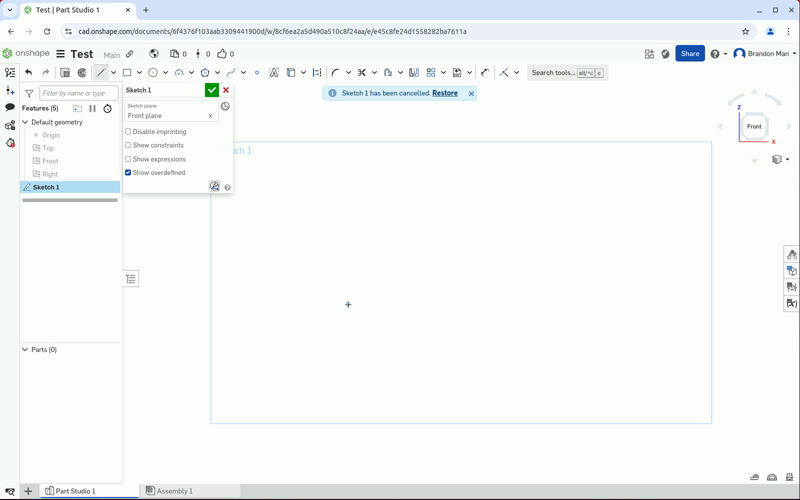
key_down(shift)
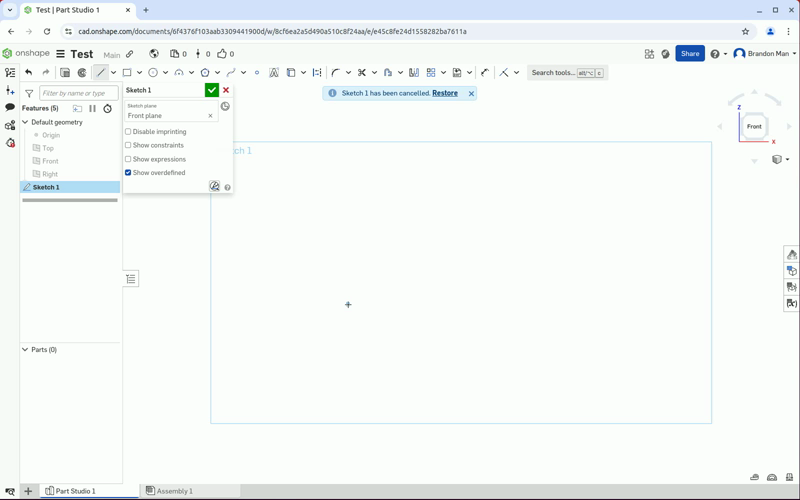
mouse_move(437, 304)
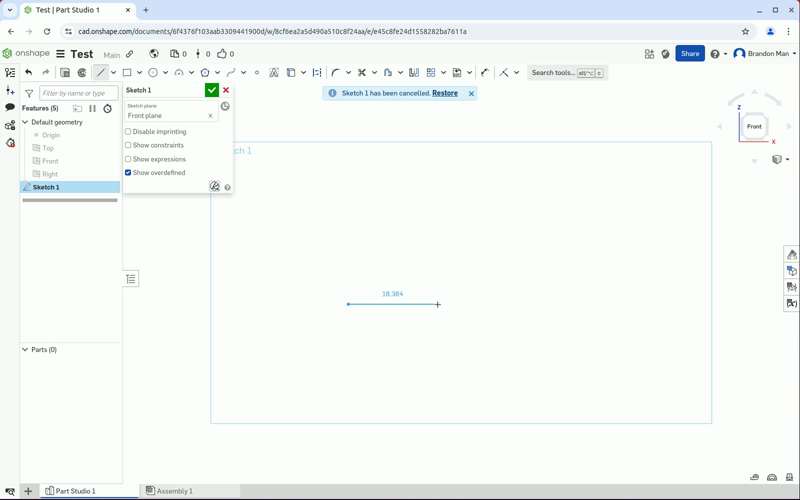
click(437, 304)
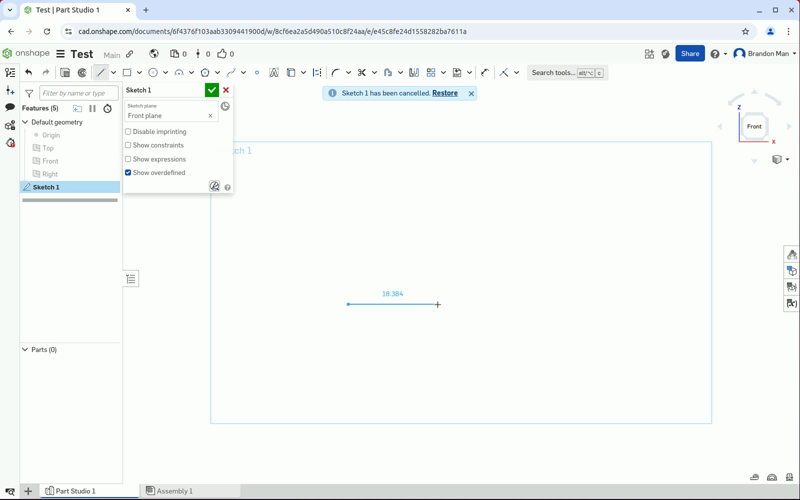
key_up(shift)
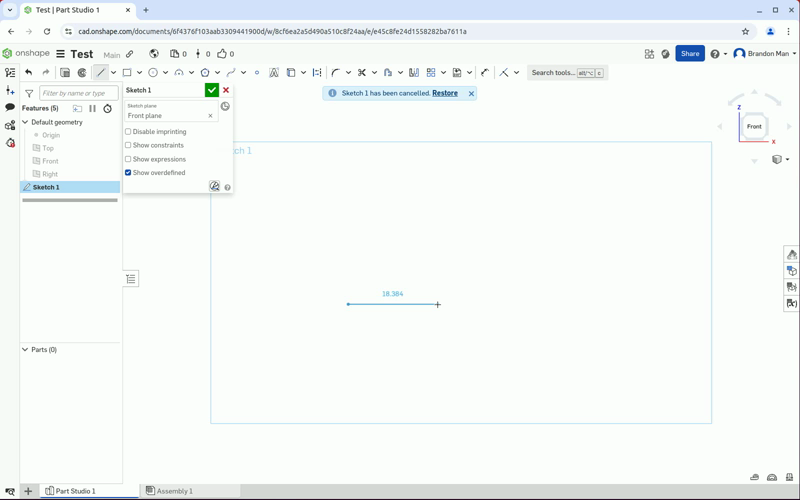
key_down(shift)
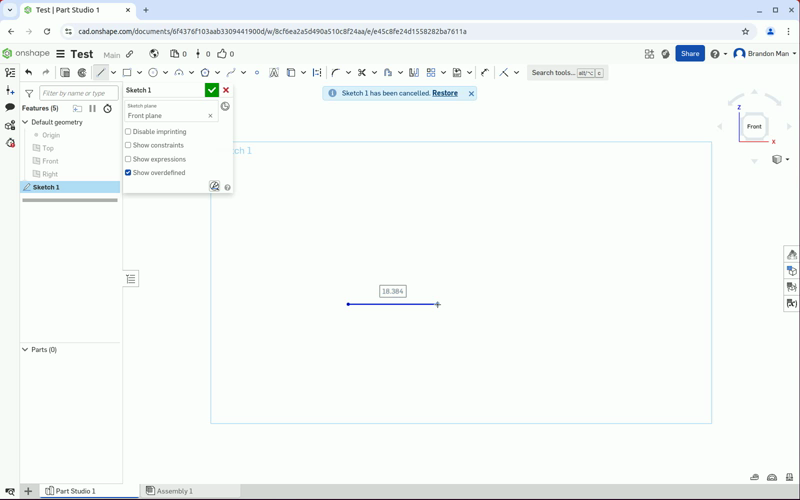
mouse_move(467, 304)
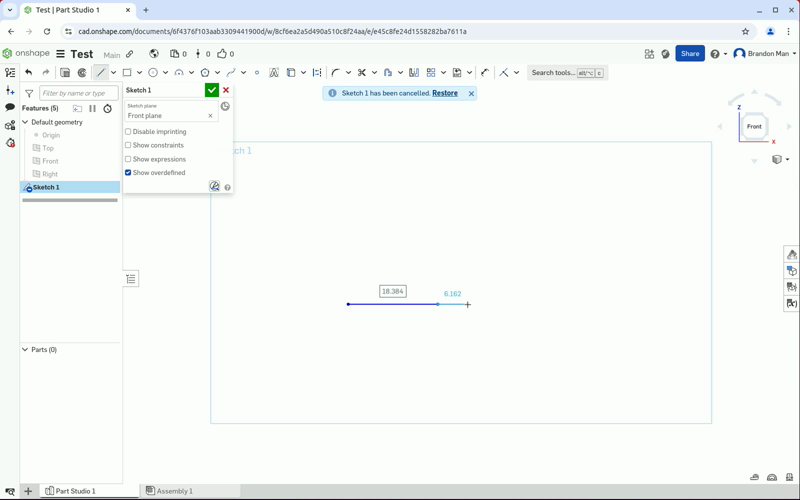
mouse_move(437, 247)
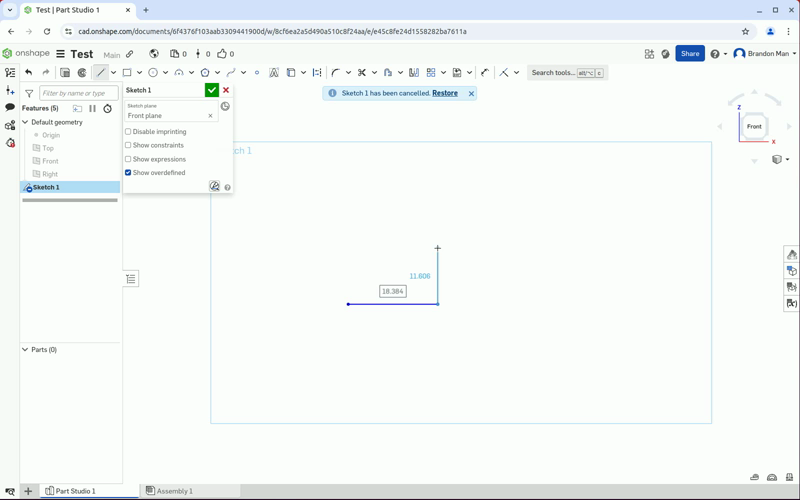
click(437, 247)
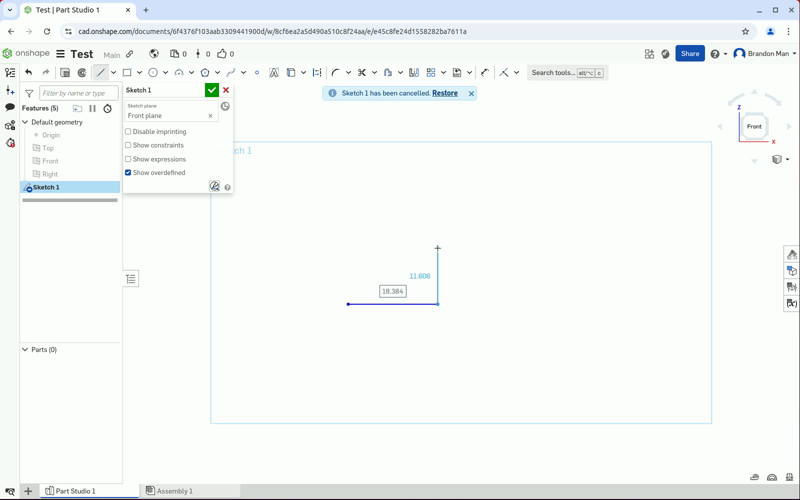
key_up(shift)
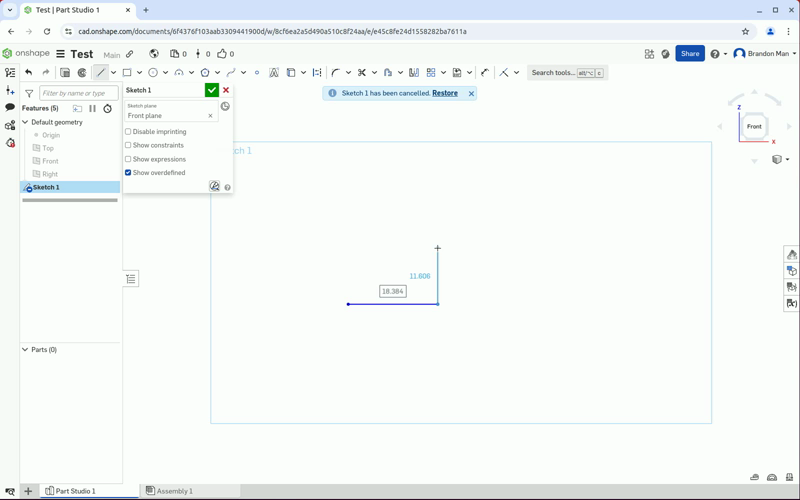
key_down(shift)
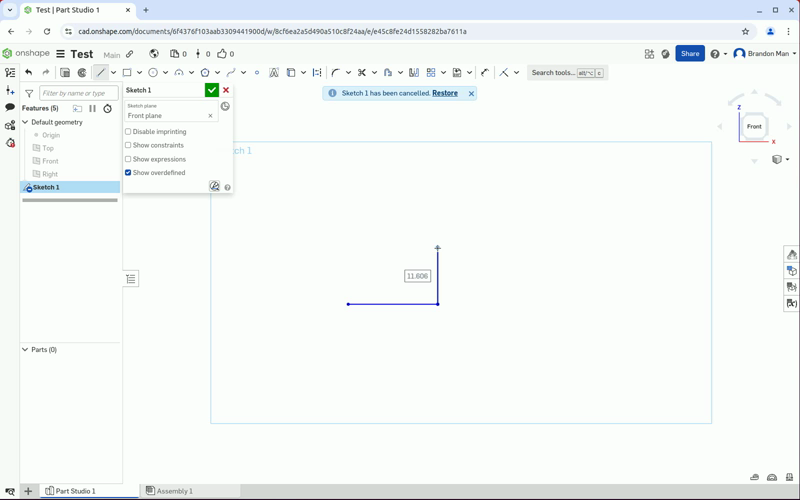
mouse_move(348, 247)
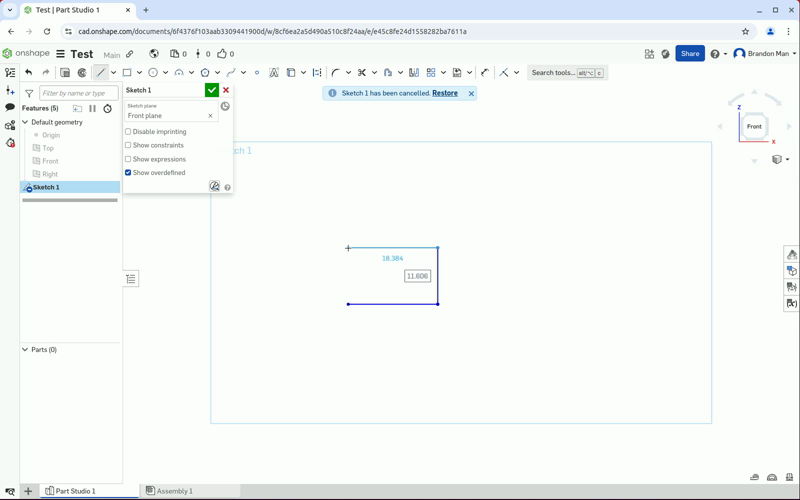
click(348, 247)
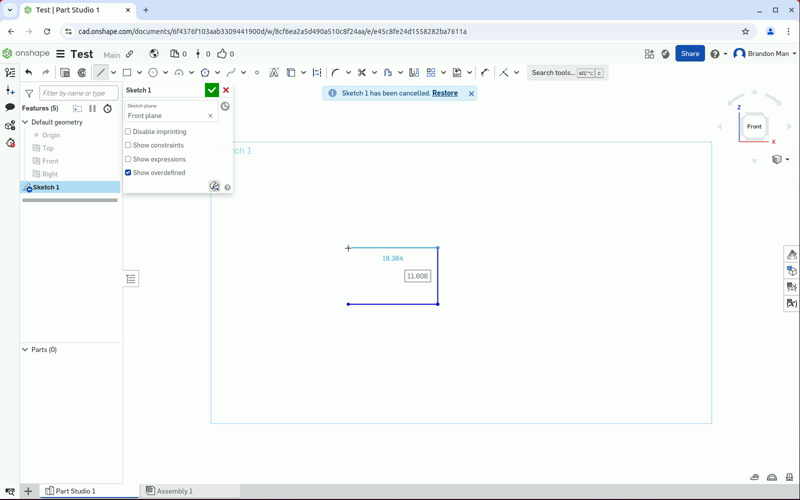
key_up(shift)
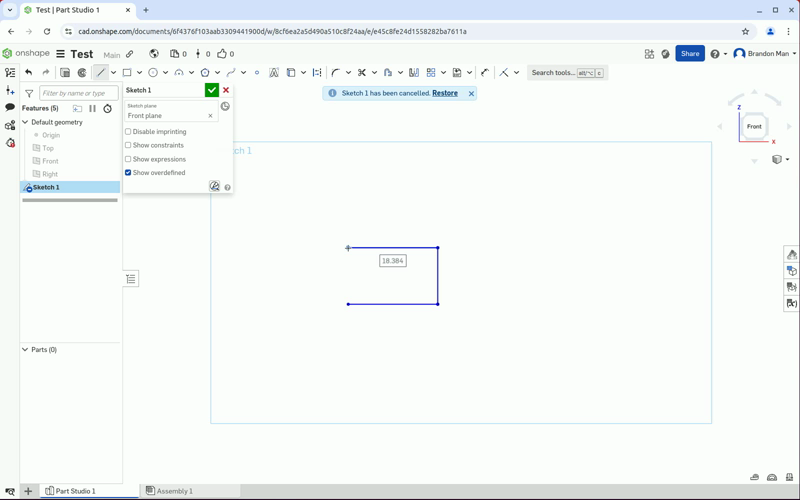
mouse_move(378, 247)
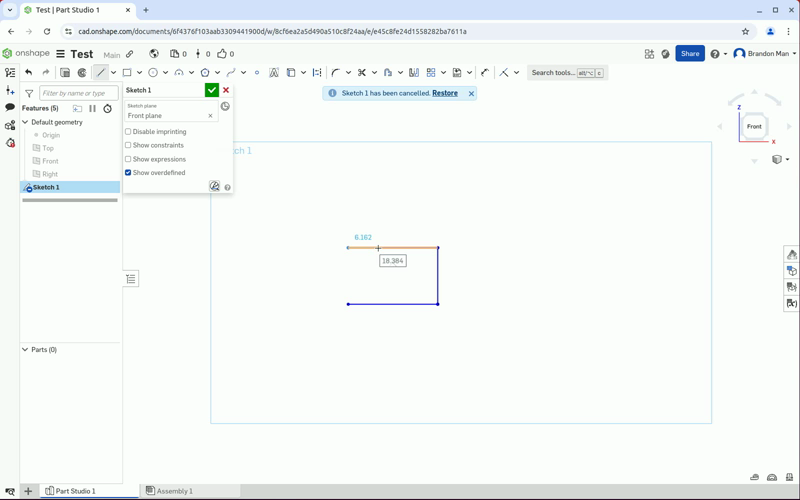
key_down(shift)
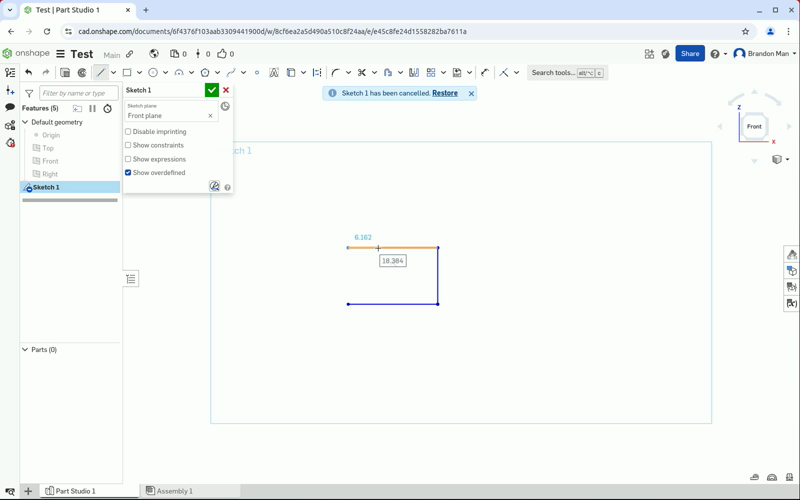
mouse_move(348, 304)
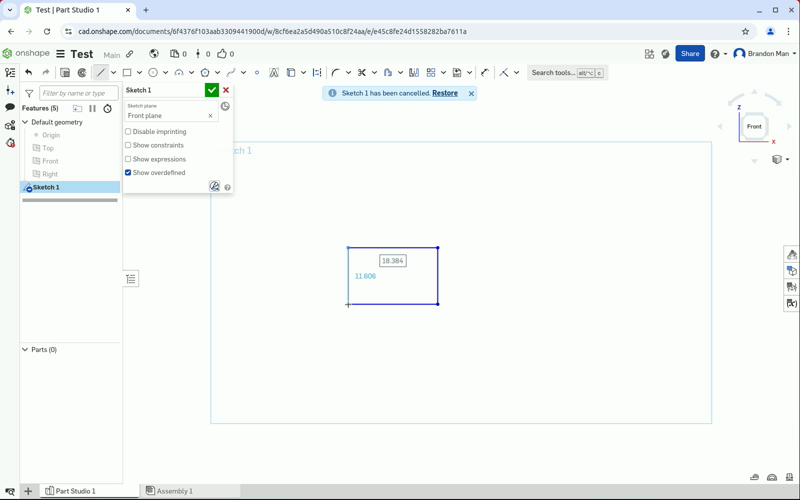
key_up(shift)
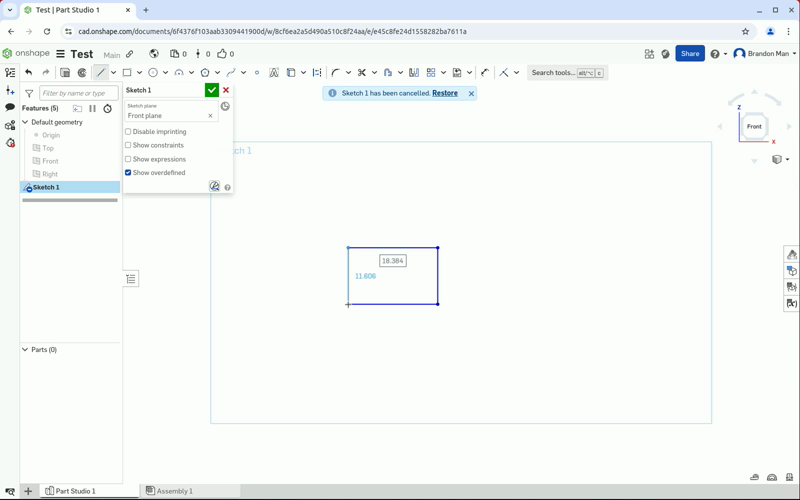
click(348, 304)
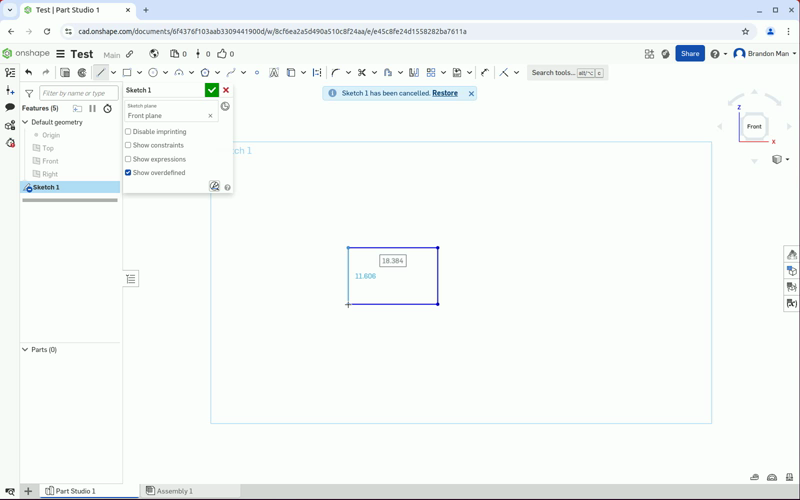
key(esc)
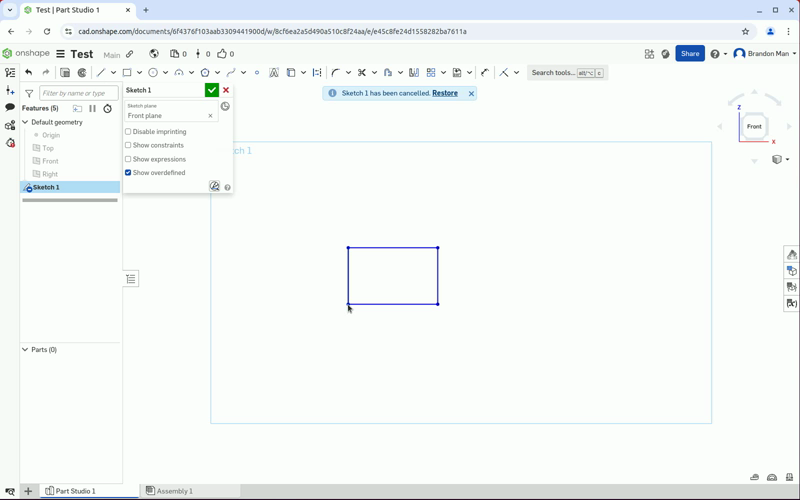
mouse_move(386, 253)
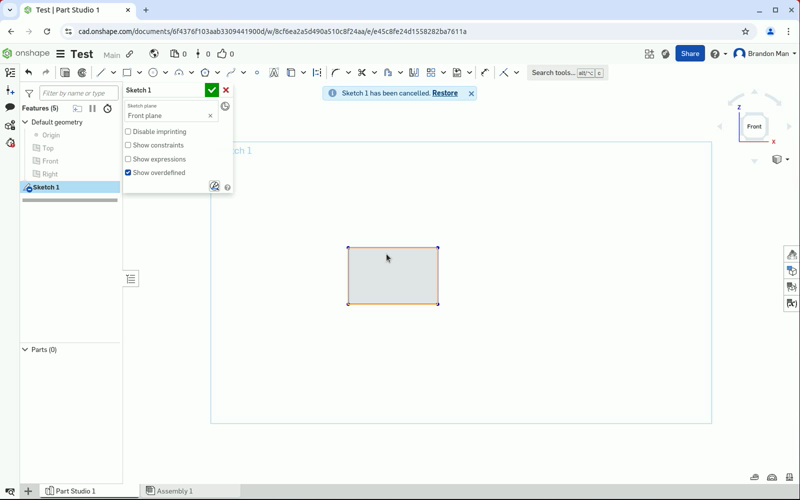
click(386, 253)
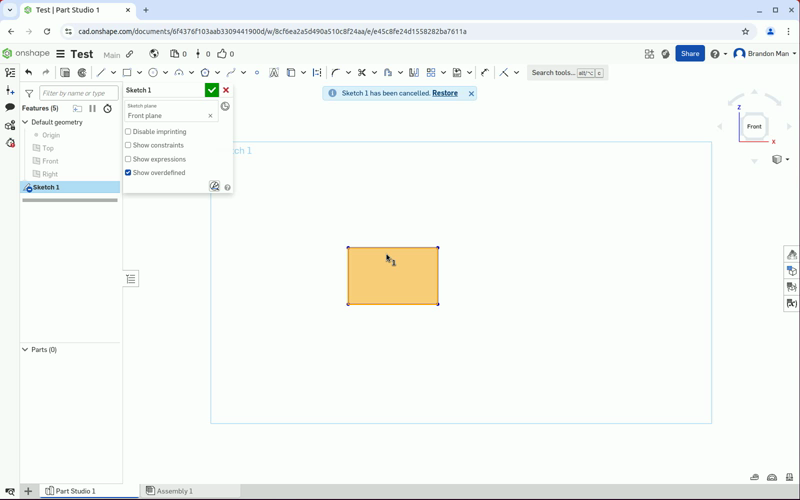
mouse_move(73, 352)
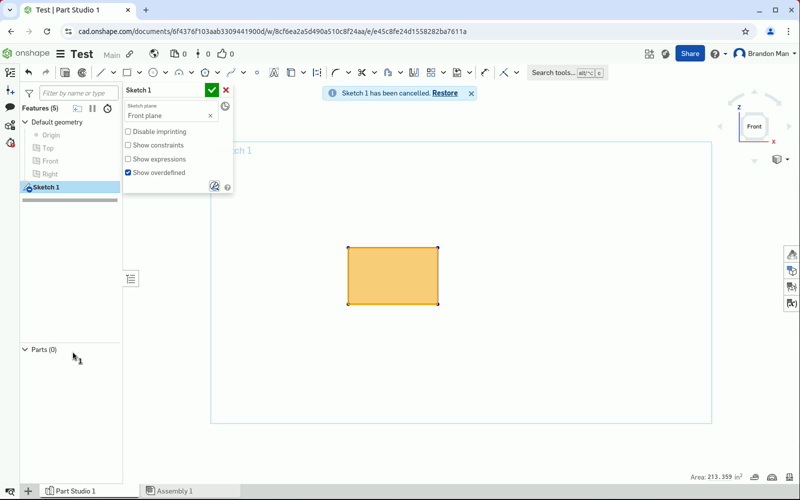
key(shift+y)
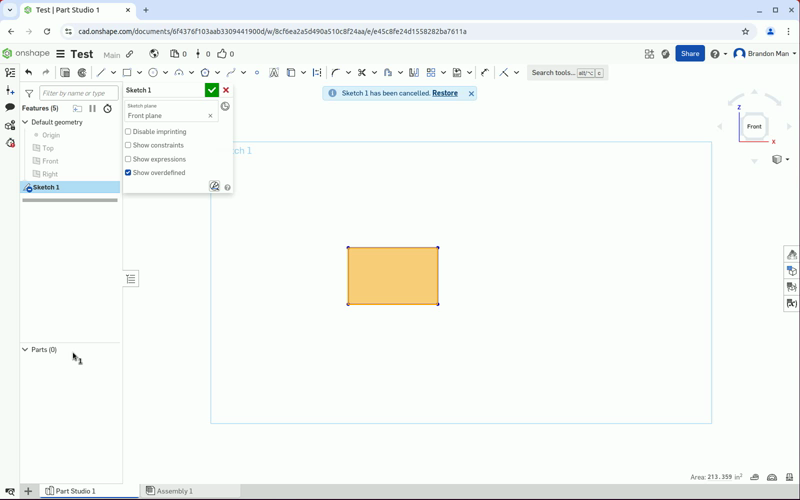
key(shift+e)
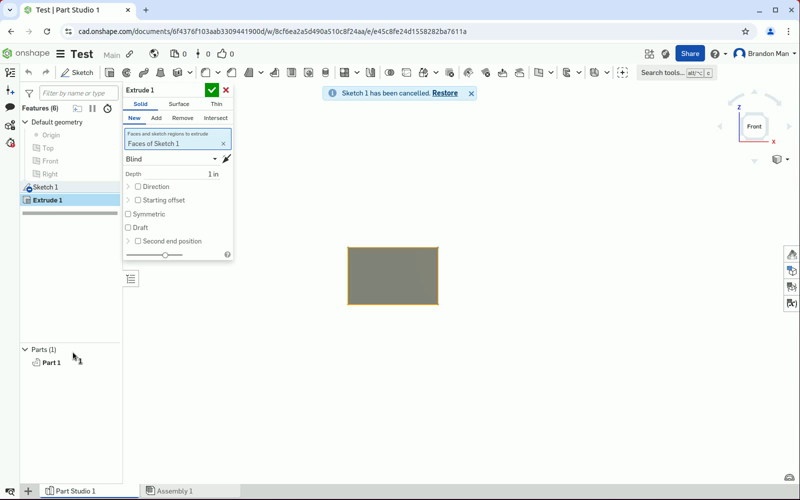
mouse_move(143, 106)
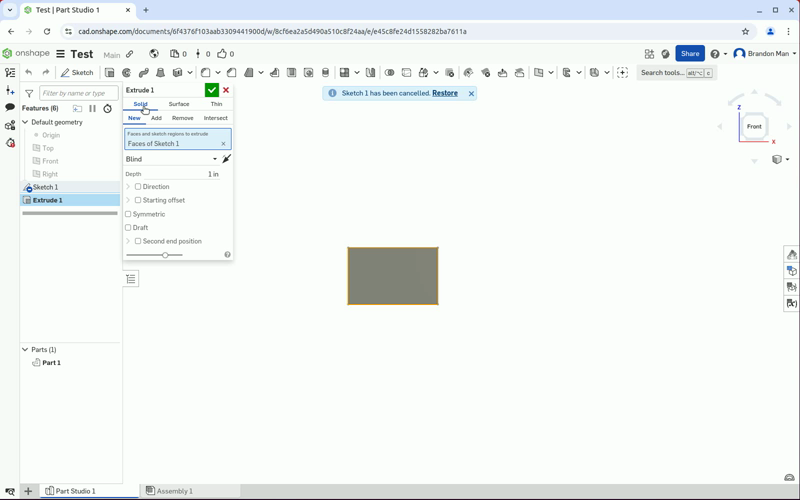
click(143, 106)
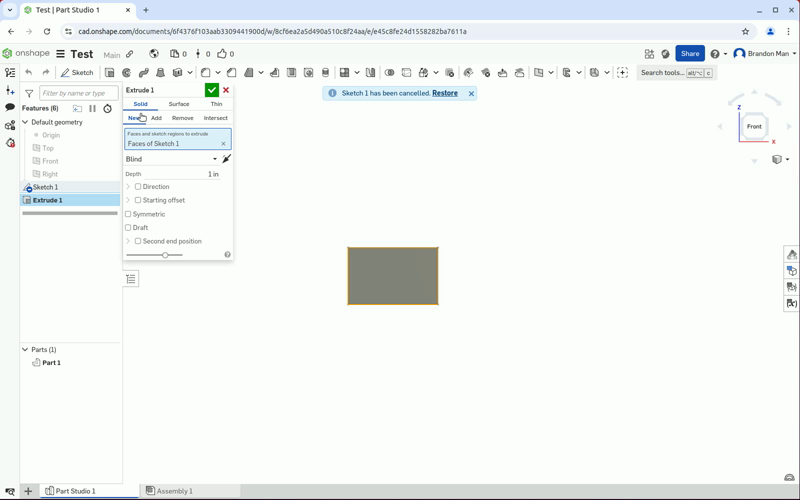
mouse_move(137, 120)
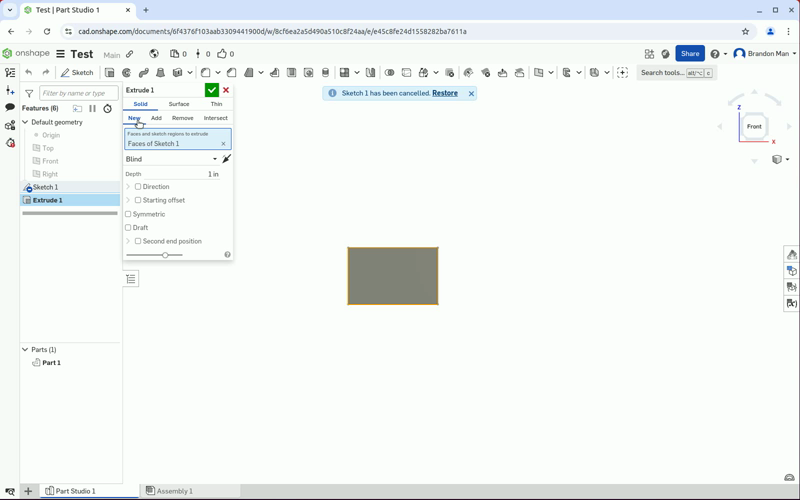
click(137, 120)
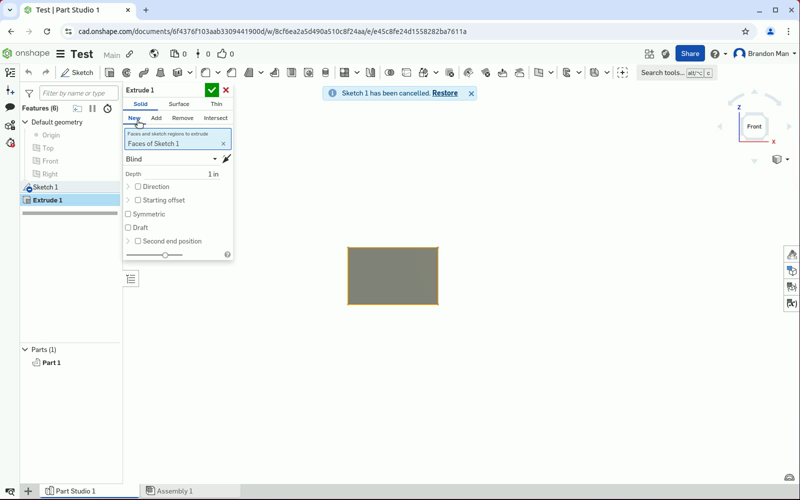
key(tab, 4)
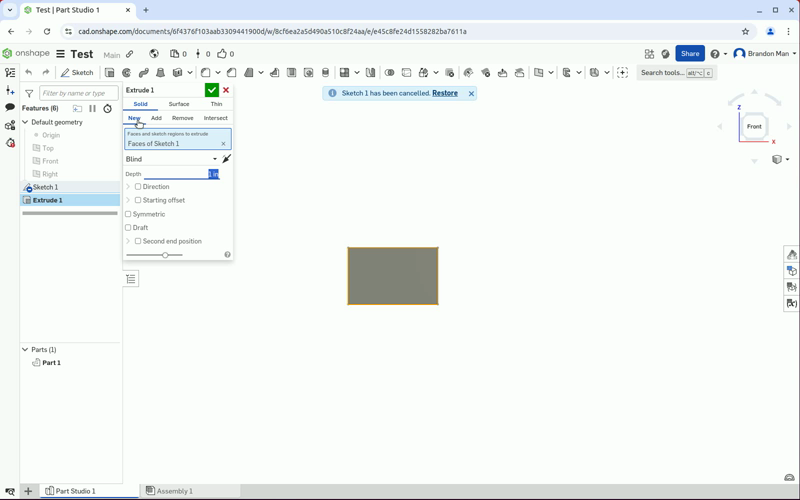
text(21.664)
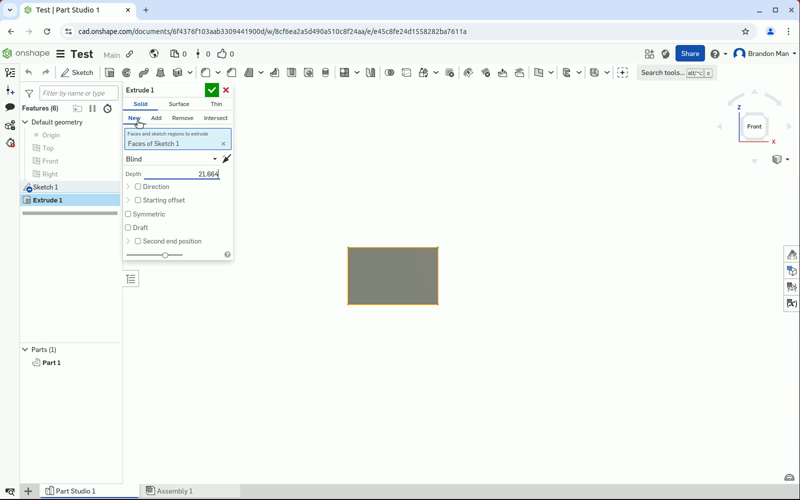
key(enter)
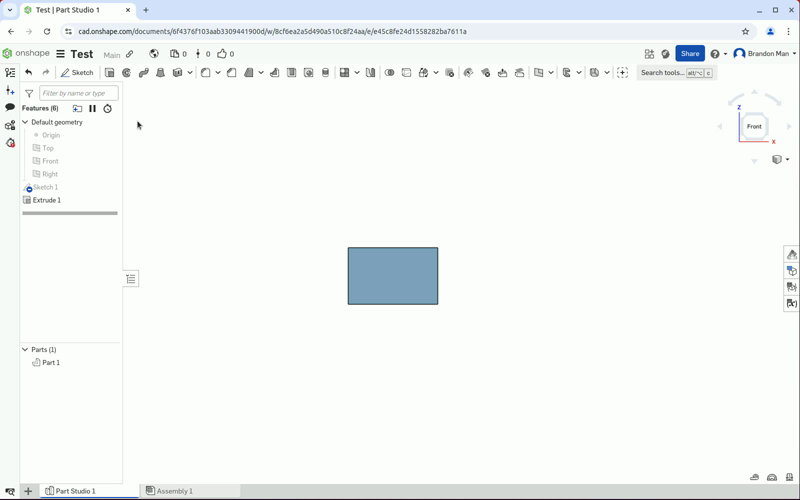
key(shift+h)
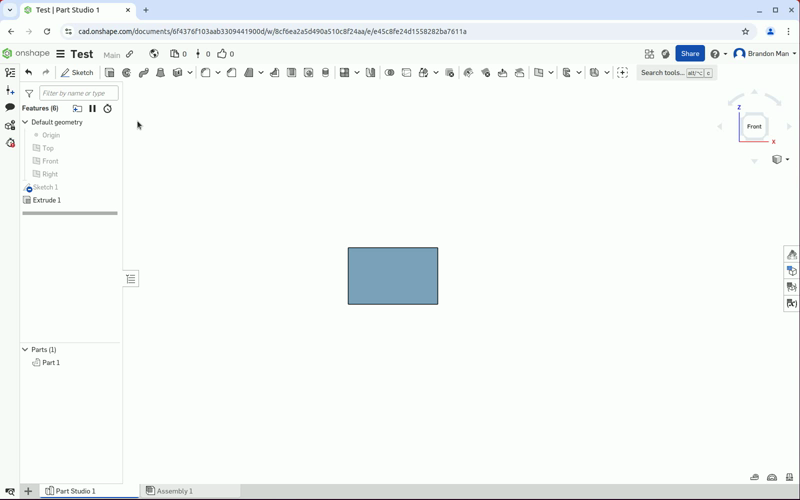
key(shift+h)
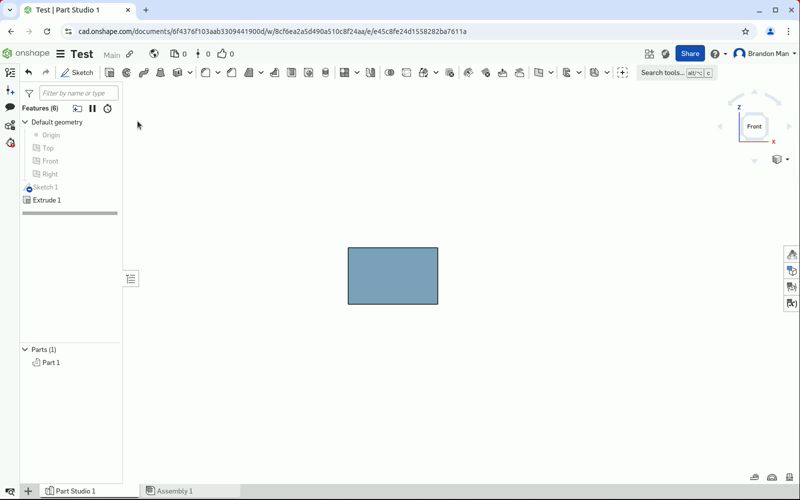
mouse_move(73, 189)
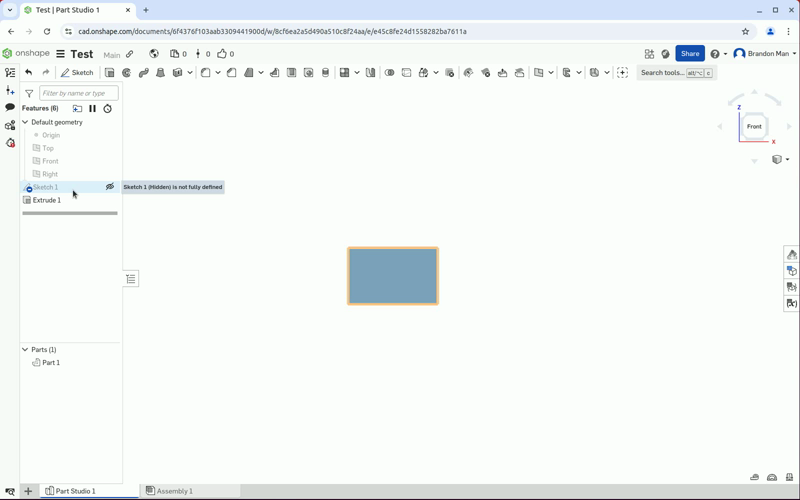
click(73, 189)
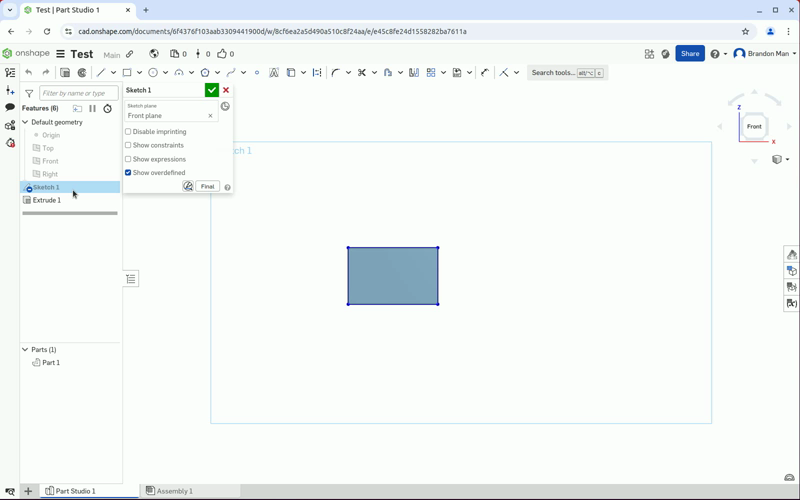
mouse_move(229, 92)
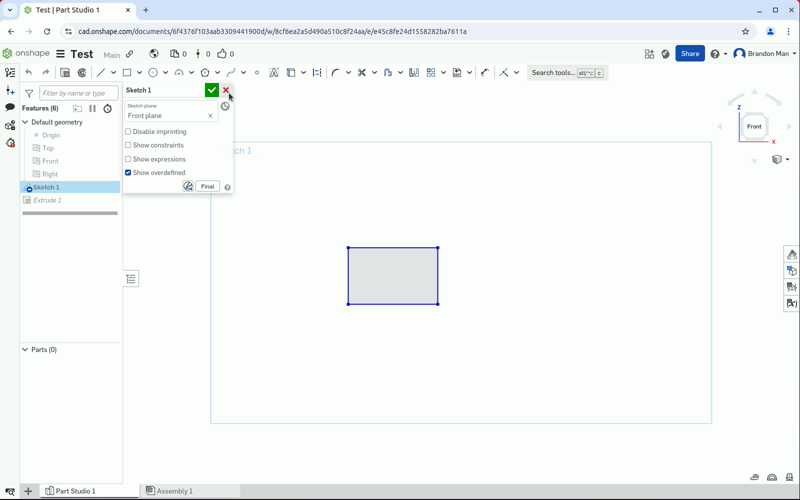
click(229, 92)
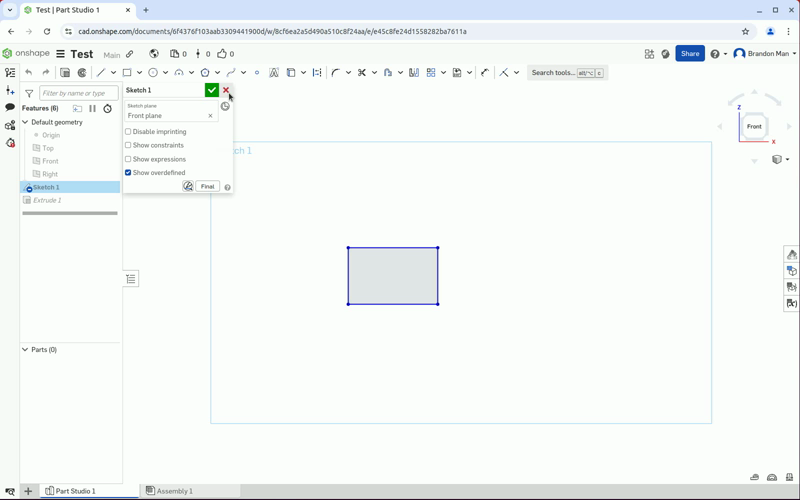
key(shift+s)
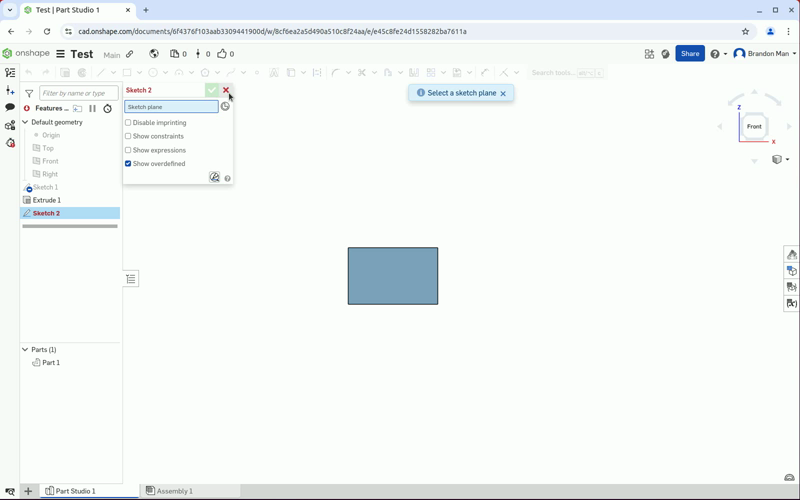
mouse_move(73, 163)
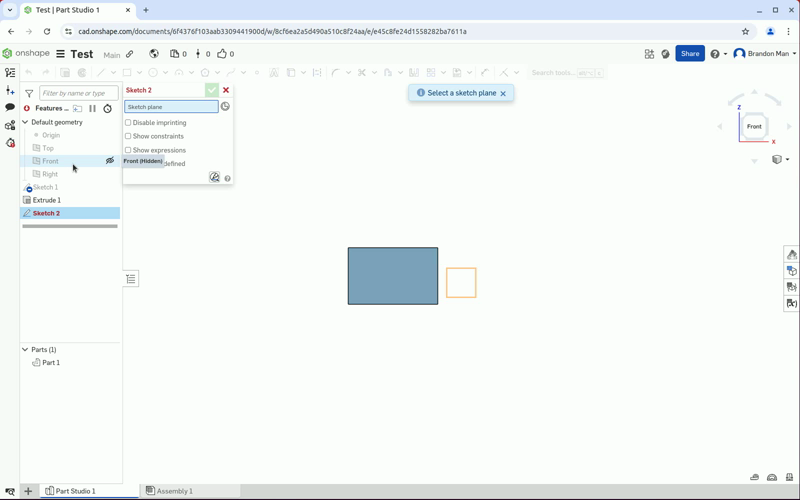
click(73, 163)
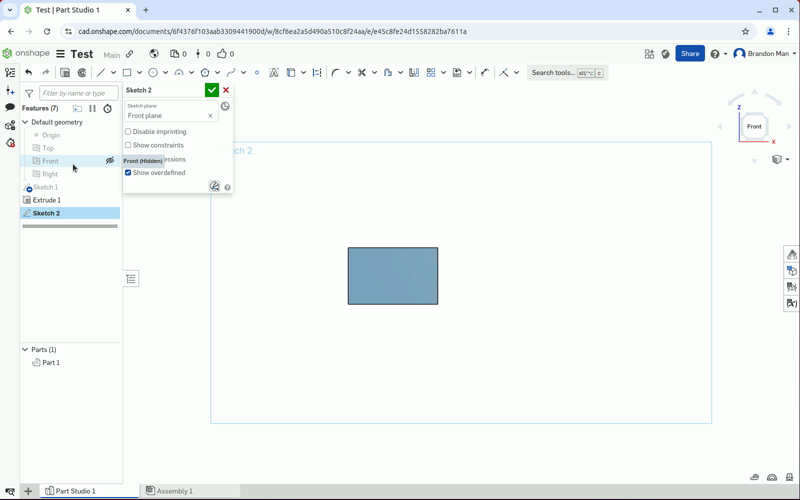
mouse_move(73, 352)
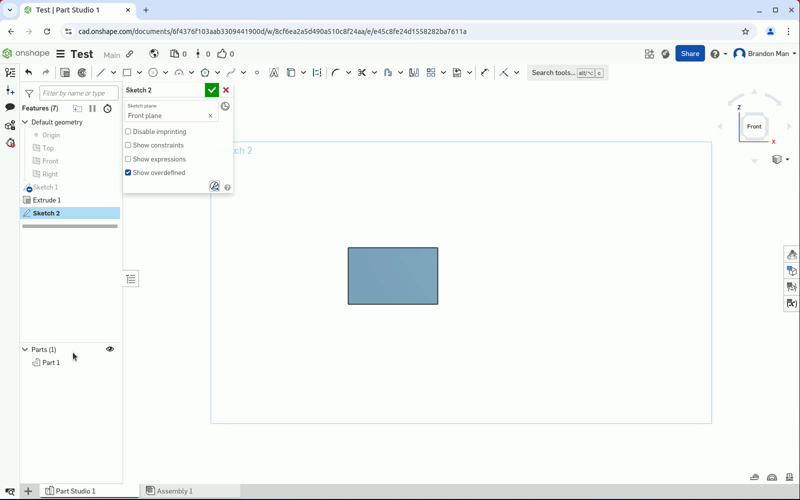
key(y)
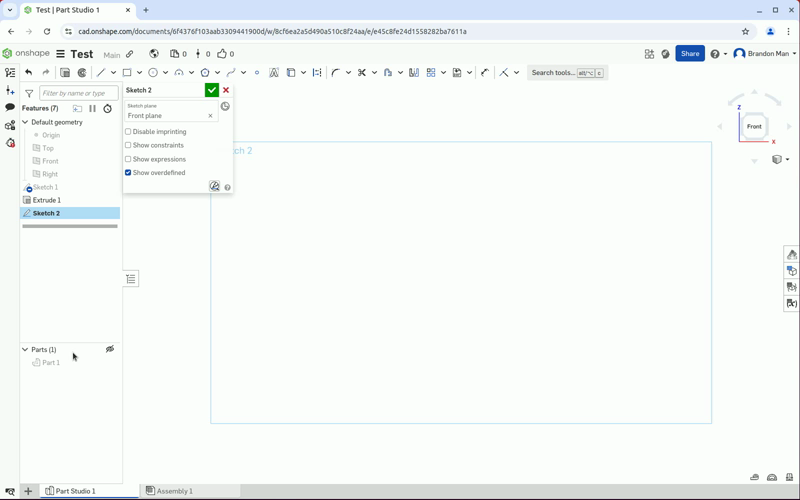
key(l)
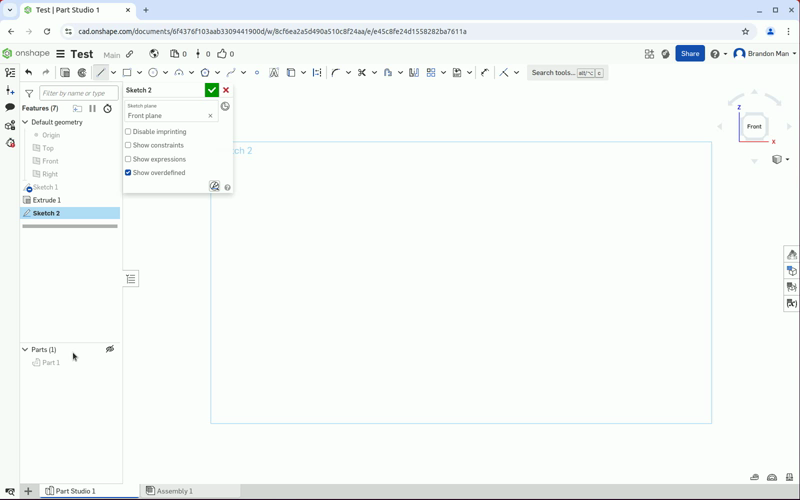
key_down(shift)
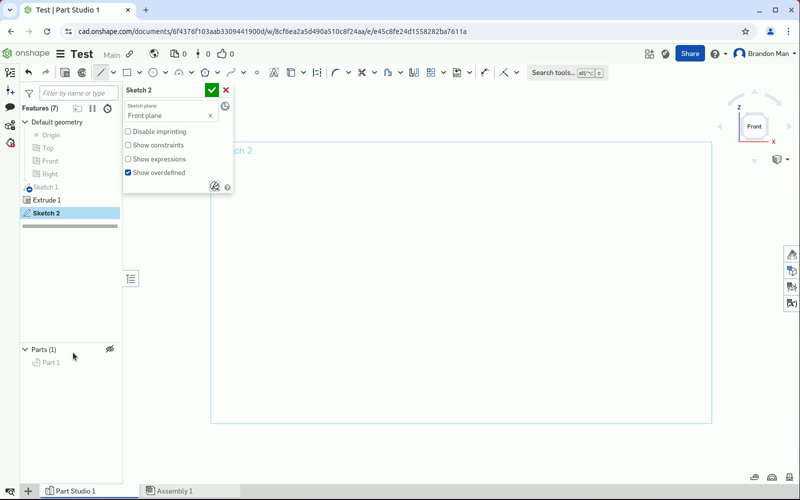
mouse_move(484, 304)
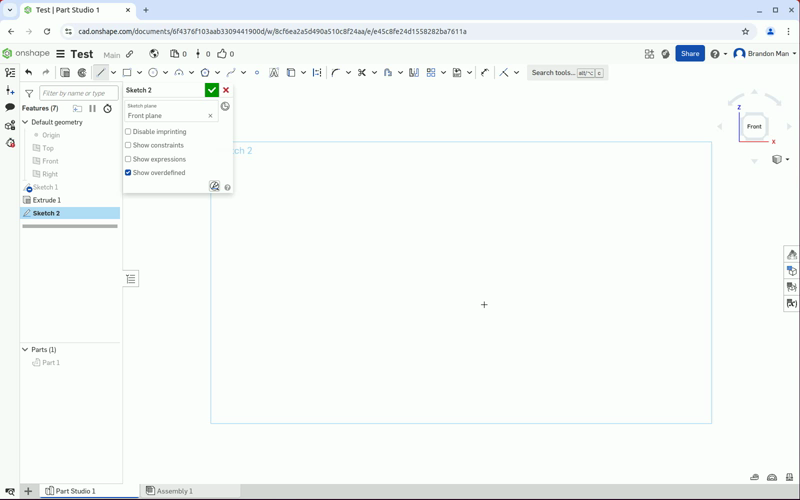
click(484, 304)
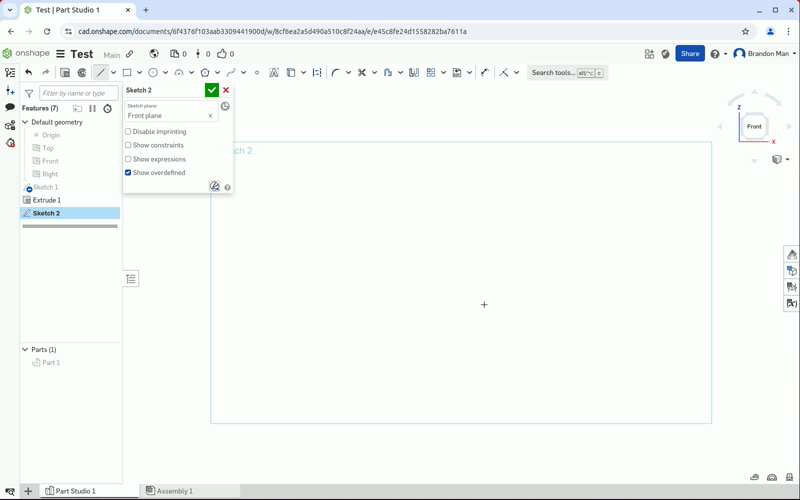
key_up(shift)
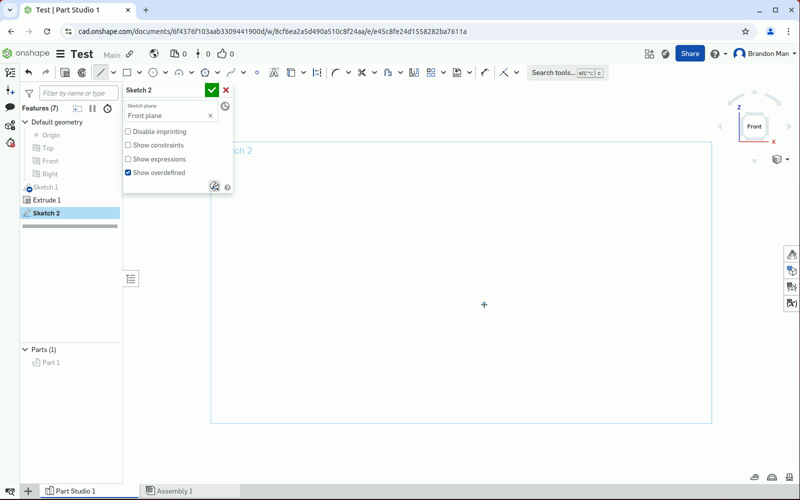
key_down(shift)
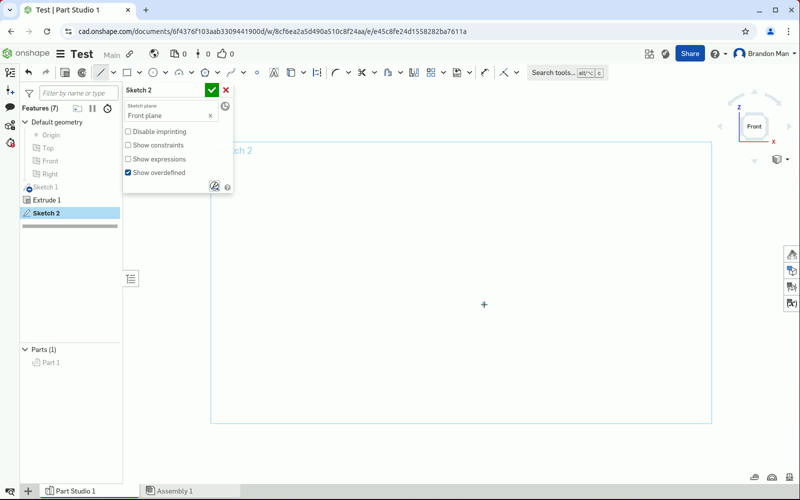
mouse_move(514, 304)
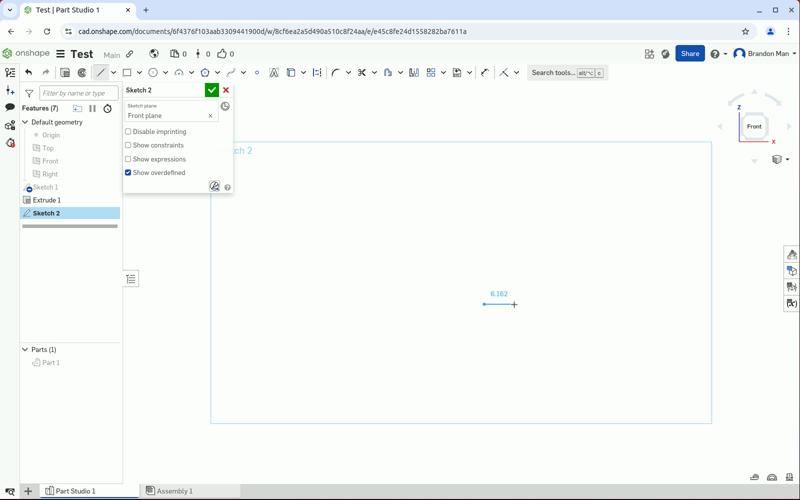
mouse_move(499, 304)
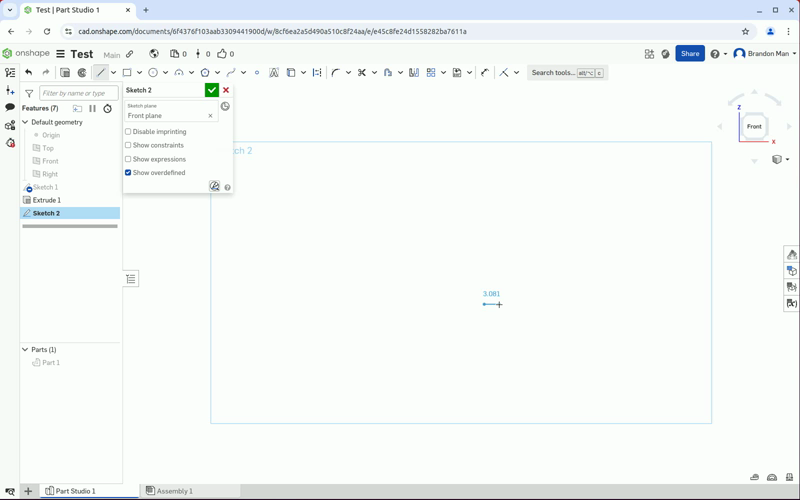
click(499, 304)
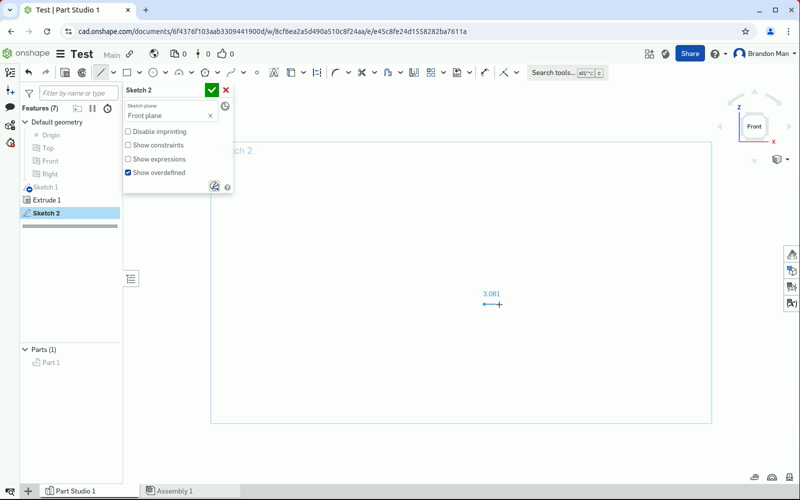
key_up(shift)
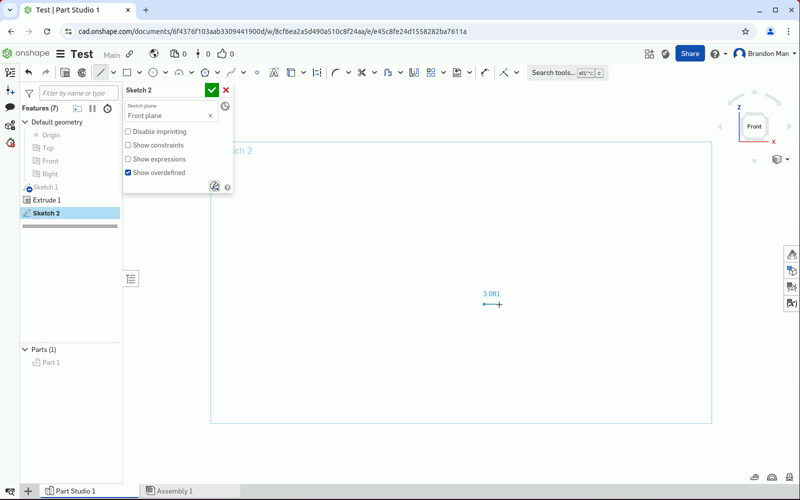
key_down(shift)
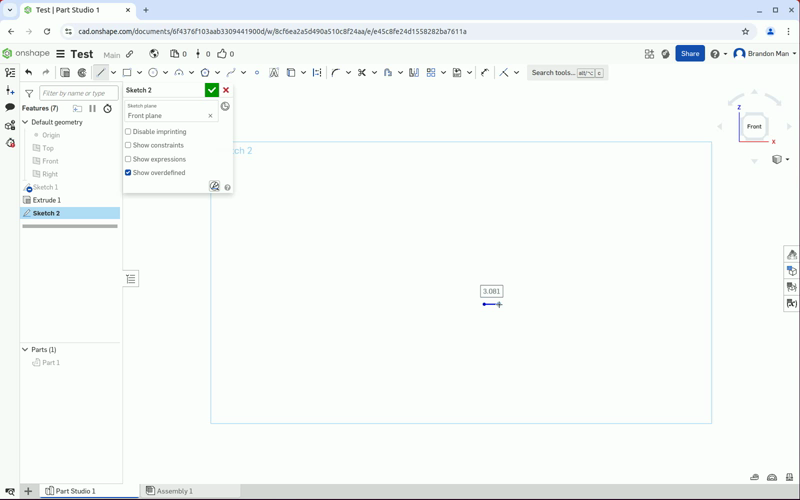
mouse_move(529, 304)
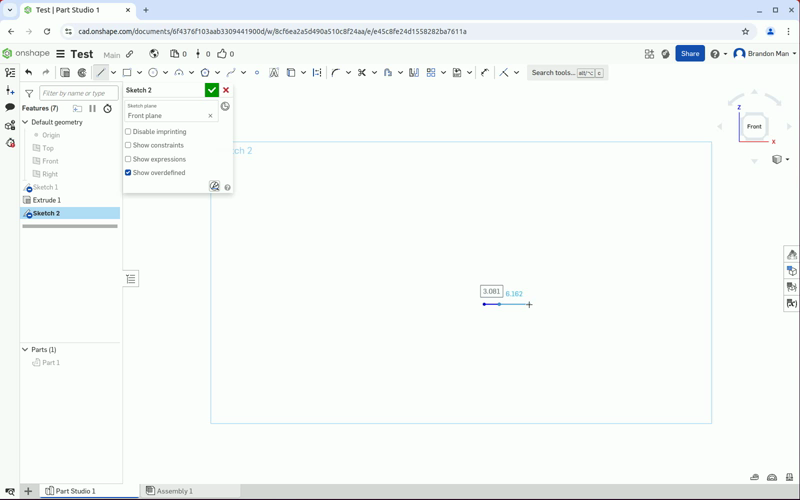
mouse_move(499, 282)
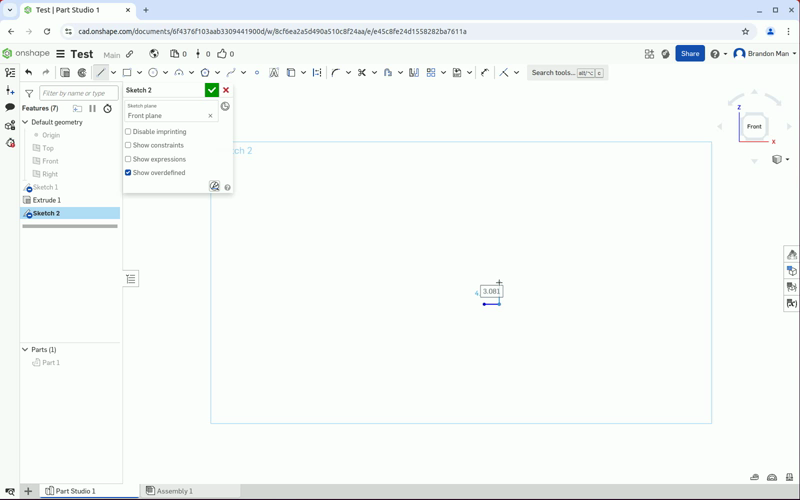
click(499, 282)
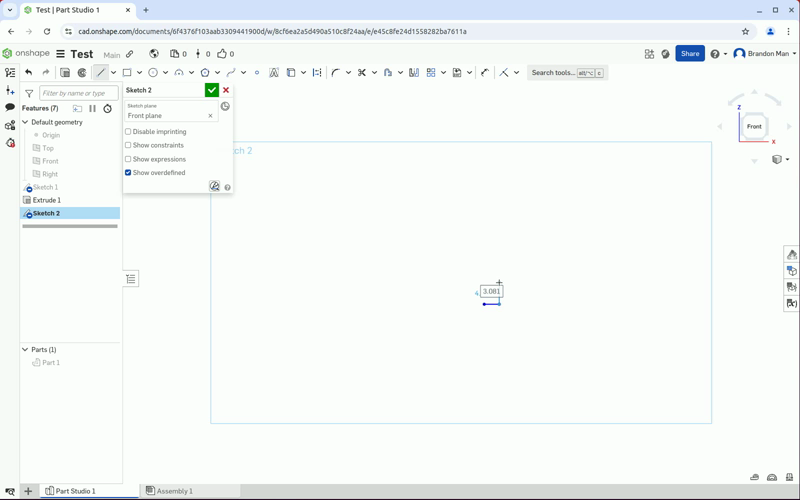
key_up(shift)
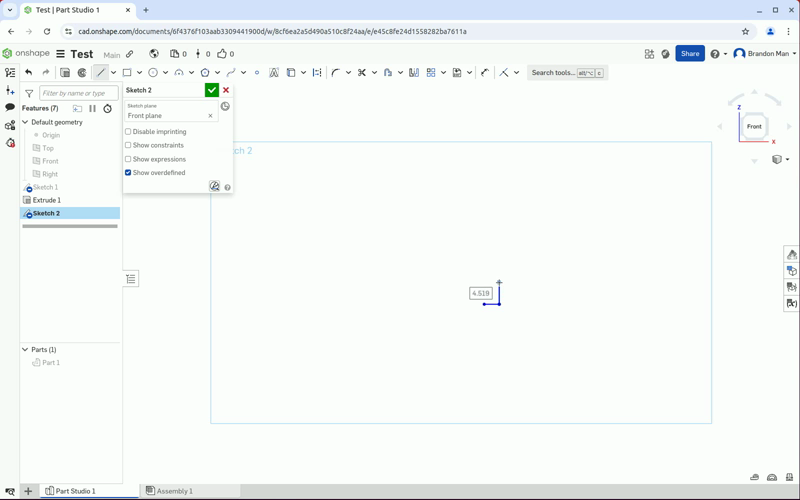
key_down(shift)
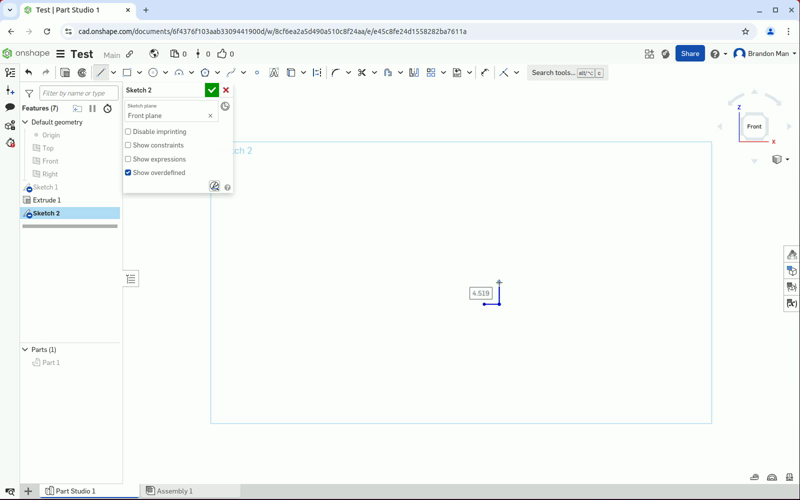
mouse_move(573, 282)
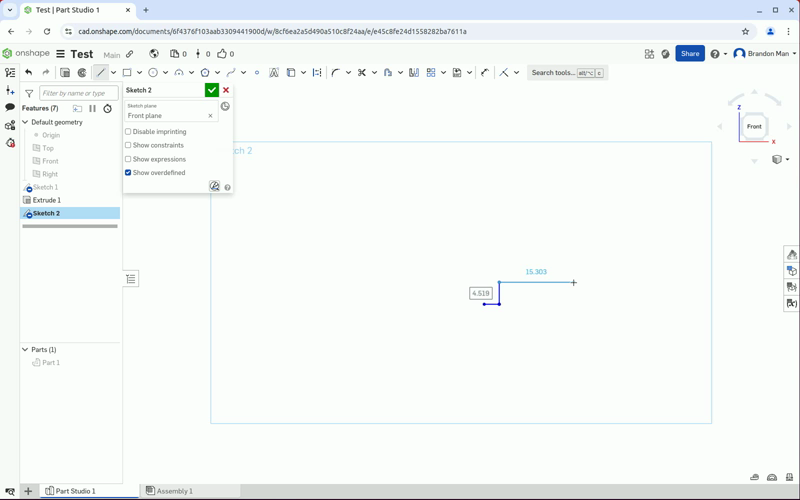
click(573, 282)
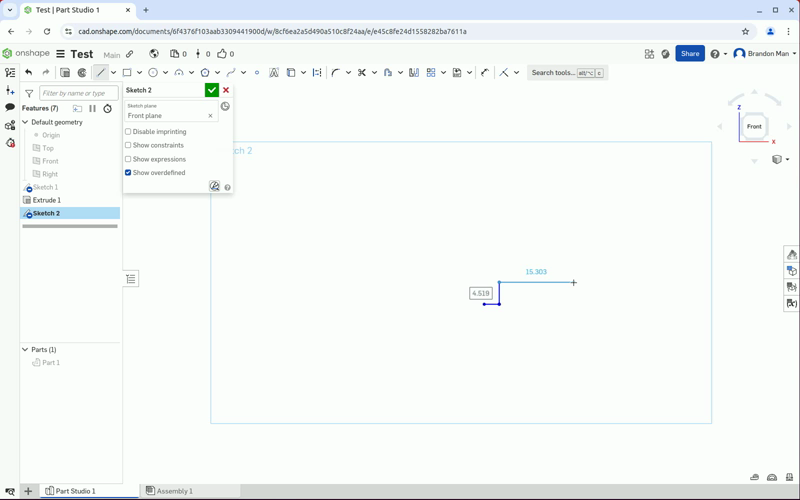
key_up(shift)
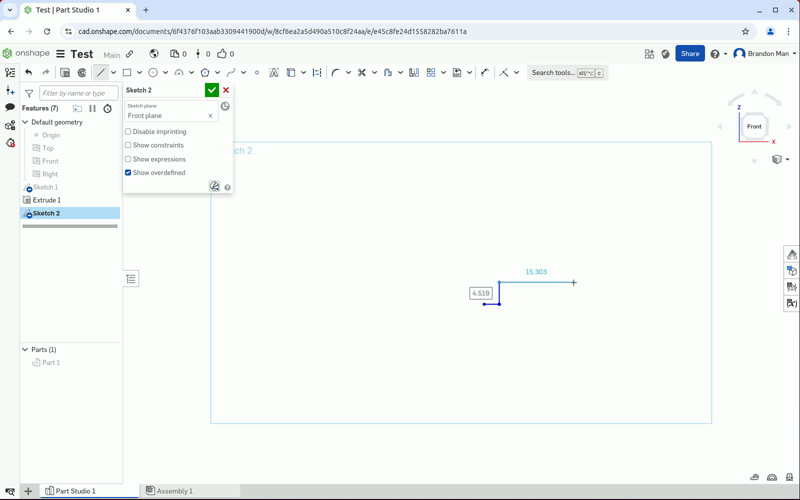
key_down(shift)
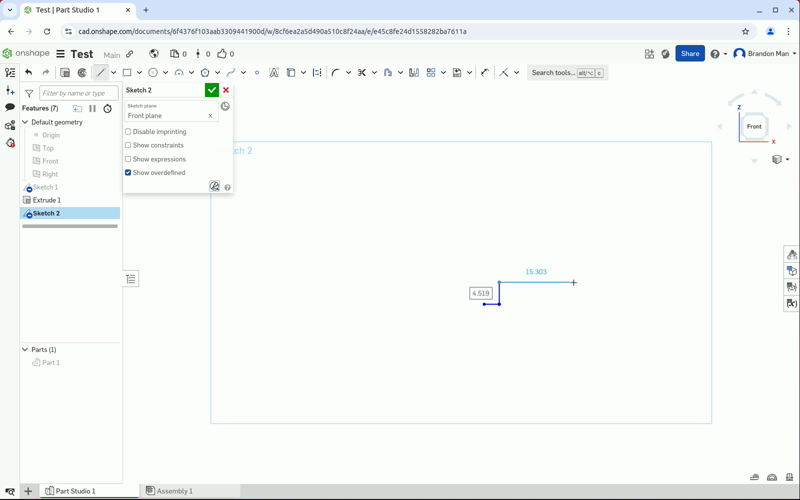
mouse_move(589, 282)
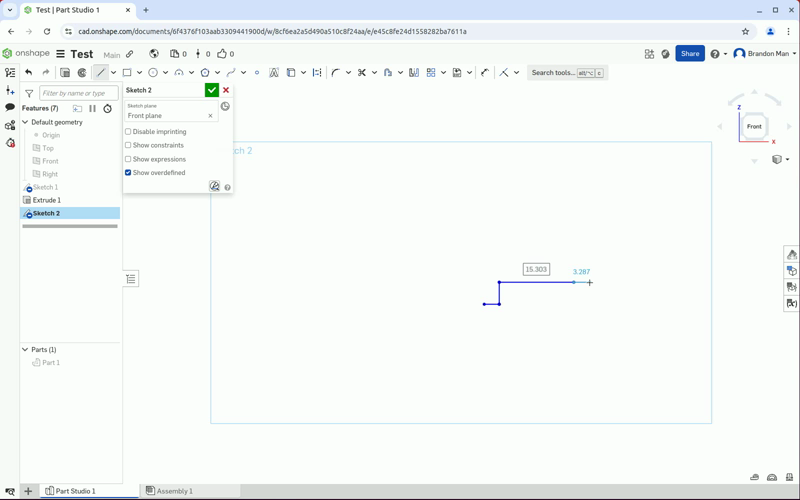
mouse_move(573, 247)
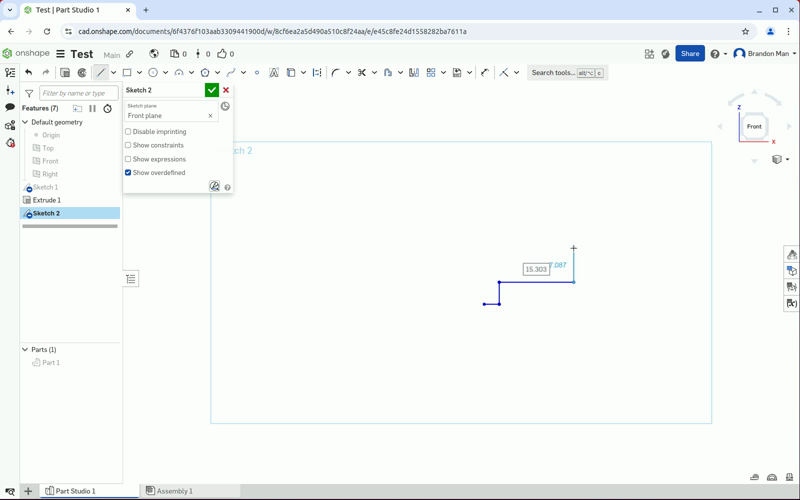
click(573, 247)
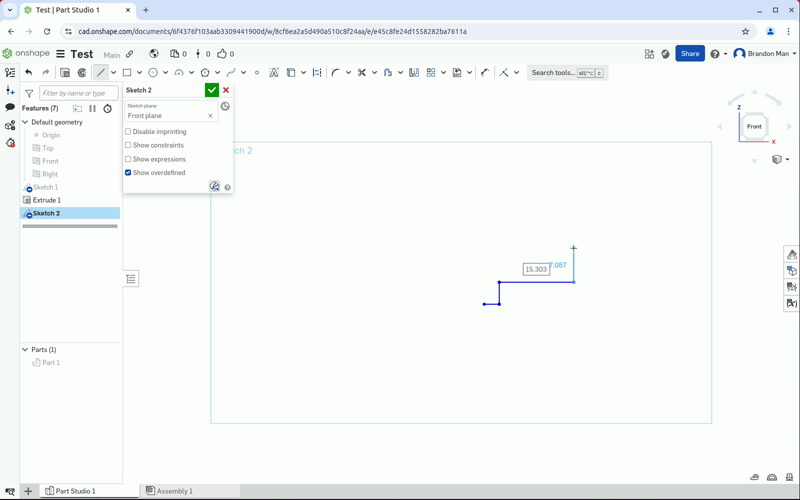
key_up(shift)
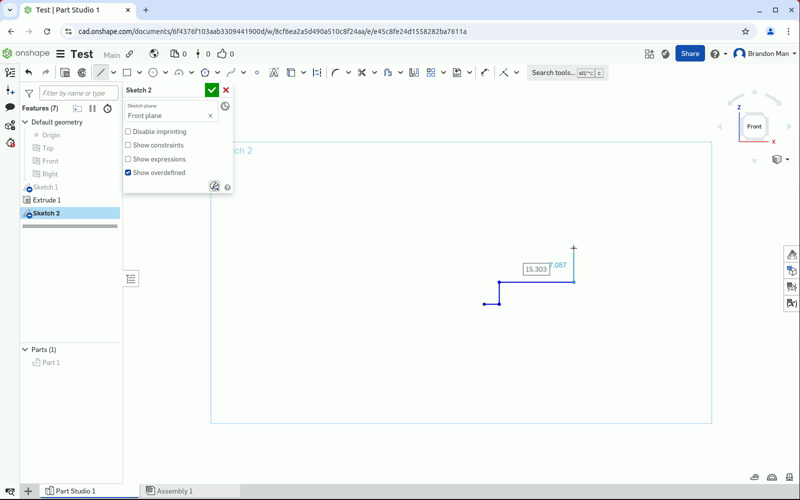
key_down(shift)
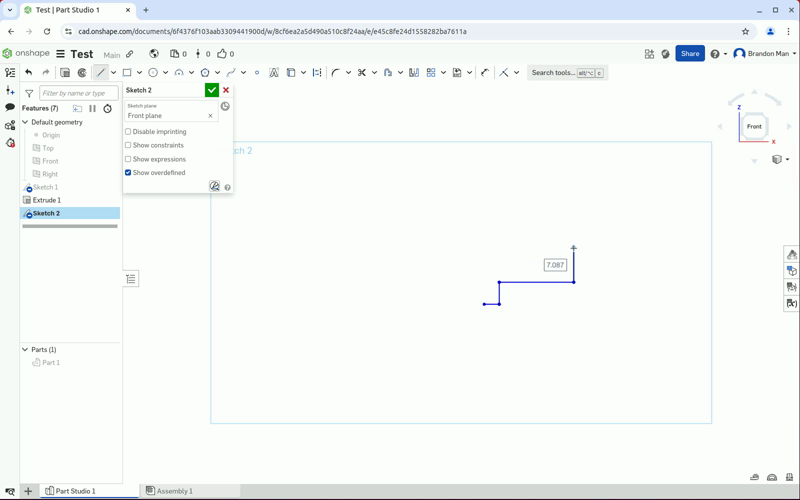
mouse_move(484, 247)
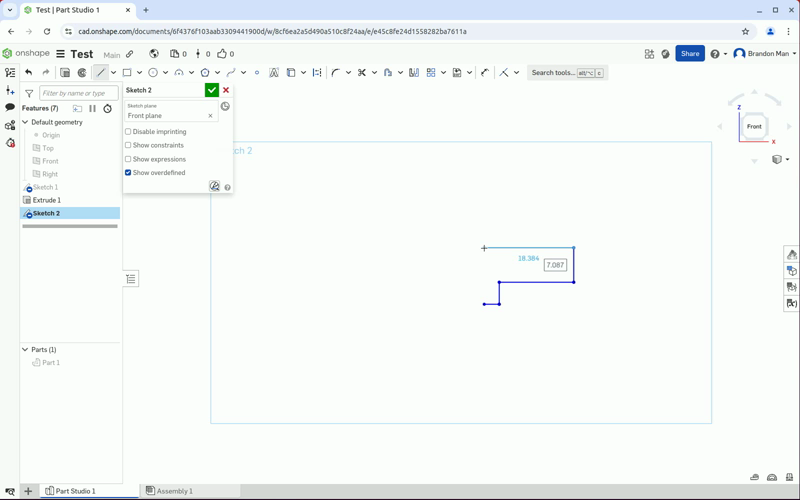
click(484, 247)
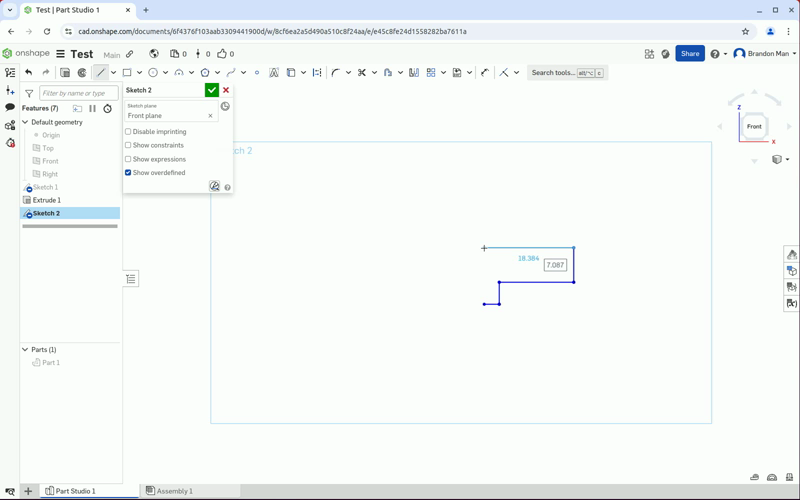
key_up(shift)
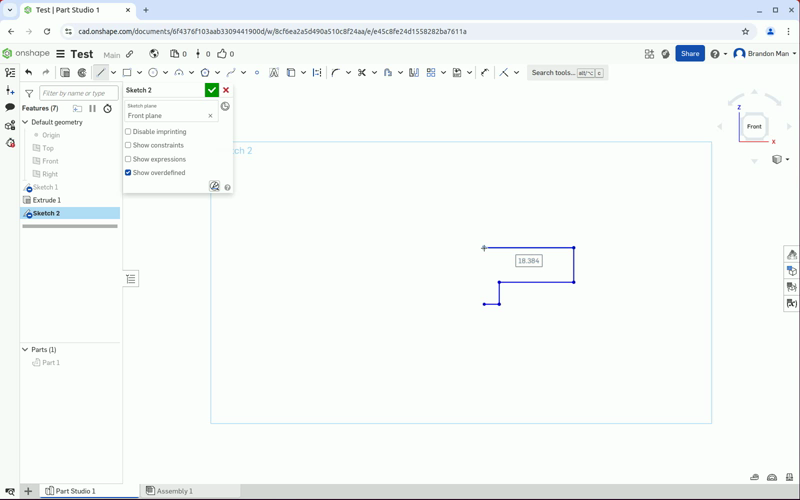
mouse_move(514, 247)
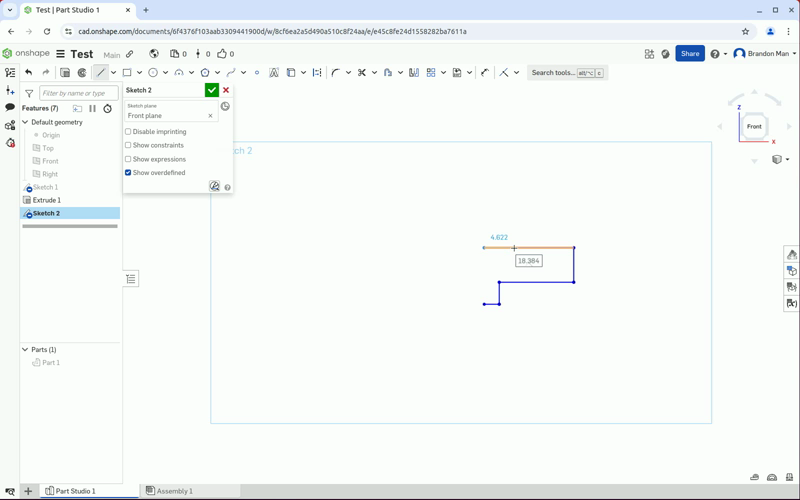
key_down(shift)
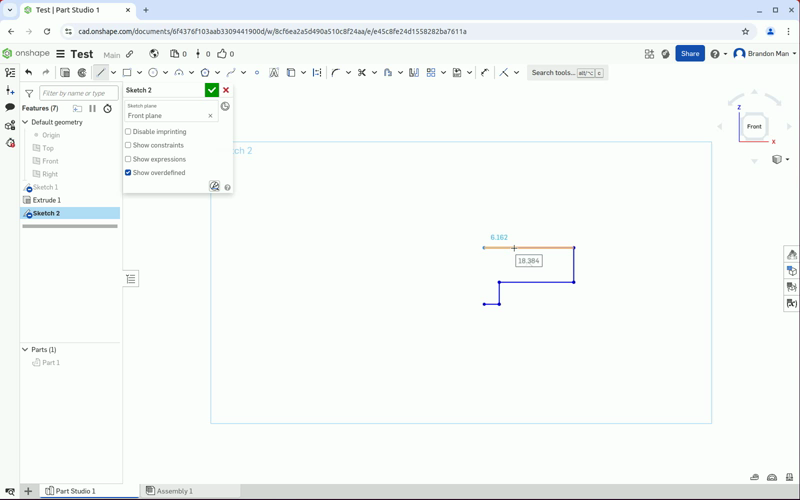
mouse_move(484, 304)
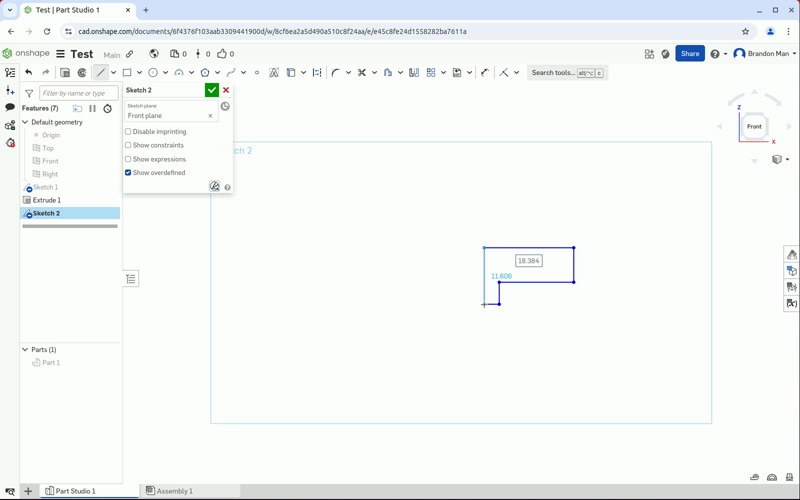
key_up(shift)
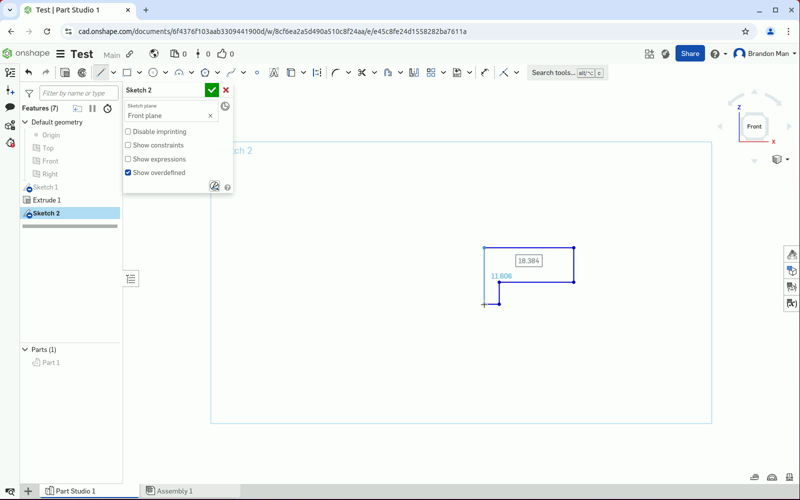
click(484, 304)
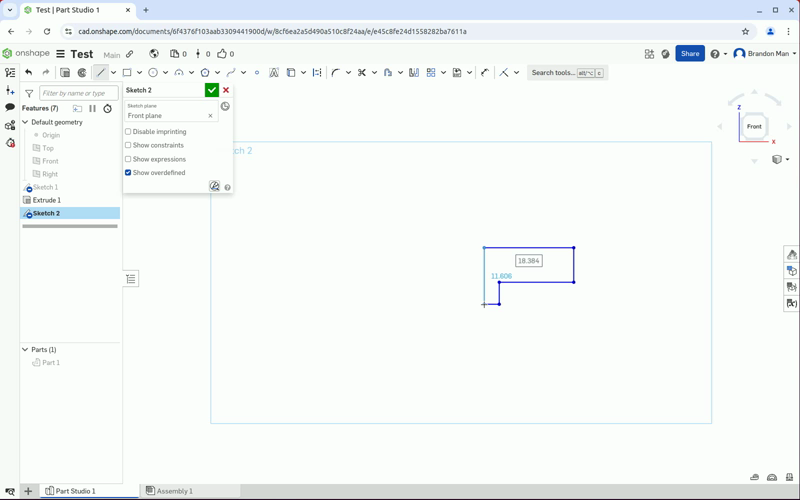
key(esc)
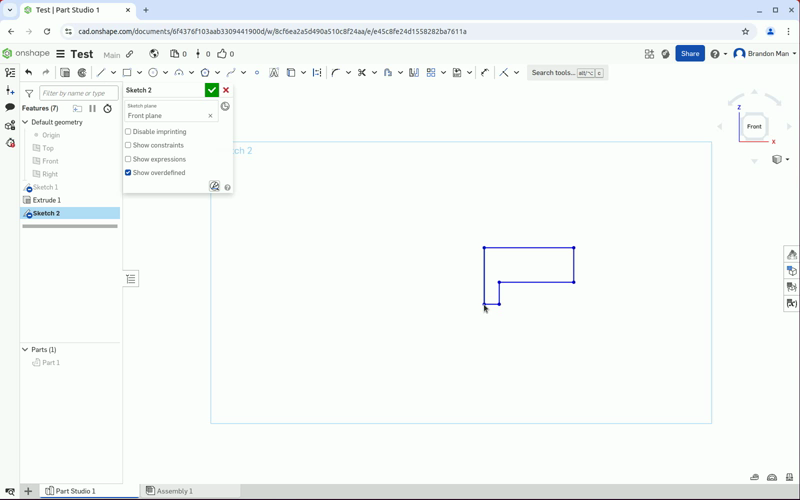
mouse_move(562, 253)
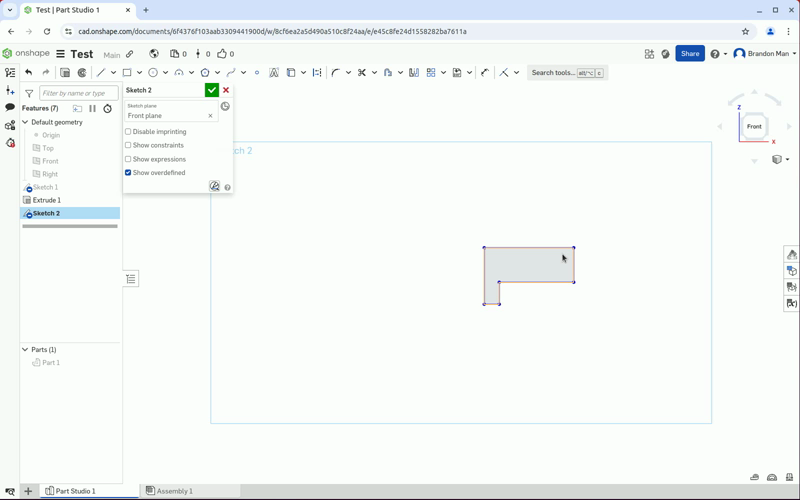
click(562, 253)
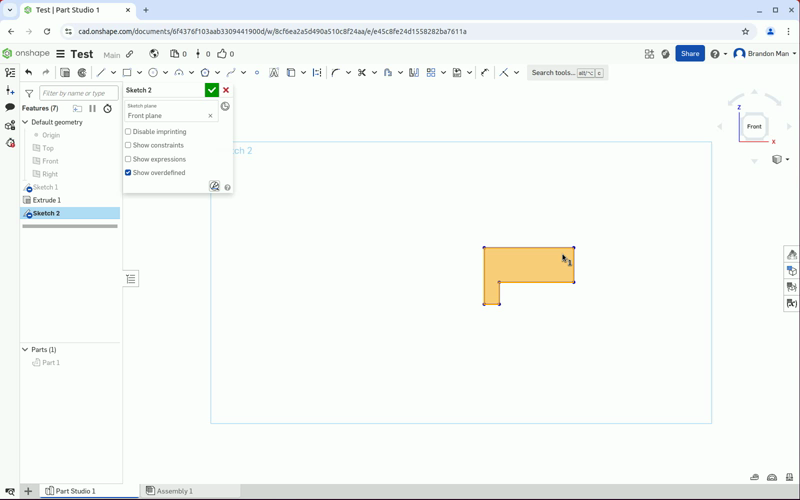
mouse_move(73, 352)
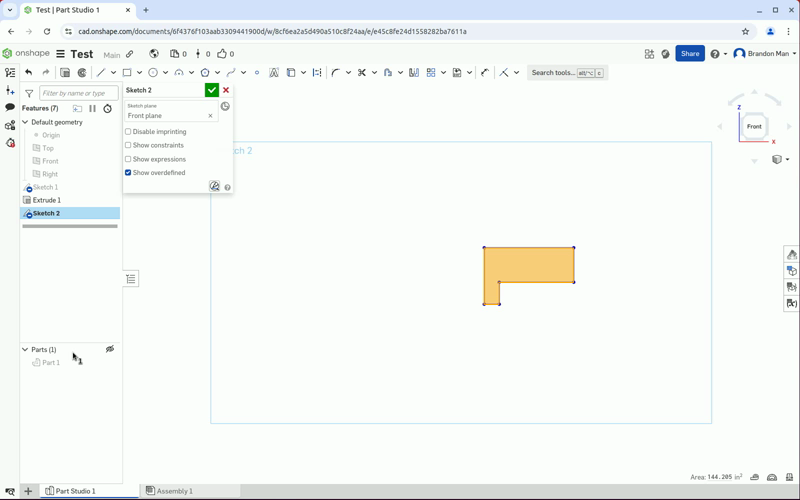
key(shift+y)
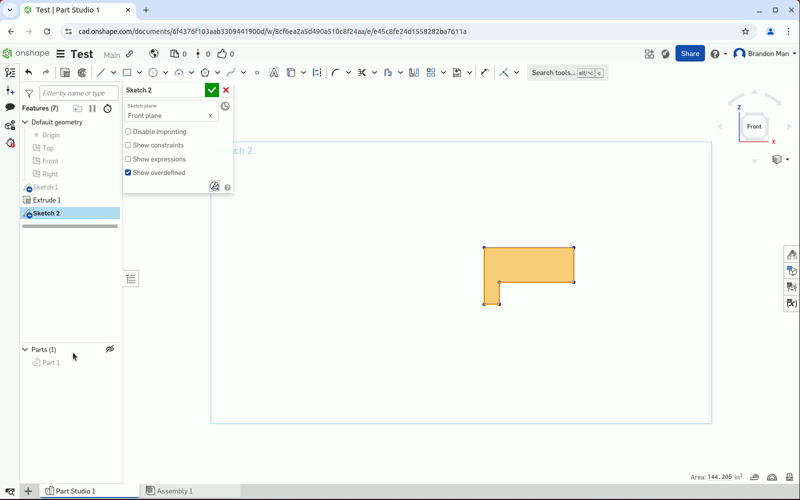
key(shift+e)
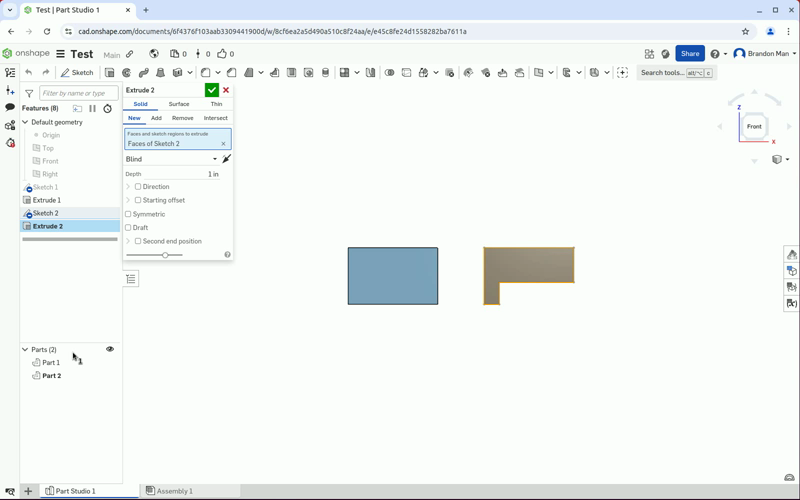
mouse_move(143, 106)
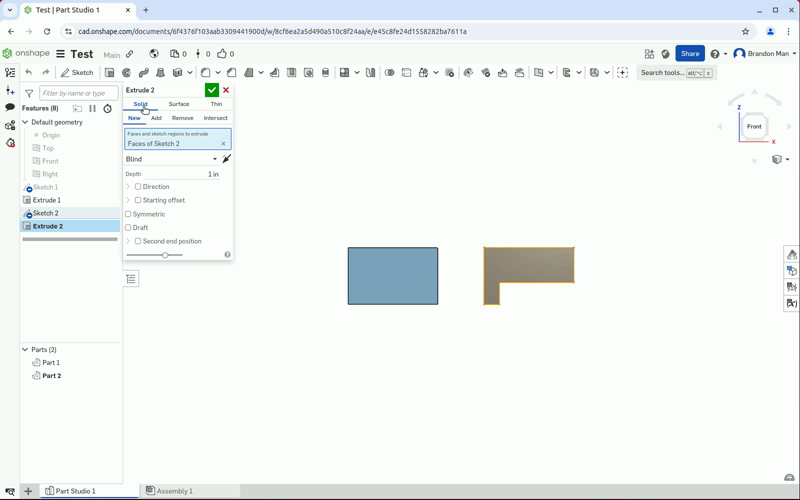
click(143, 106)
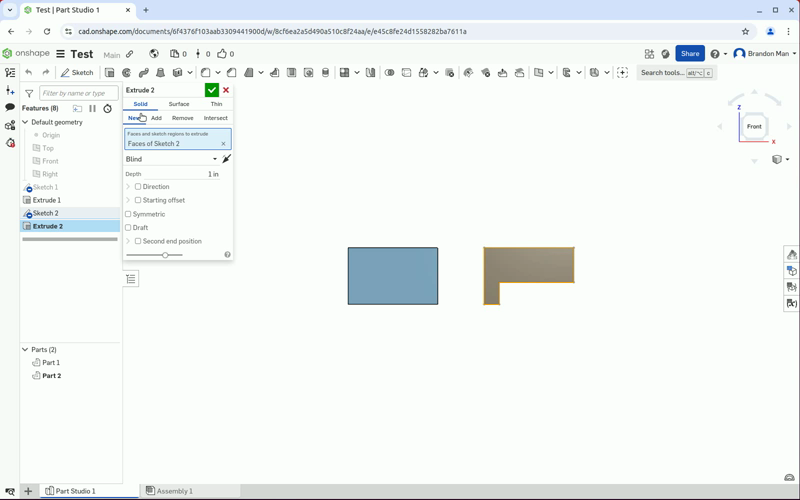
mouse_move(137, 120)
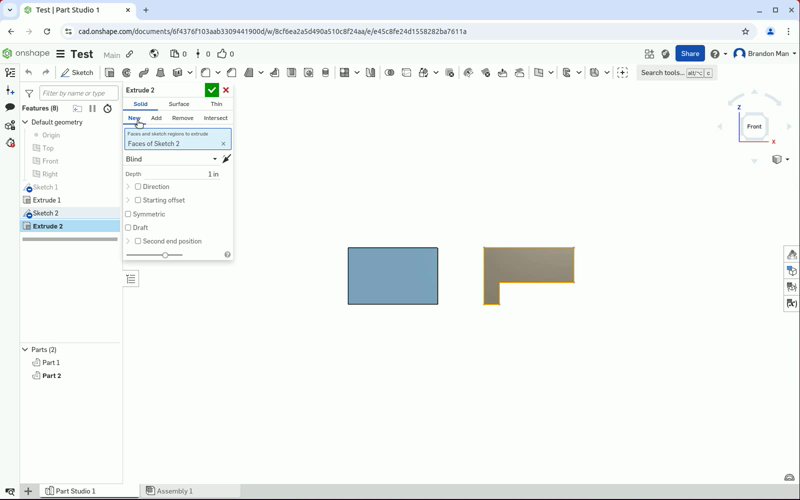
click(137, 120)
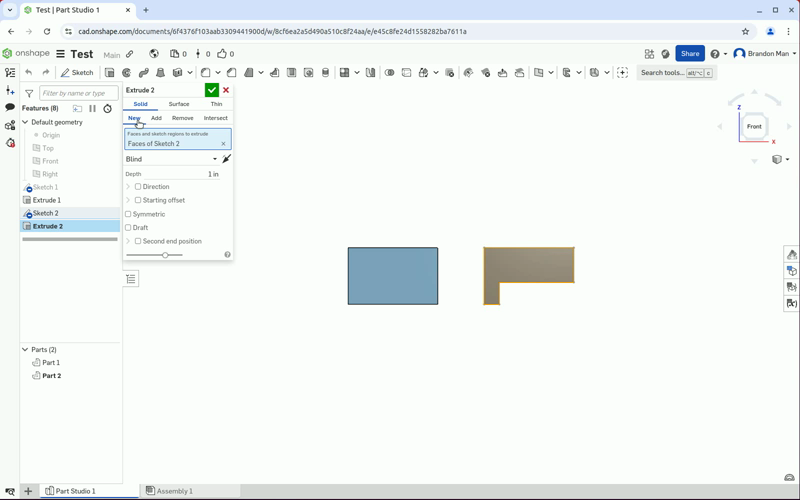
key(tab, 4)
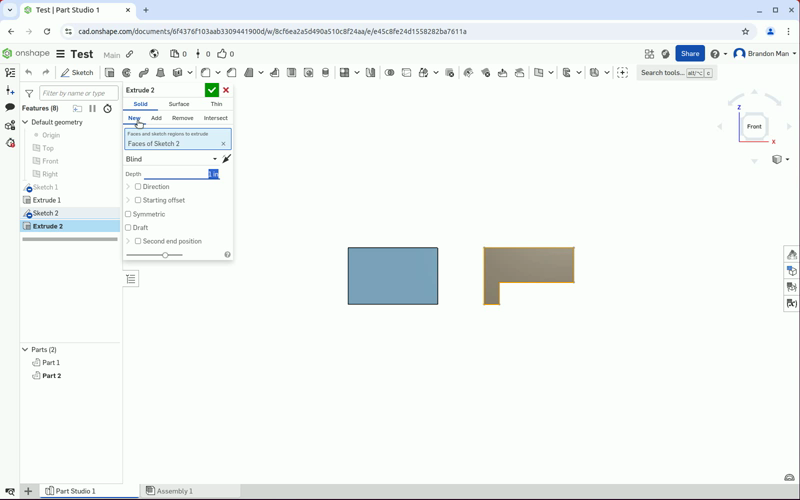
text(21.664)
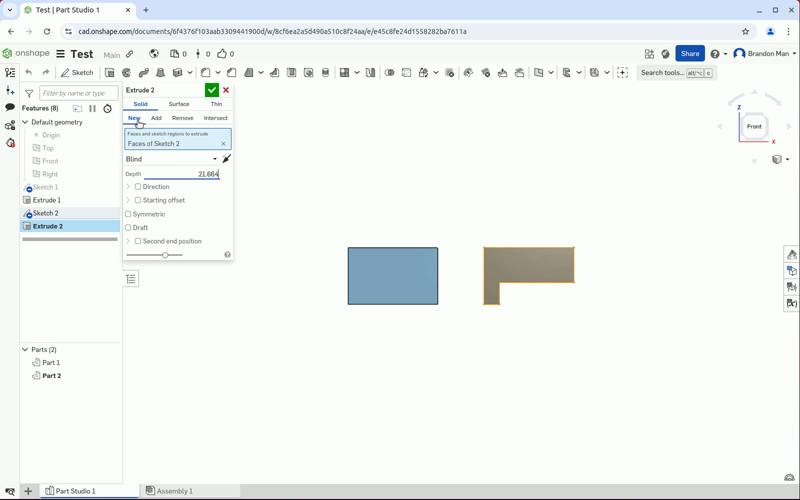
key(enter)
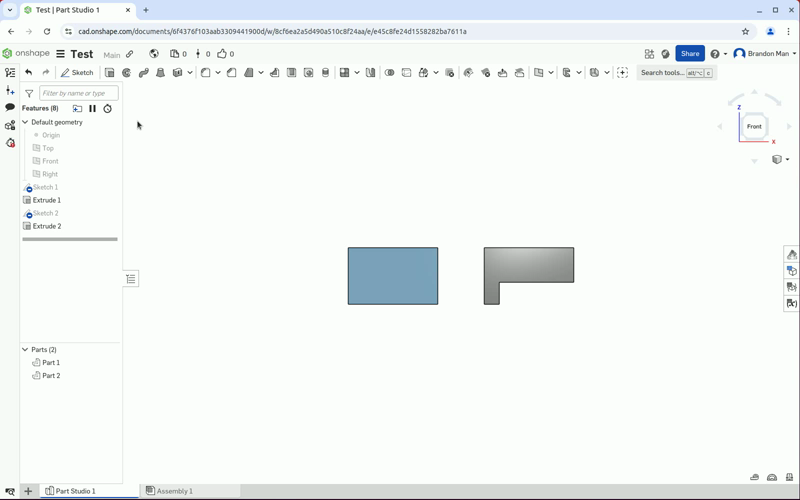
key(shift+h)
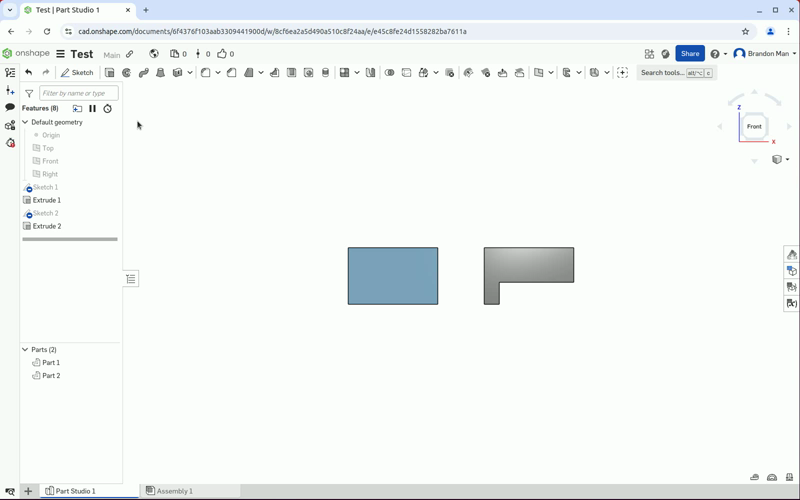
key(shift+h)
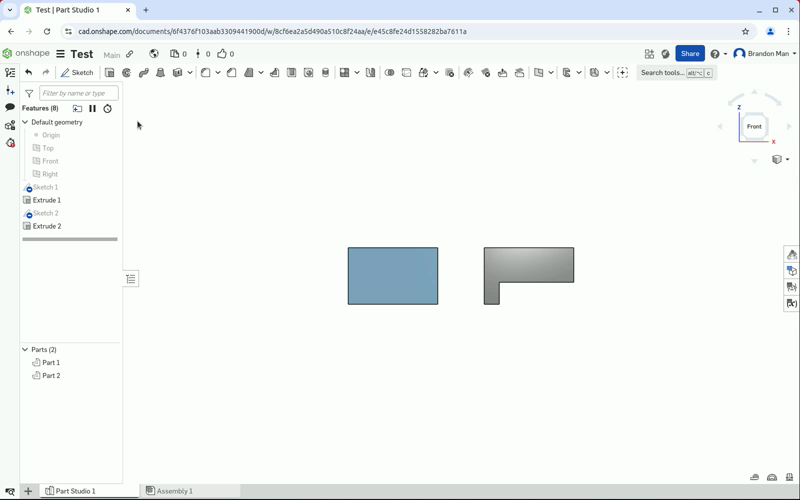
mouse_move(73, 189)
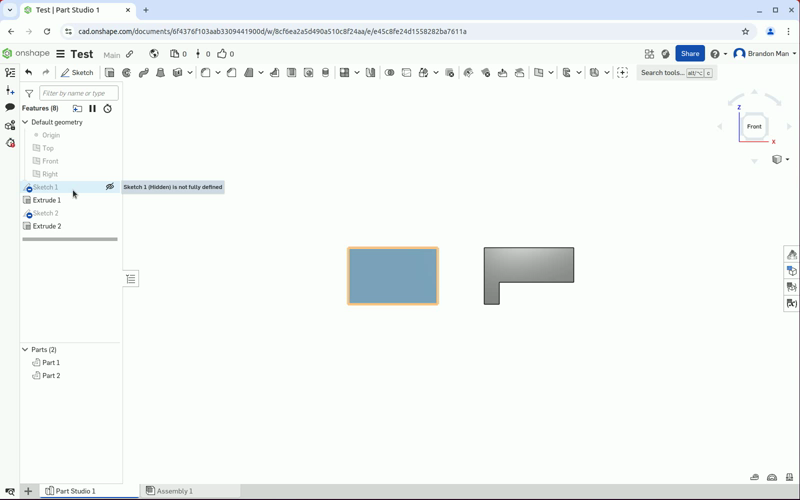
click(73, 189)
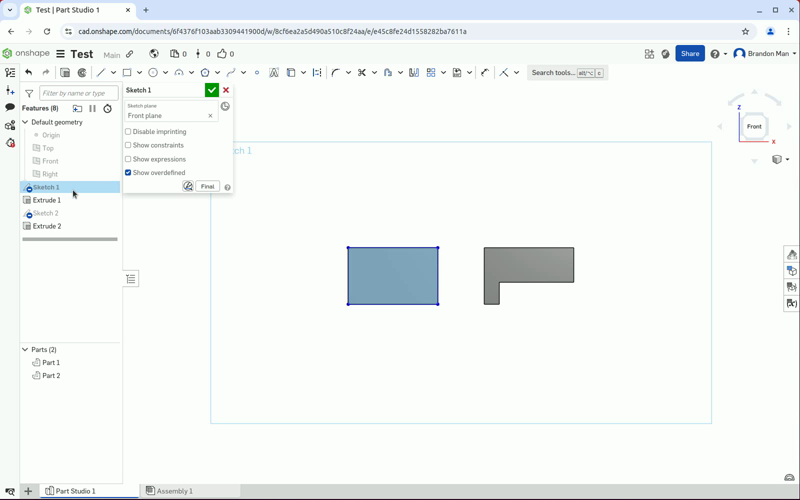
mouse_move(229, 92)
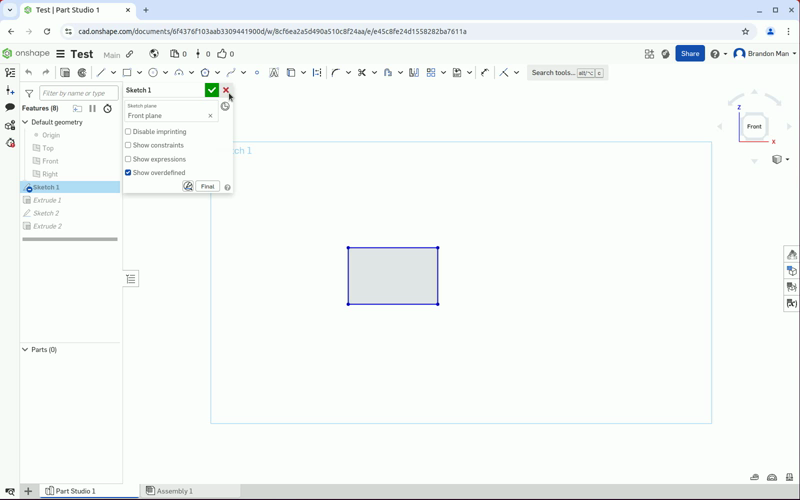
click(229, 92)
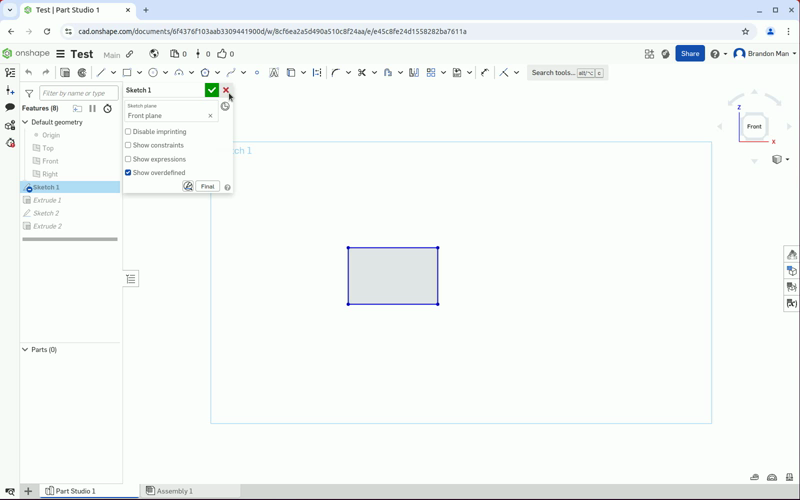
key(shift+s)
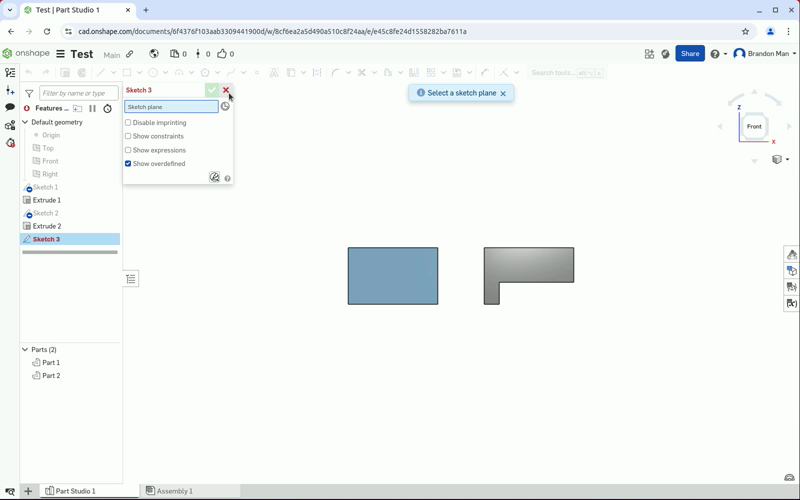
mouse_move(73, 163)
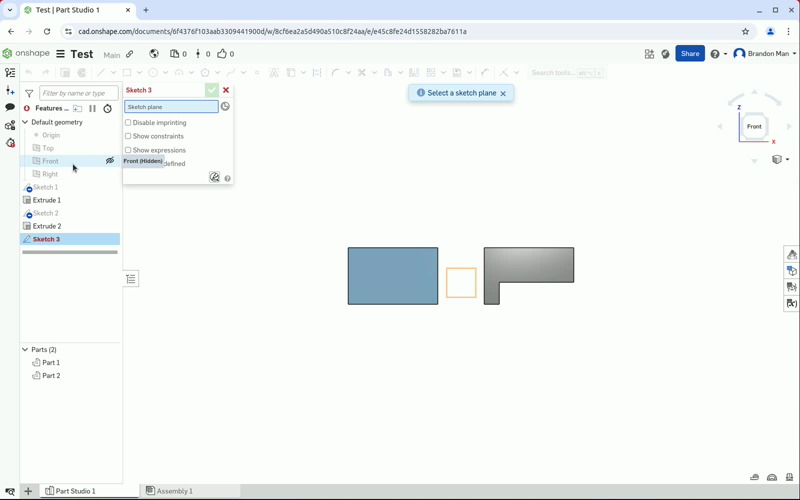
click(73, 163)
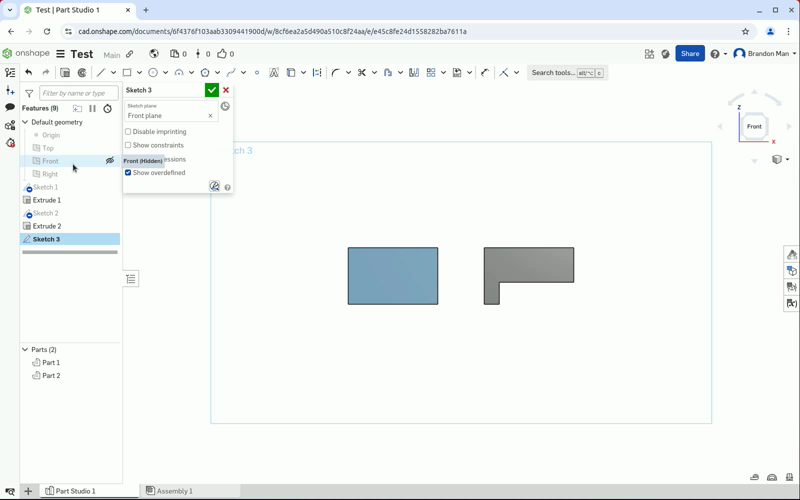
mouse_move(73, 352)
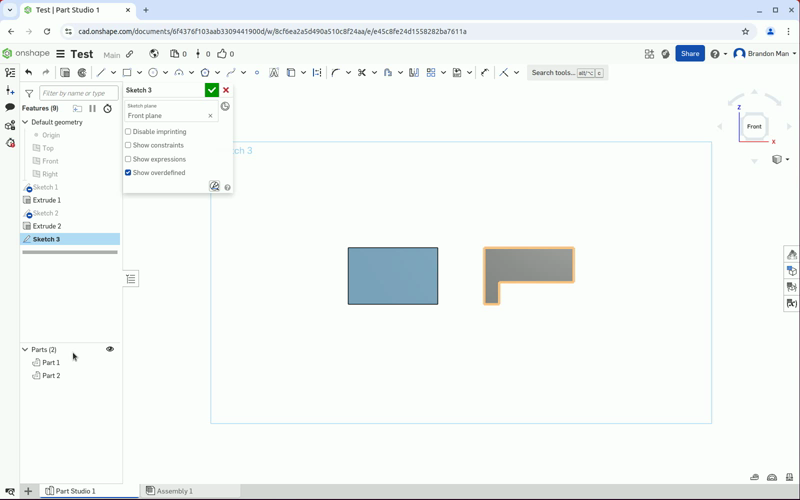
key(y)
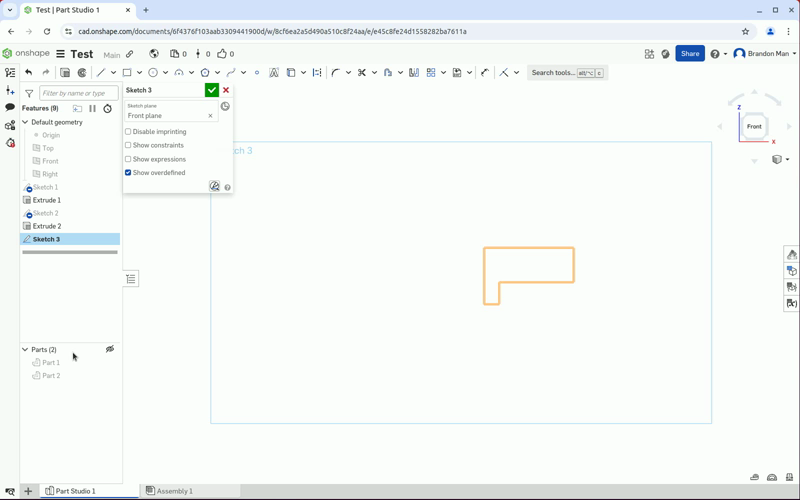
key(a)
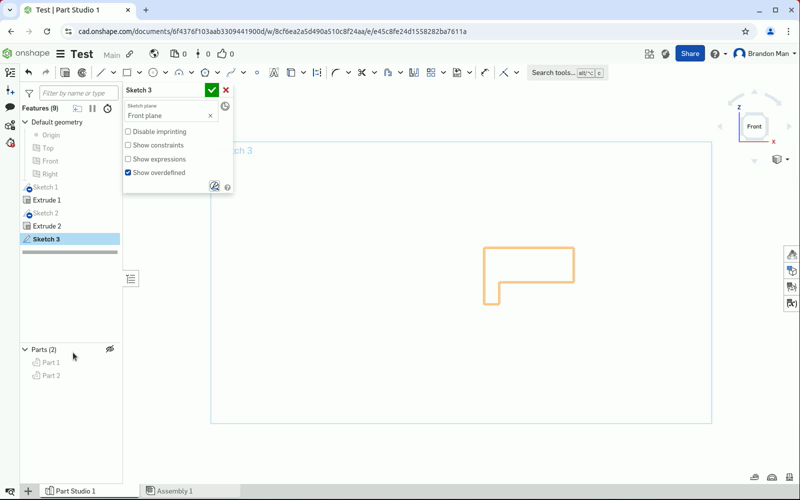
key_down(shift)
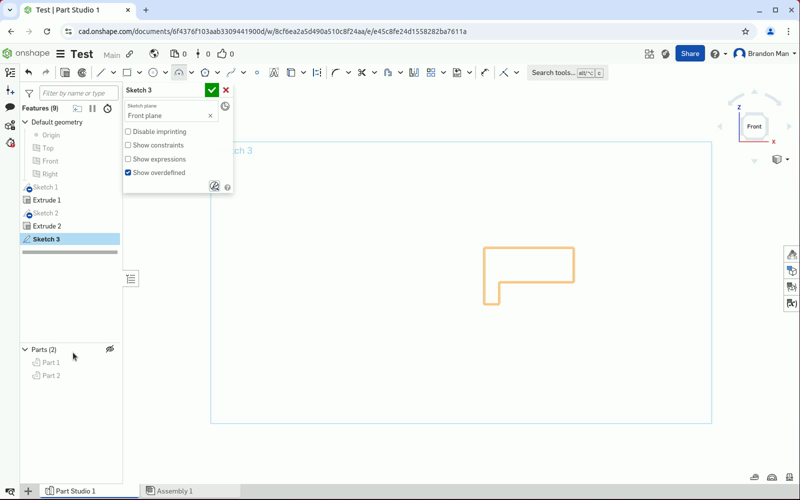
mouse_move(460, 290)
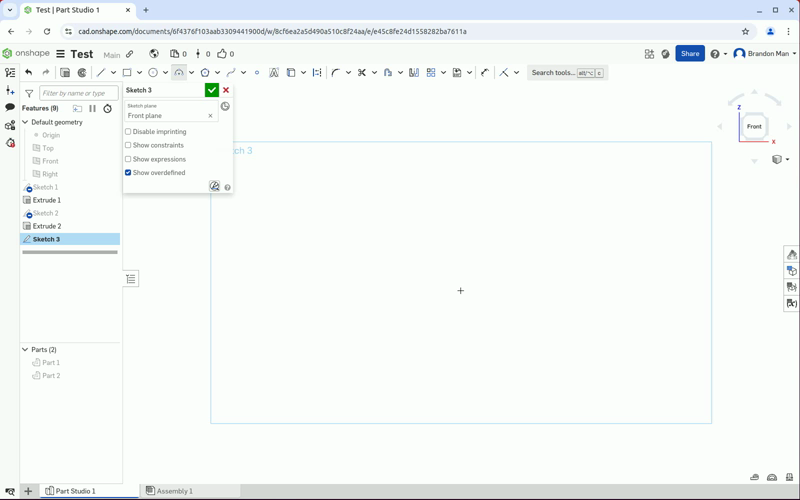
click(460, 290)
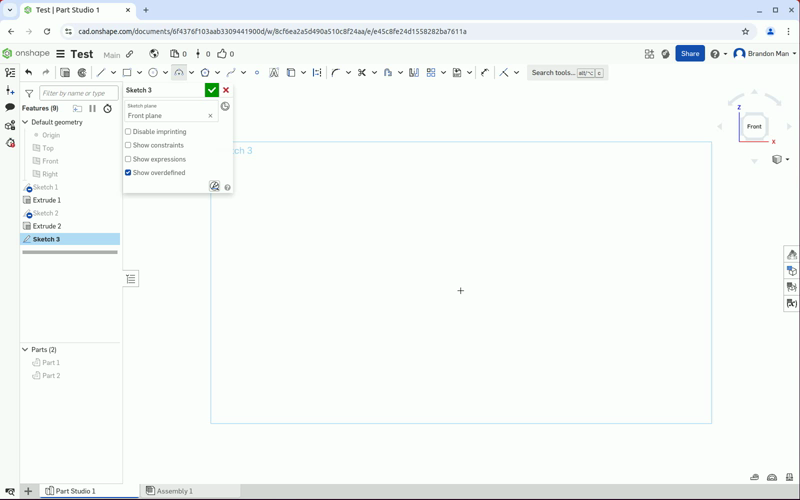
key_up(shift)
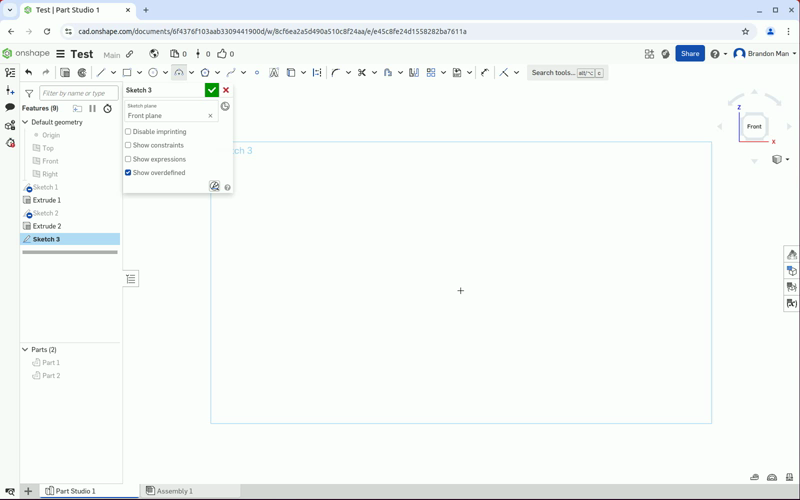
key_down(shift)
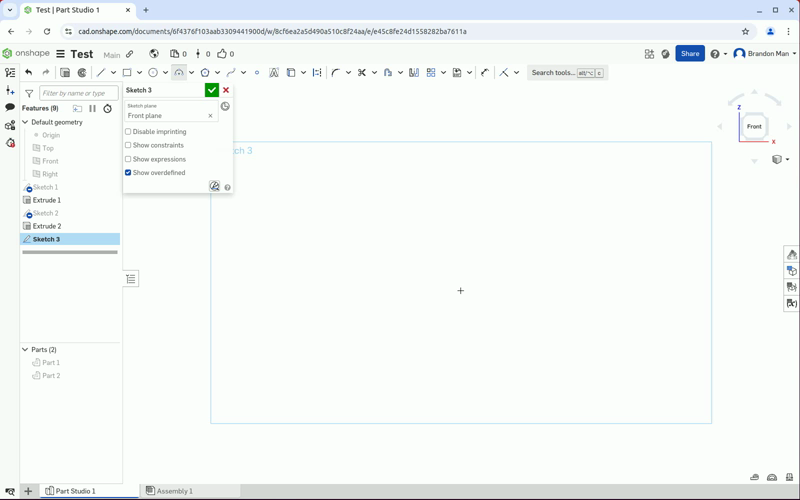
mouse_move(475, 304)
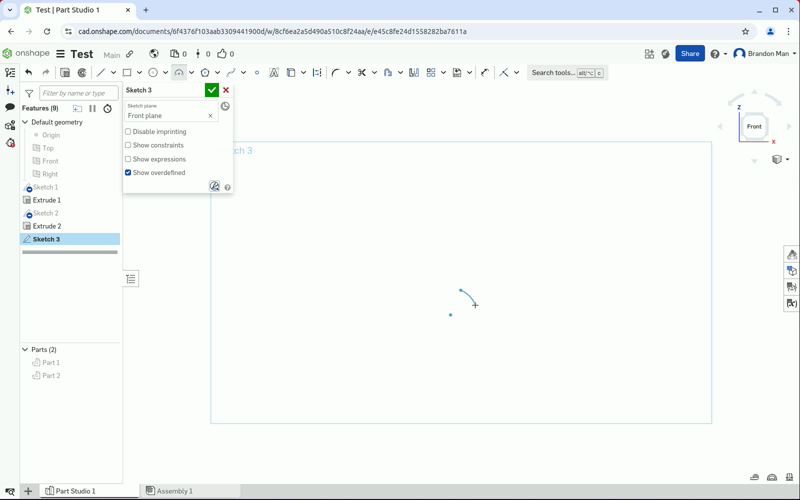
click(475, 304)
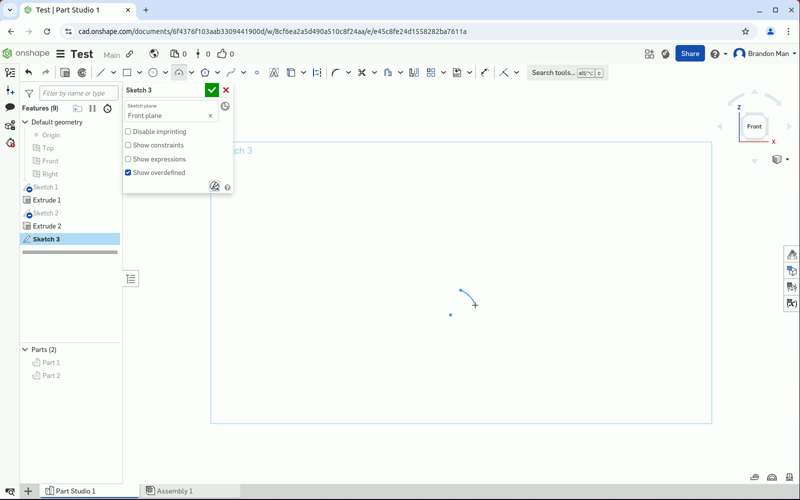
mouse_move(470, 294)
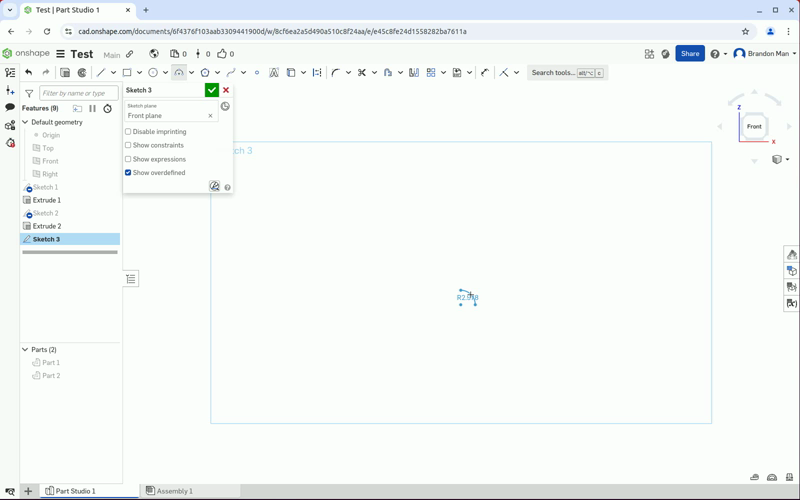
click(470, 294)
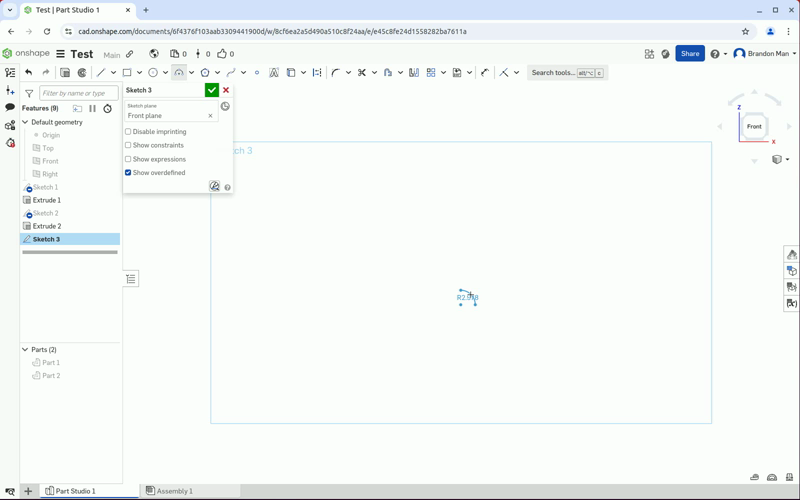
key_up(shift)
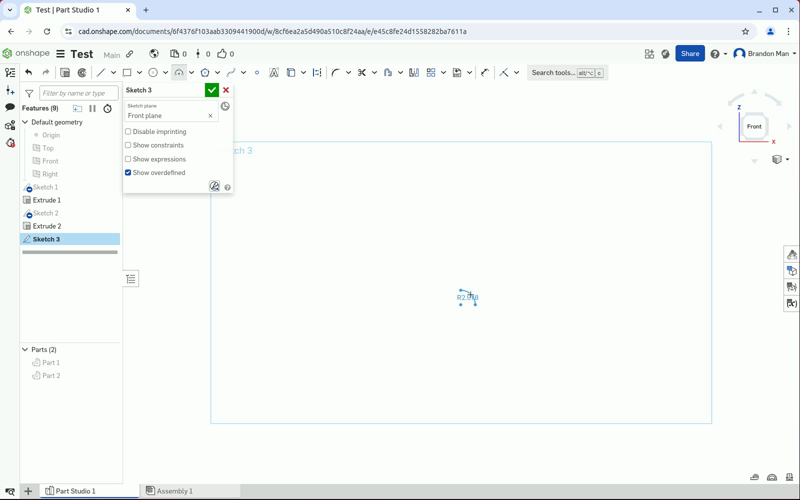
key(esc)
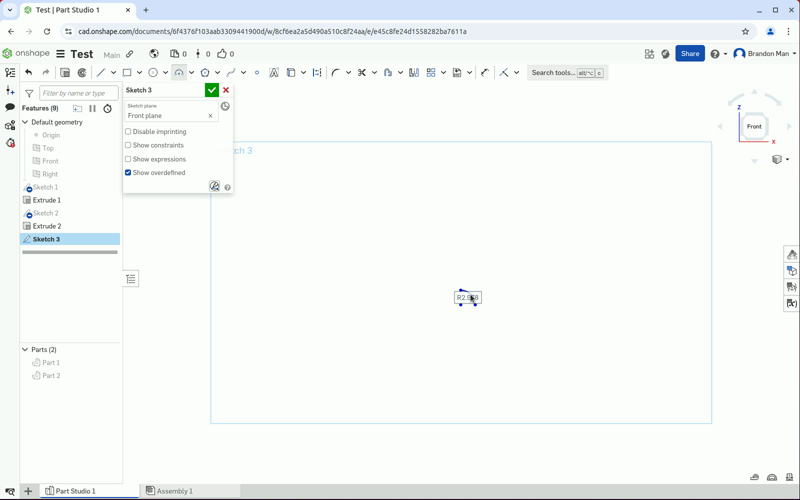
key(l)
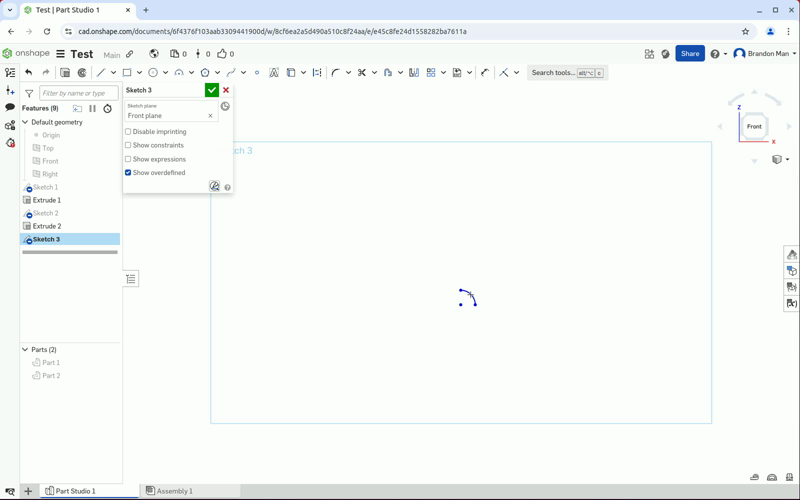
mouse_move(475, 304)
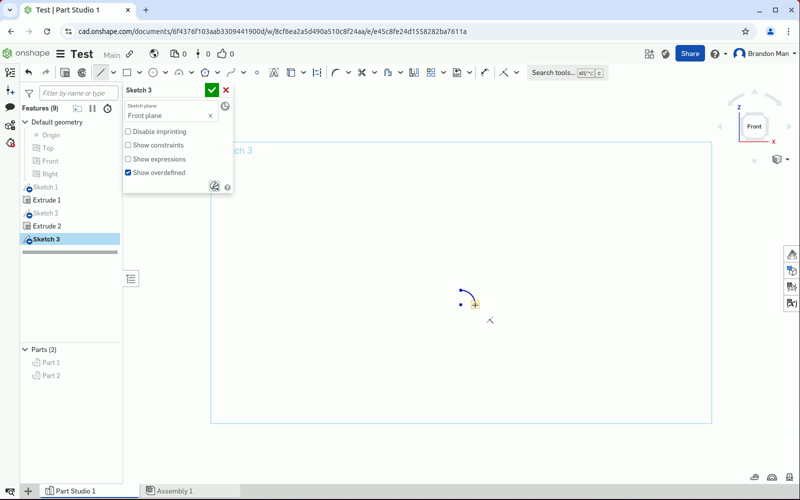
click(475, 304)
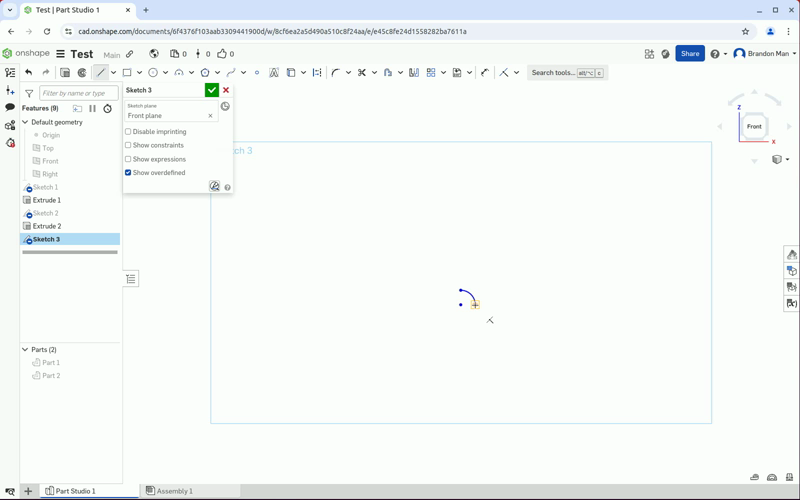
key_down(shift)
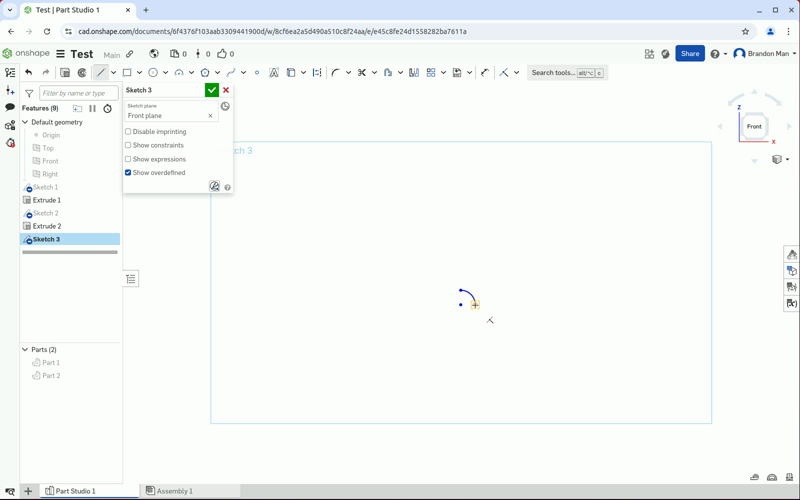
mouse_move(505, 304)
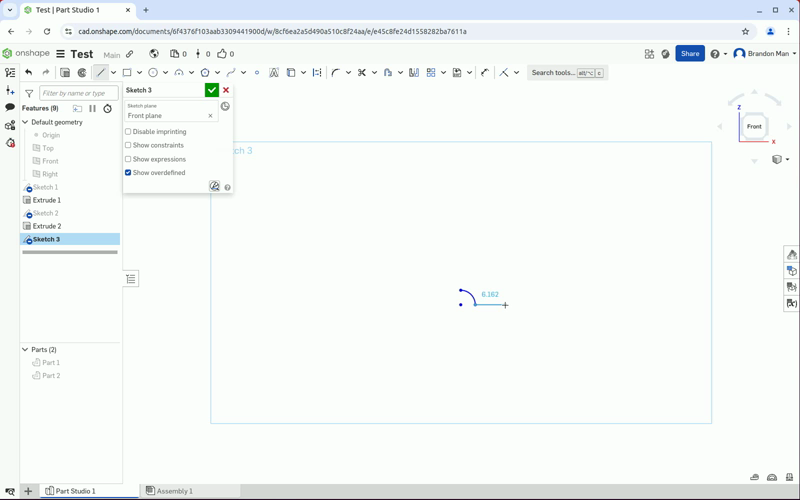
mouse_move(485, 304)
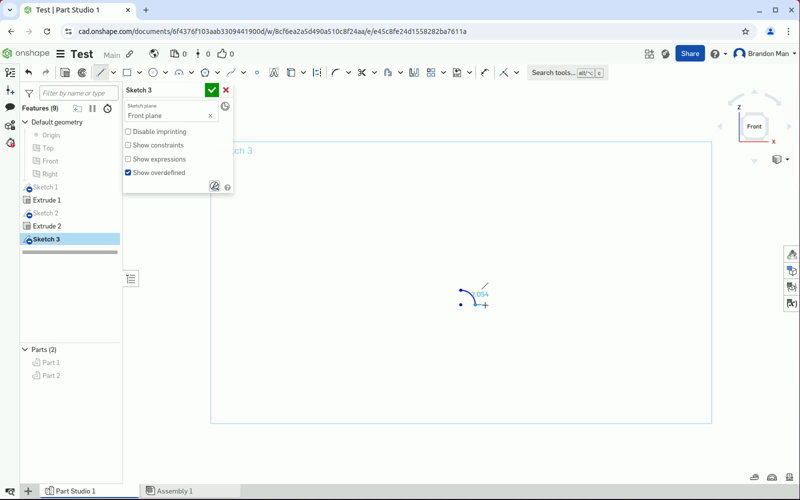
click(485, 304)
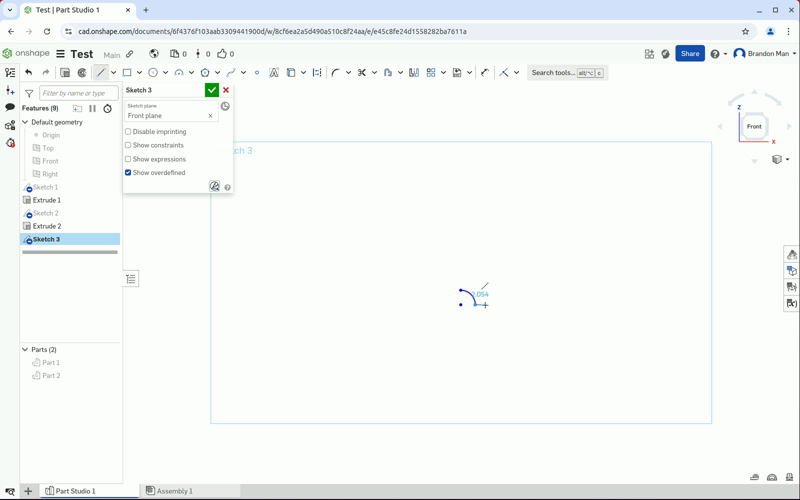
key_up(shift)
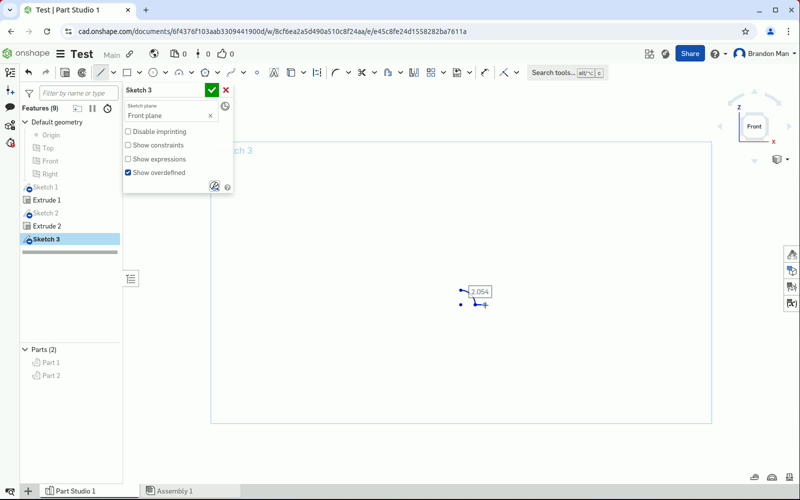
key_down(shift)
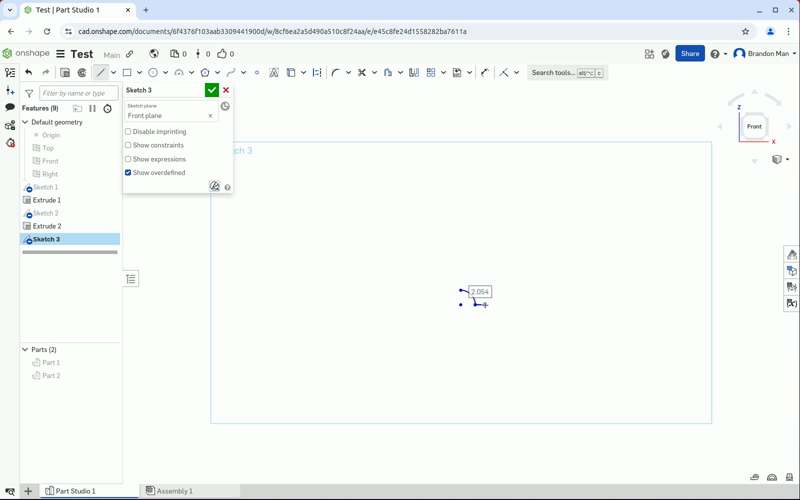
mouse_move(515, 304)
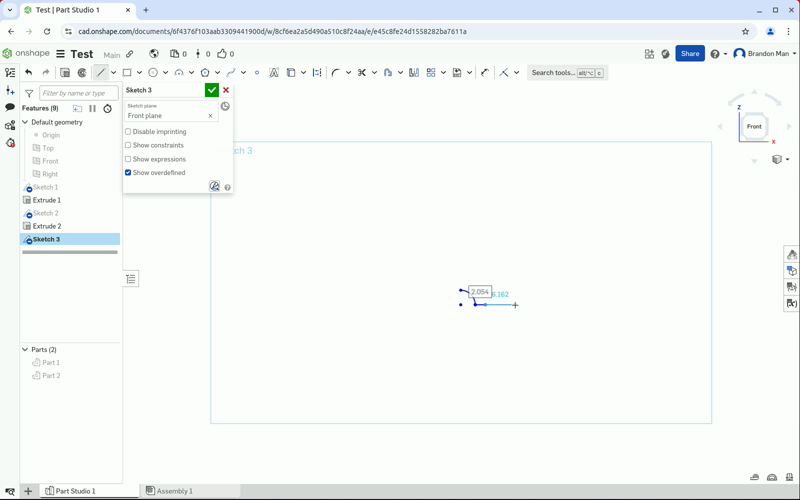
mouse_move(485, 246)
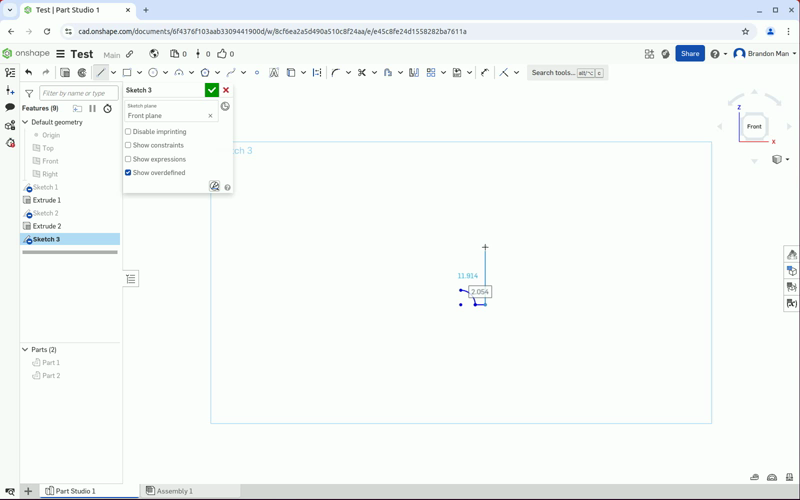
click(485, 246)
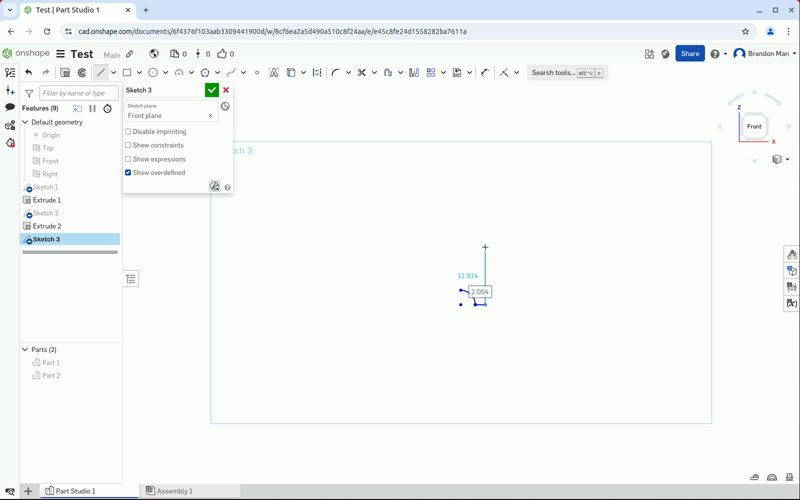
key_up(shift)
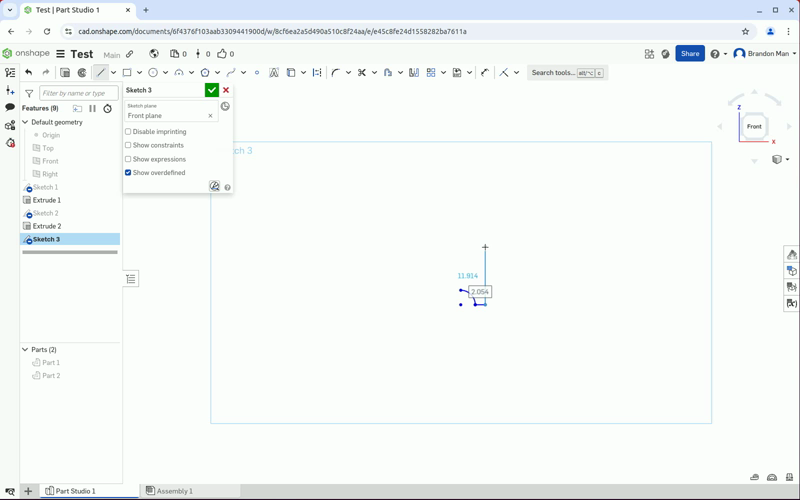
key_down(shift)
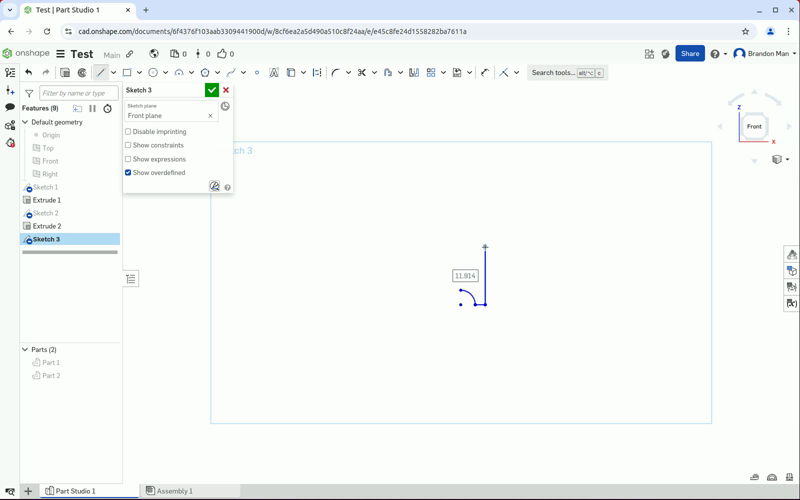
mouse_move(515, 246)
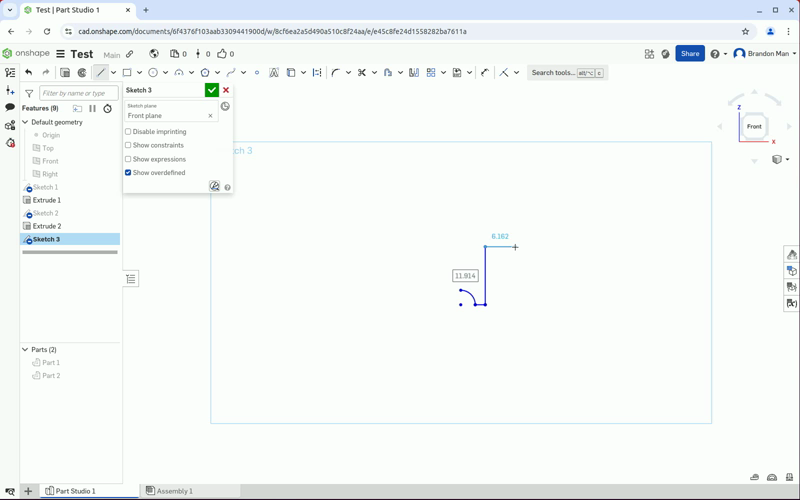
mouse_move(460, 246)
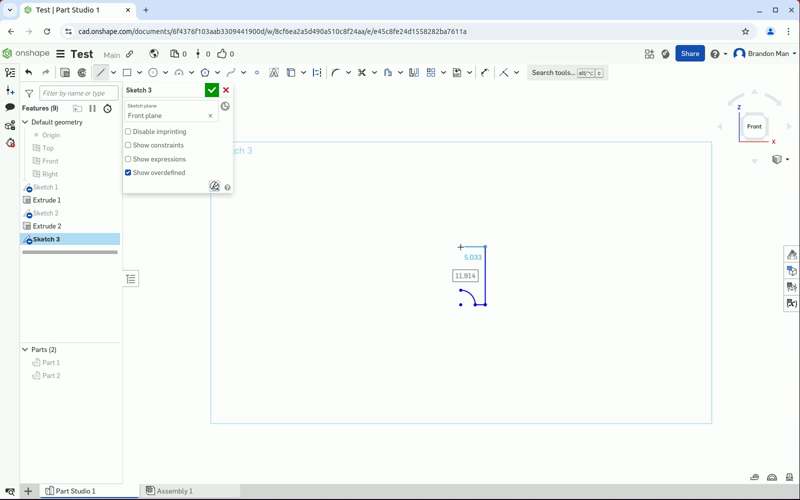
click(460, 246)
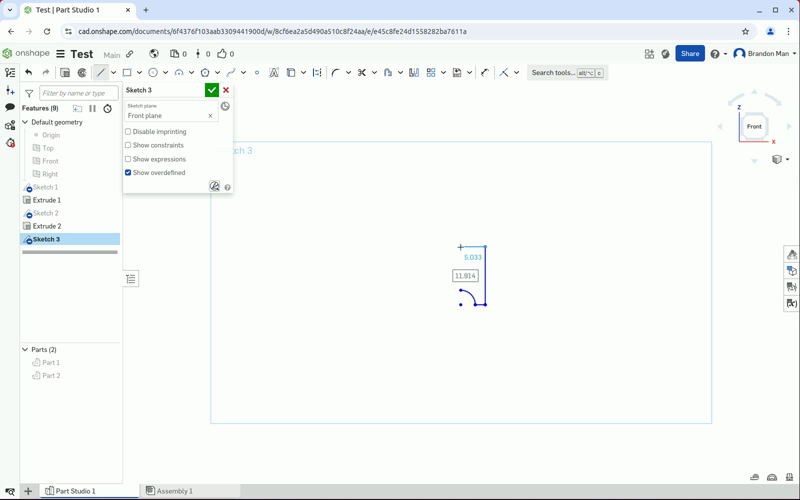
key_up(shift)
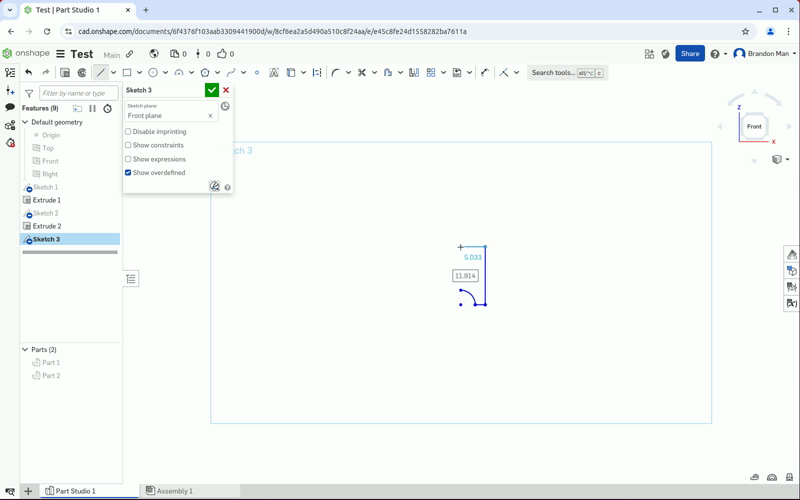
mouse_move(490, 246)
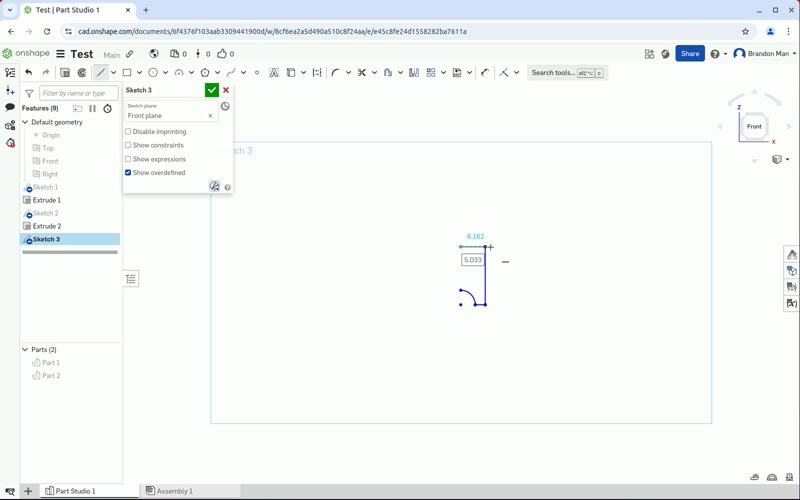
key_down(shift)
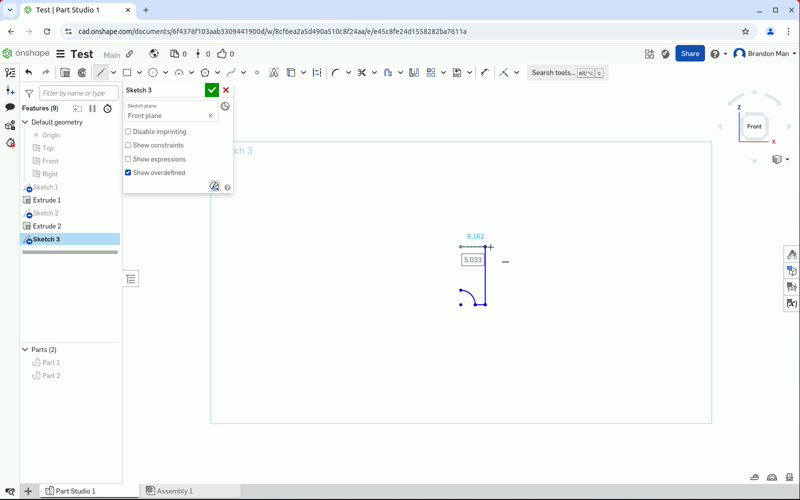
mouse_move(460, 290)
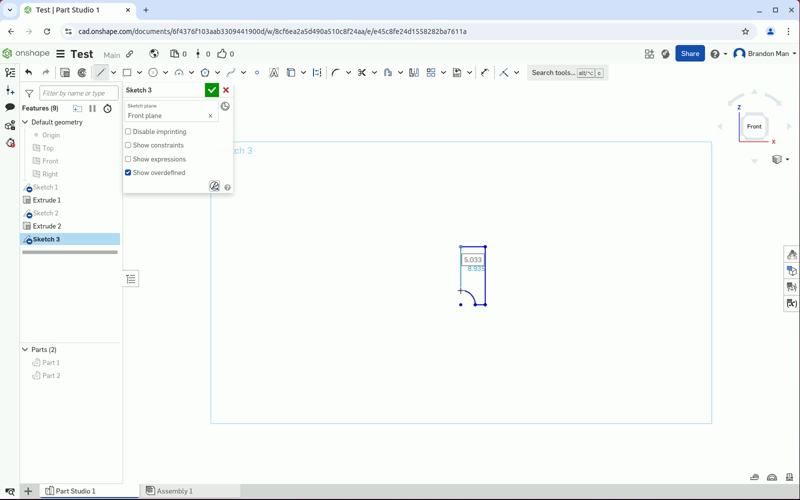
key_up(shift)
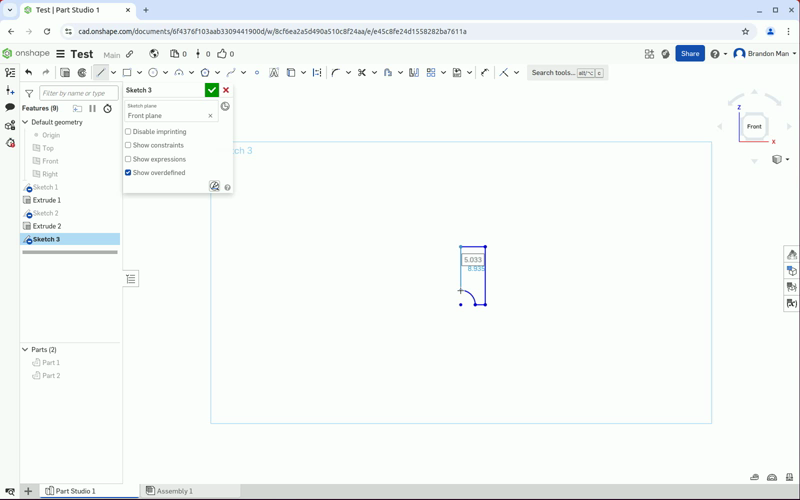
click(460, 290)
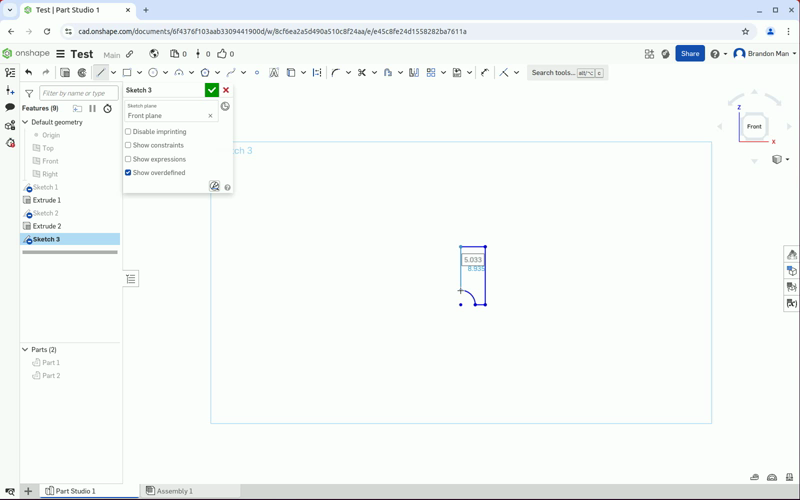
key(esc)
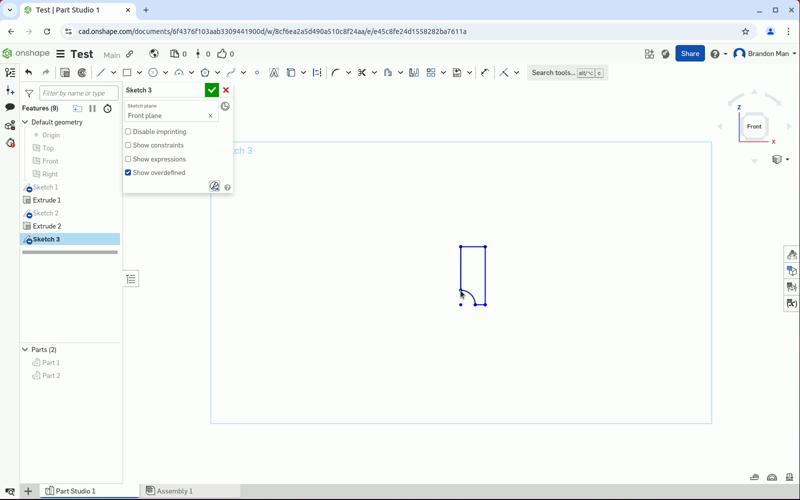
mouse_move(478, 253)
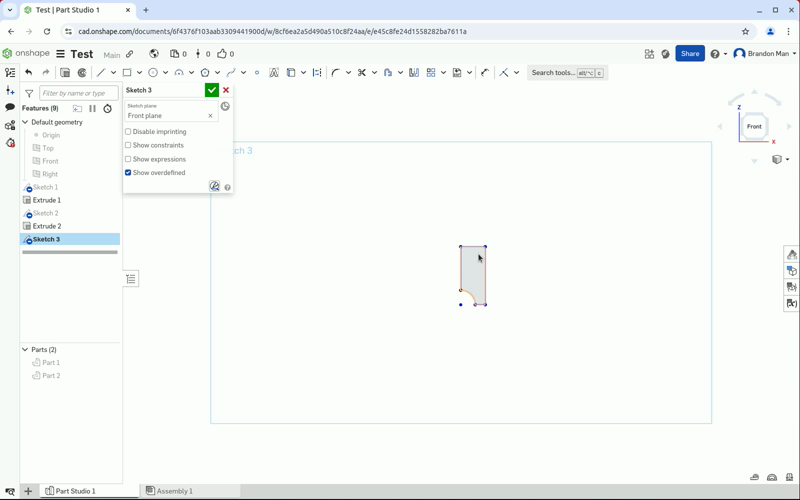
scroll(6)
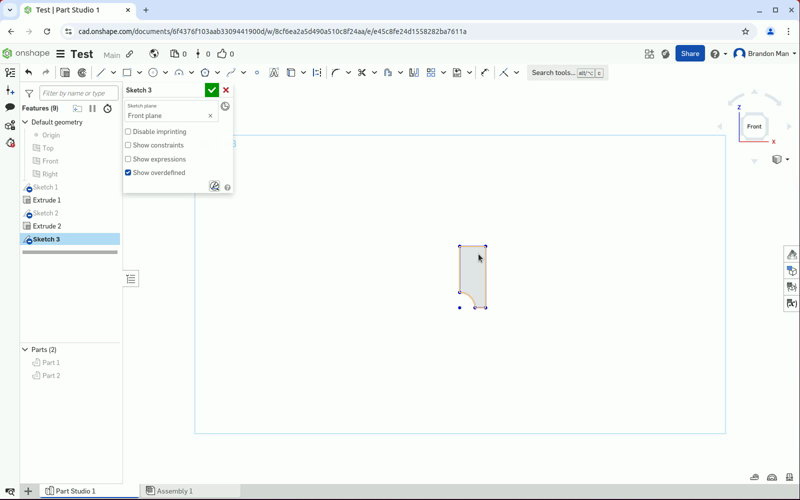
scroll(6)
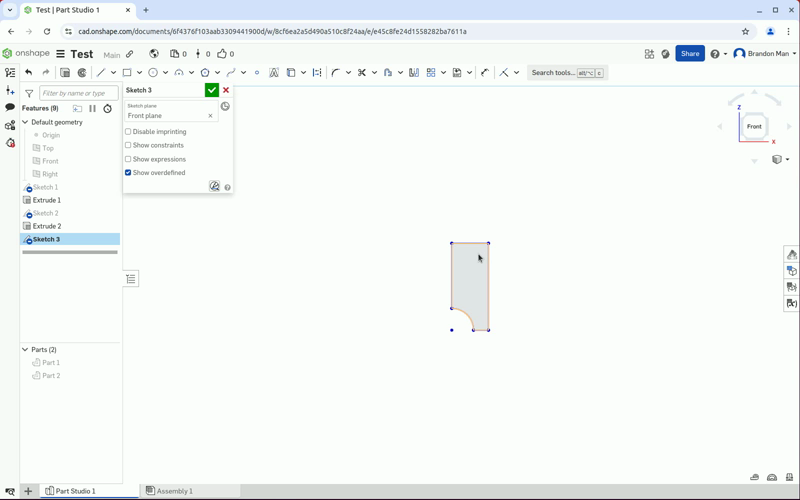
scroll(6)
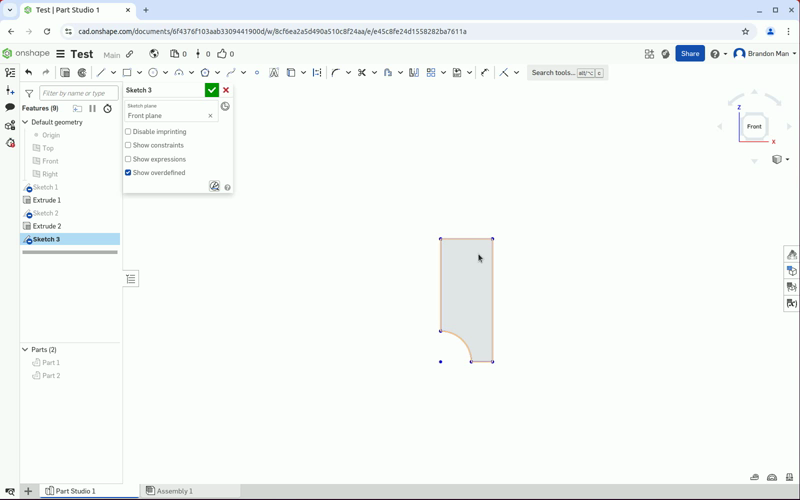
scroll(6)
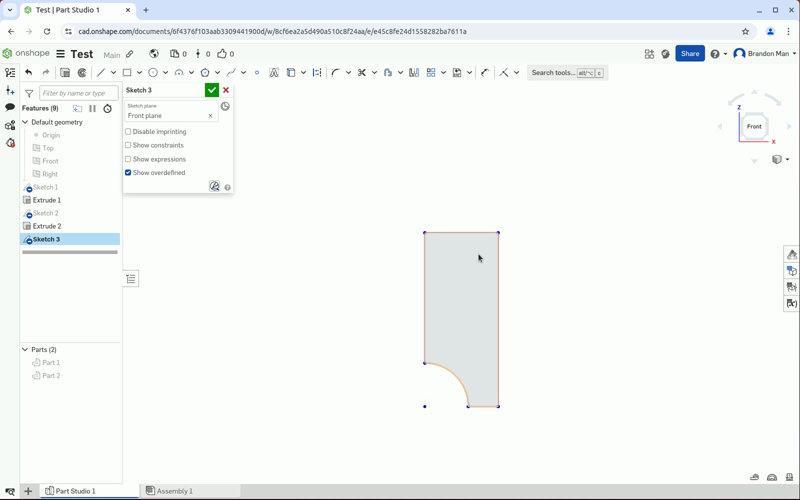
scroll(6)
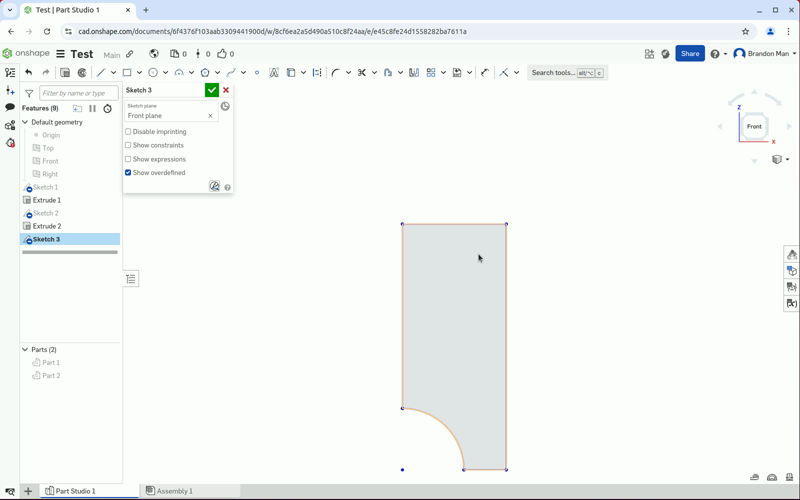
scroll(6)
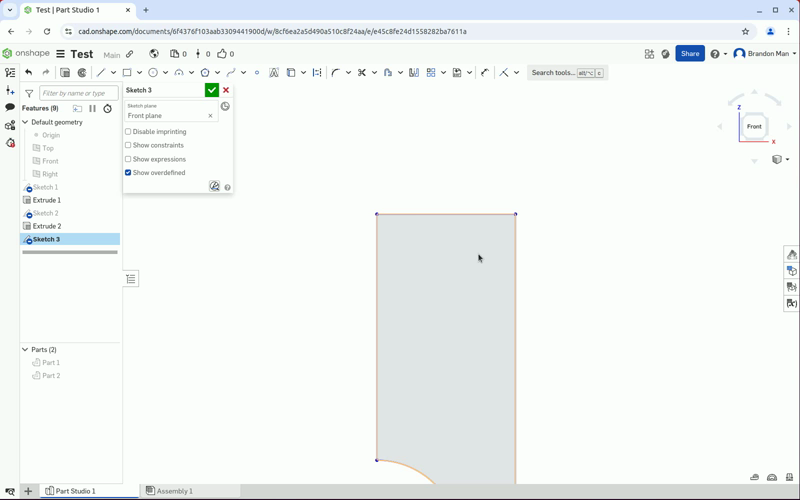
scroll(6)
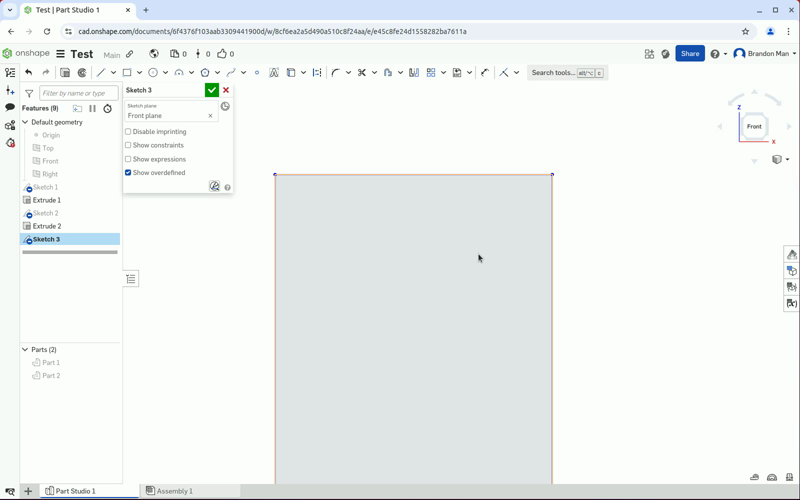
click(478, 253)
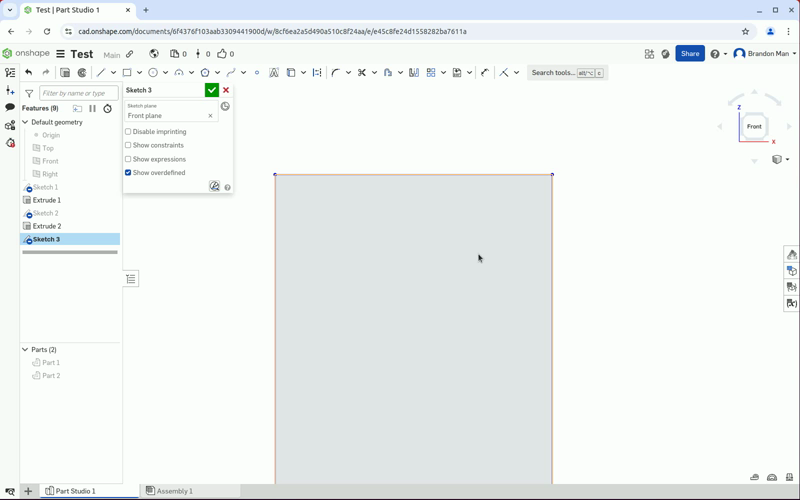
scroll(-6)
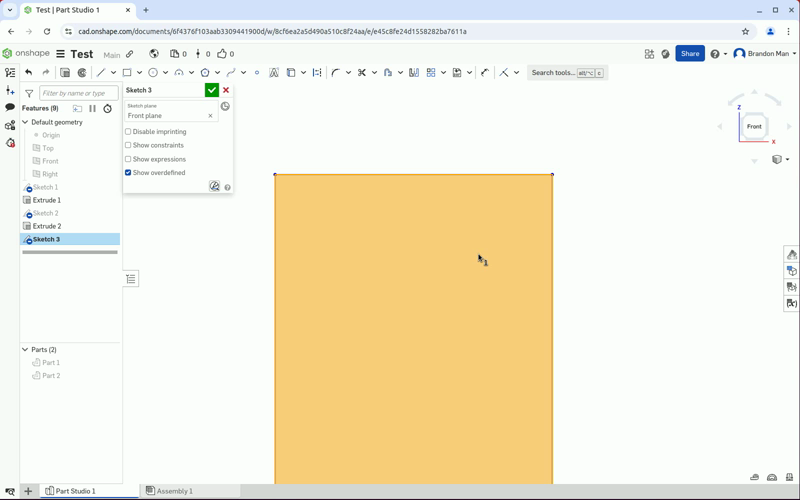
scroll(-6)
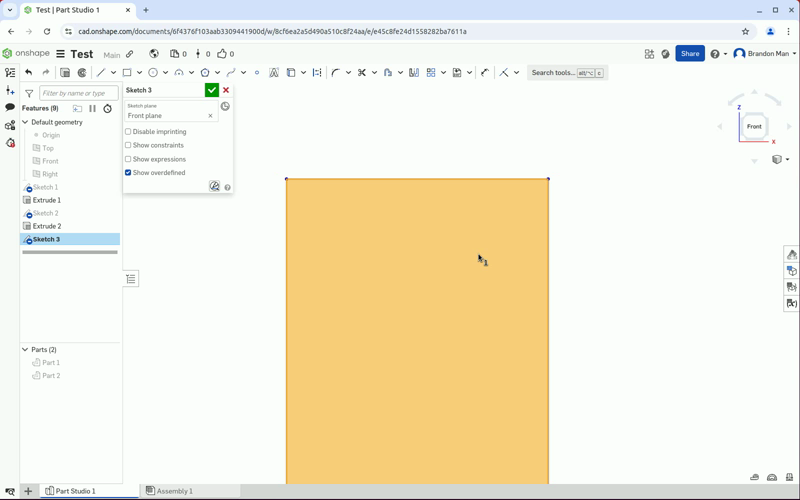
scroll(-6)
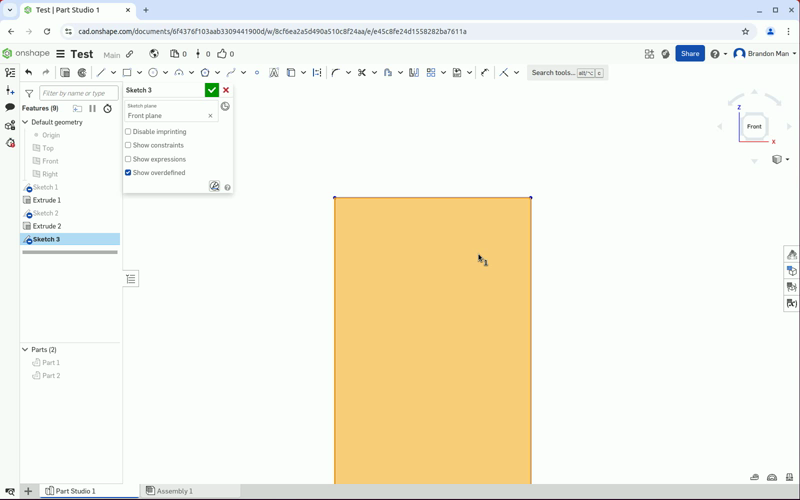
scroll(-6)
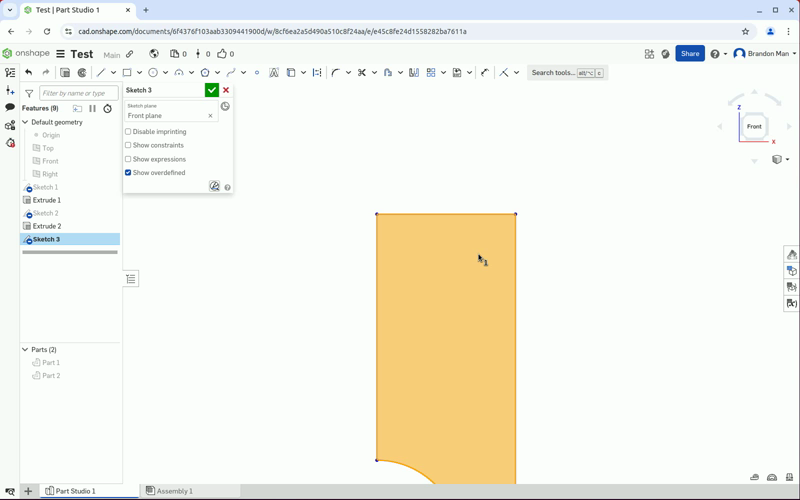
scroll(-6)
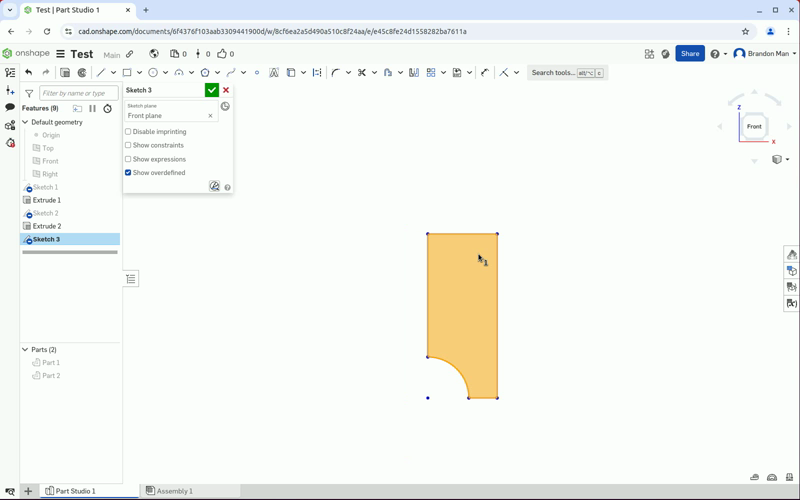
scroll(-6)
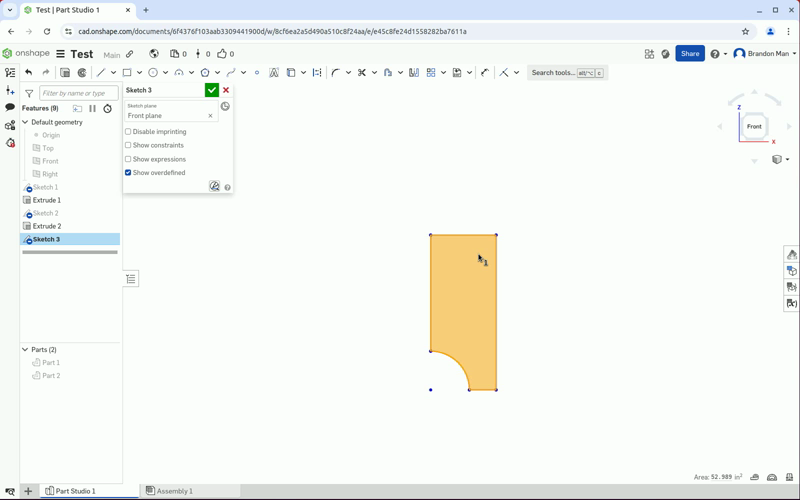
scroll(-6)
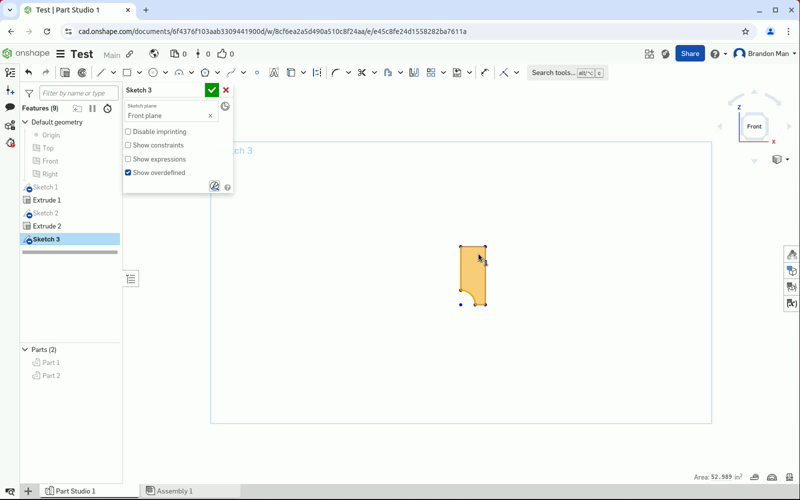
mouse_move(73, 352)
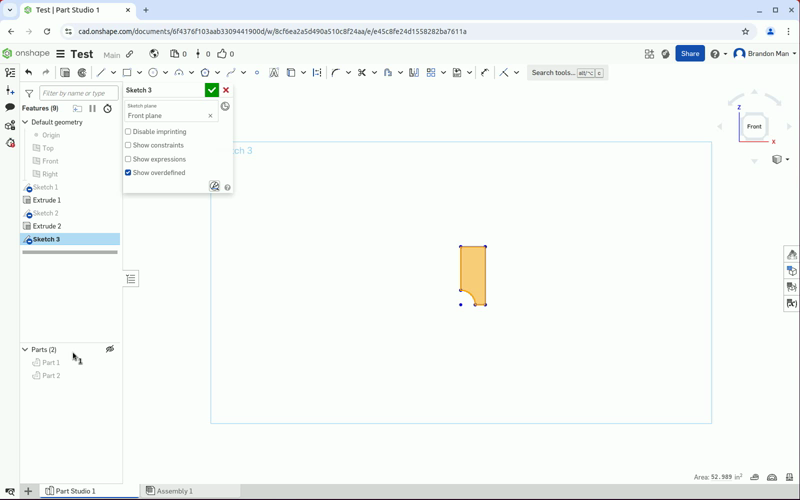
key(shift+y)
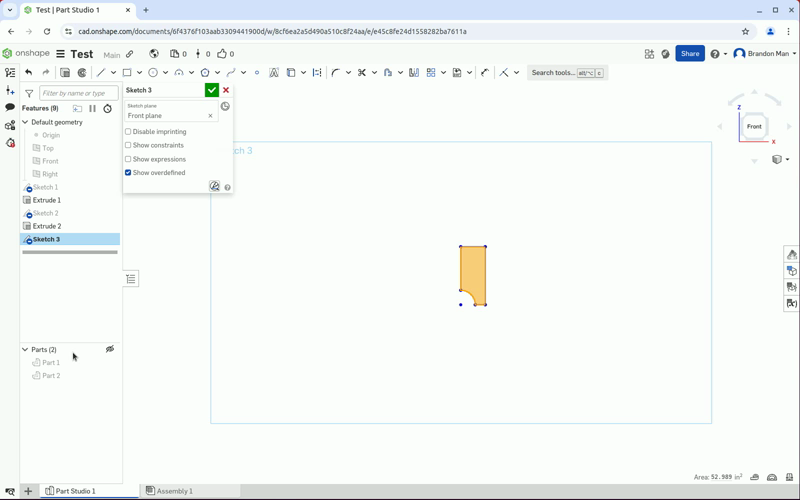
key(shift+e)
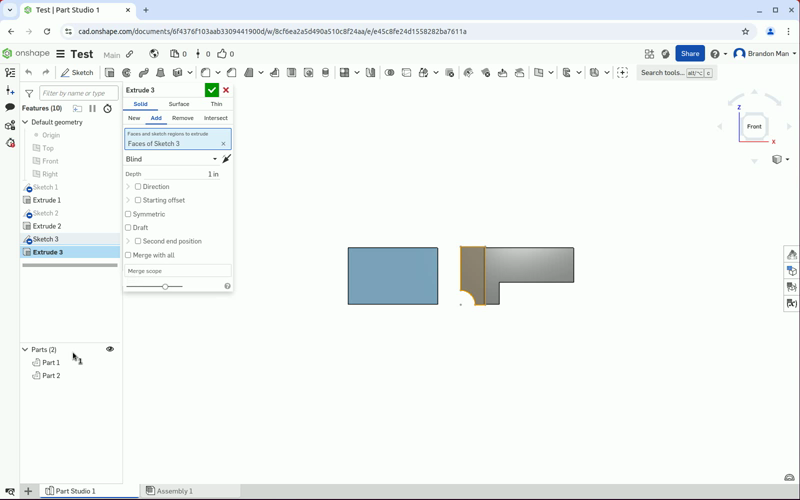
mouse_move(143, 106)
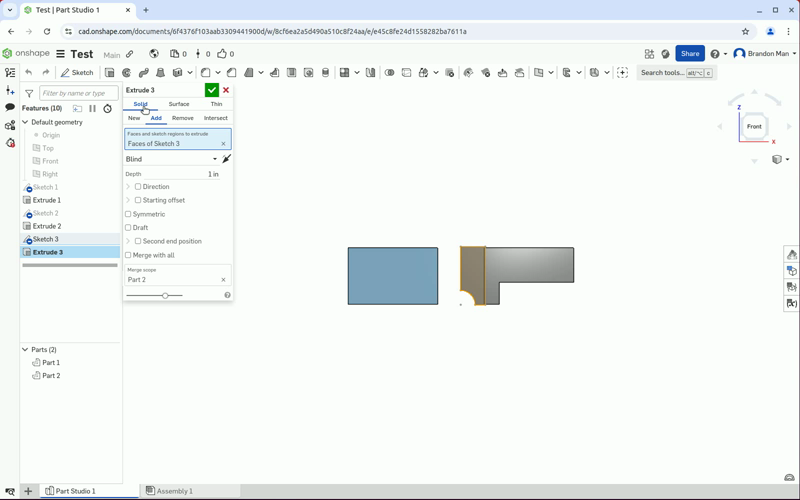
click(143, 106)
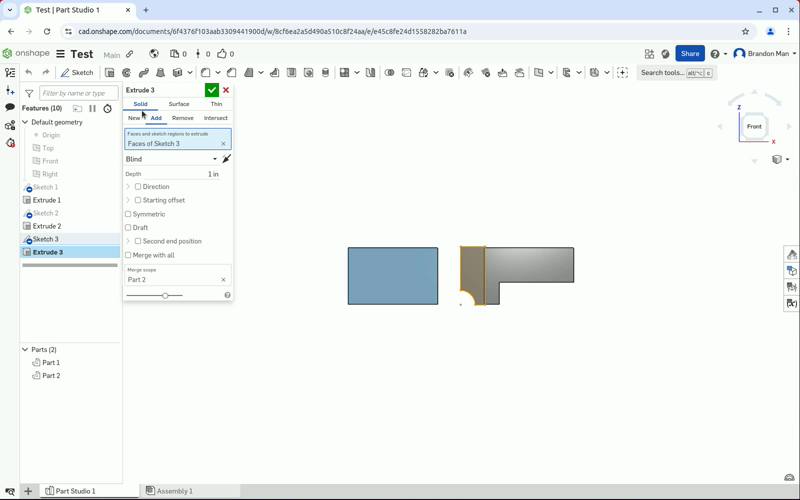
mouse_move(137, 120)
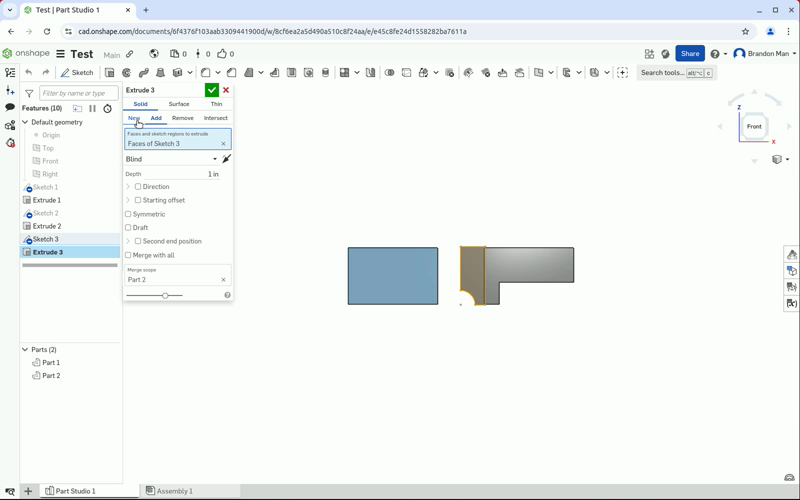
click(137, 120)
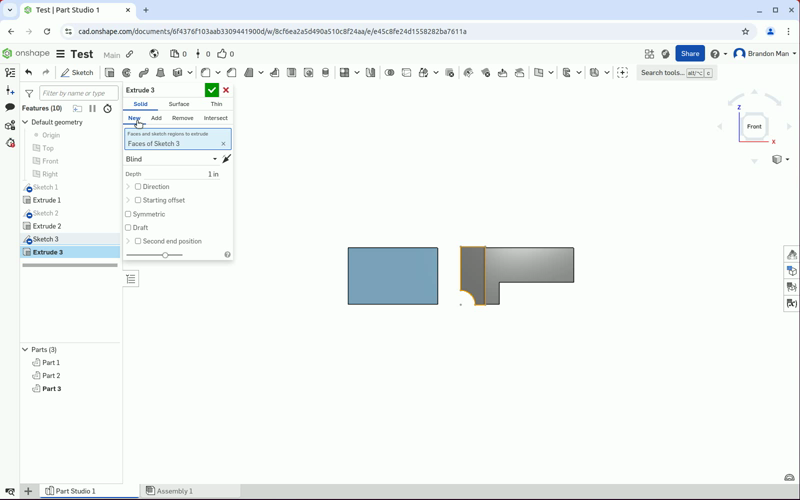
key(tab, 4)
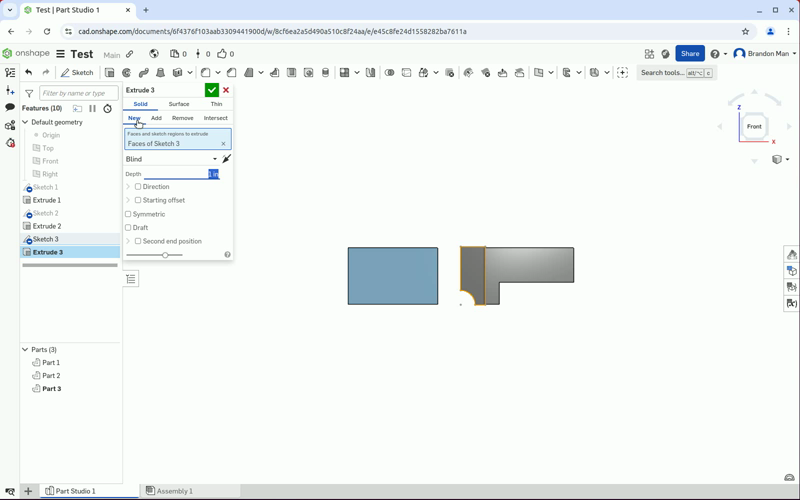
text(21.664)
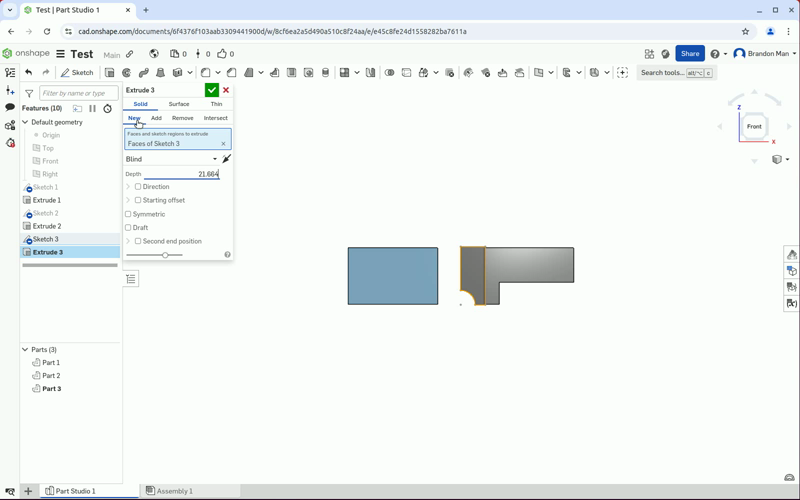
key(enter)
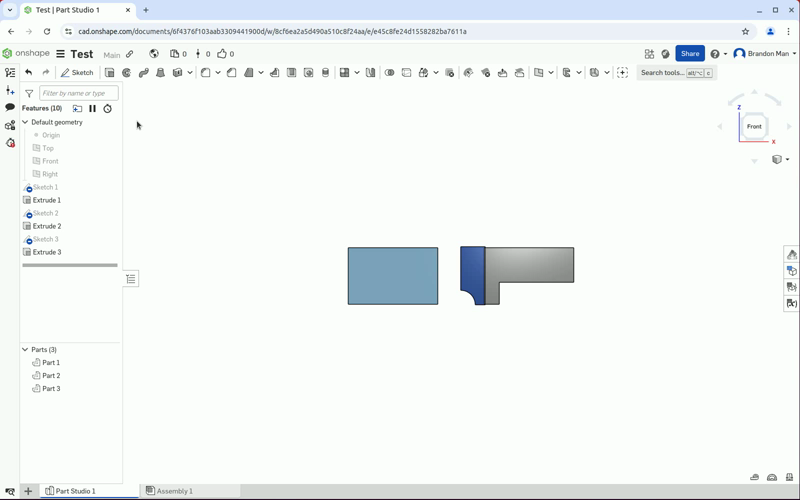
key(shift+h)
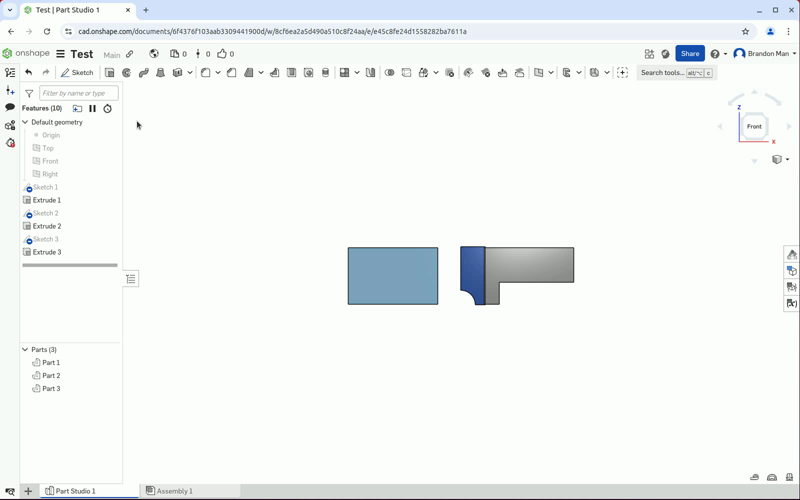
key(shift+h)
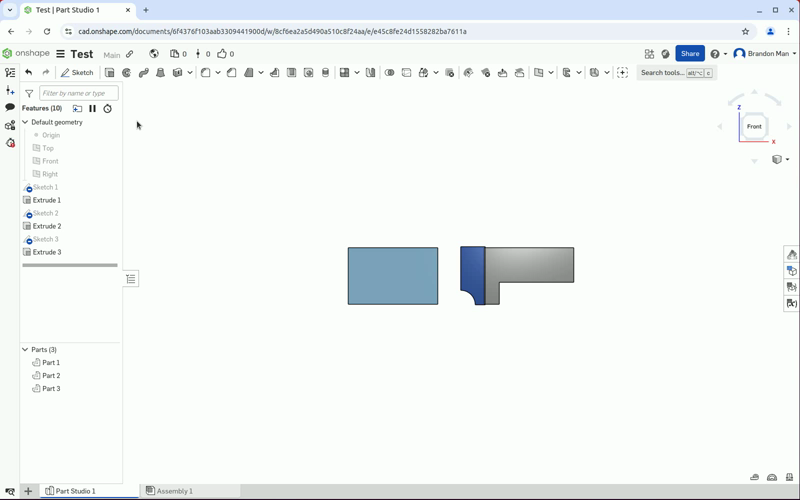
mouse_move(73, 189)
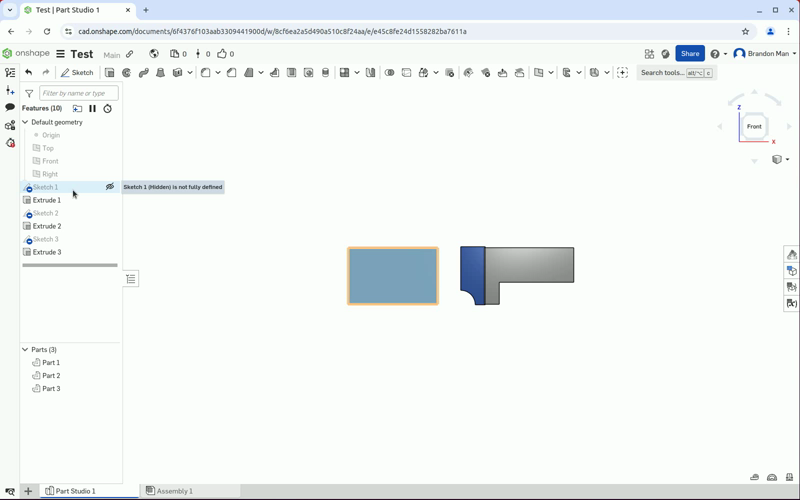
click(73, 189)
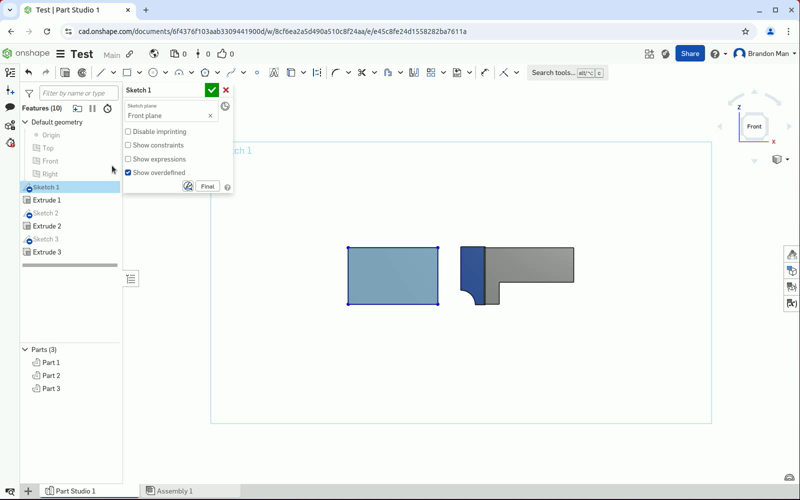
mouse_move(229, 92)
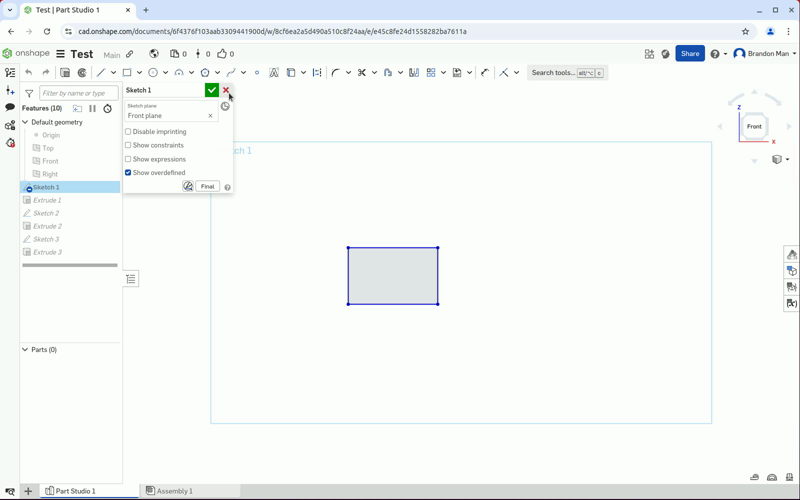
click(229, 92)
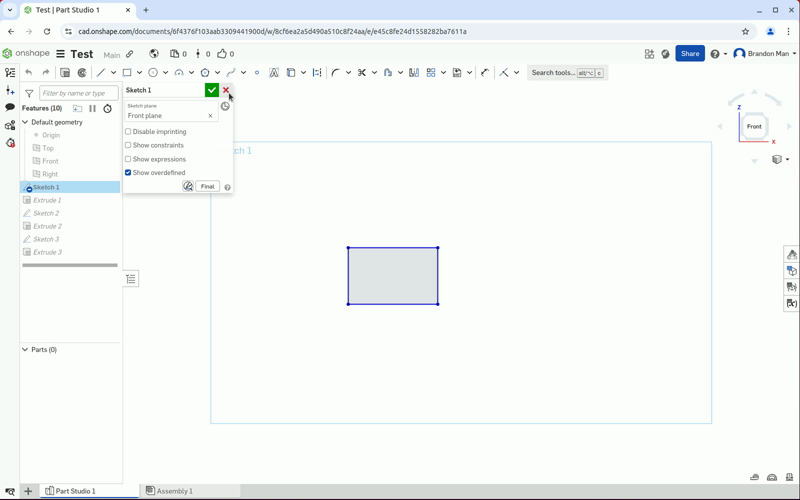
key(shift+s)
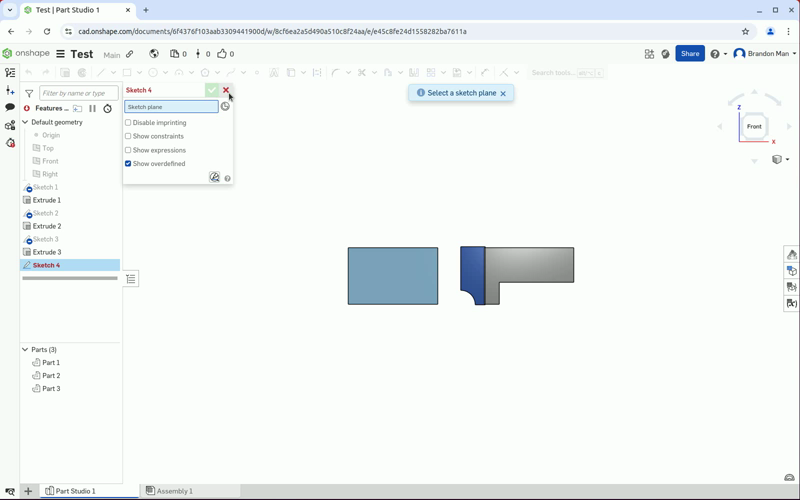
mouse_move(73, 163)
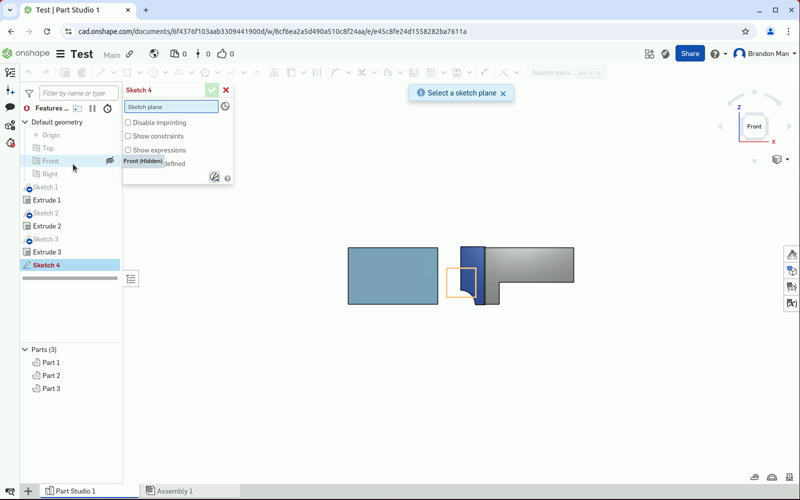
click(73, 163)
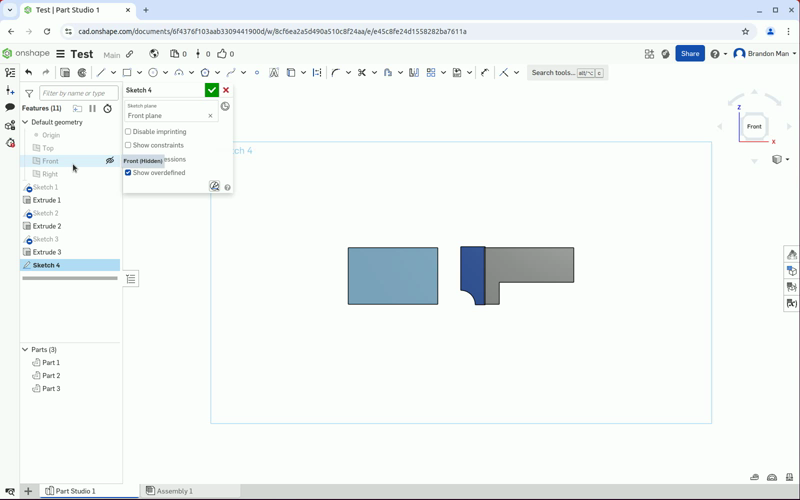
mouse_move(73, 352)
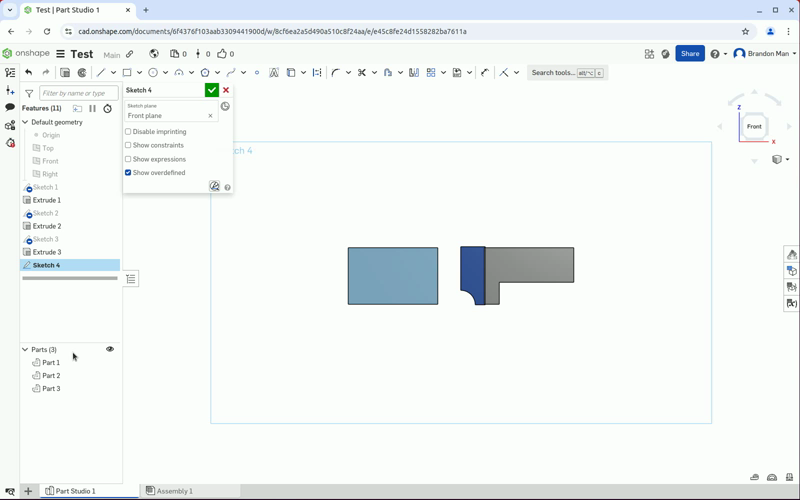
key(y)
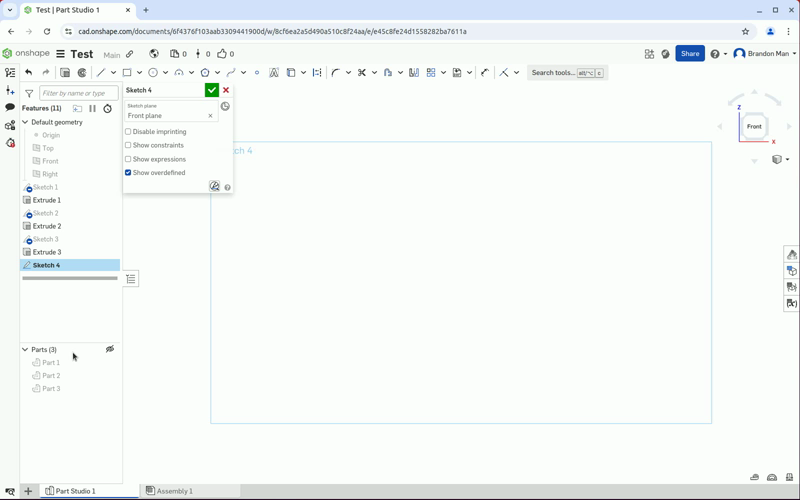
key(l)
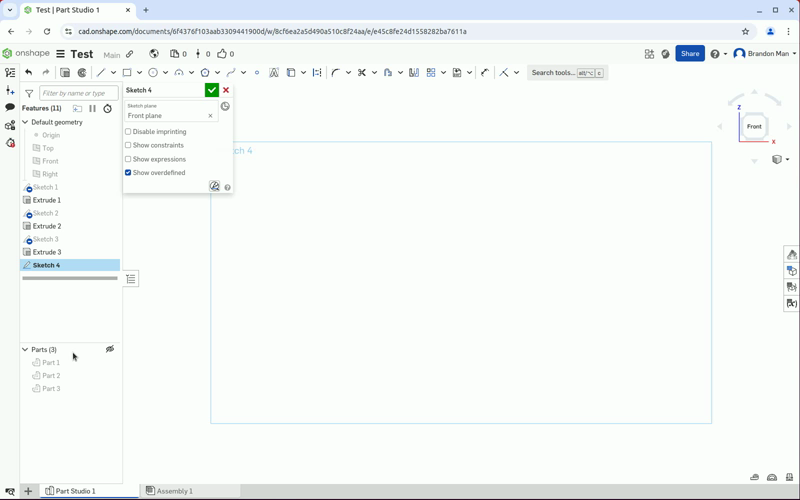
key_down(shift)
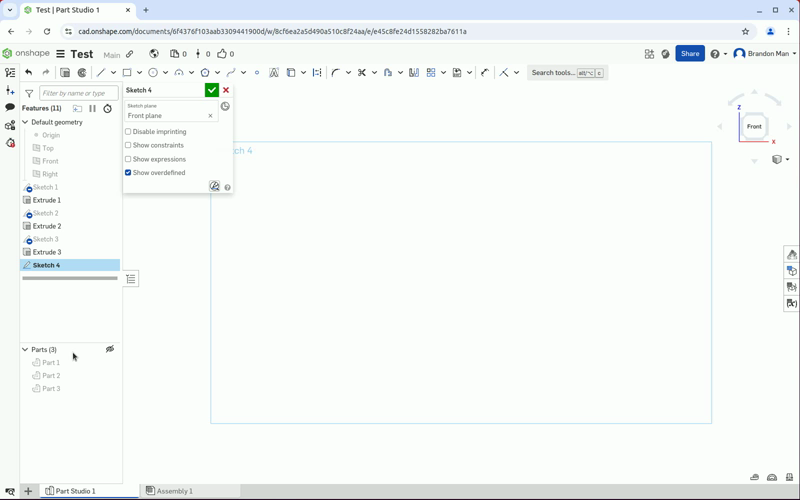
mouse_move(437, 304)
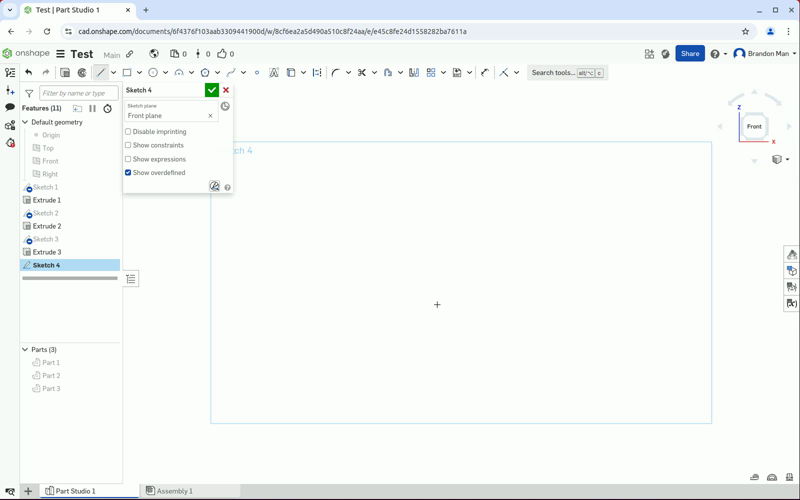
click(437, 304)
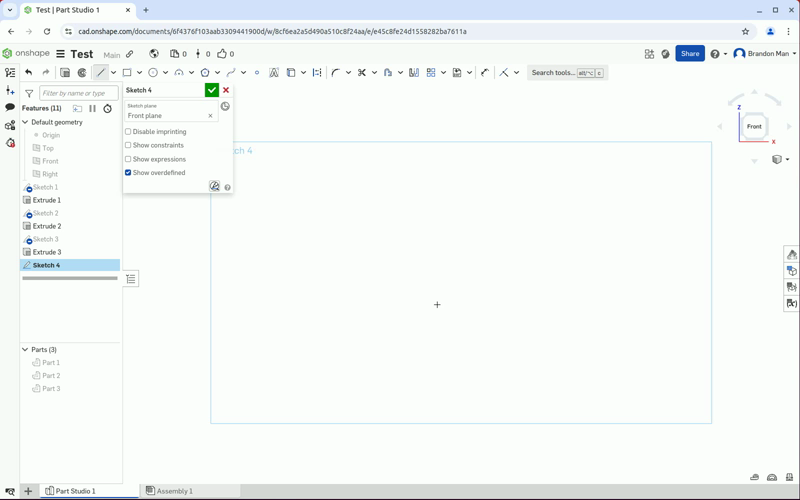
key_up(shift)
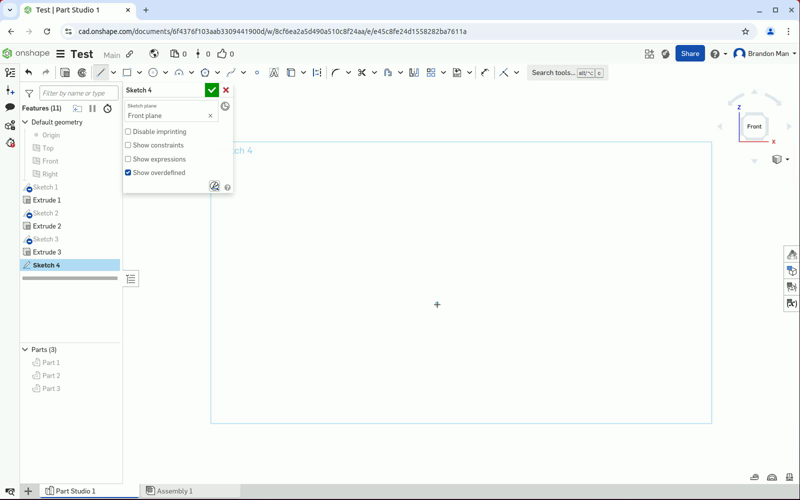
key_down(shift)
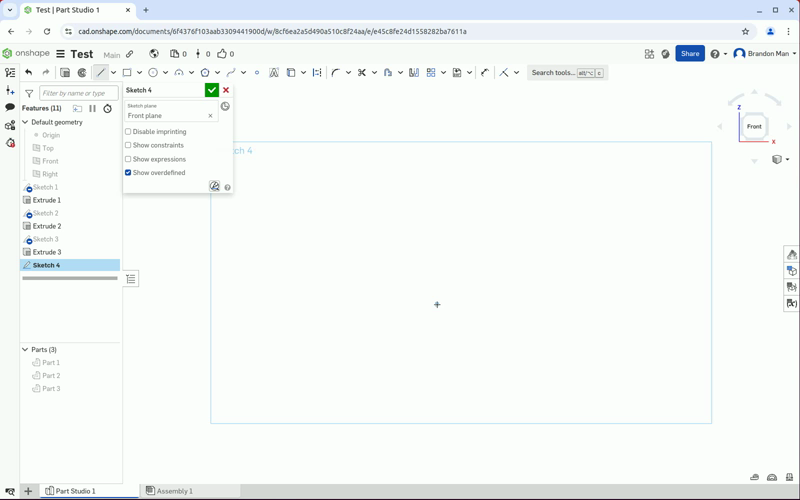
mouse_move(467, 304)
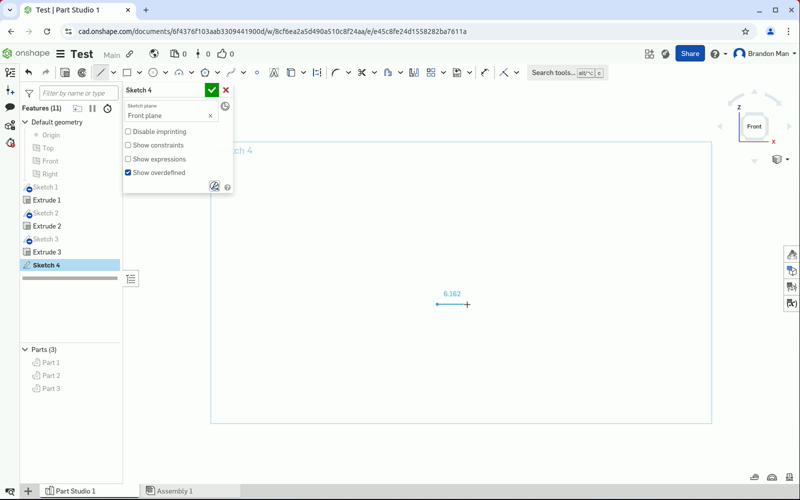
mouse_move(447, 304)
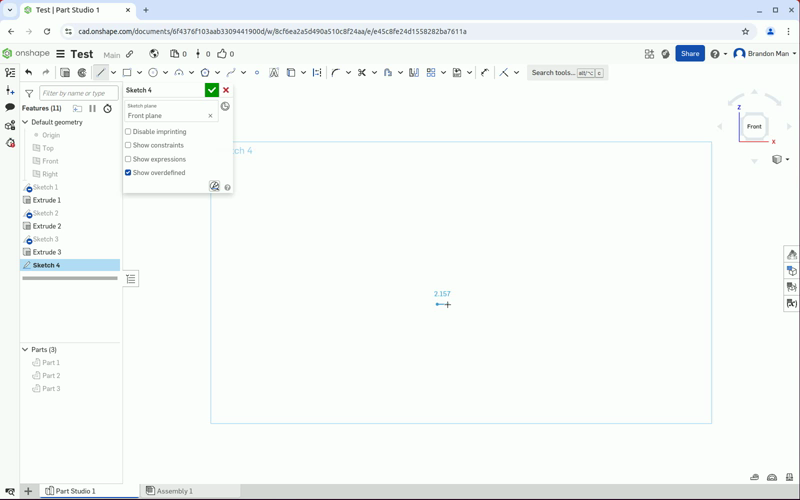
click(447, 304)
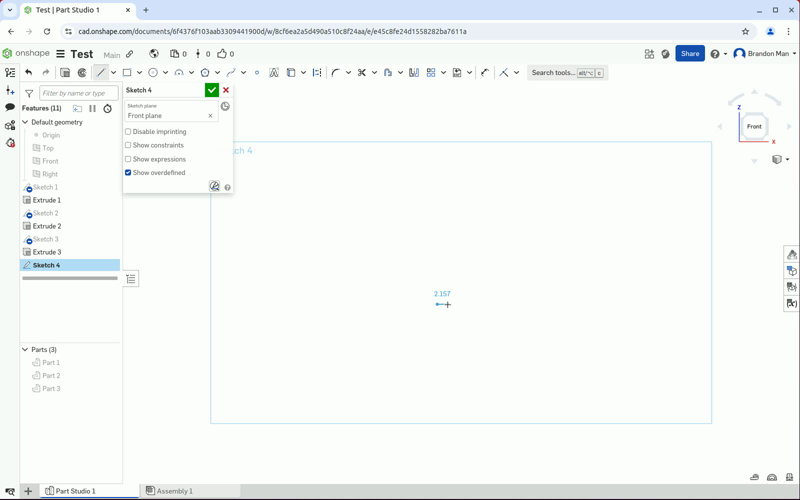
key_up(shift)
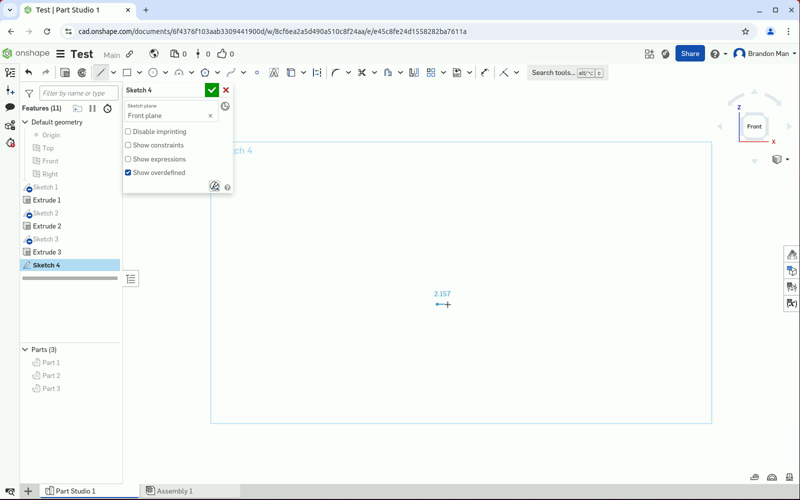
key(esc)
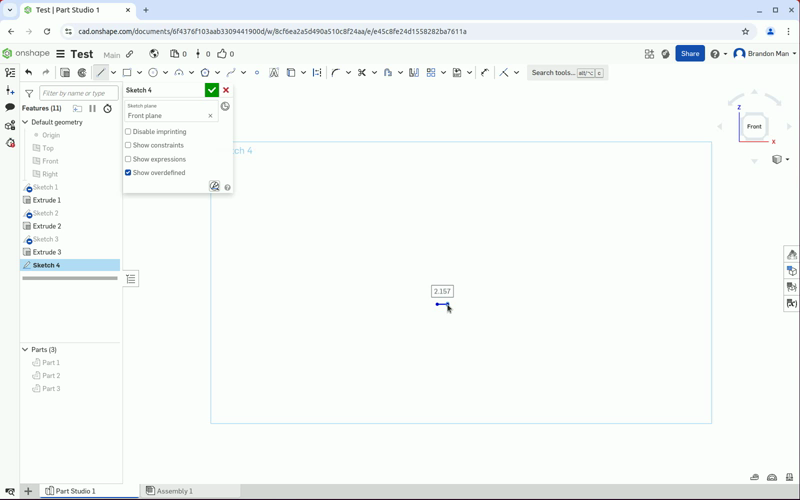
key(a)
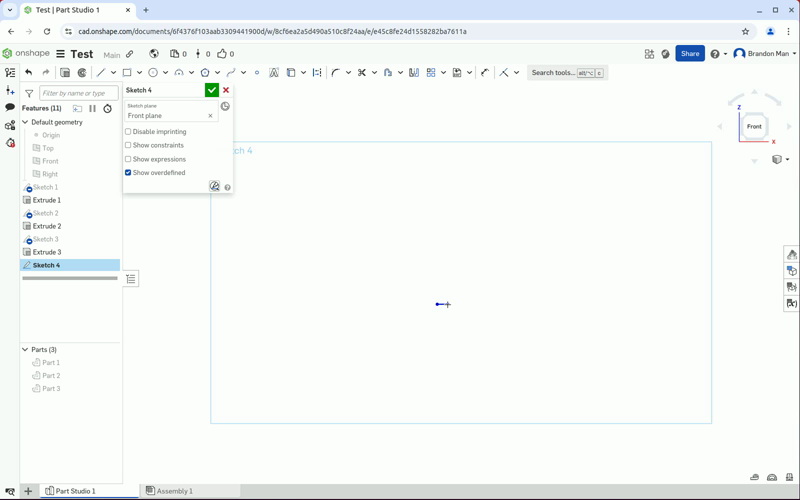
mouse_move(447, 304)
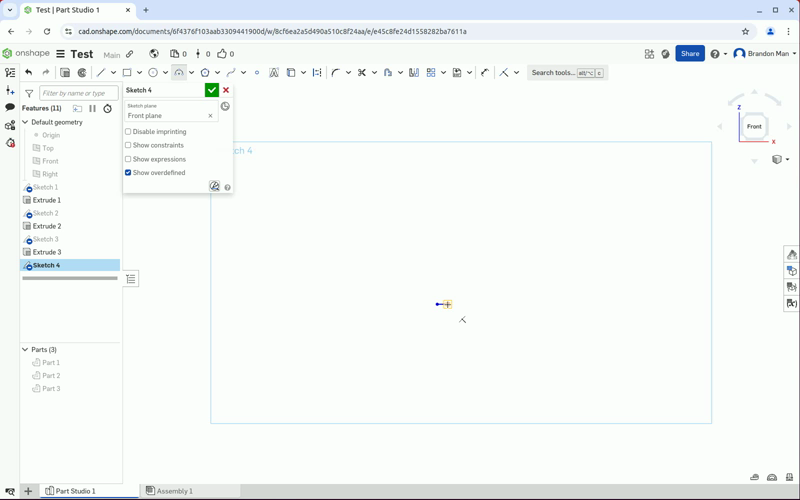
click(447, 304)
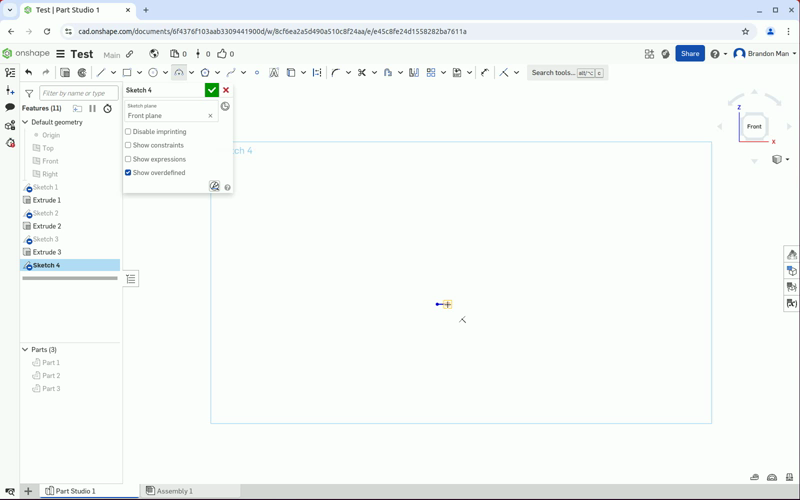
key_down(shift)
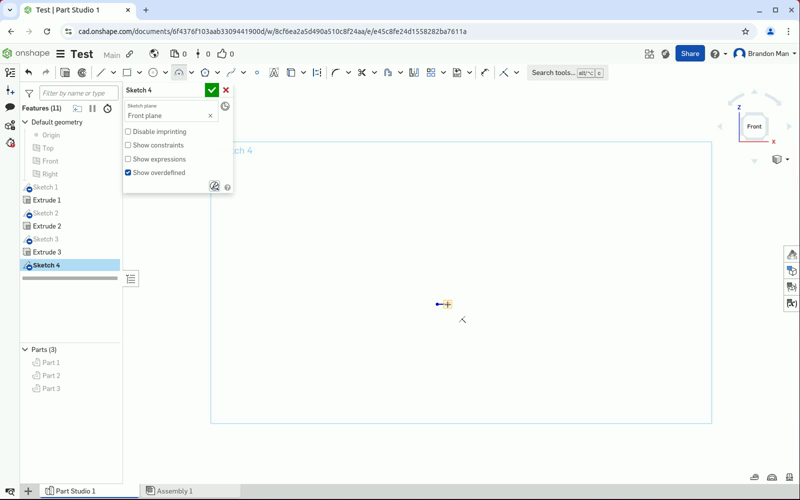
mouse_move(461, 289)
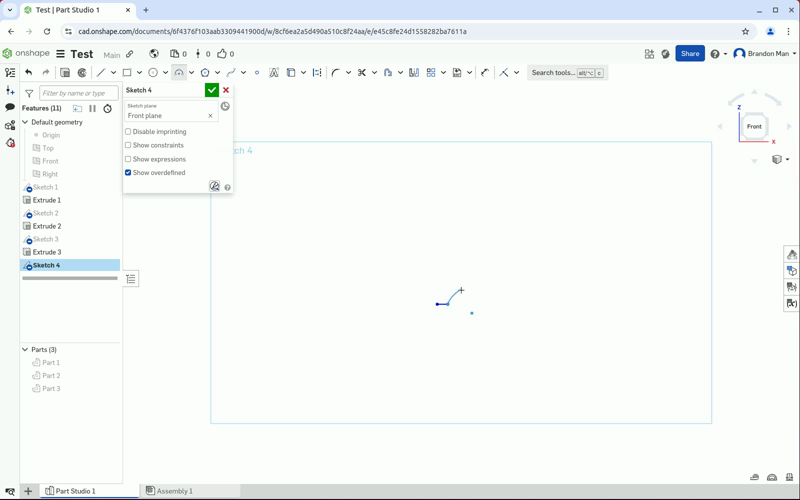
click(461, 289)
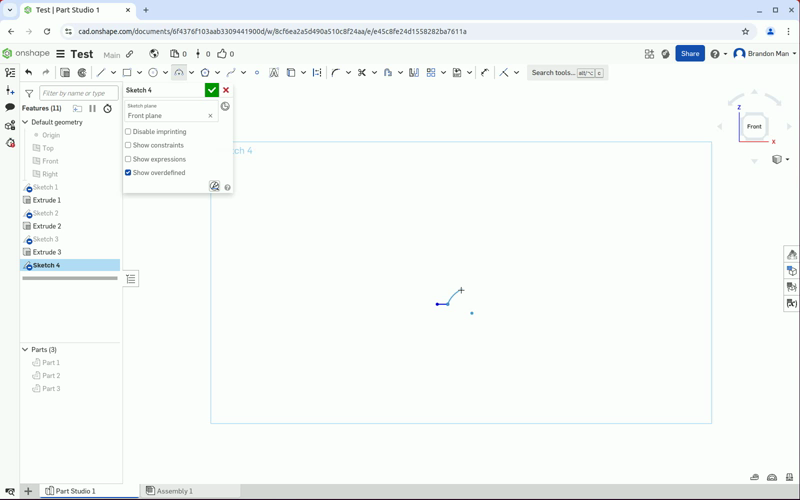
mouse_move(451, 294)
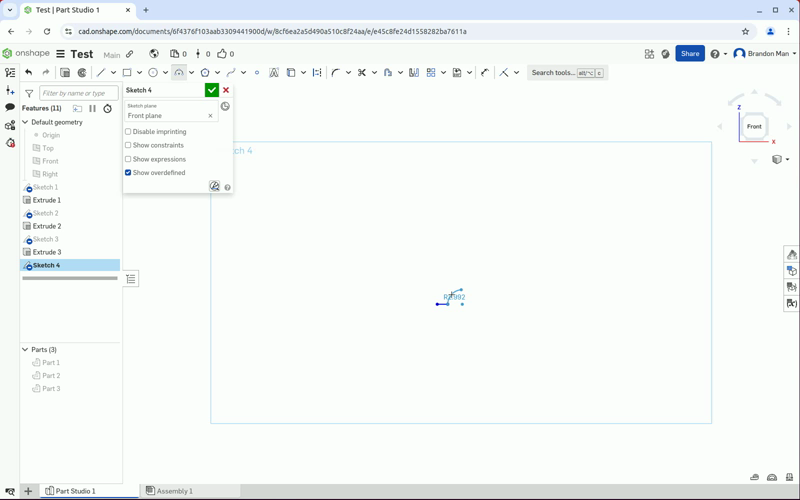
click(451, 294)
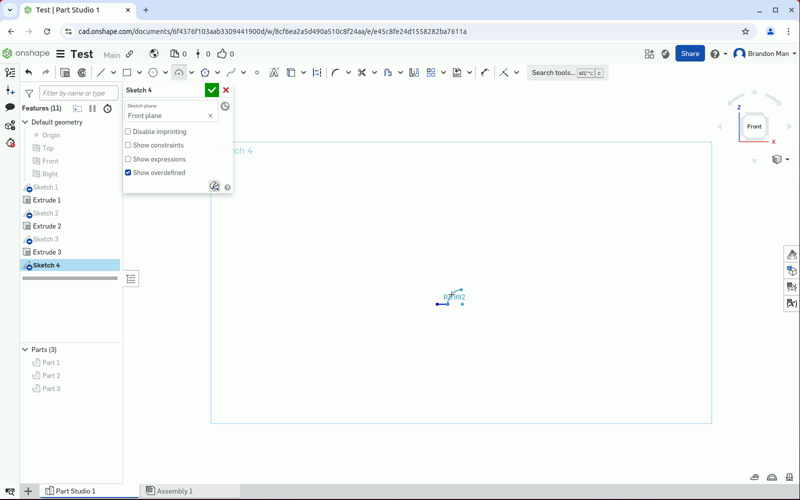
key_up(shift)
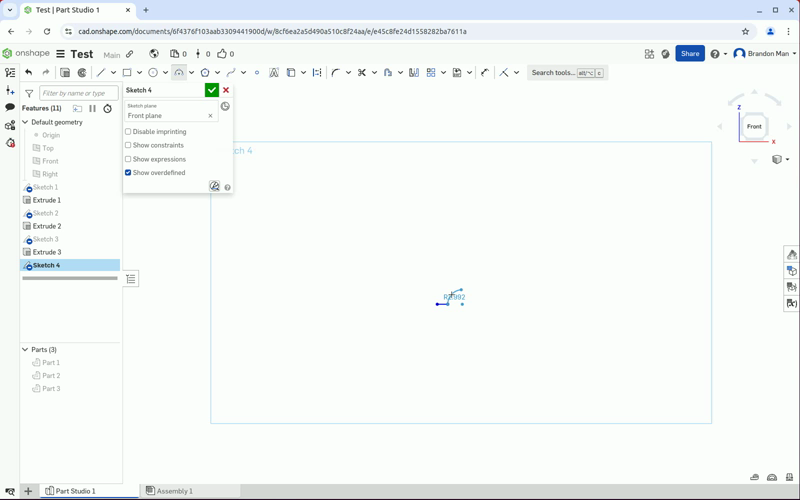
key(esc)
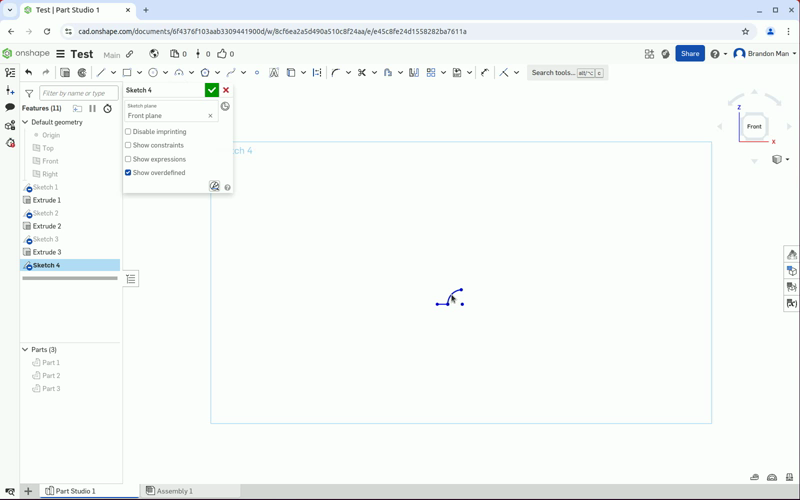
key(l)
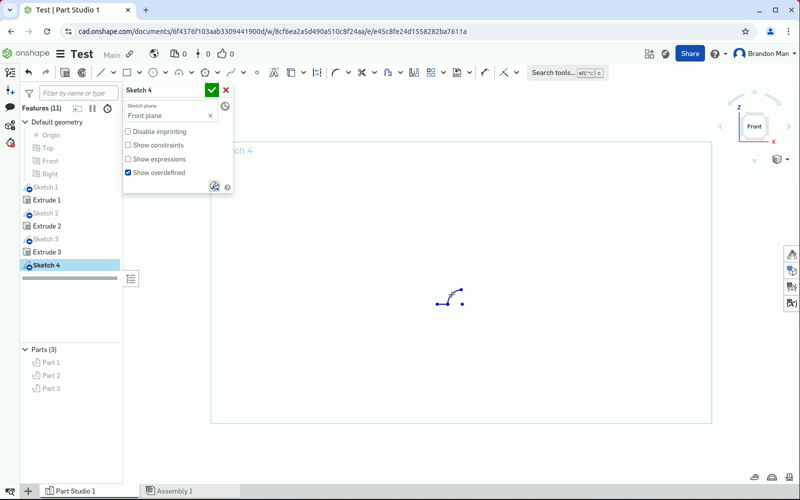
mouse_move(461, 289)
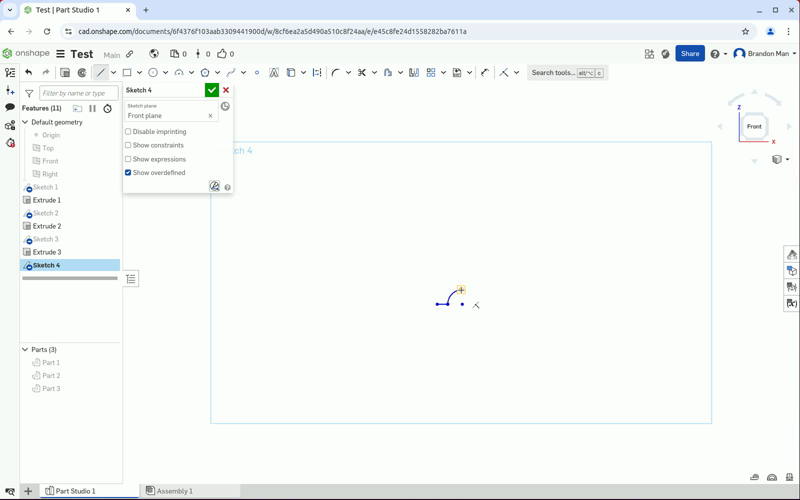
click(461, 289)
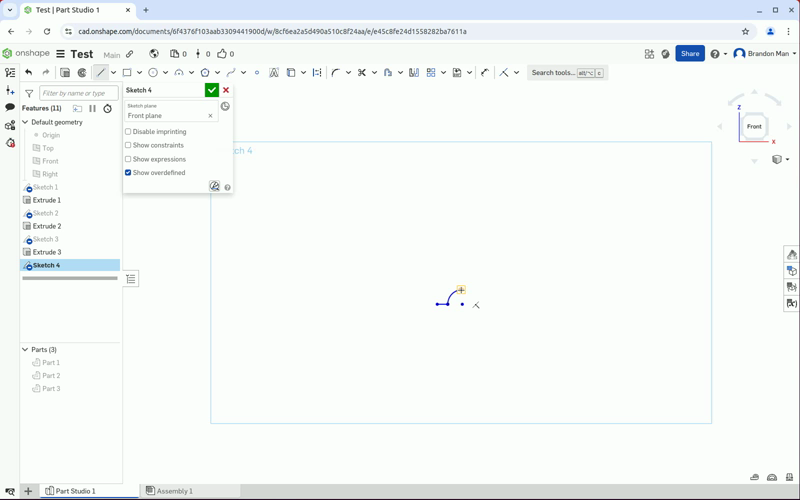
key_down(shift)
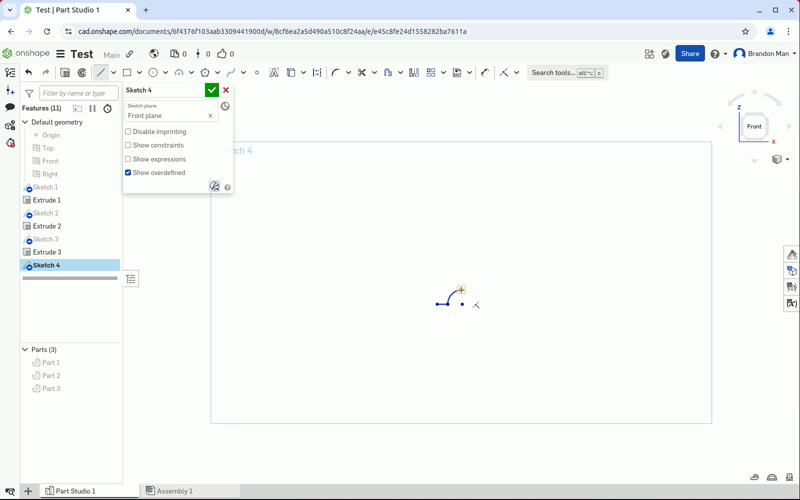
mouse_move(491, 289)
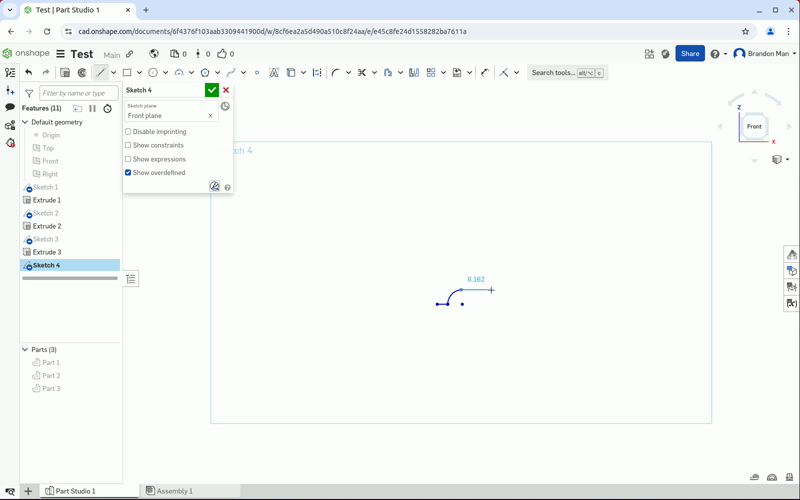
mouse_move(461, 247)
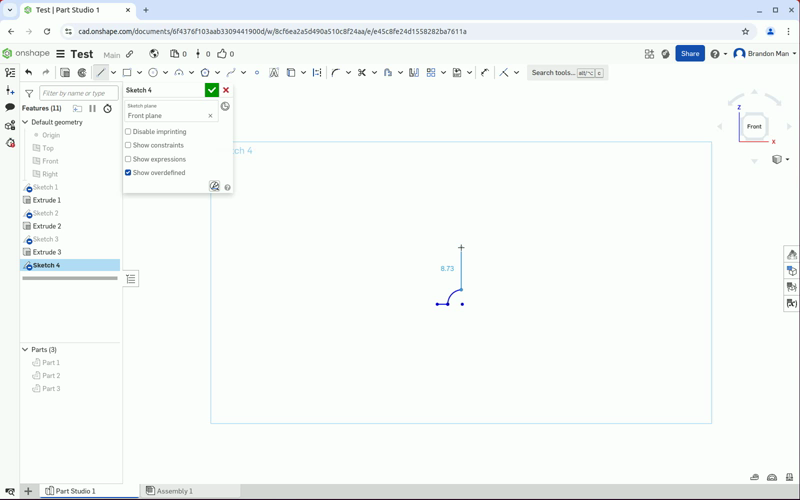
click(461, 247)
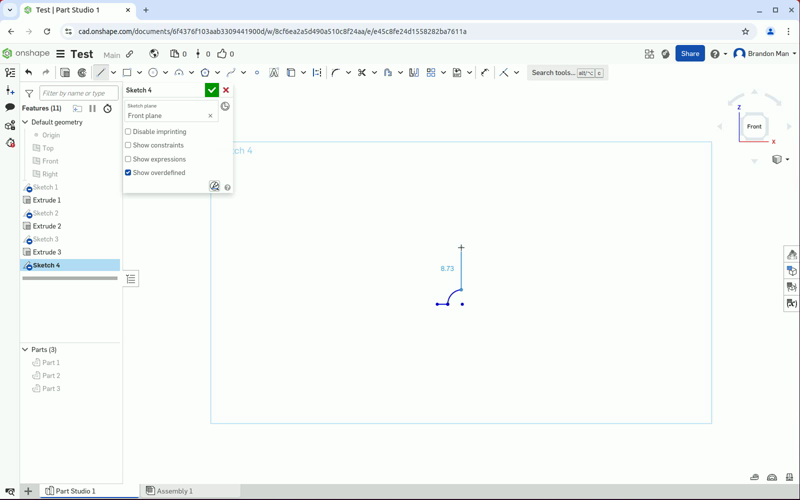
key_up(shift)
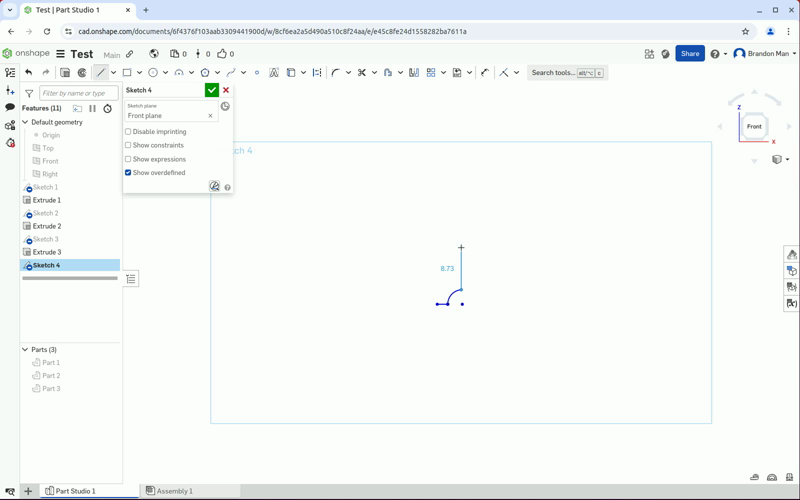
key_down(shift)
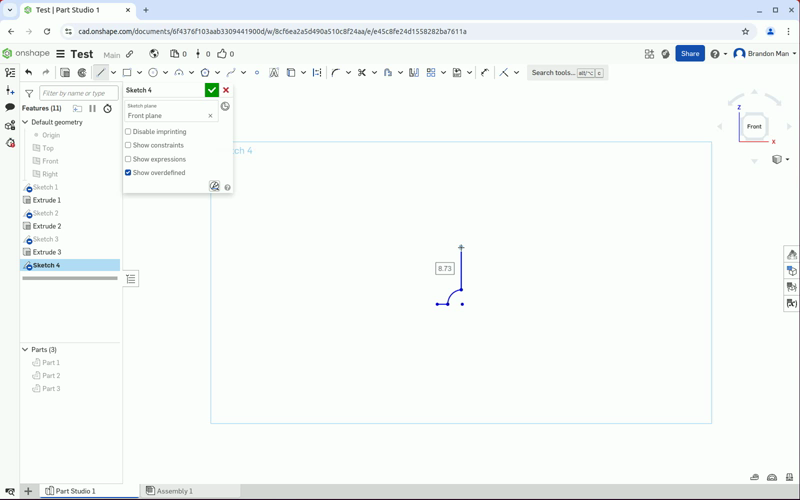
mouse_move(491, 247)
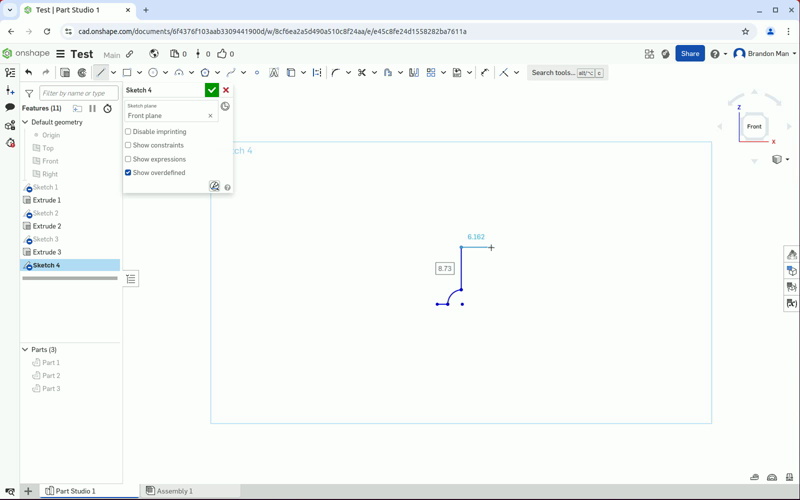
mouse_move(437, 247)
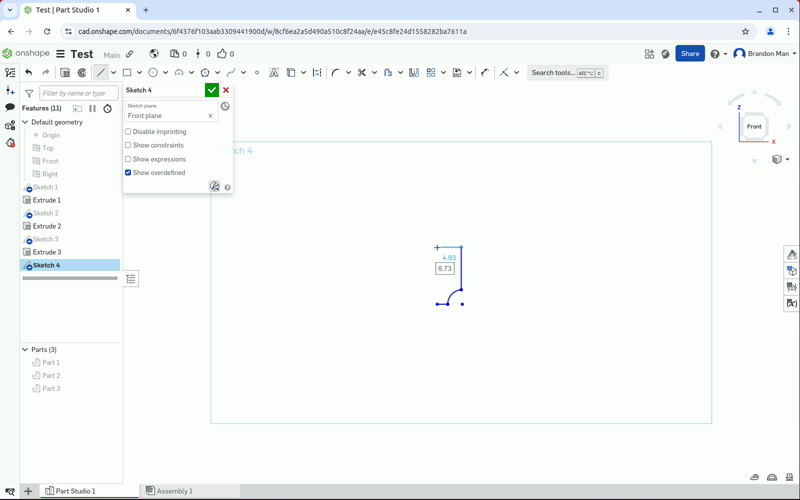
click(437, 247)
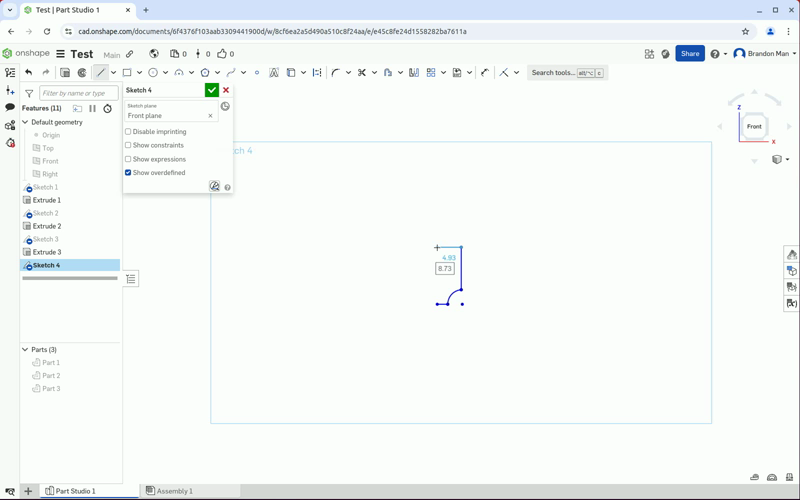
key_up(shift)
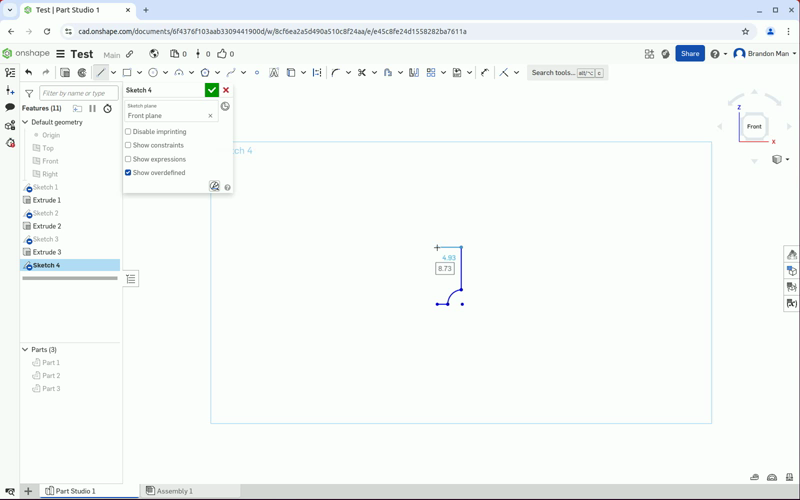
mouse_move(467, 247)
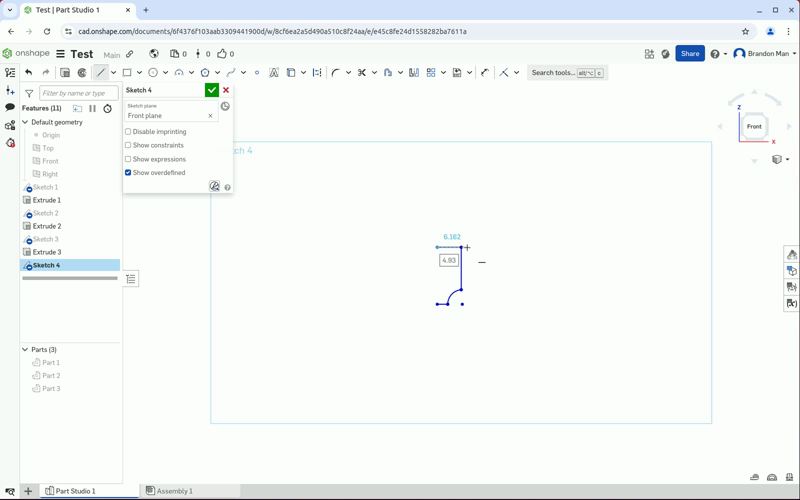
key_down(shift)
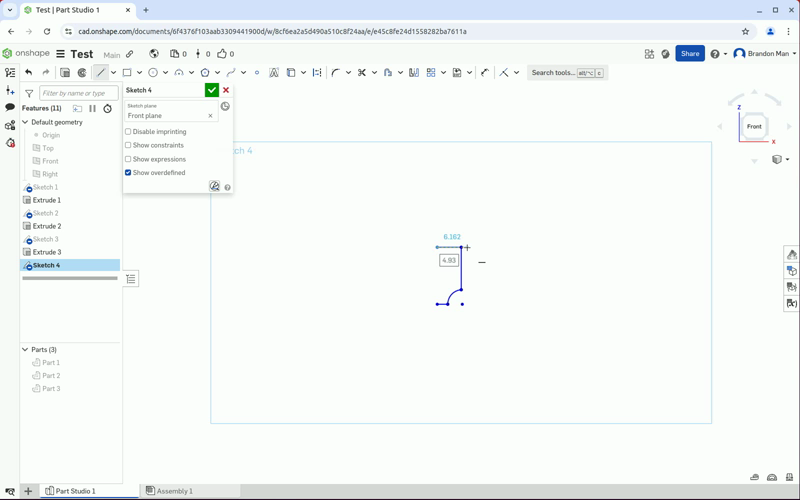
mouse_move(437, 304)
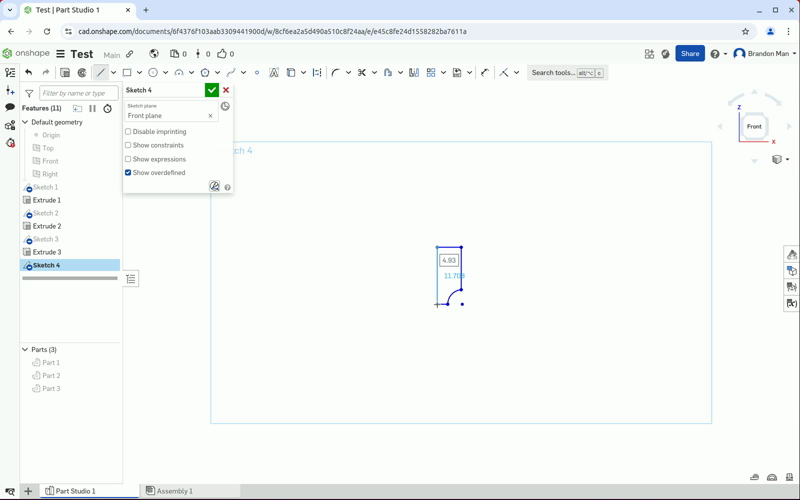
key_up(shift)
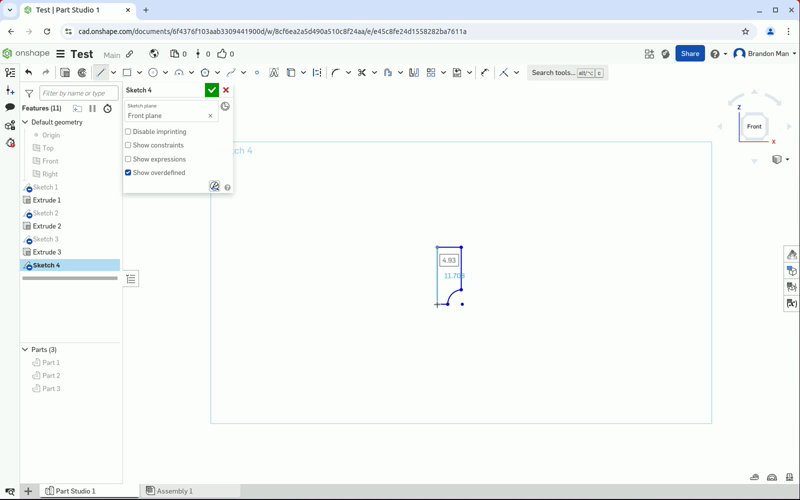
click(437, 304)
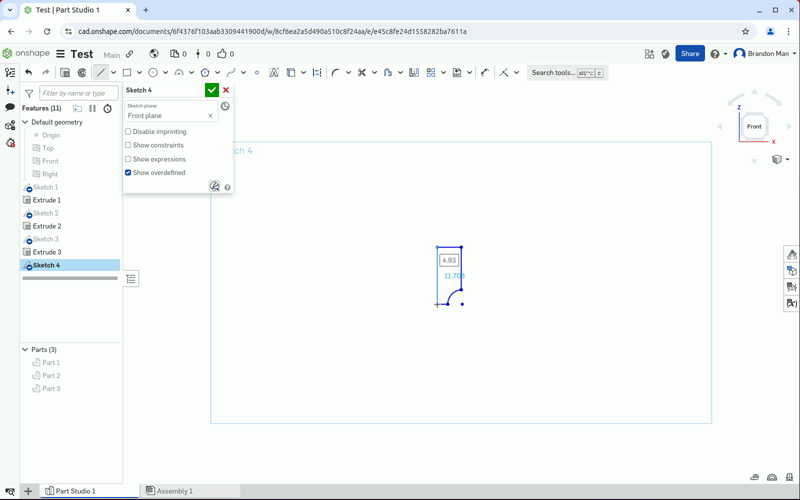
key(esc)
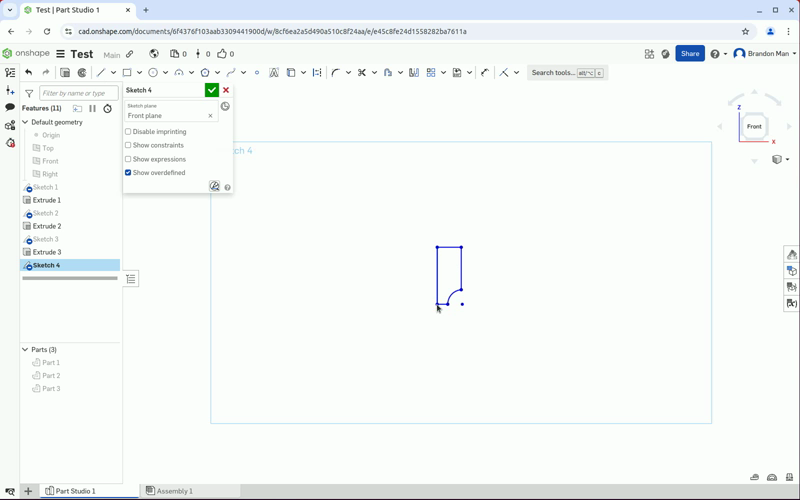
mouse_move(439, 276)
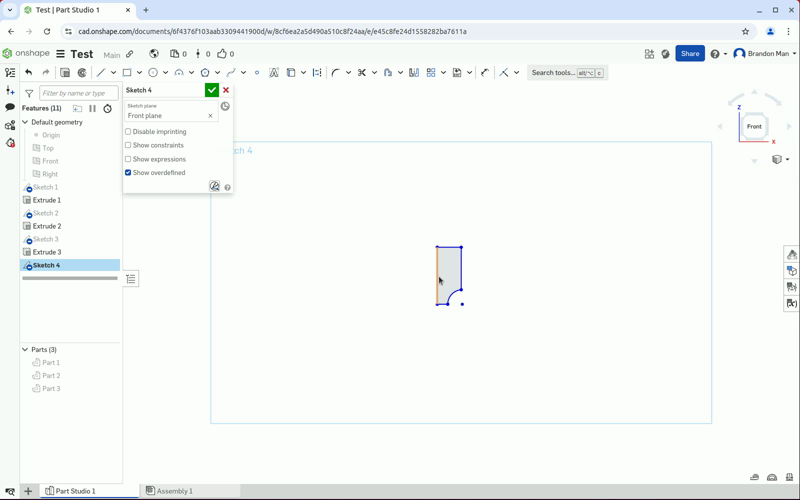
scroll(6)
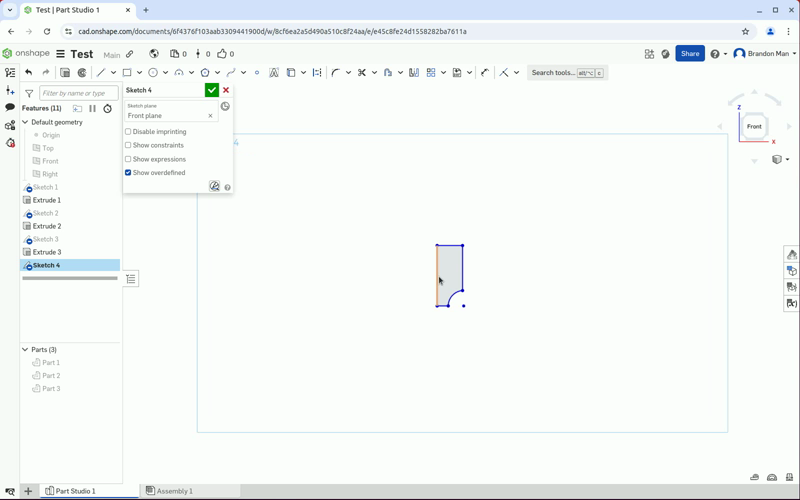
scroll(6)
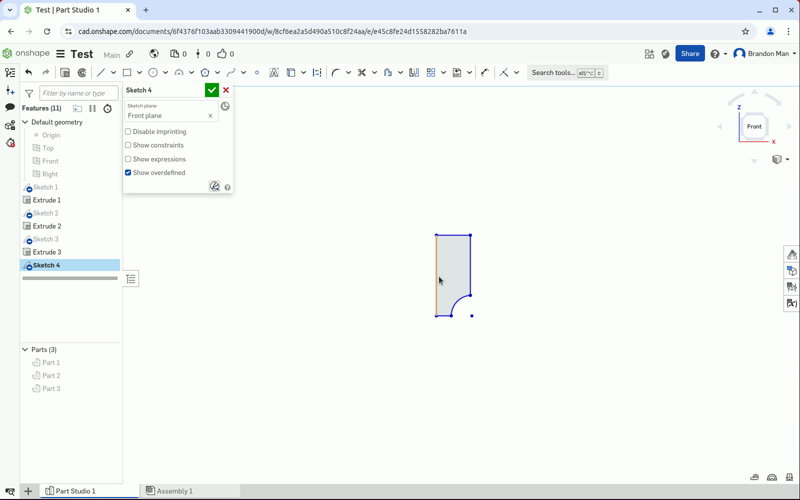
scroll(6)
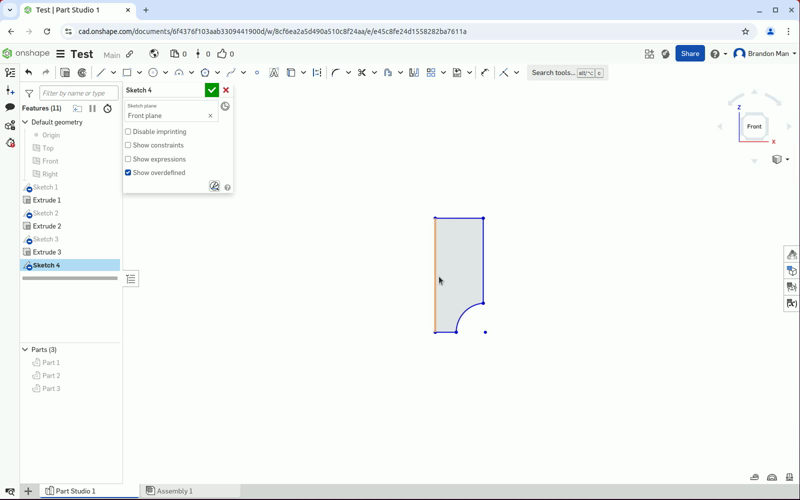
scroll(6)
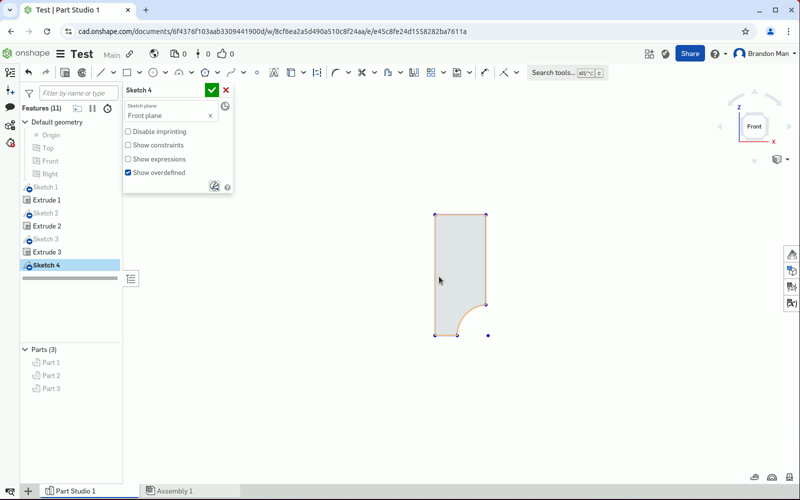
scroll(6)
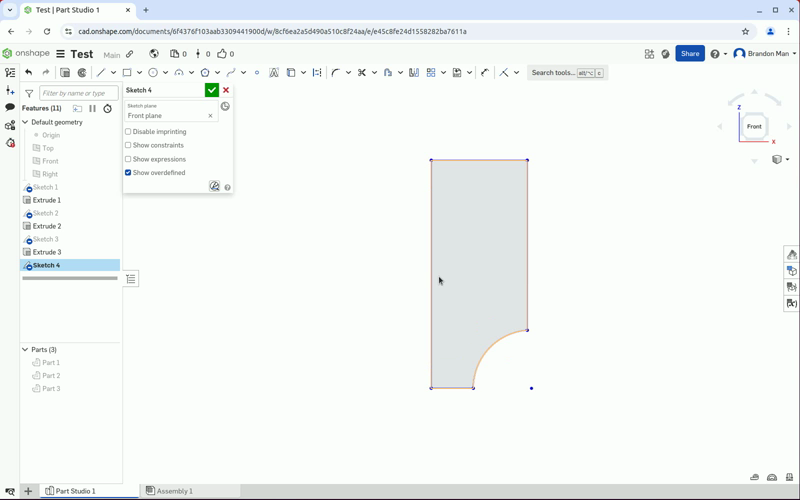
scroll(6)
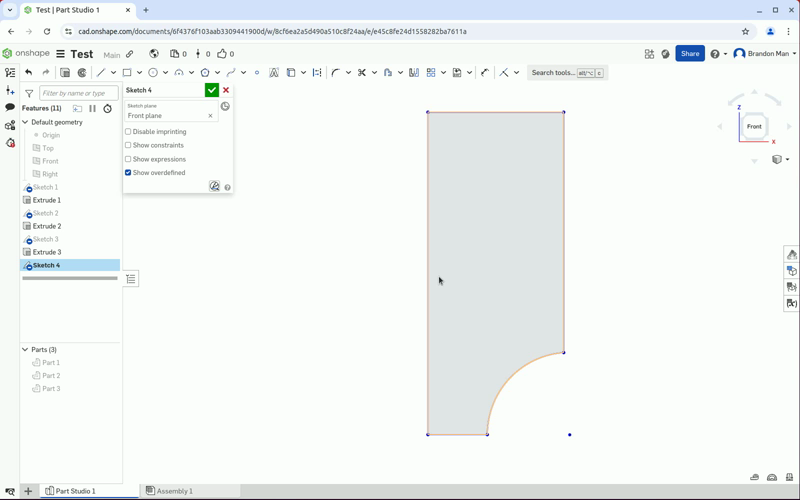
scroll(6)
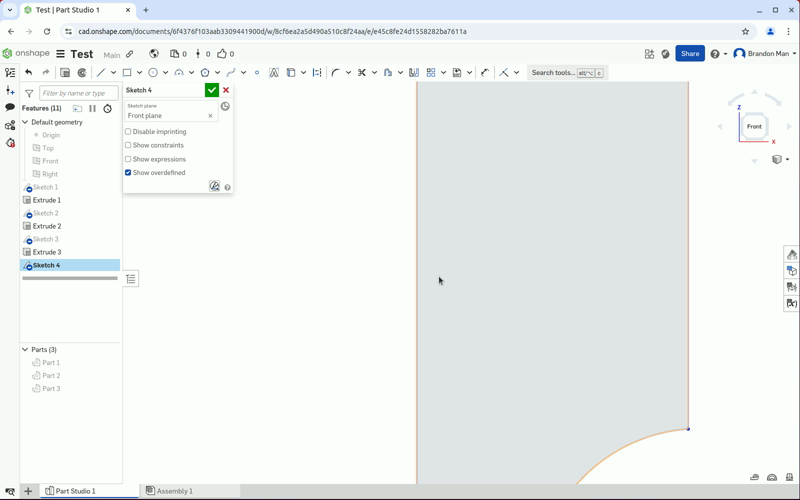
click(439, 276)
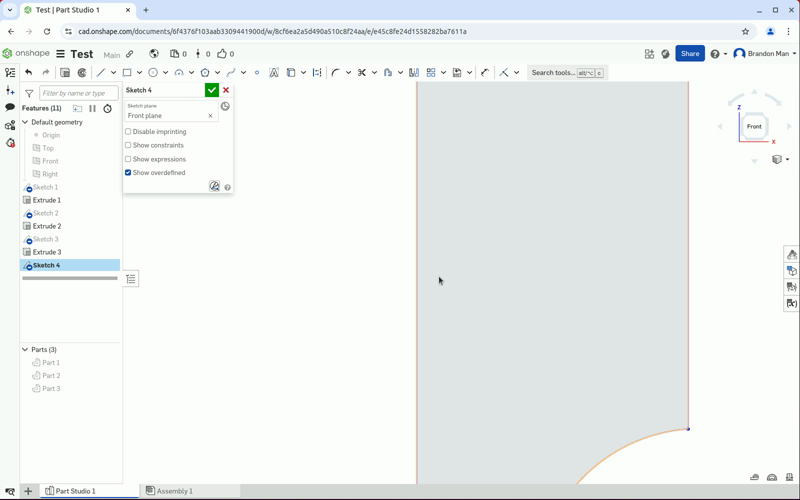
scroll(-6)
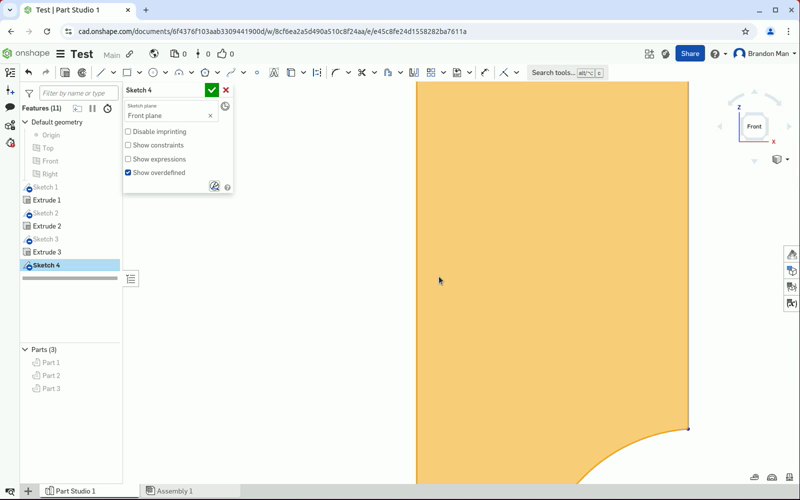
scroll(-6)
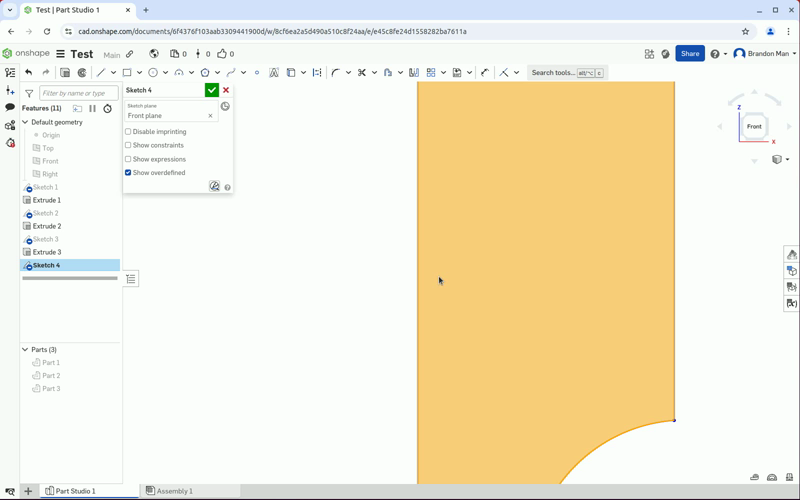
scroll(-6)
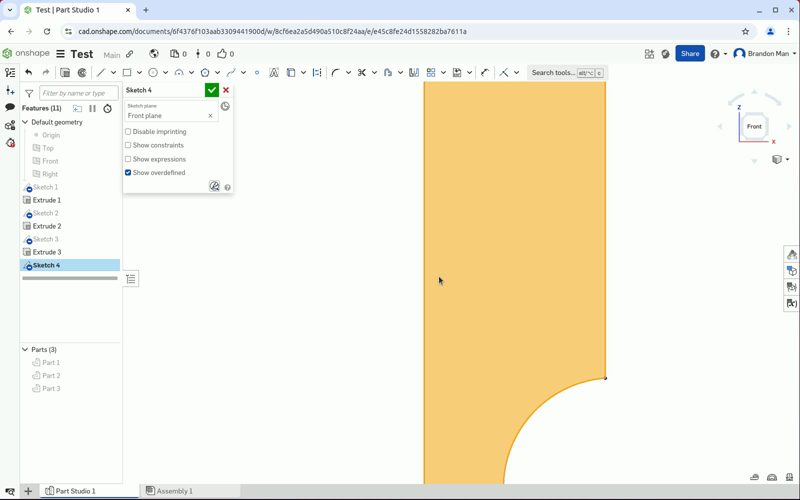
scroll(-6)
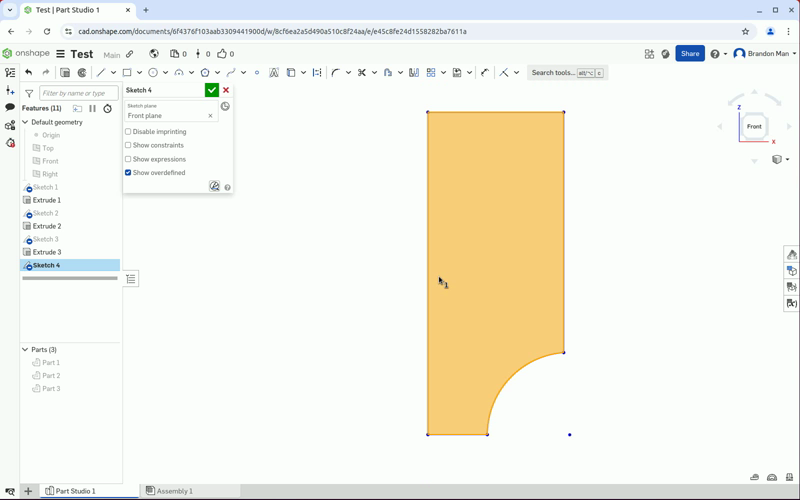
scroll(-6)
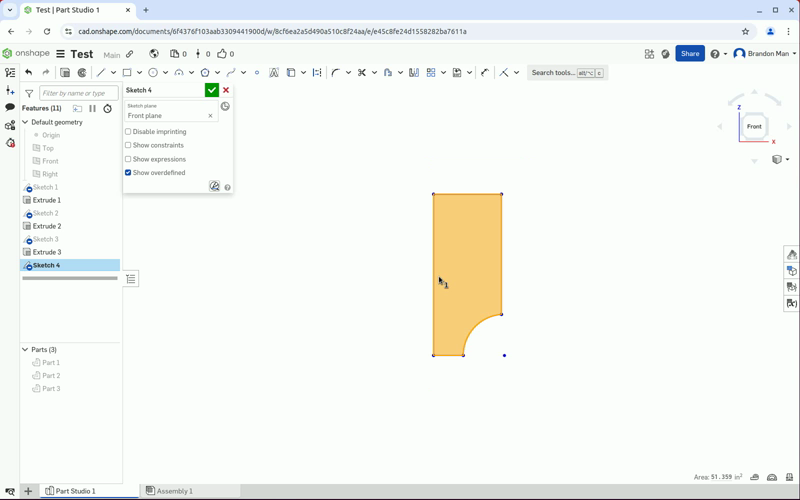
scroll(-6)
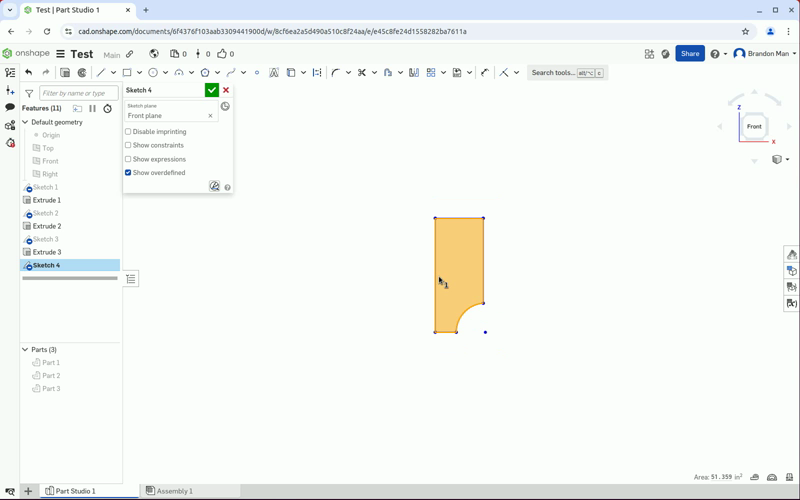
scroll(-6)
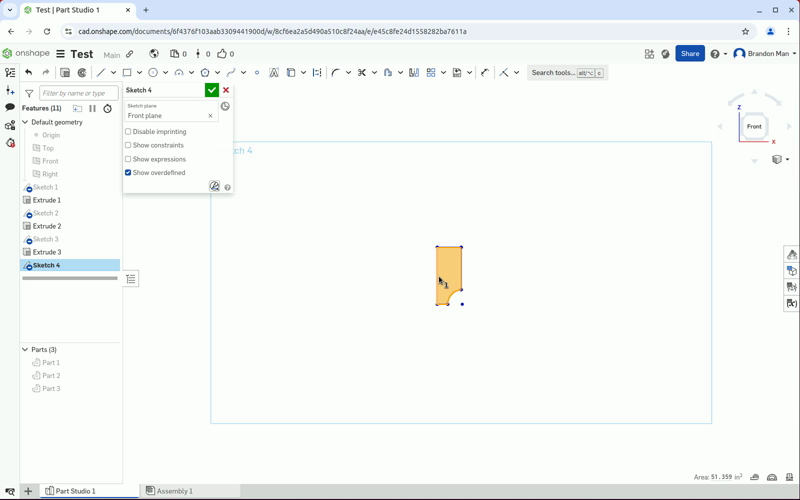
mouse_move(73, 352)
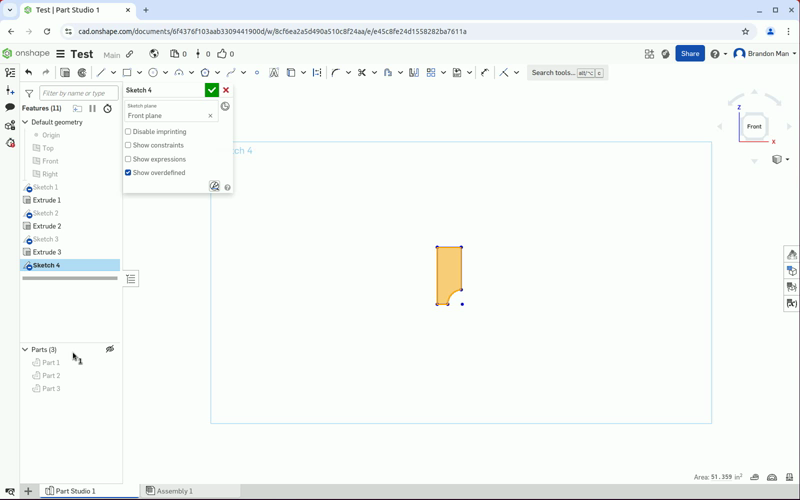
key(shift+y)
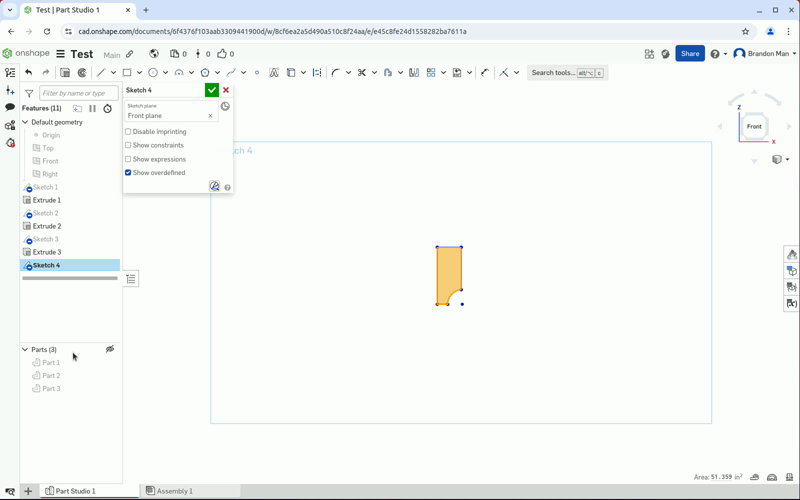
key(shift+e)
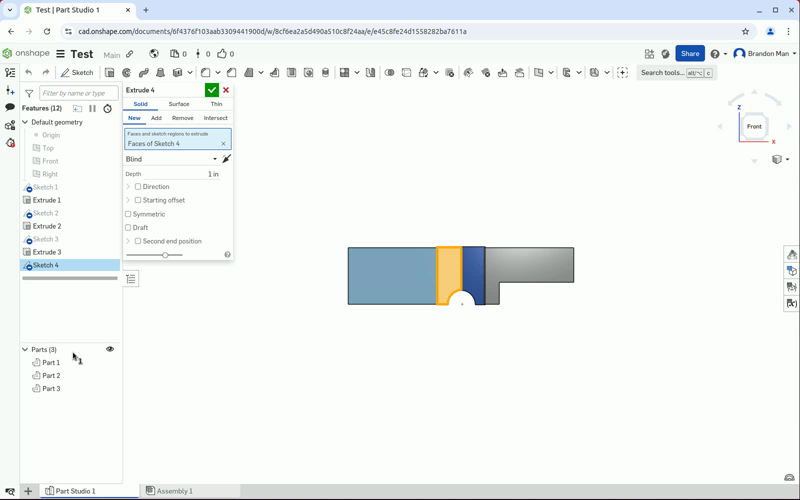
mouse_move(143, 106)
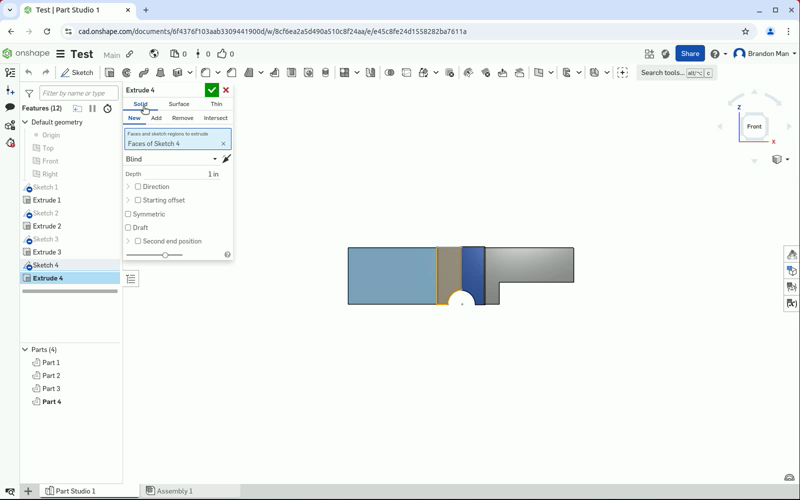
click(143, 106)
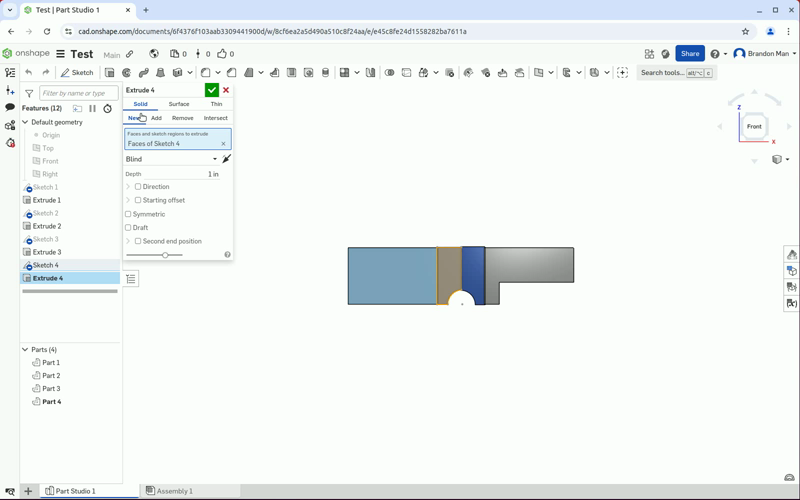
mouse_move(137, 120)
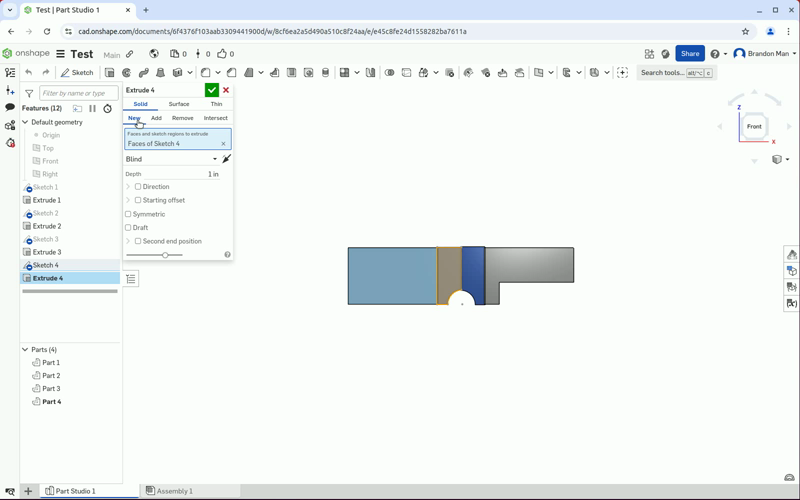
click(137, 120)
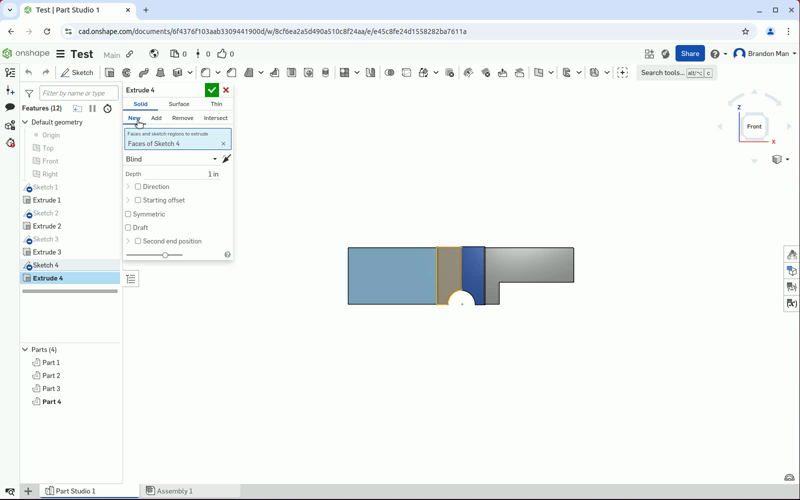
key(tab, 4)
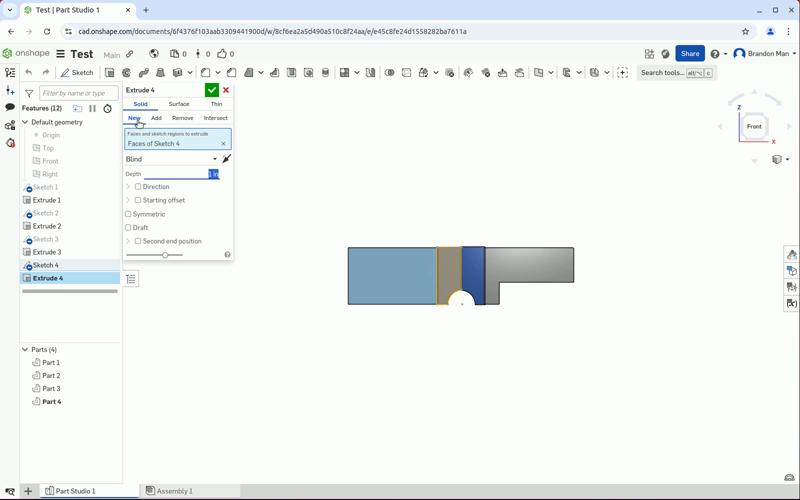
text(21.664)
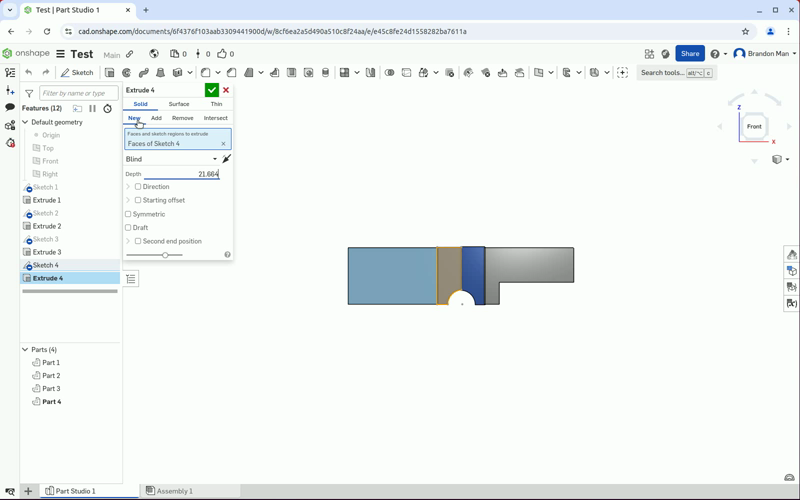
key(enter)
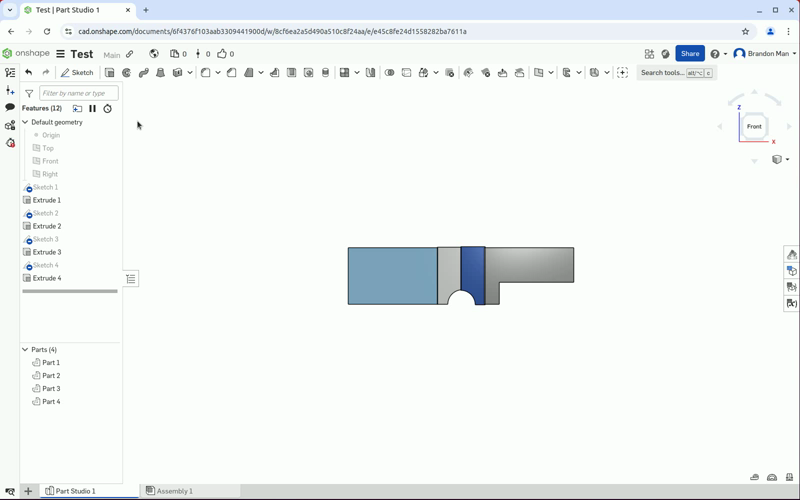
key(shift+h)
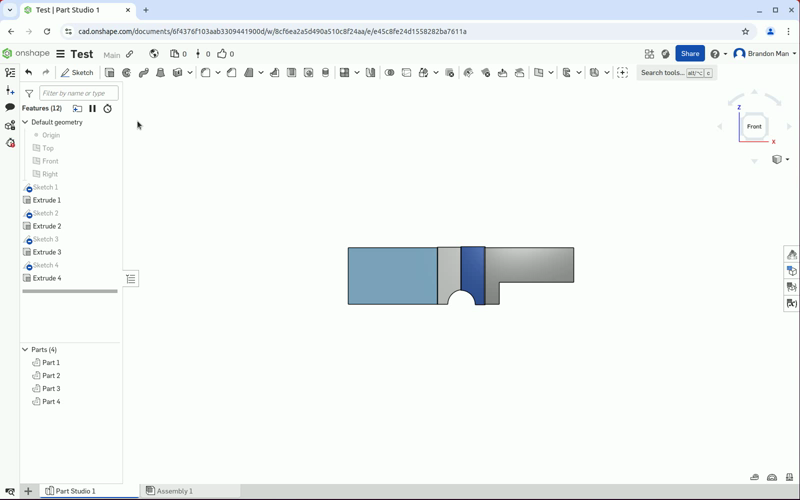
key(shift+h)
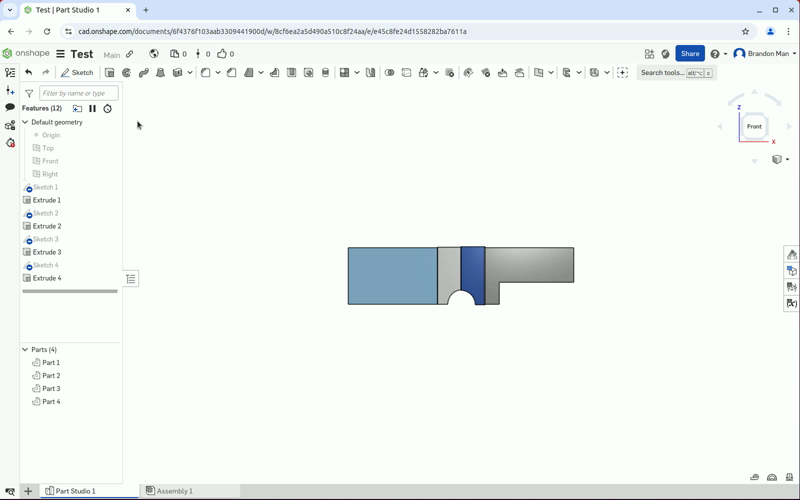
mouse_move(73, 189)
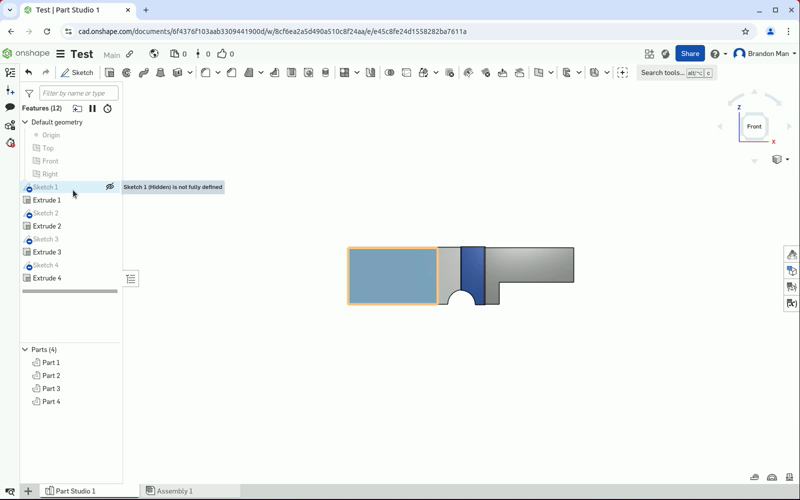
click(73, 189)
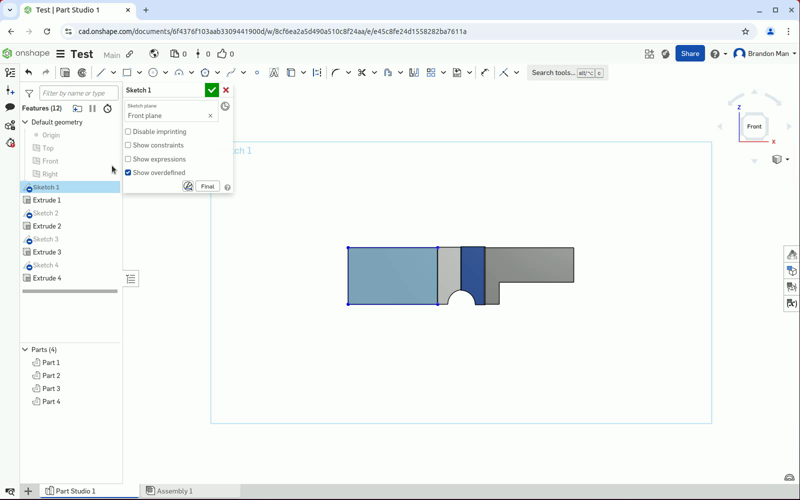
mouse_move(229, 92)
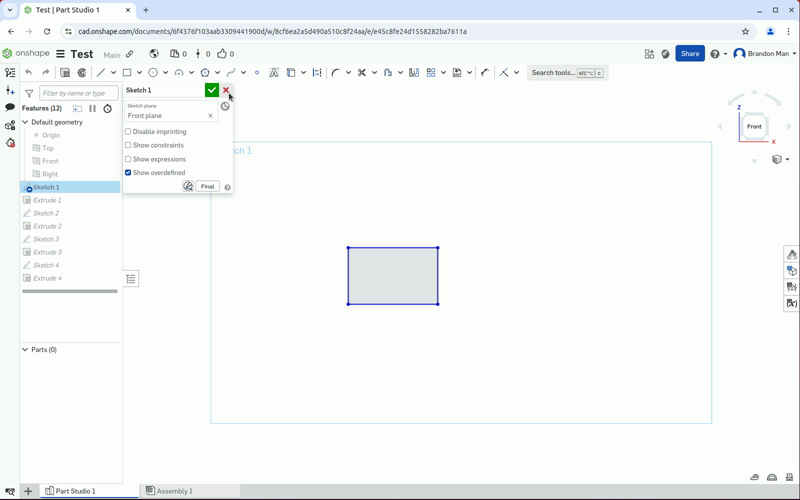
click(229, 92)
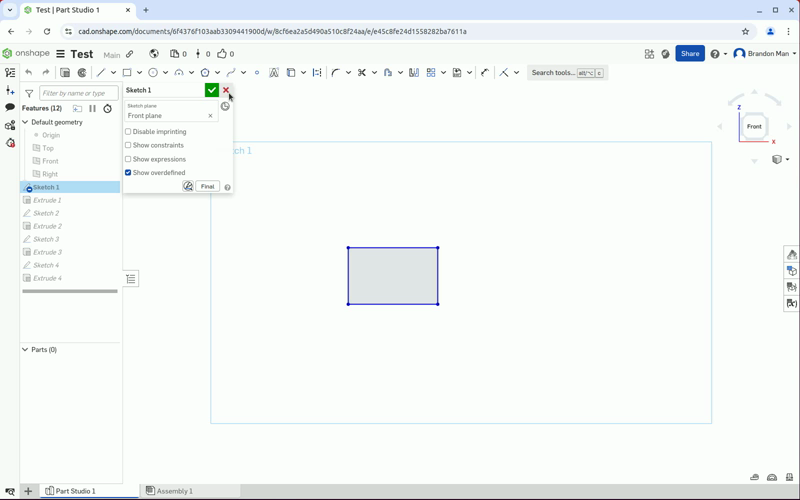
key(shift+s)
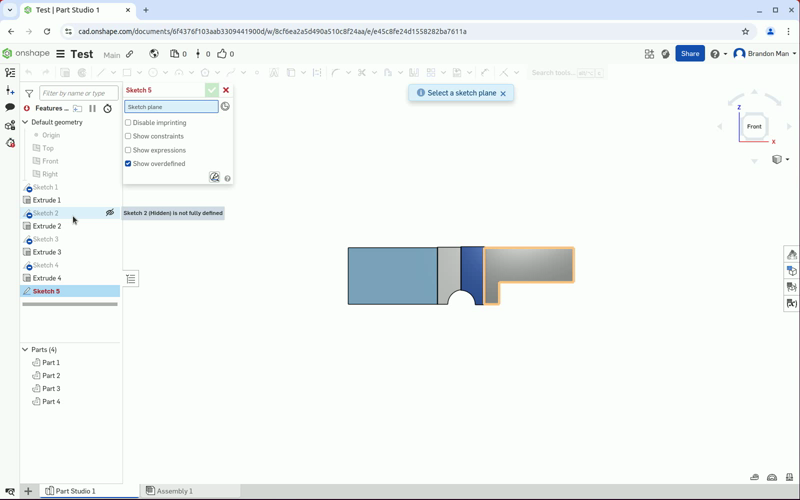
scroll(3)
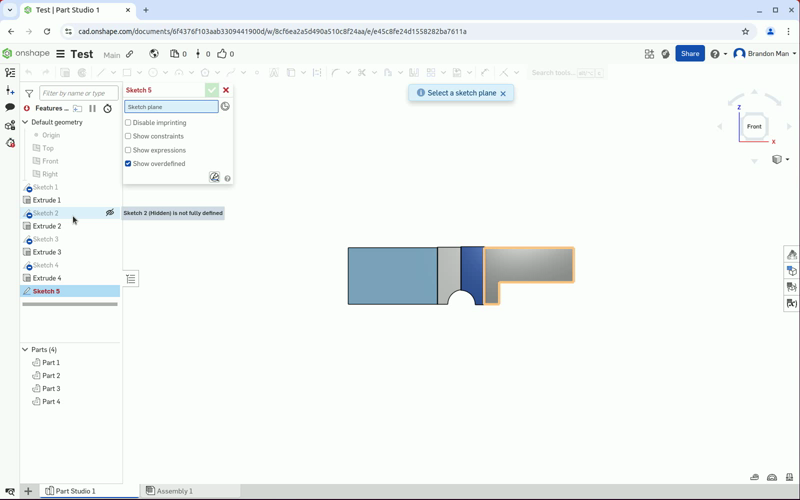
mouse_move(73, 163)
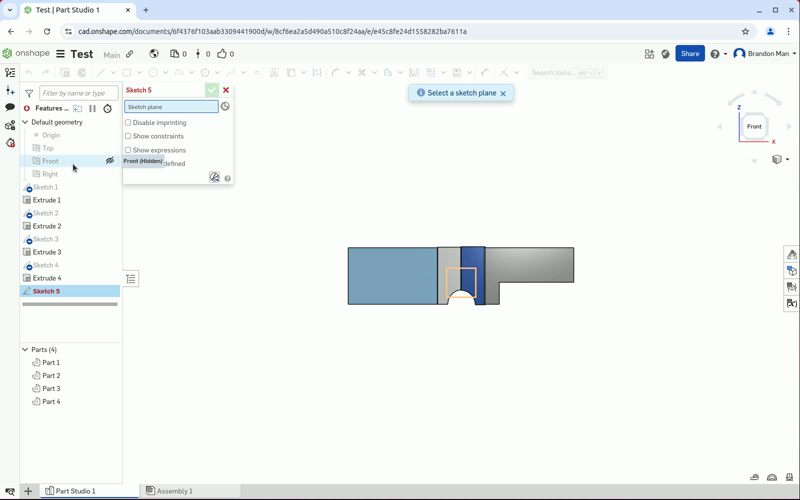
click(73, 163)
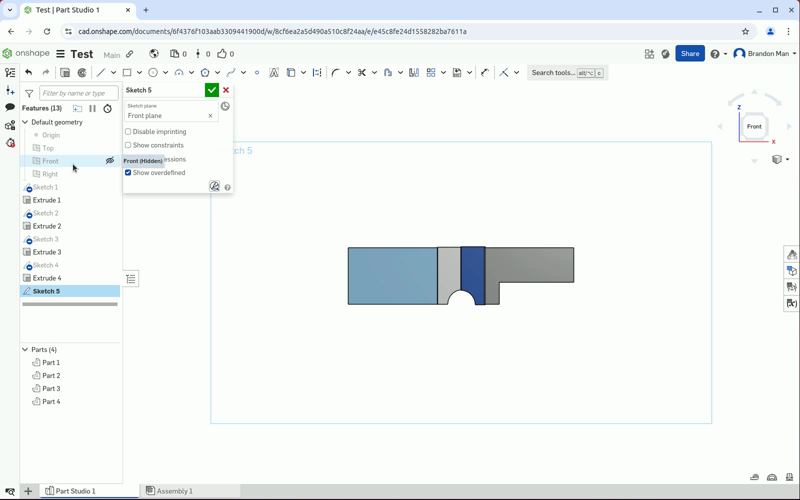
mouse_move(73, 352)
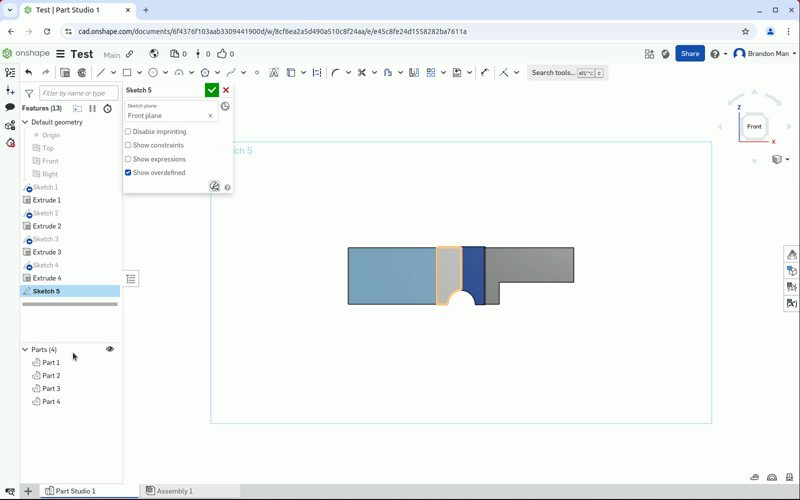
key(y)
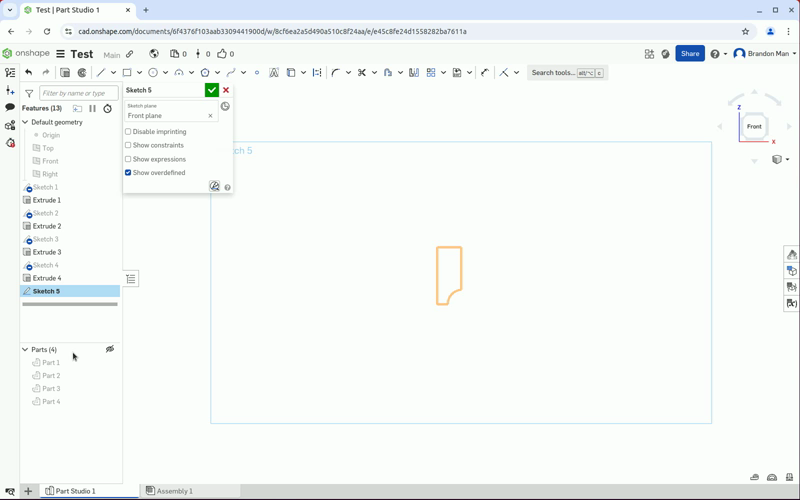
key(l)
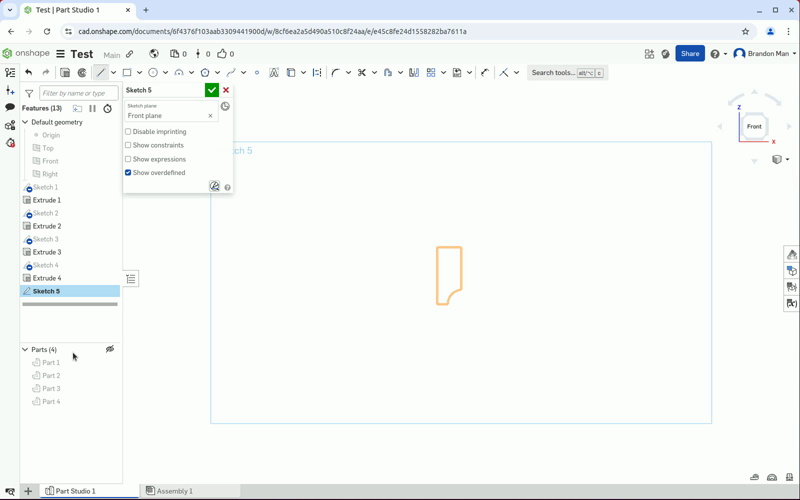
key_down(shift)
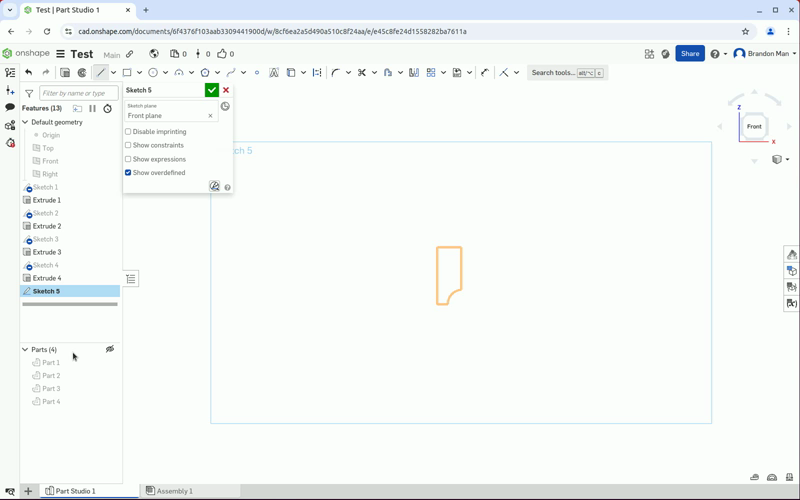
mouse_move(348, 360)
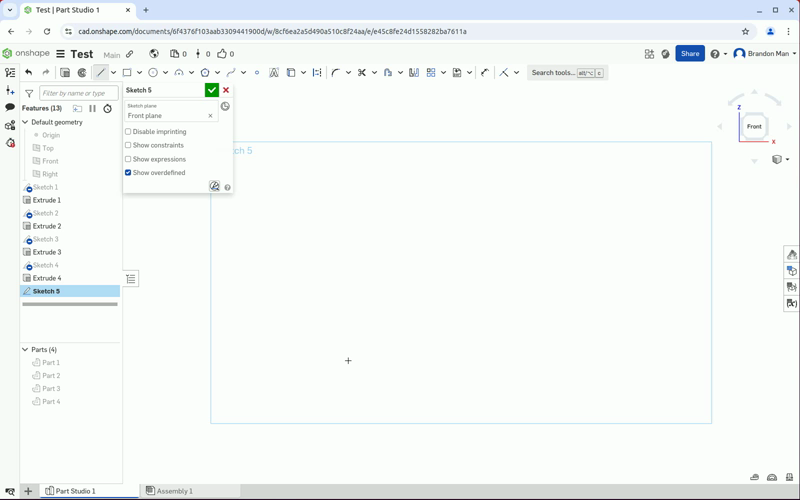
click(348, 360)
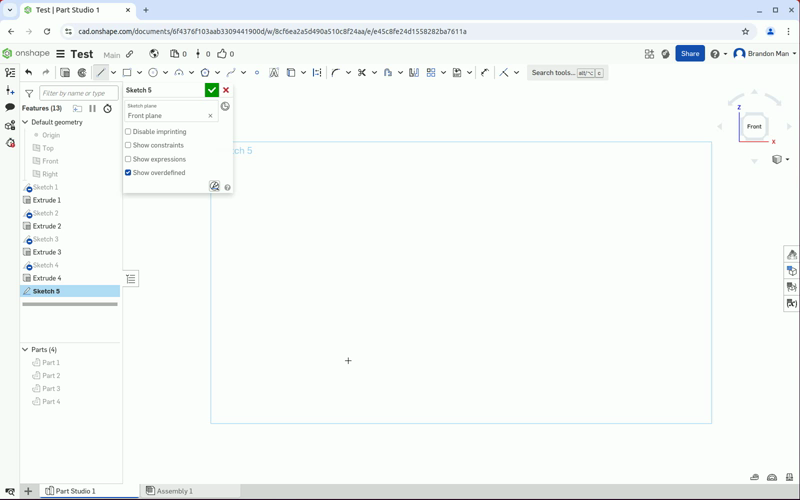
key_up(shift)
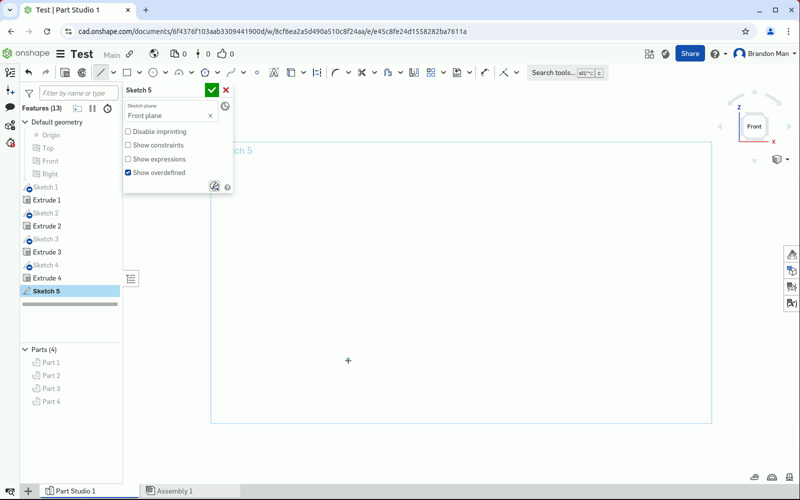
key_down(shift)
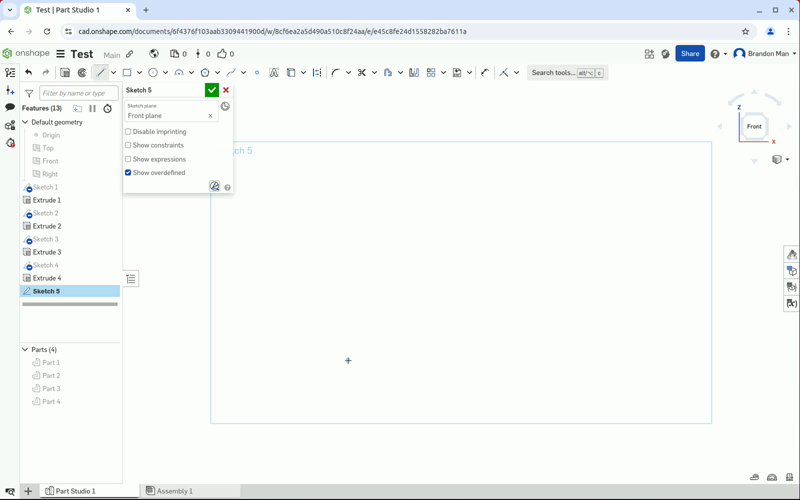
mouse_move(437, 360)
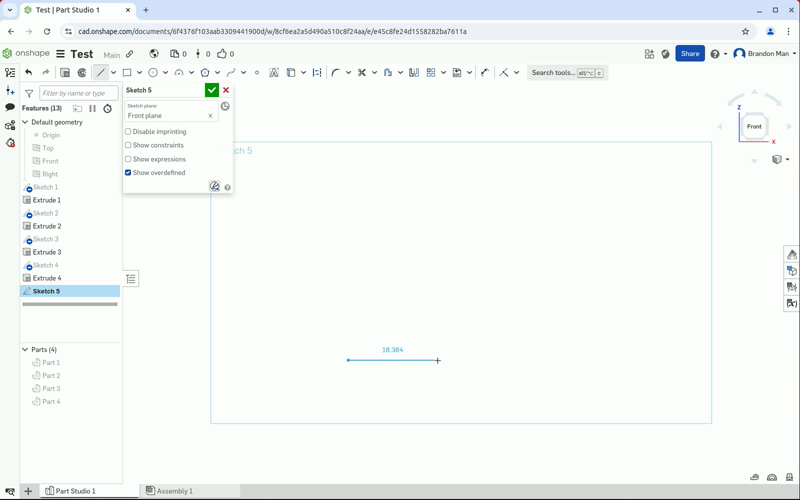
click(437, 360)
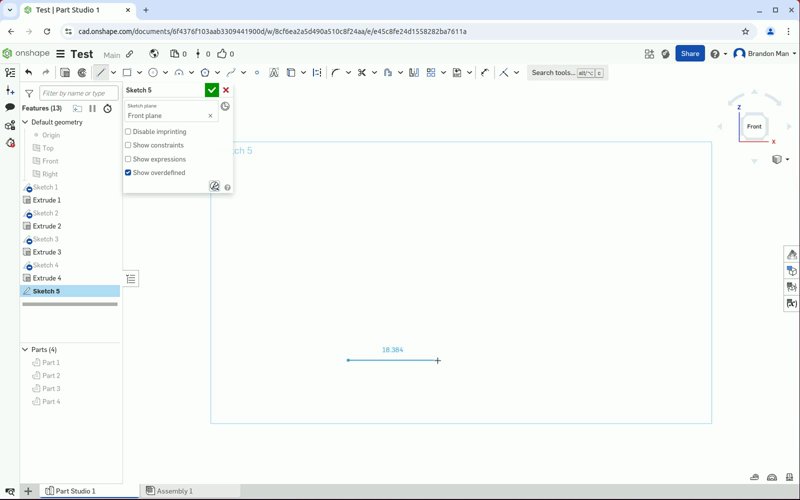
key_up(shift)
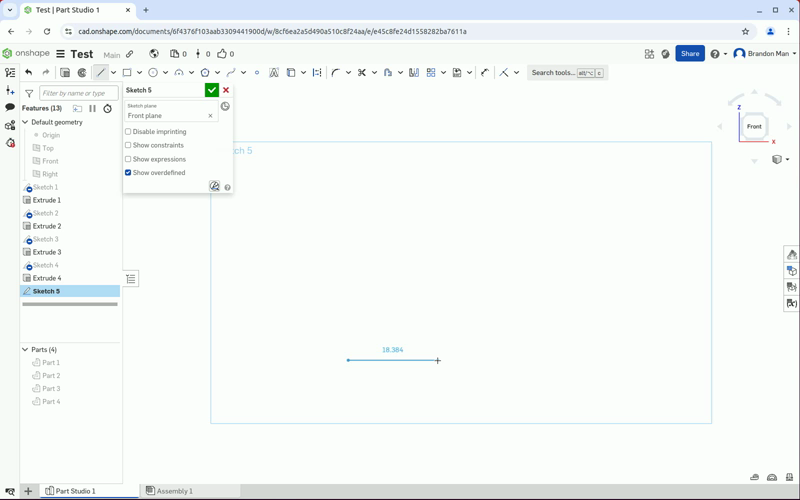
key_down(shift)
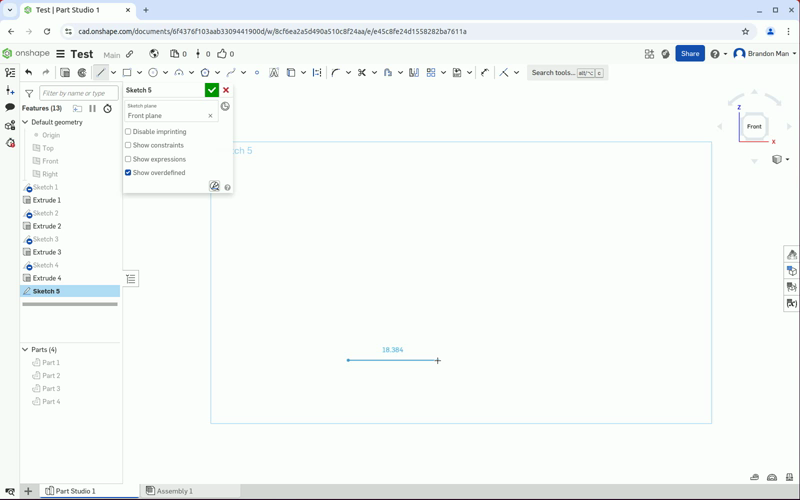
mouse_move(467, 360)
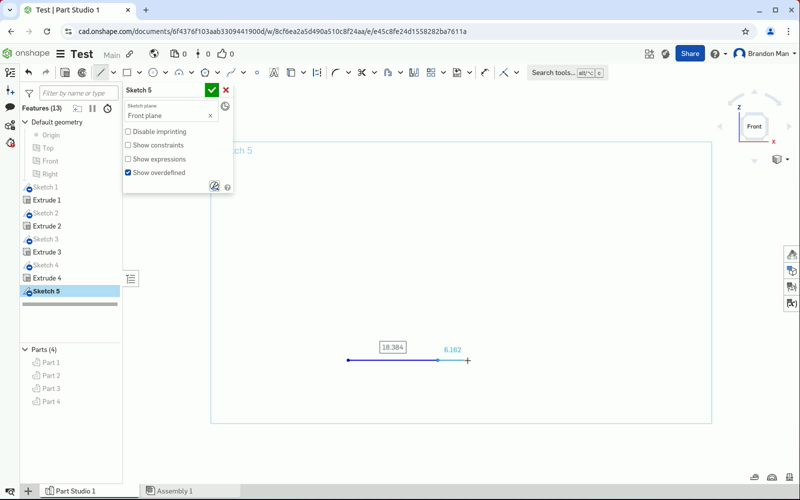
mouse_move(437, 303)
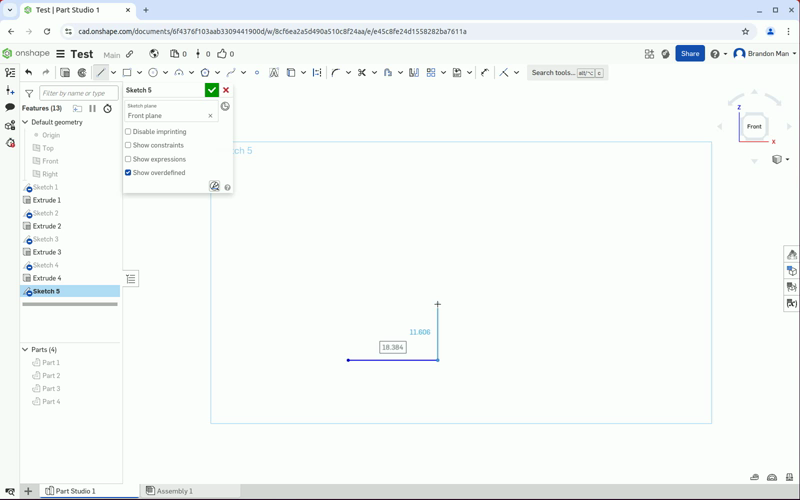
click(437, 303)
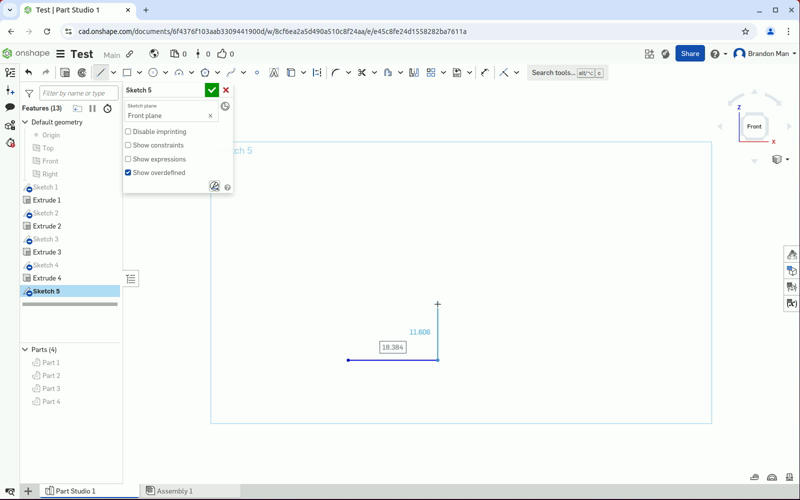
key_up(shift)
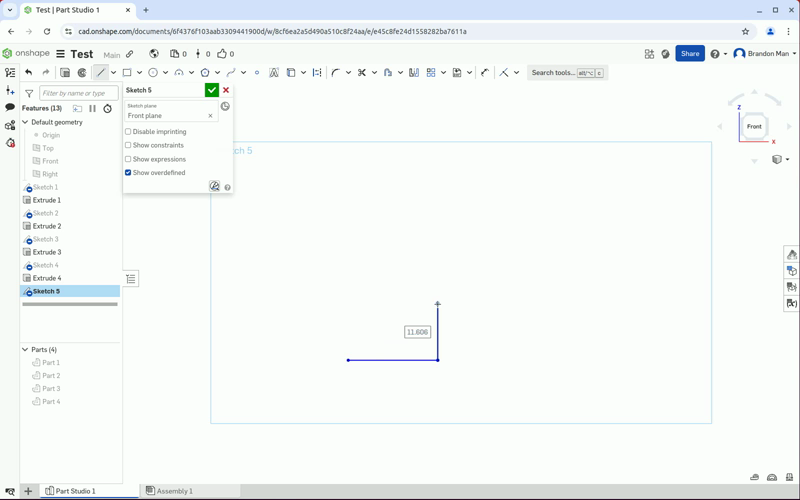
key_down(shift)
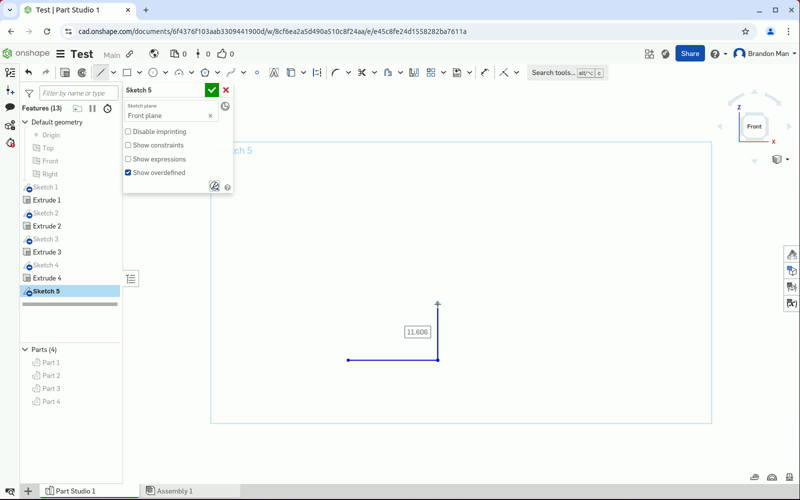
mouse_move(348, 303)
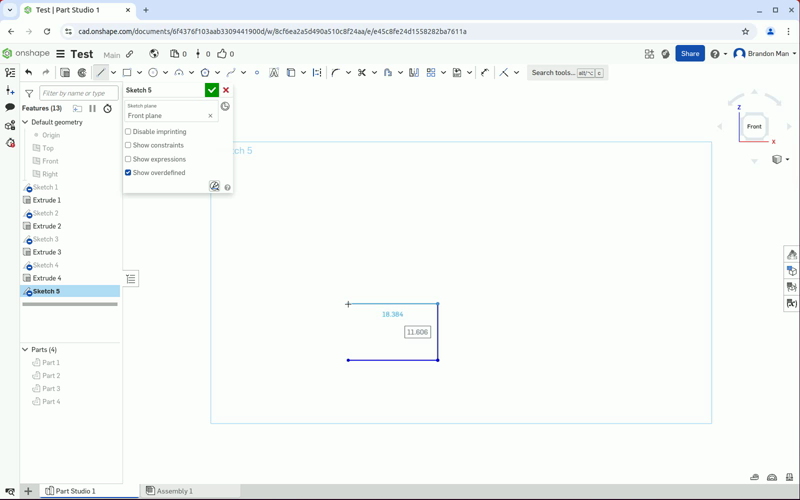
click(348, 303)
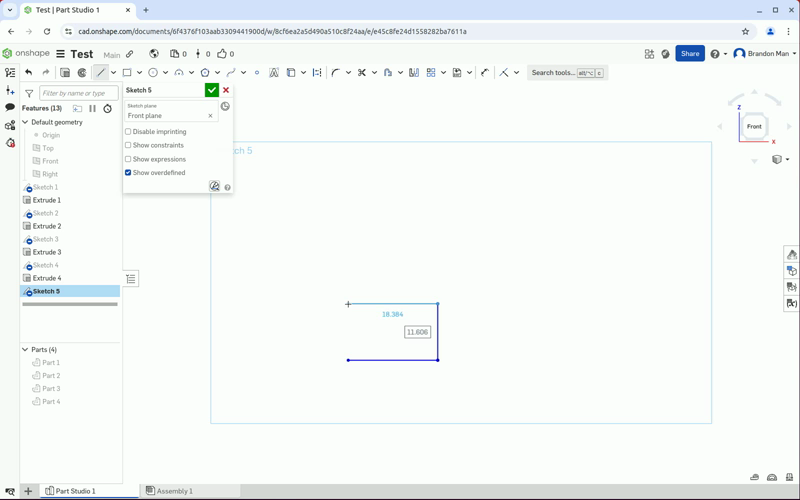
key_up(shift)
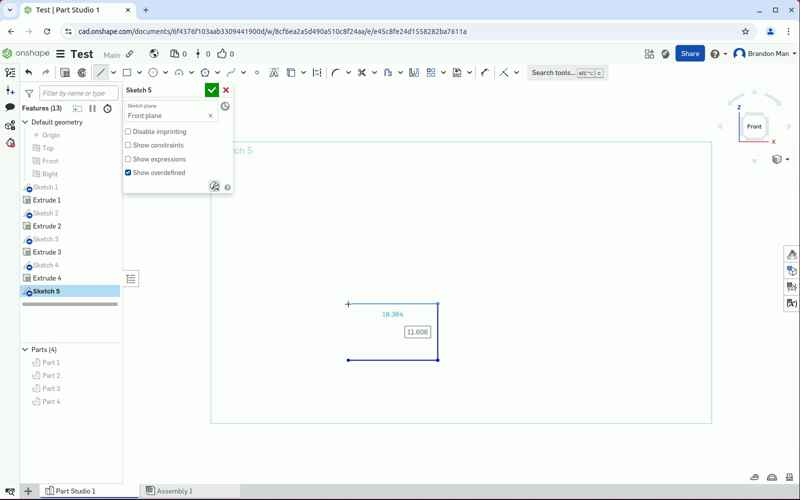
mouse_move(378, 303)
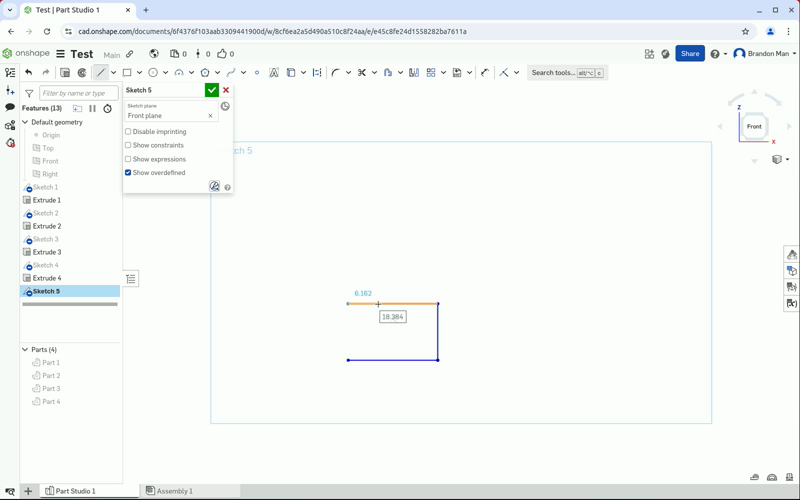
key_down(shift)
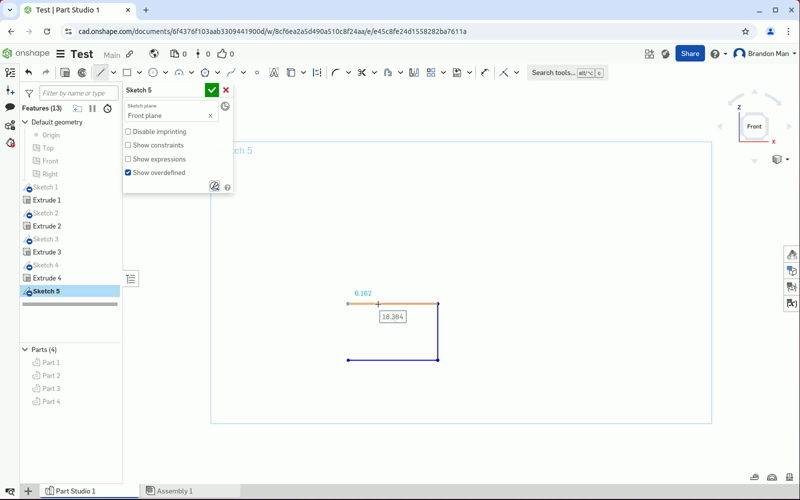
mouse_move(348, 360)
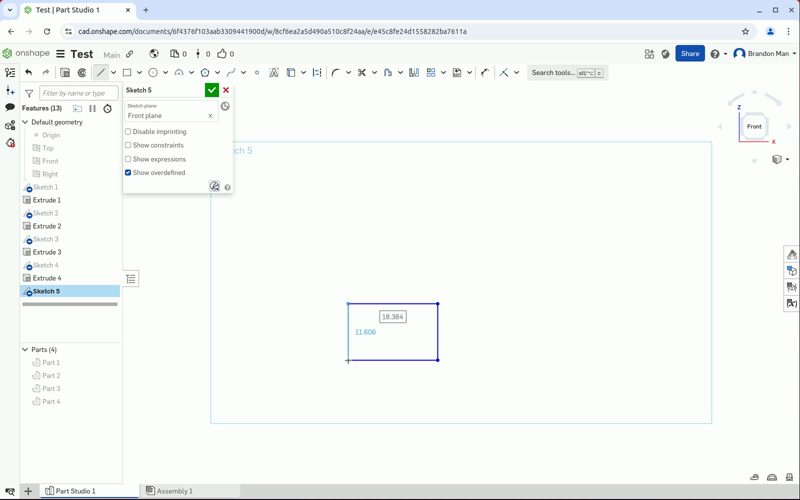
key_up(shift)
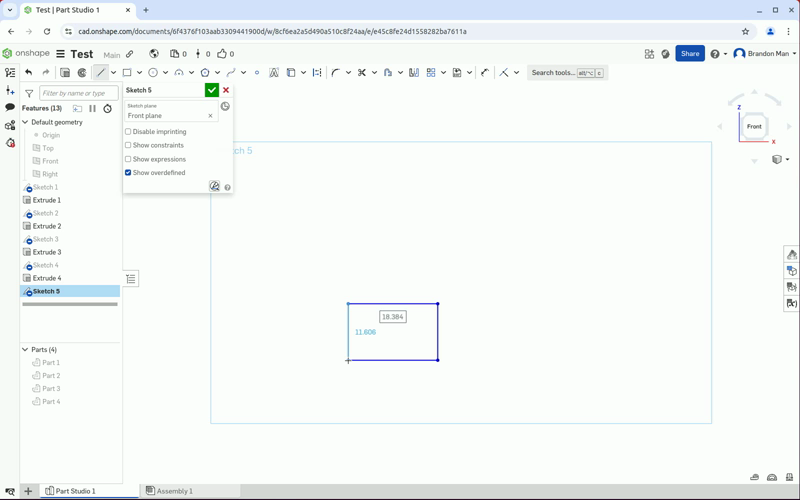
click(348, 360)
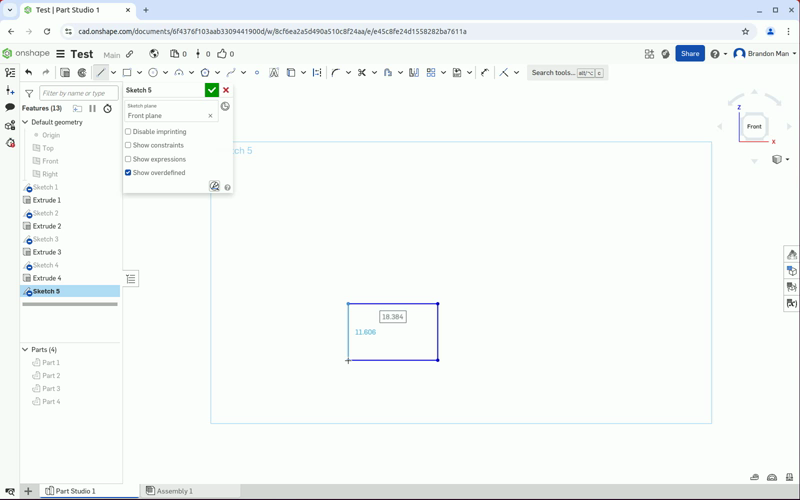
key(esc)
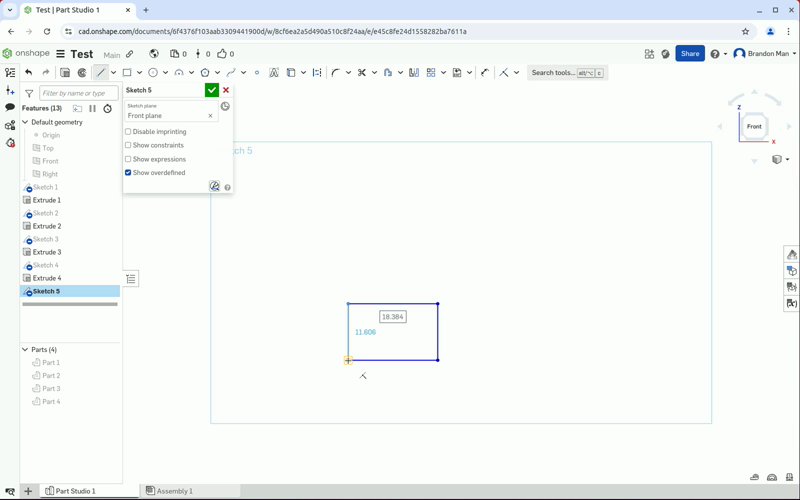
mouse_move(378, 347)
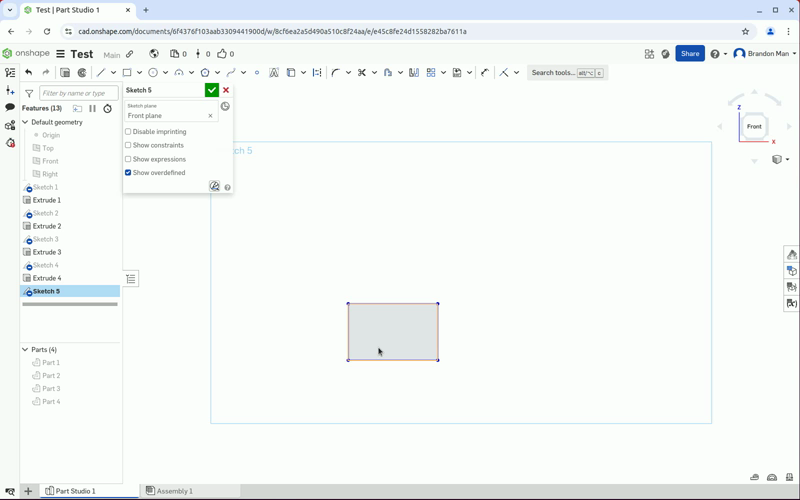
click(378, 347)
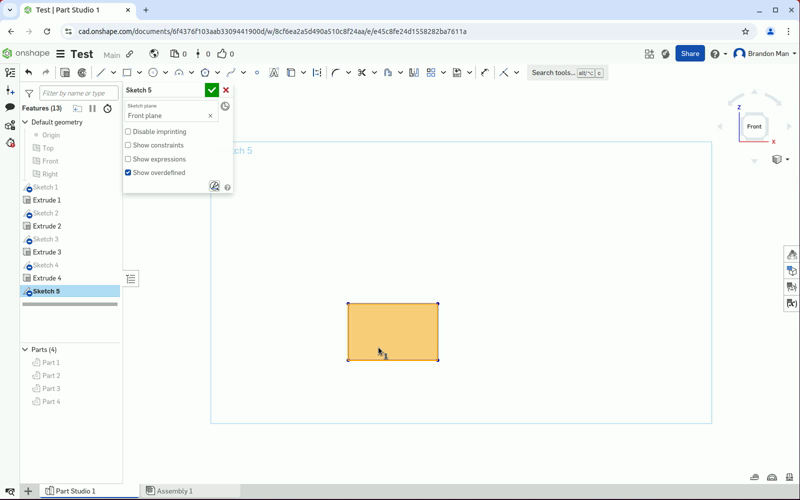
mouse_move(73, 352)
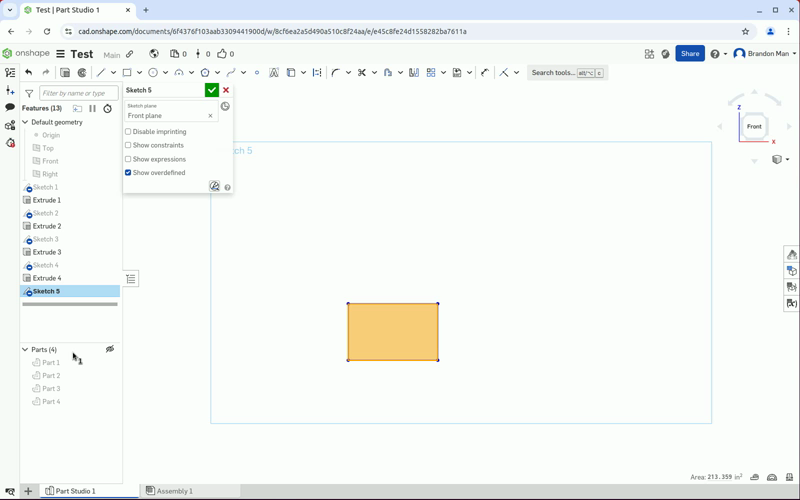
key(shift+y)
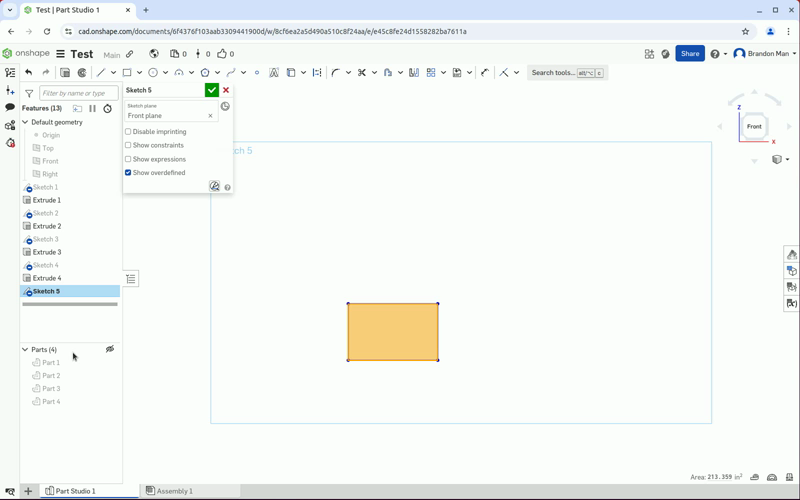
key(shift+e)
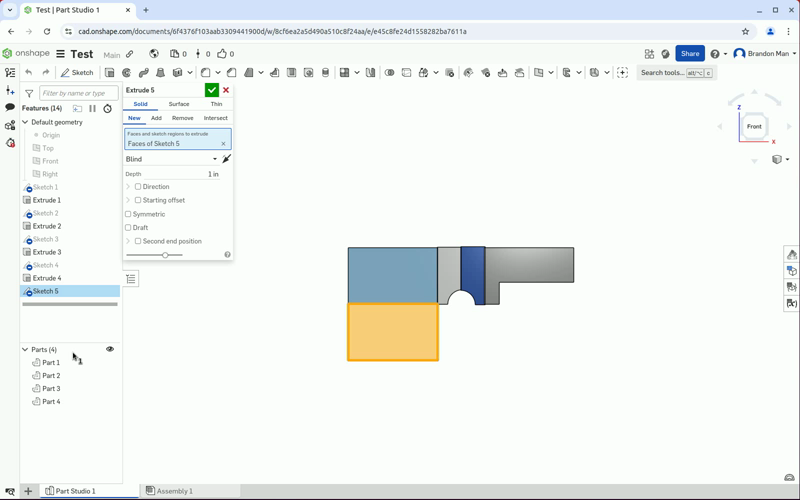
mouse_move(143, 106)
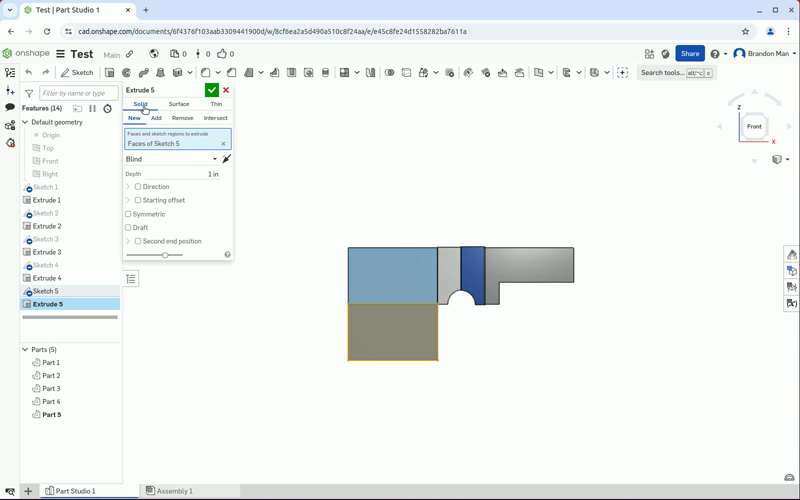
click(143, 106)
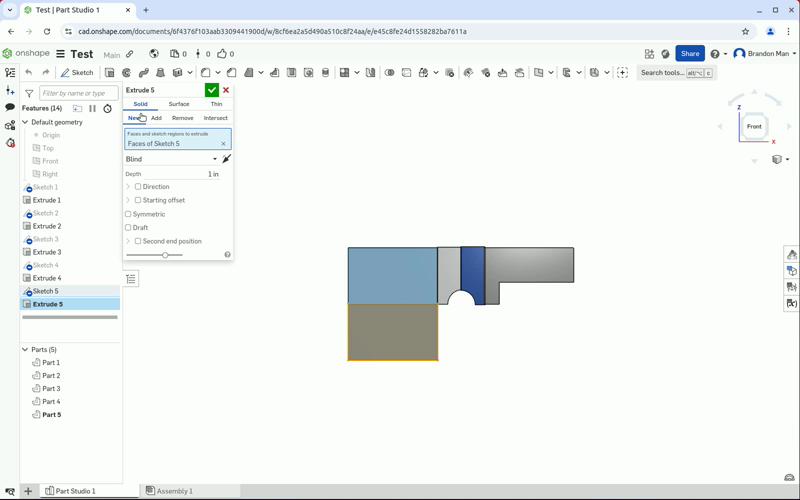
mouse_move(137, 120)
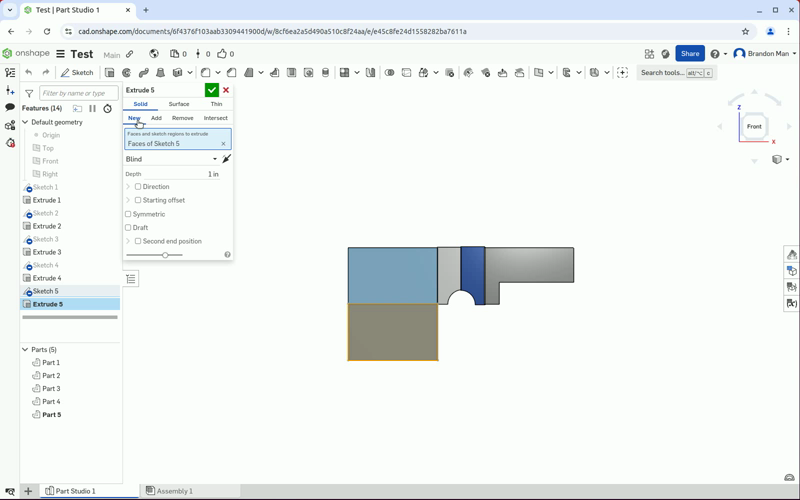
click(137, 120)
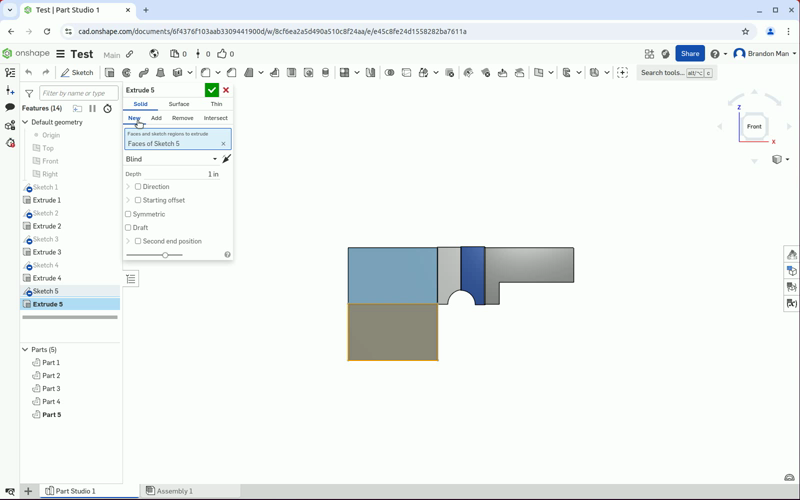
key(tab, 4)
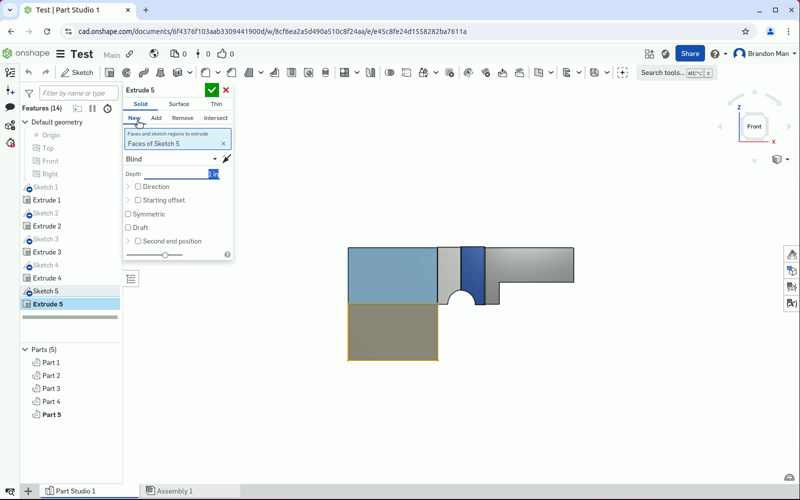
text(21.664)
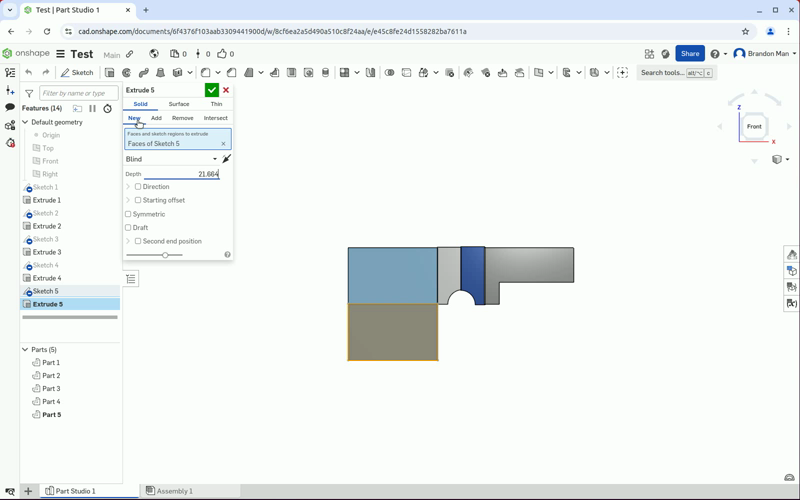
key(enter)
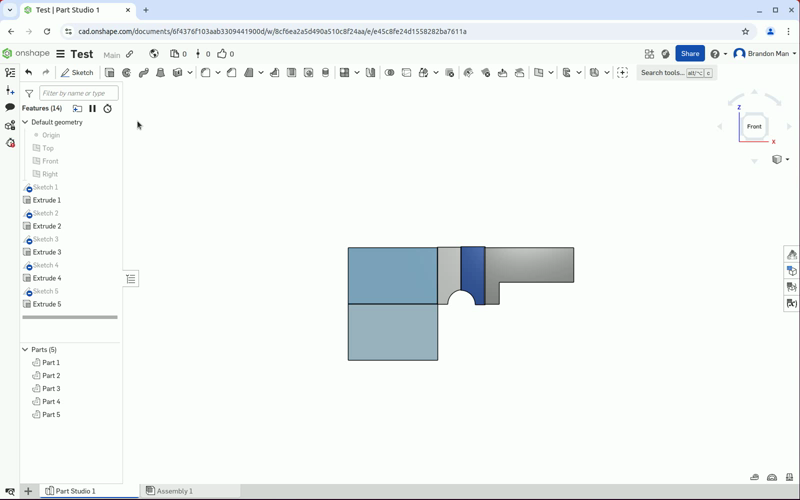
key(shift+h)
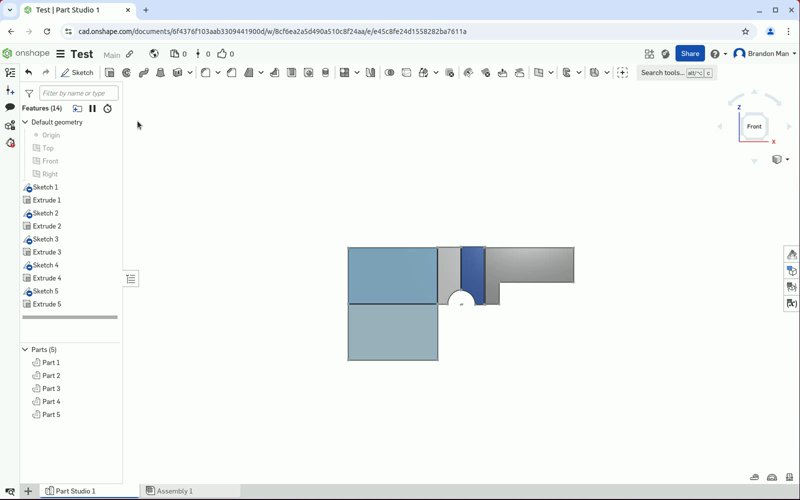
key(shift+h)
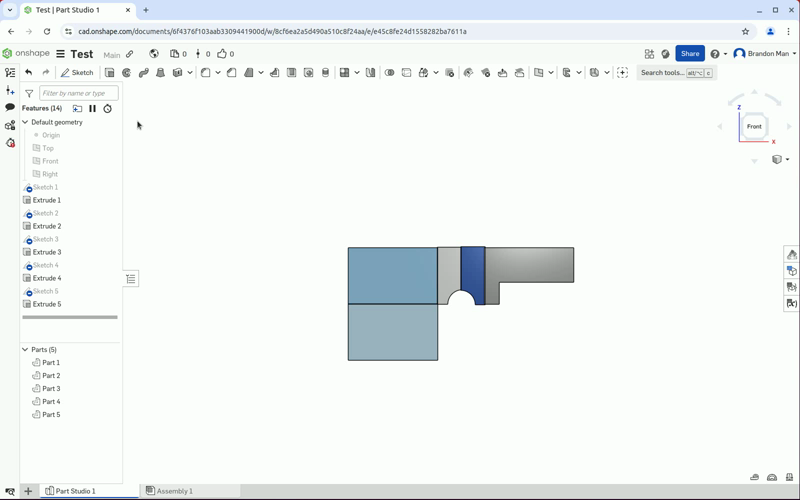
mouse_move(73, 189)
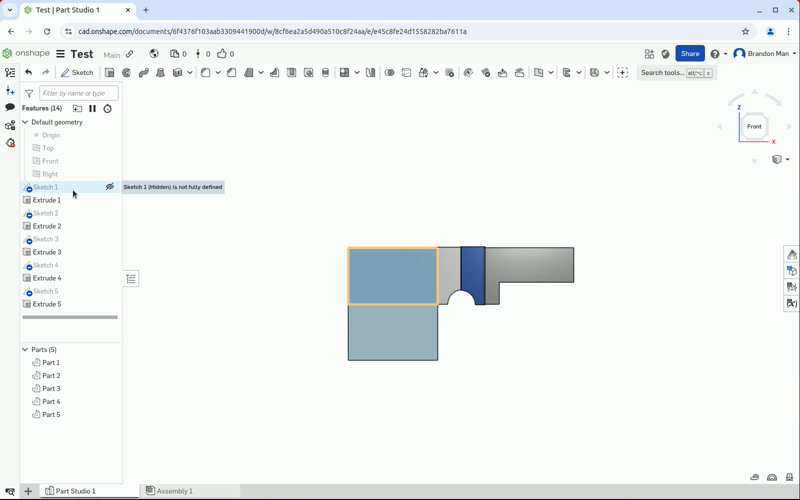
click(73, 189)
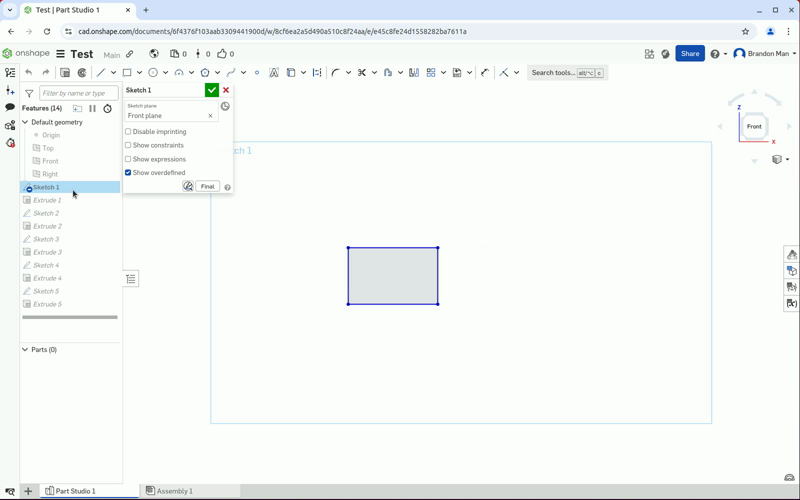
mouse_move(229, 92)
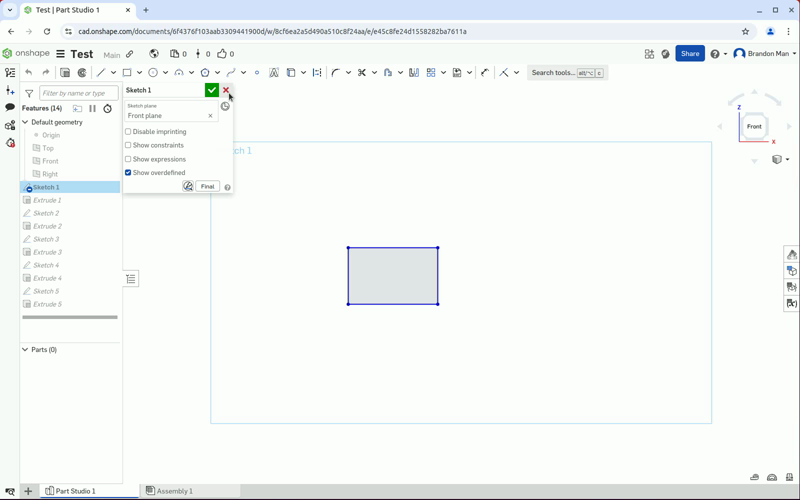
click(229, 92)
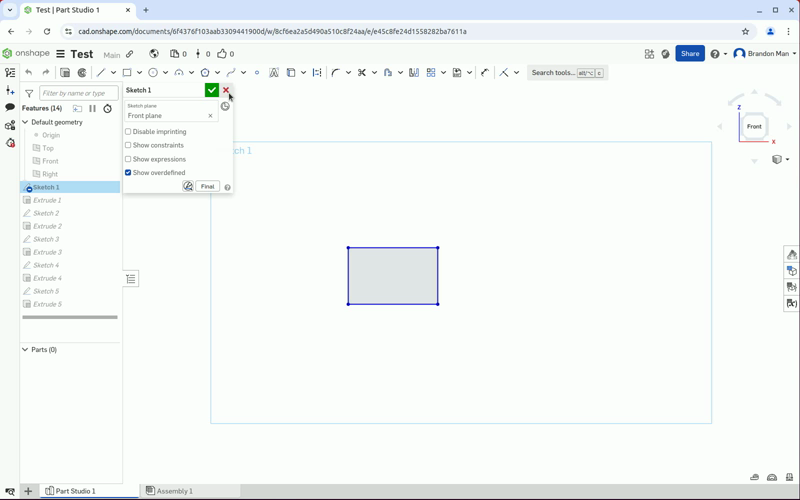
key(shift+s)
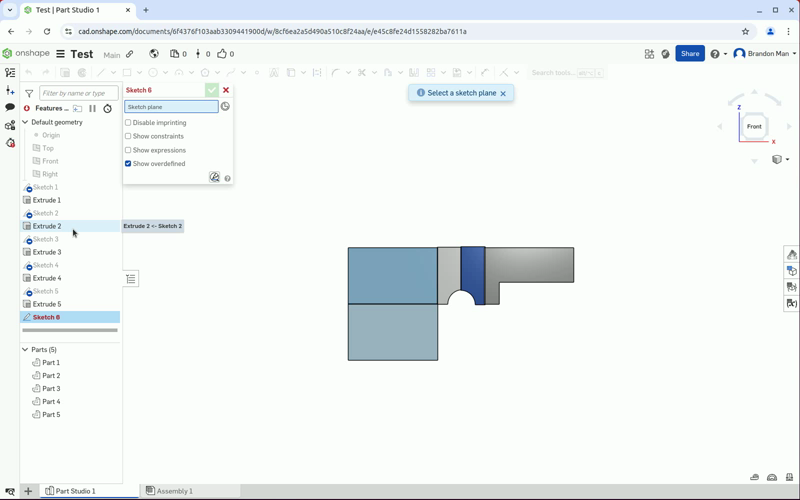
scroll(3)
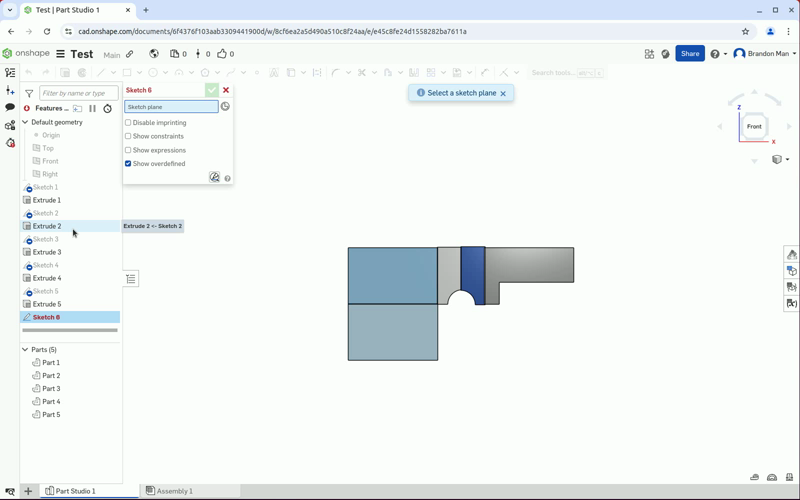
mouse_move(73, 163)
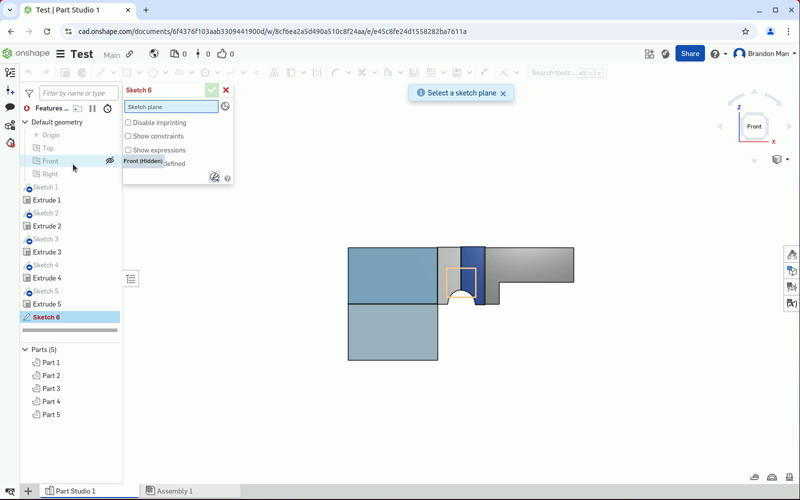
click(73, 163)
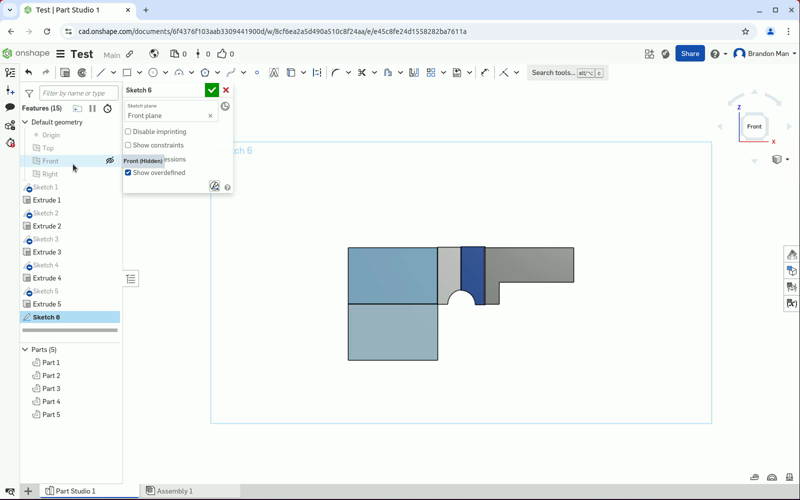
mouse_move(73, 352)
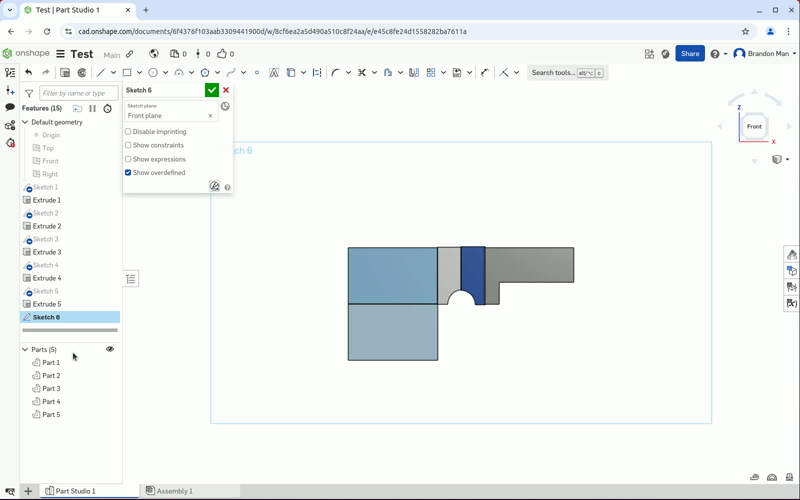
key(y)
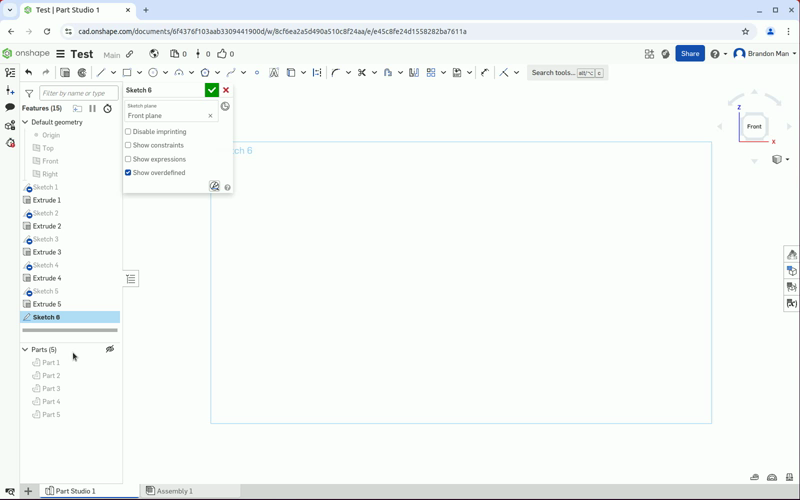
key(l)
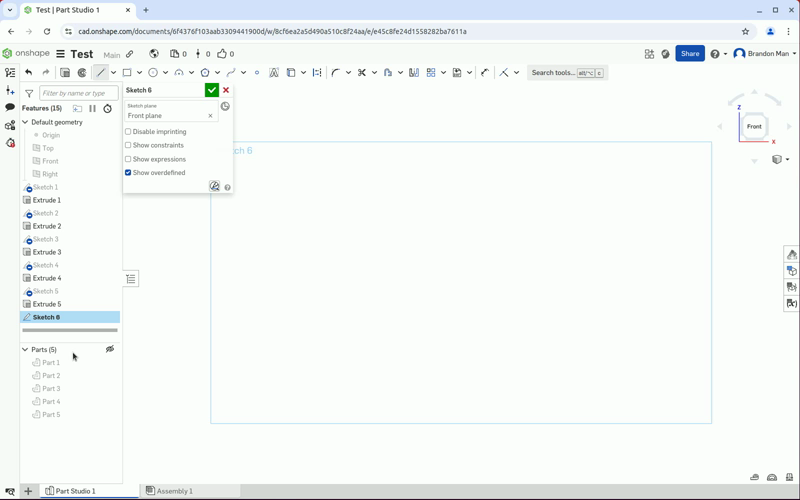
key_down(shift)
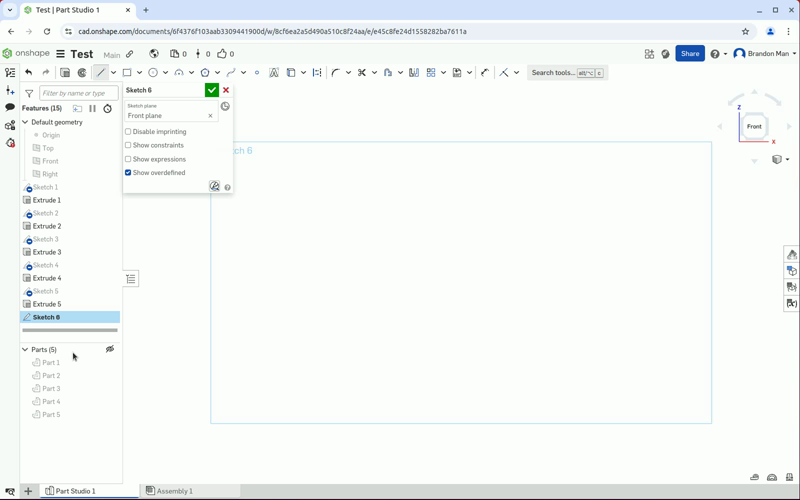
mouse_move(484, 360)
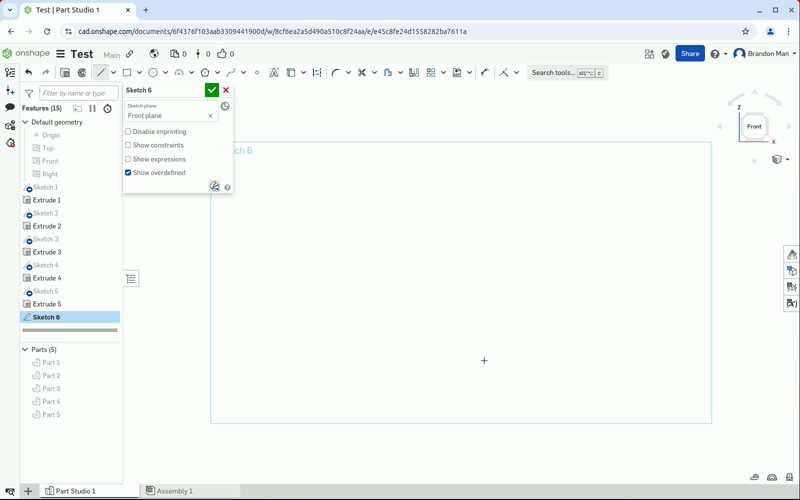
click(484, 360)
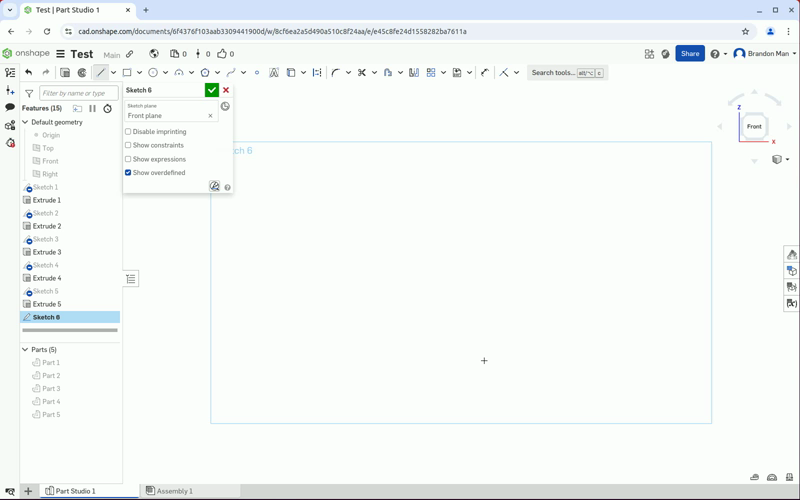
key_up(shift)
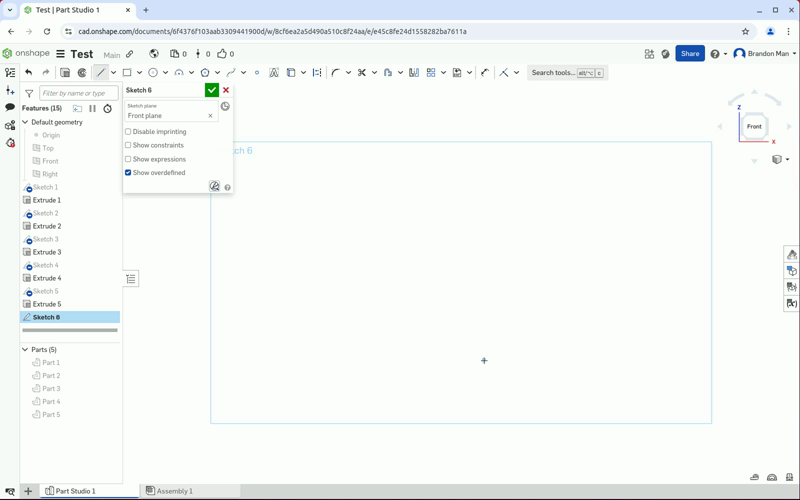
key_down(shift)
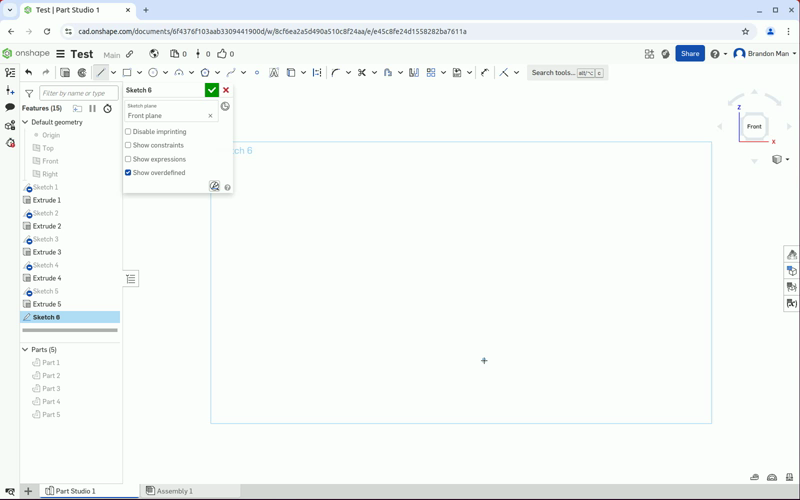
mouse_move(573, 360)
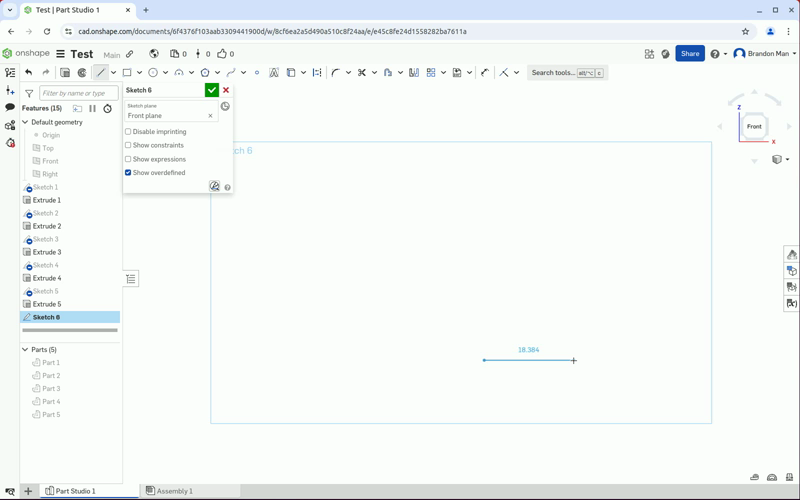
click(573, 360)
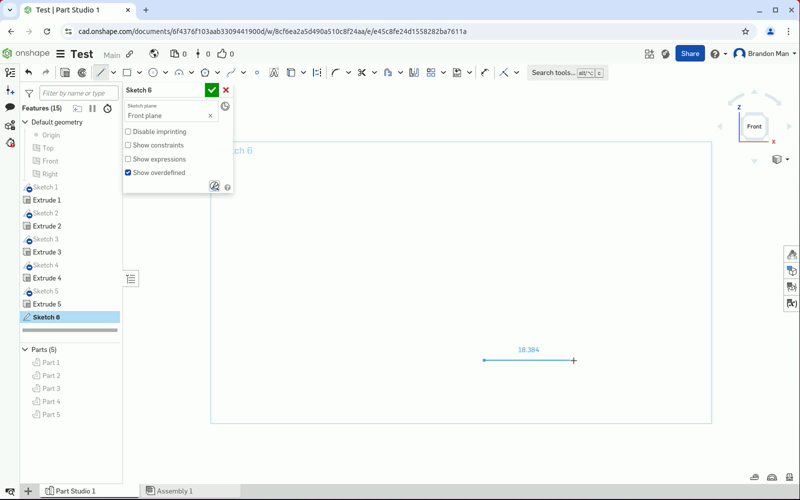
key_up(shift)
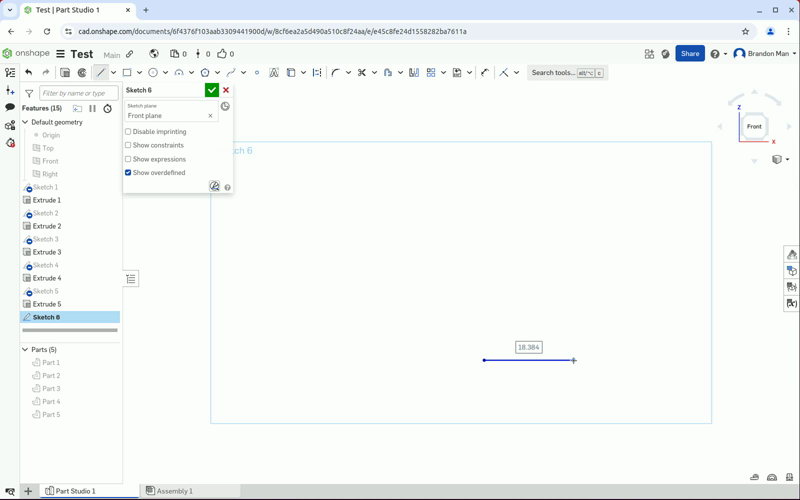
key_down(shift)
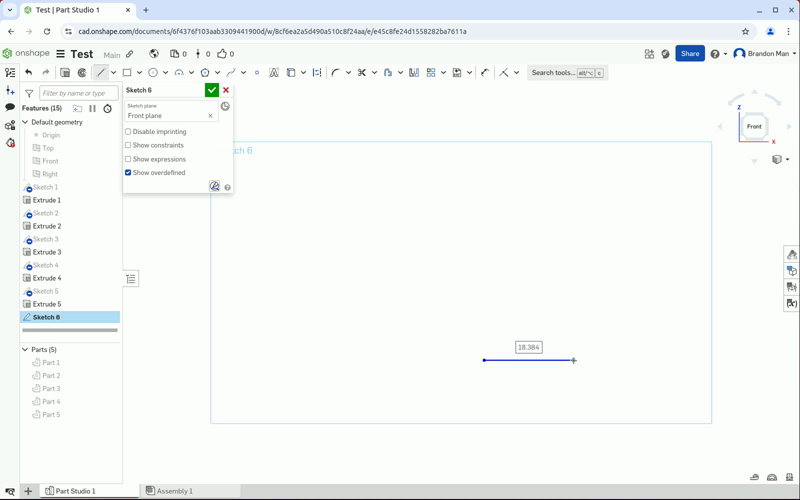
mouse_move(589, 360)
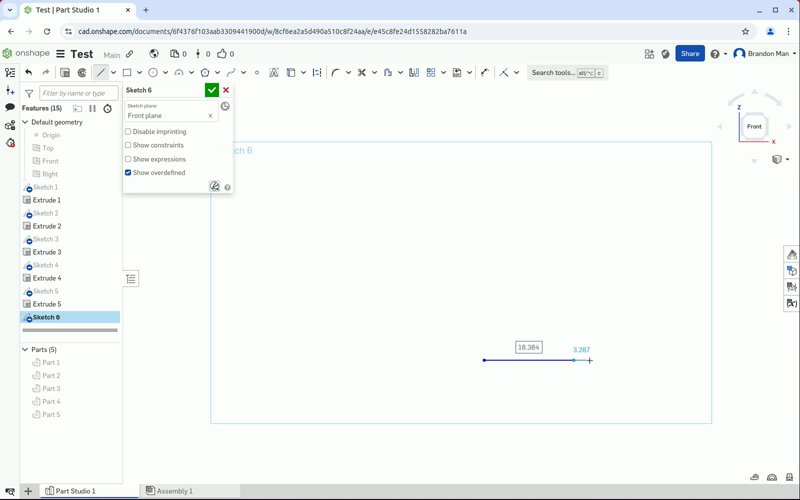
mouse_move(573, 324)
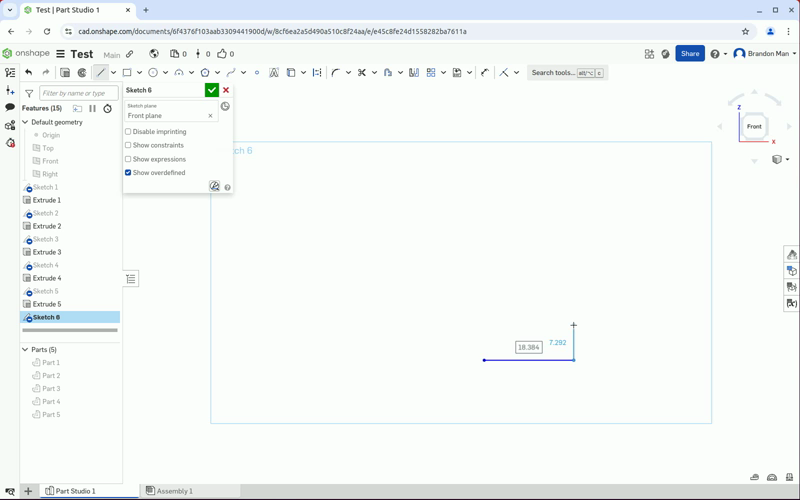
click(573, 324)
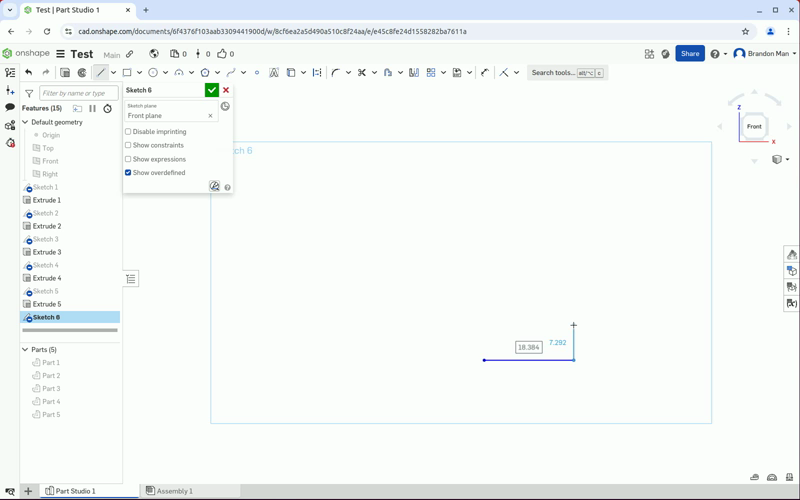
key_up(shift)
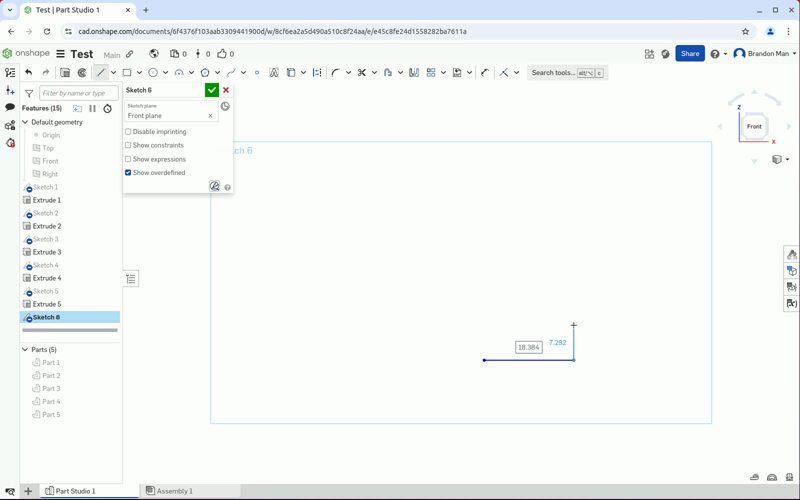
key_down(shift)
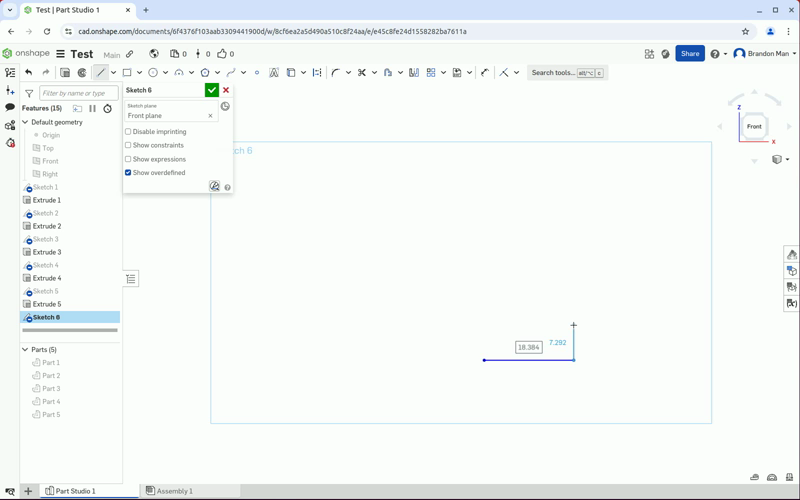
mouse_move(499, 324)
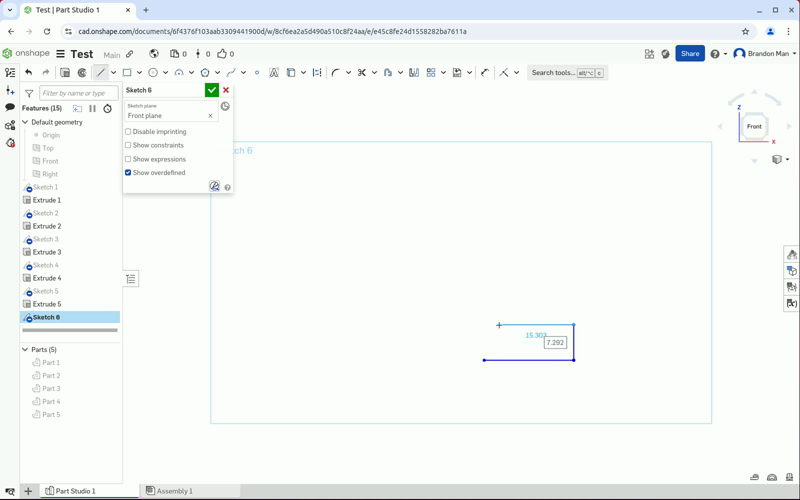
click(499, 324)
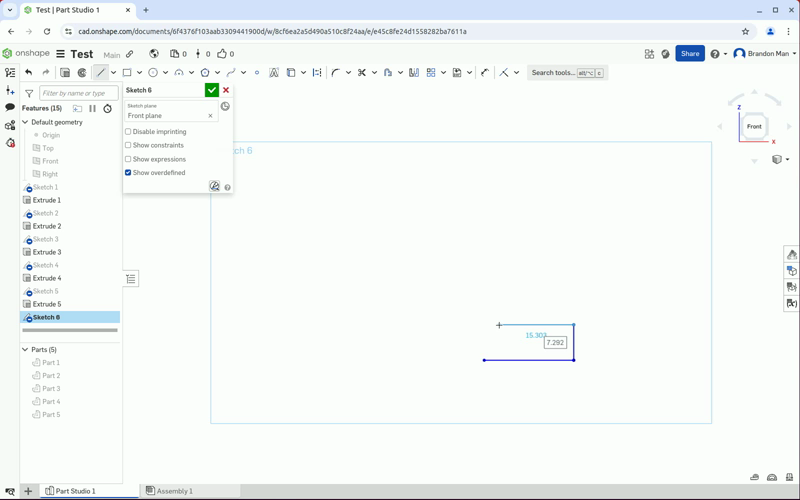
key_up(shift)
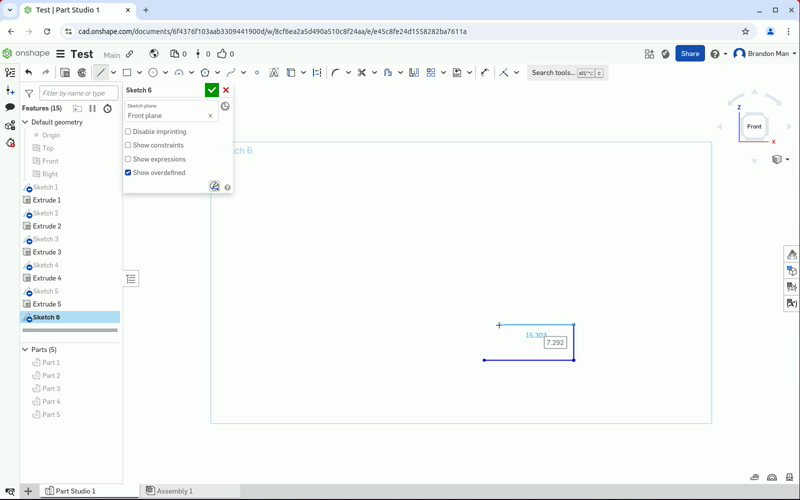
key_down(shift)
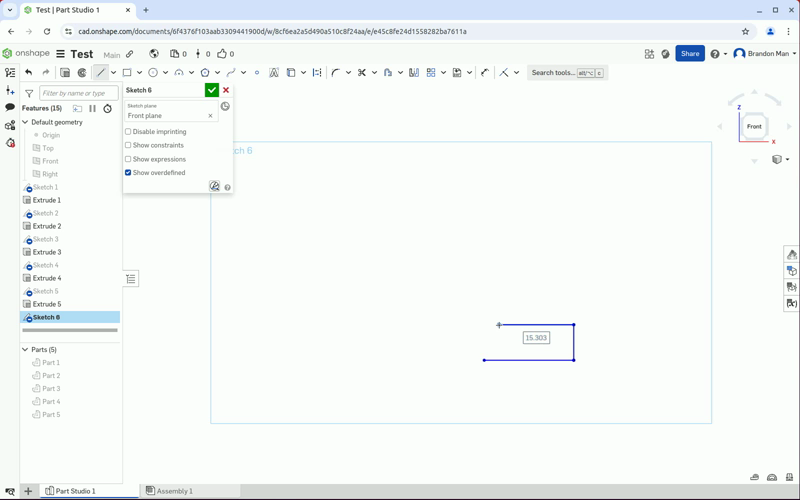
mouse_move(529, 324)
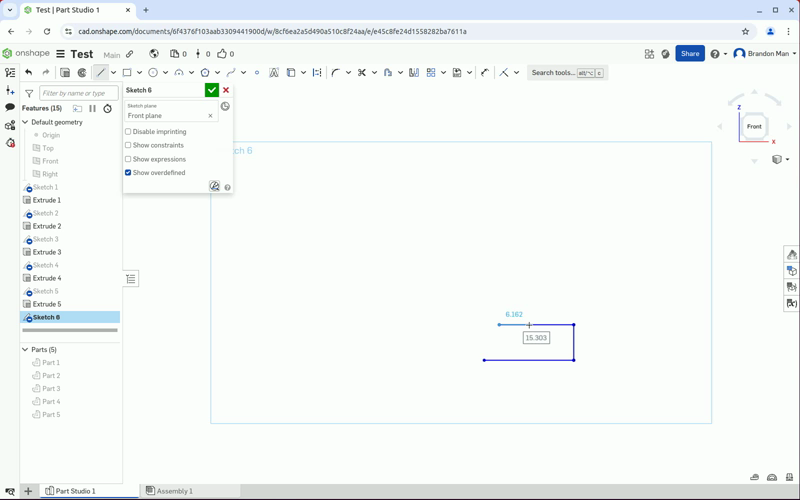
mouse_move(499, 303)
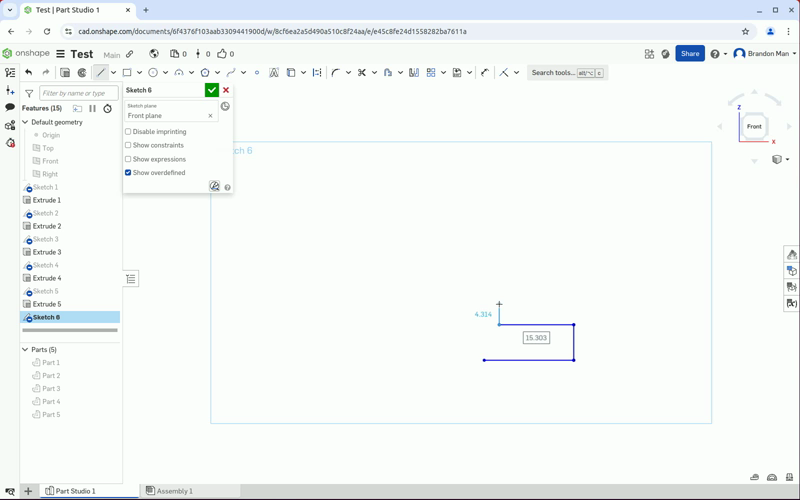
click(499, 303)
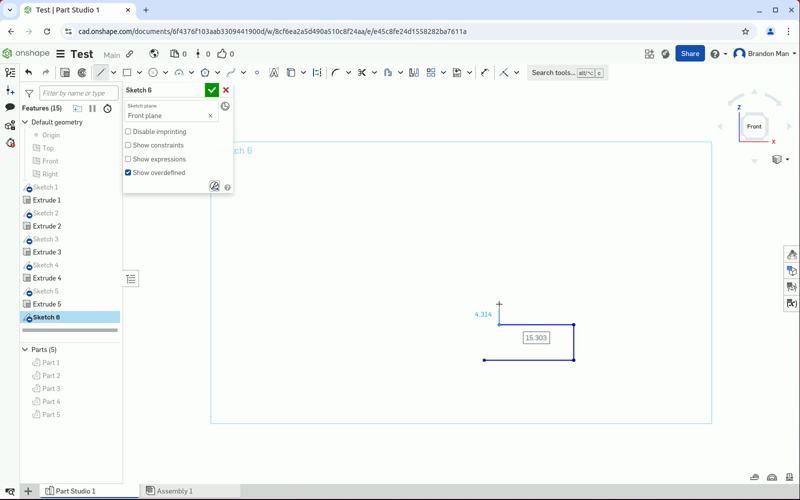
key_up(shift)
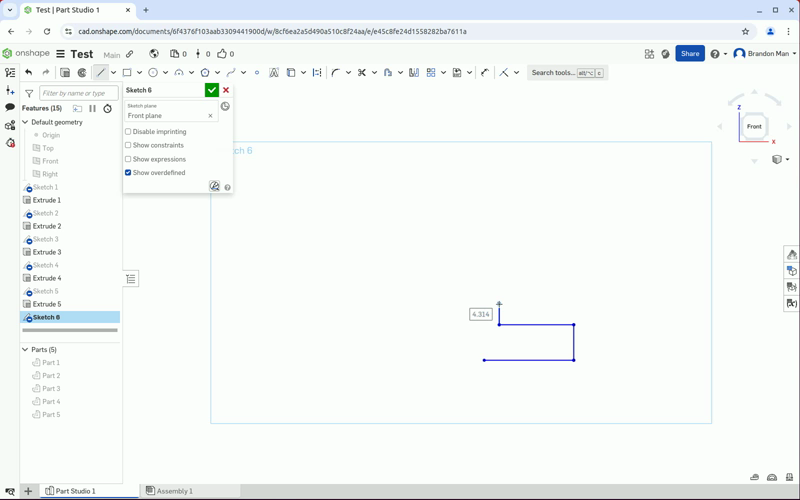
key_down(shift)
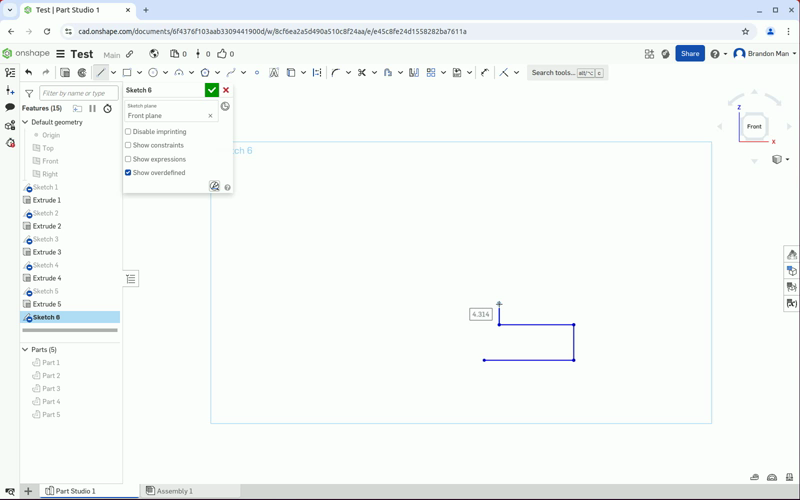
mouse_move(529, 303)
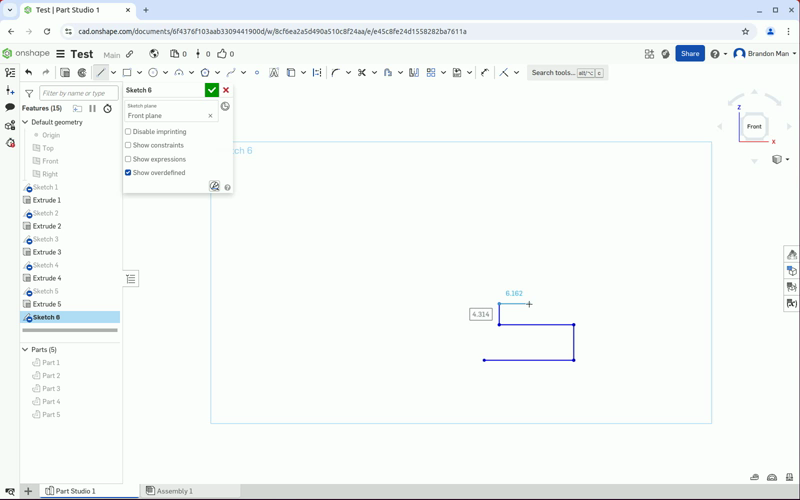
mouse_move(484, 303)
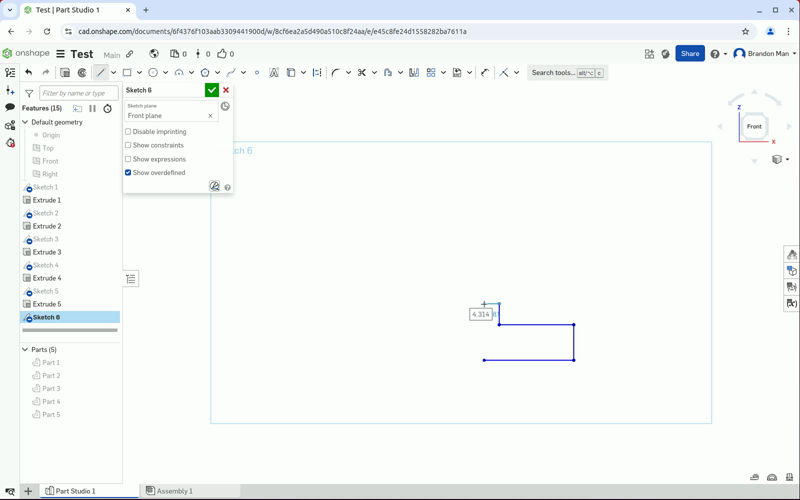
click(484, 303)
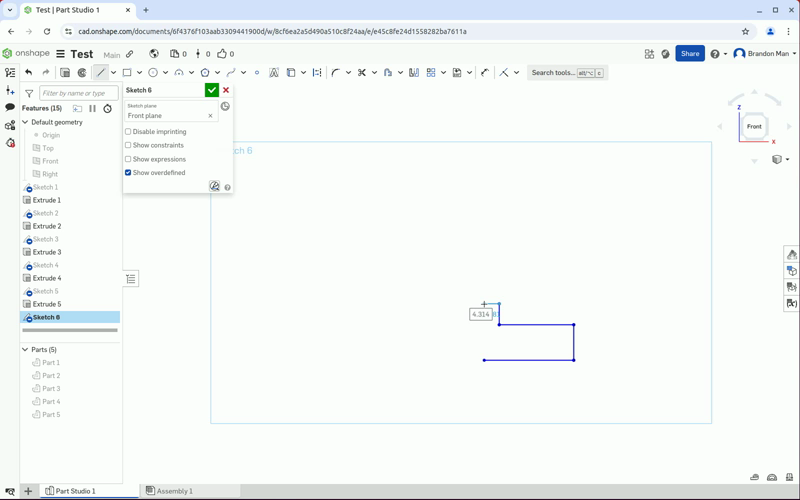
key_up(shift)
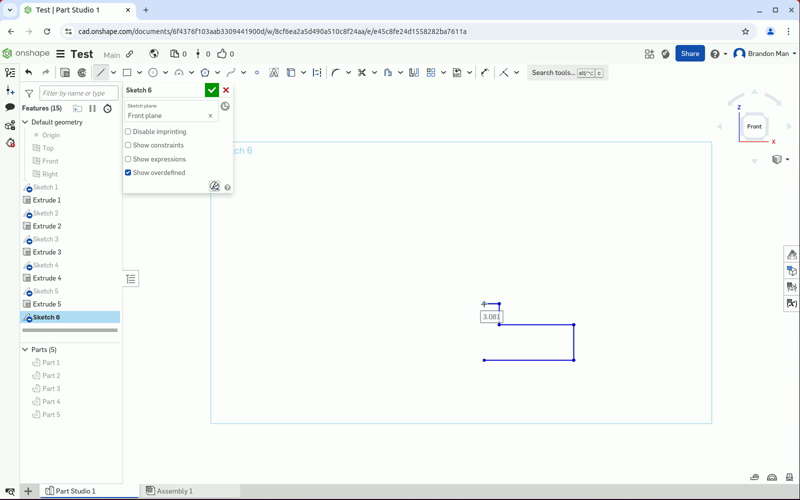
mouse_move(514, 303)
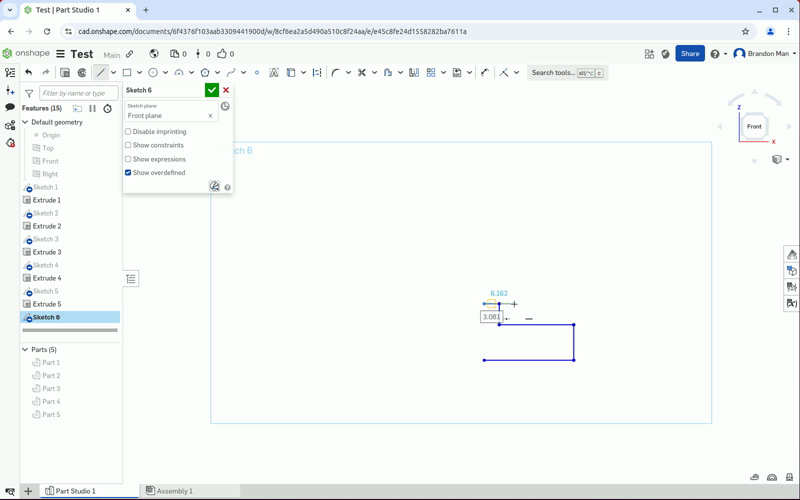
key_down(shift)
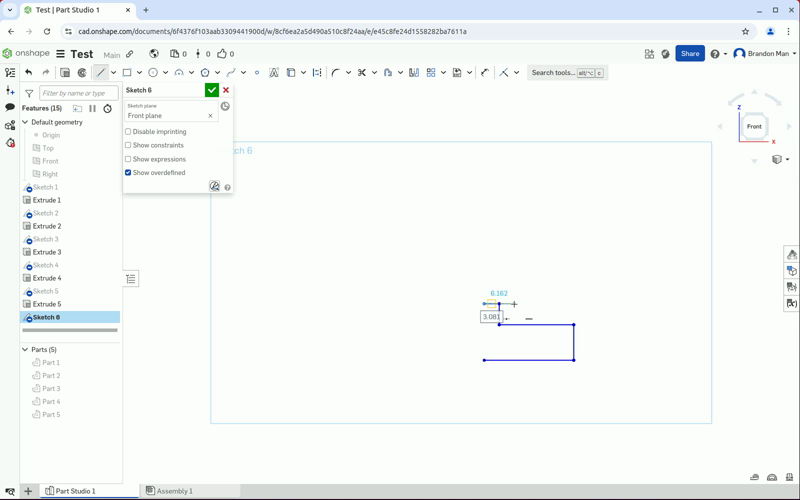
mouse_move(484, 360)
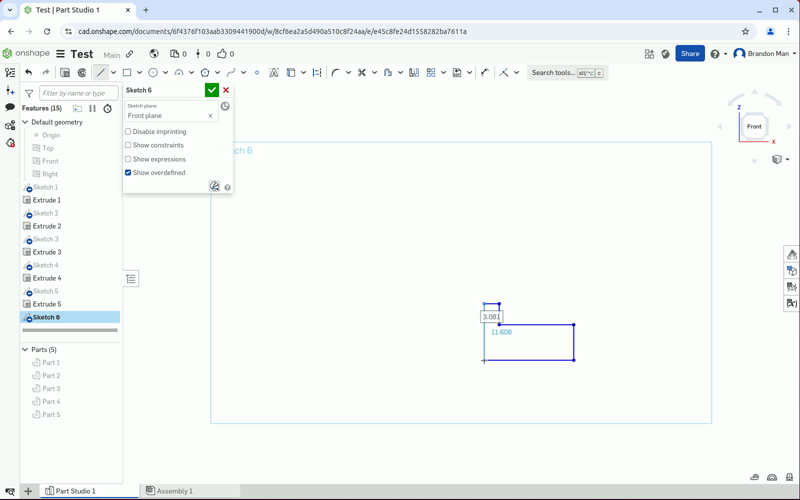
key_up(shift)
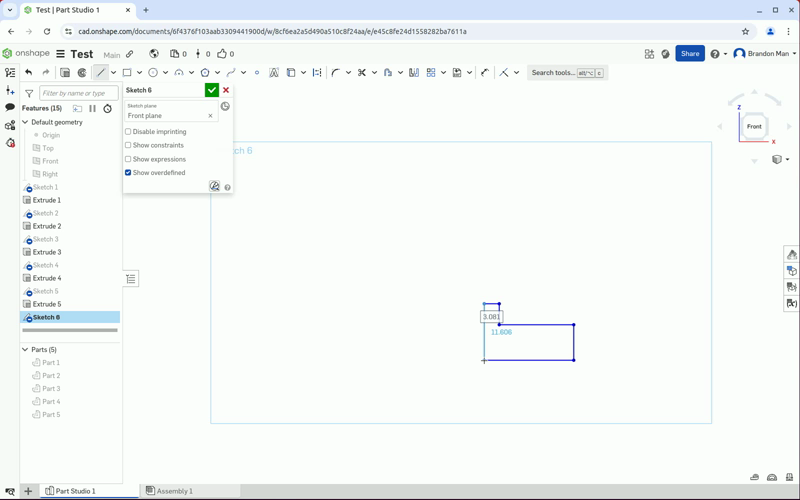
click(484, 360)
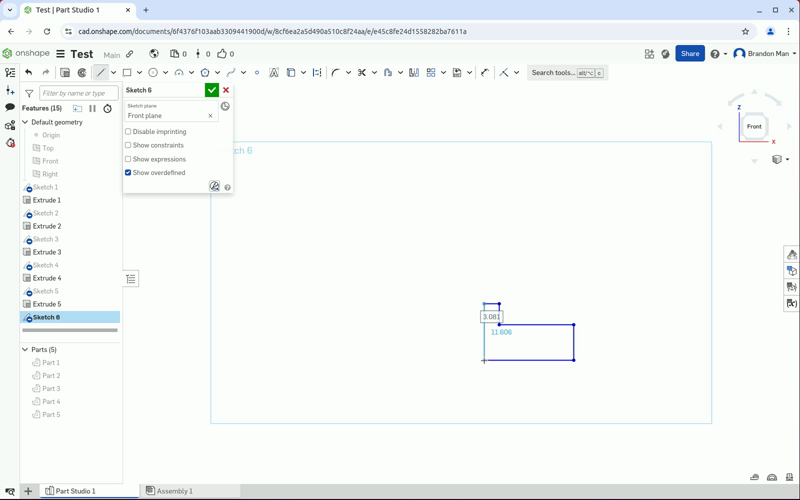
key(esc)
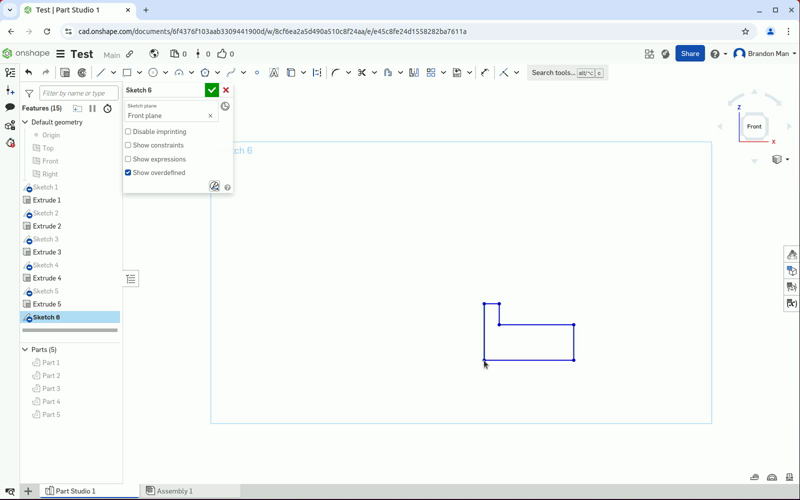
mouse_move(513, 351)
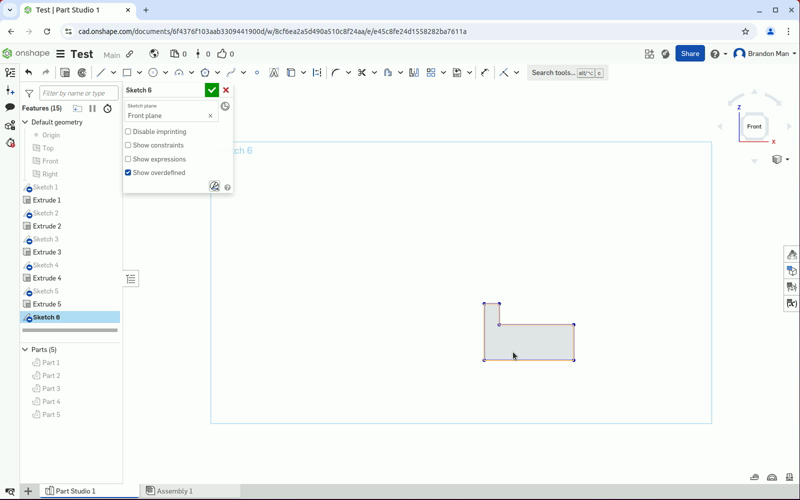
click(513, 351)
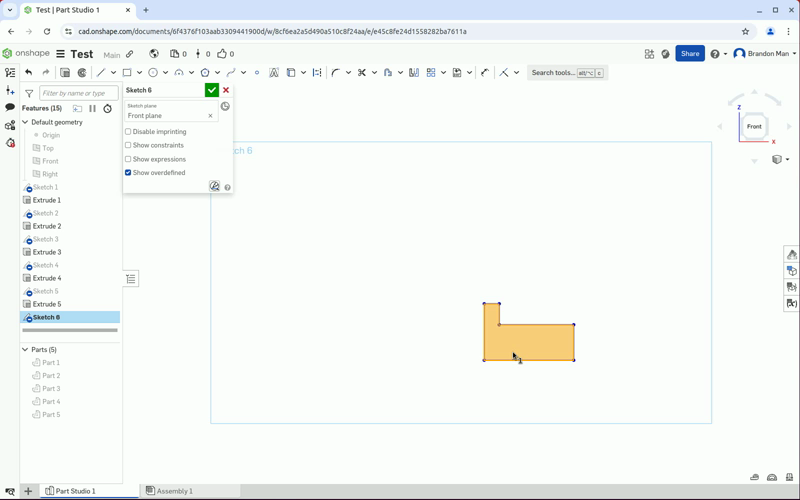
mouse_move(73, 352)
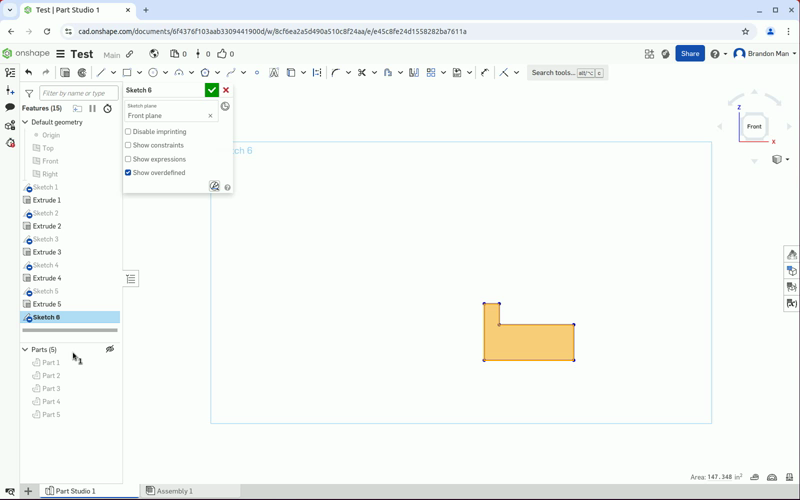
key(shift+y)
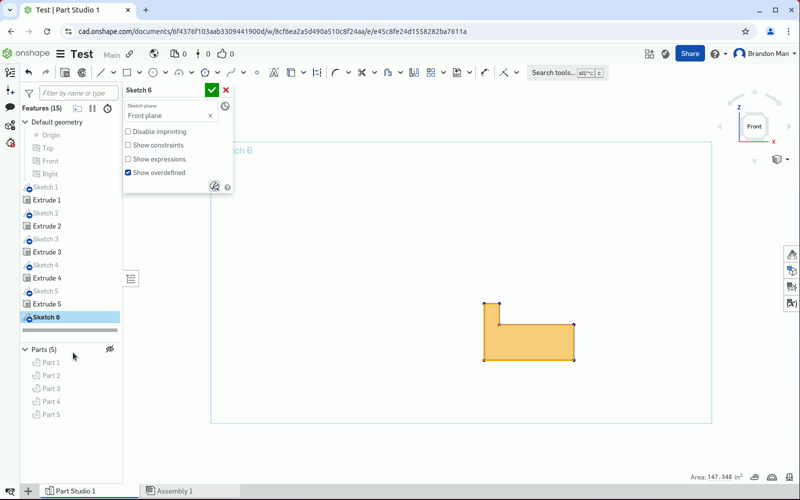
key(shift+e)
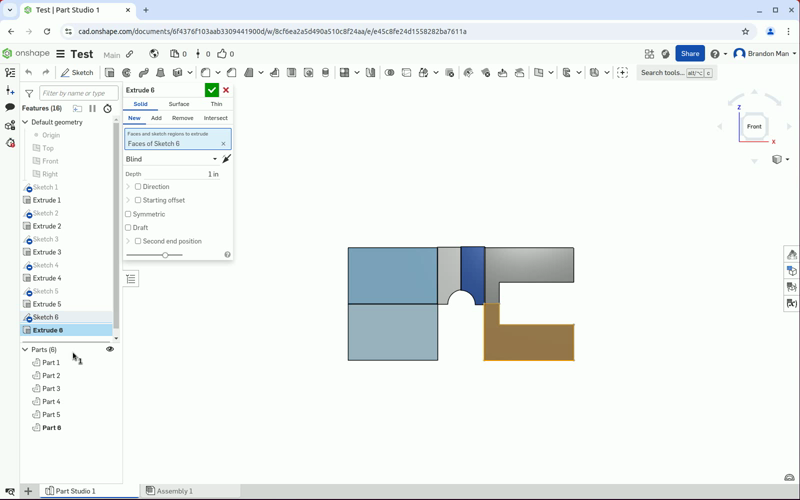
mouse_move(143, 106)
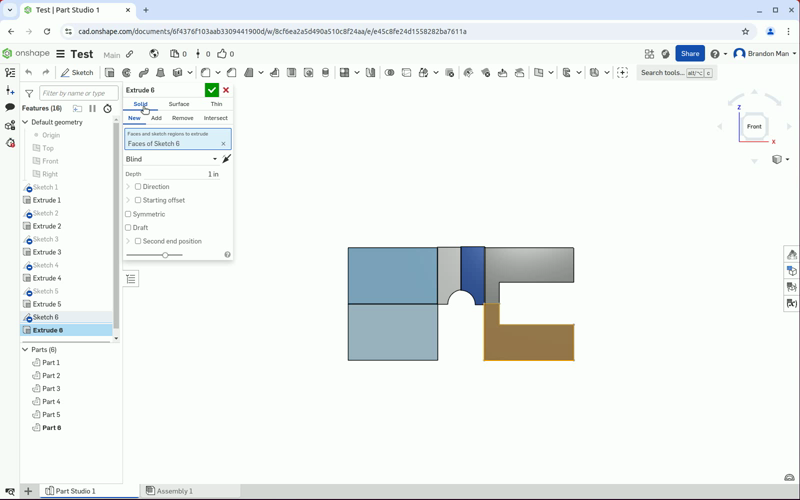
click(143, 106)
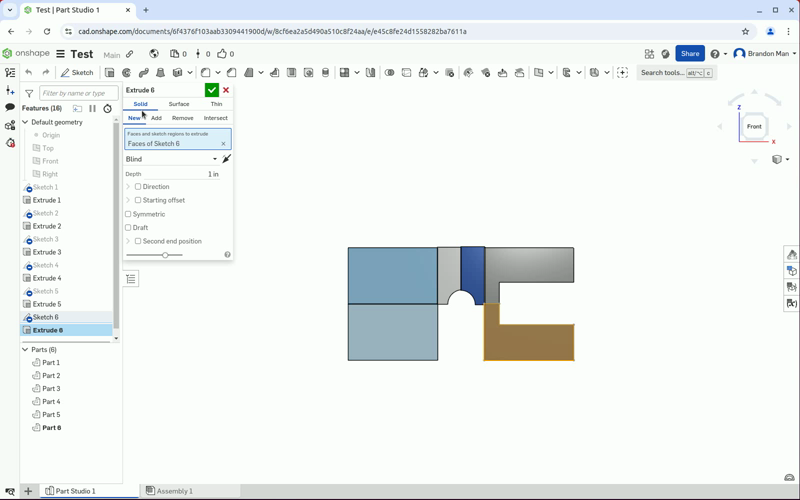
mouse_move(137, 120)
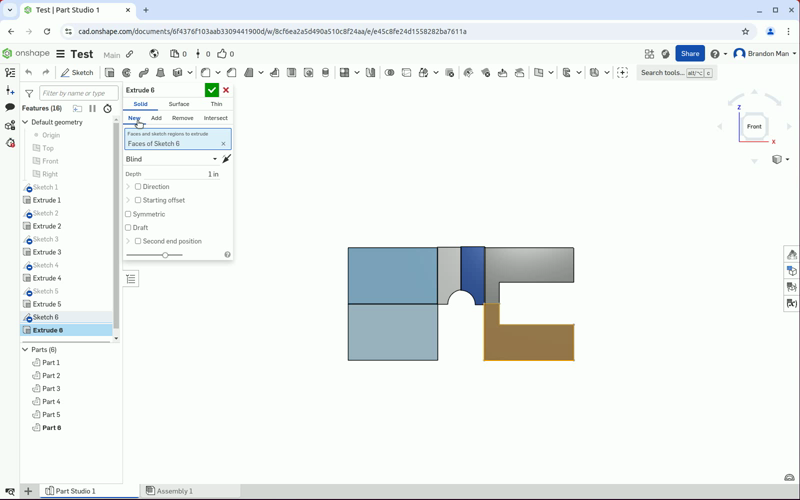
click(137, 120)
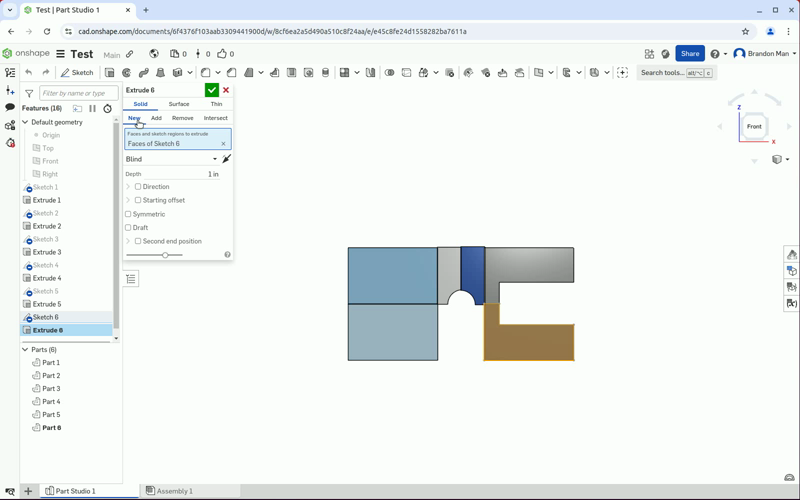
key(tab, 4)
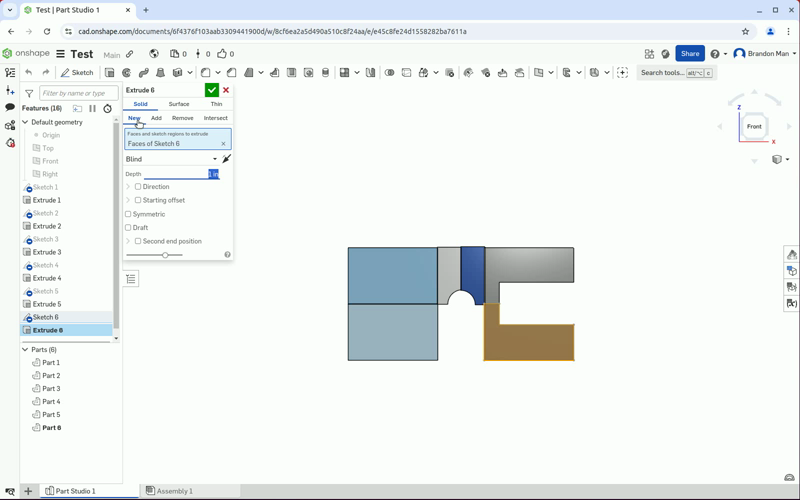
text(21.664)
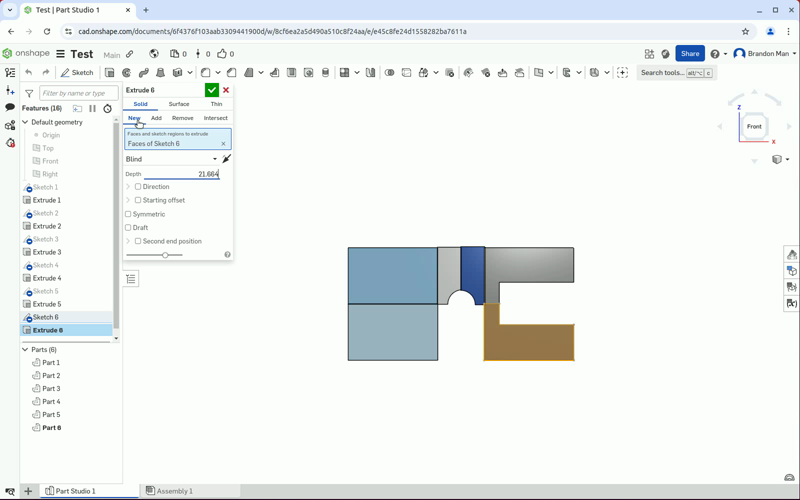
key(enter)
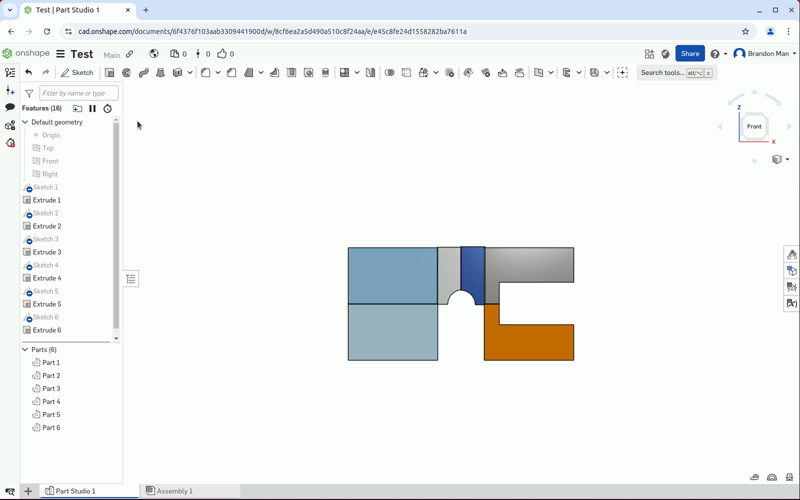
key(shift+h)
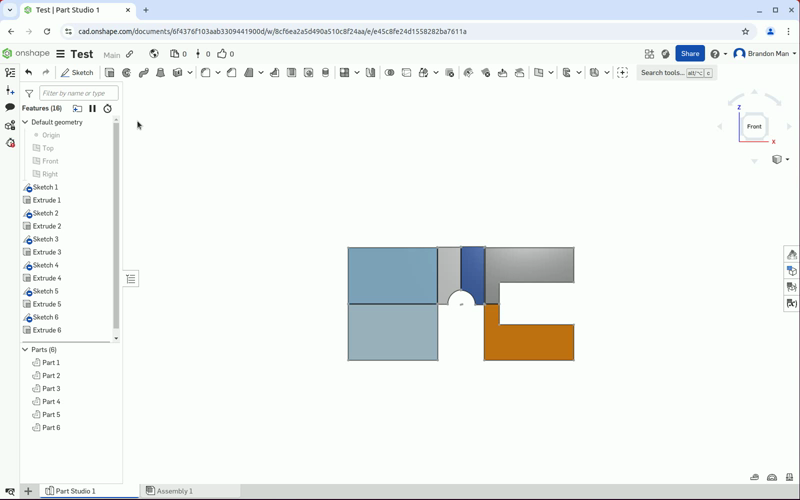
key(shift+h)
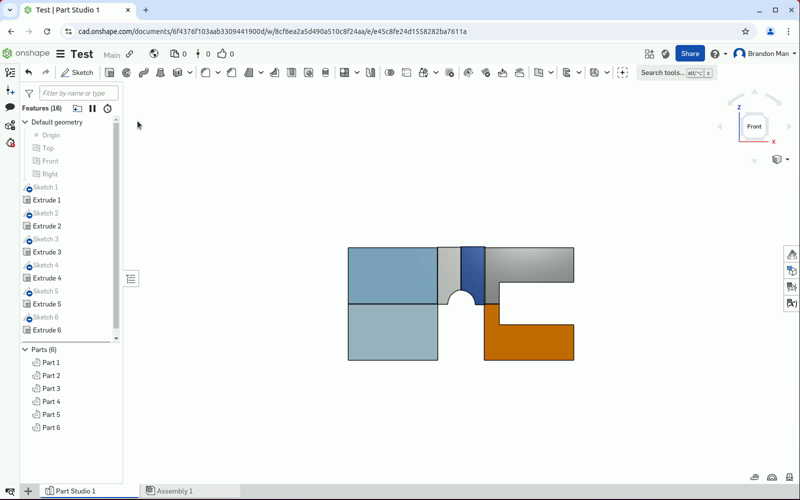
mouse_move(69, 189)
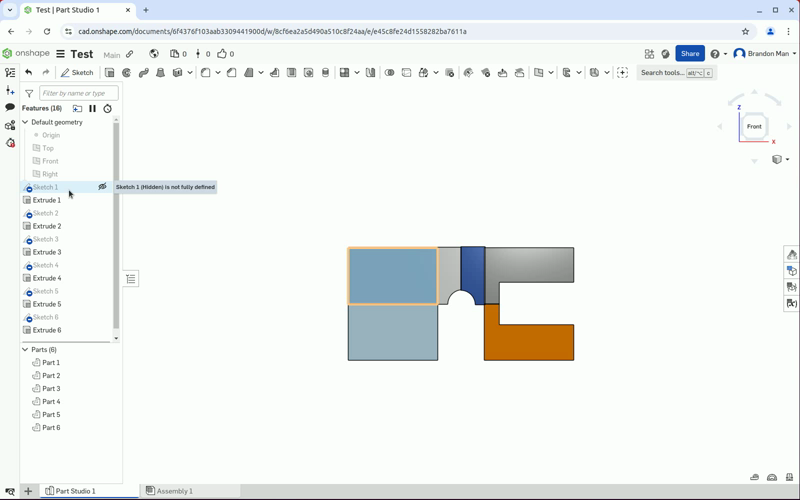
click(69, 189)
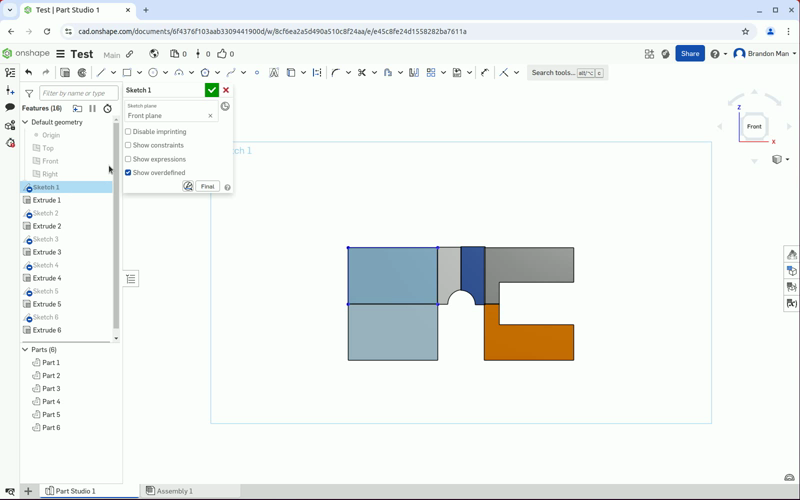
mouse_move(229, 92)
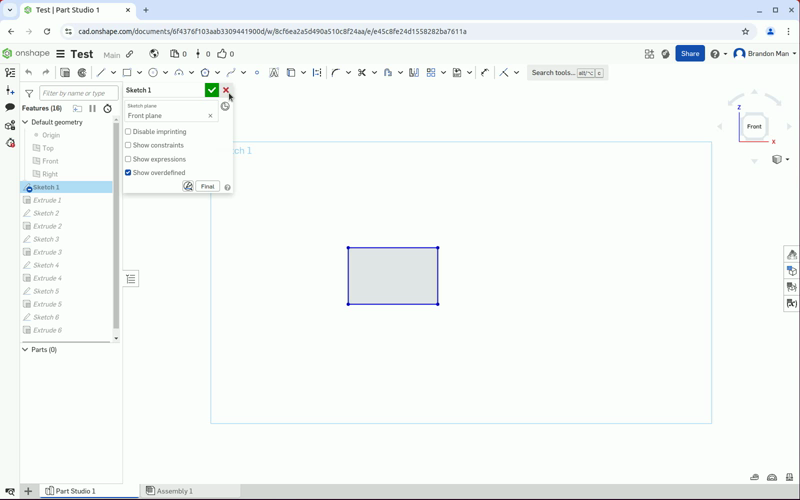
click(229, 92)
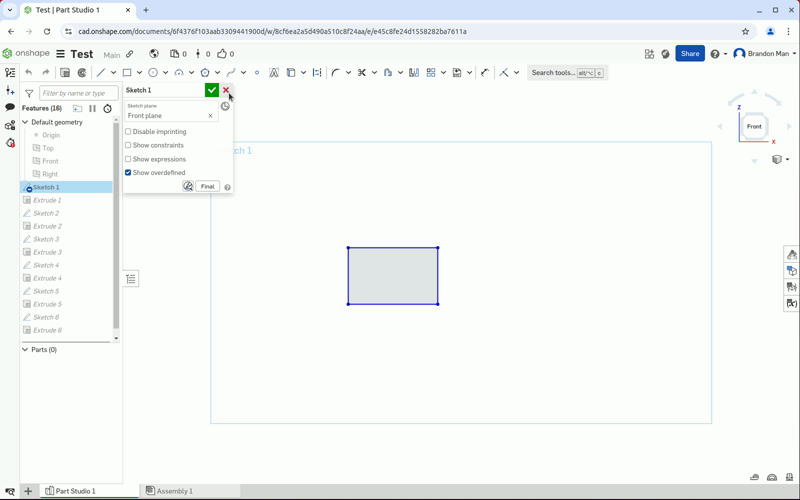
key(shift+s)
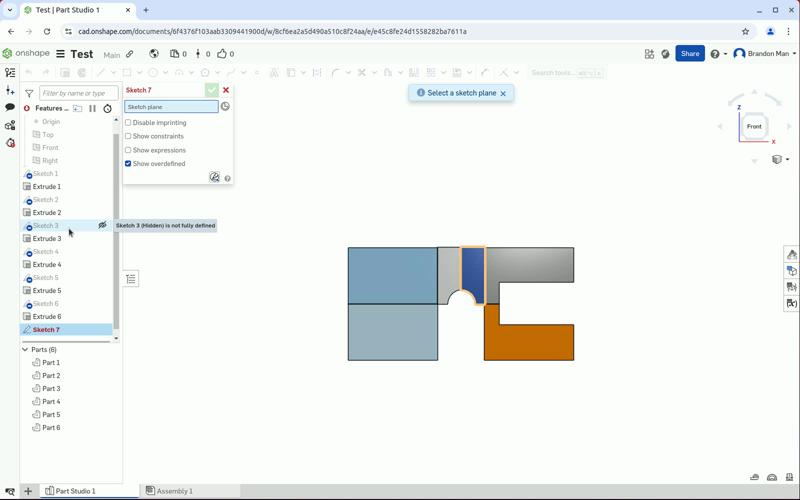
scroll(3)
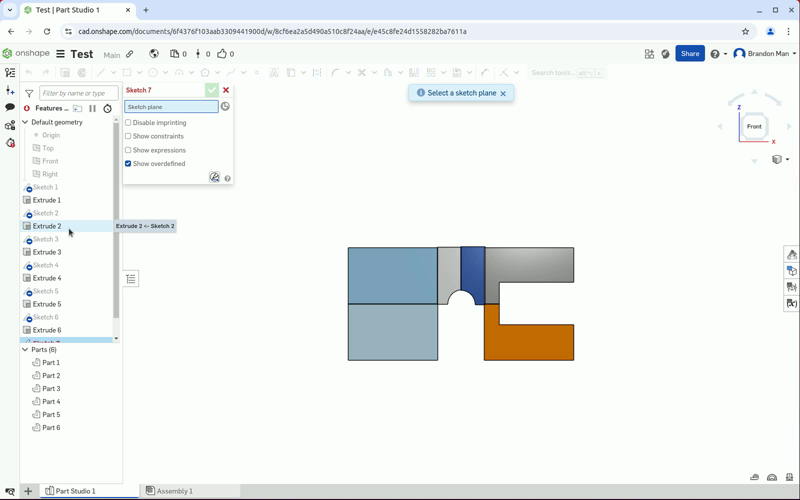
mouse_move(69, 163)
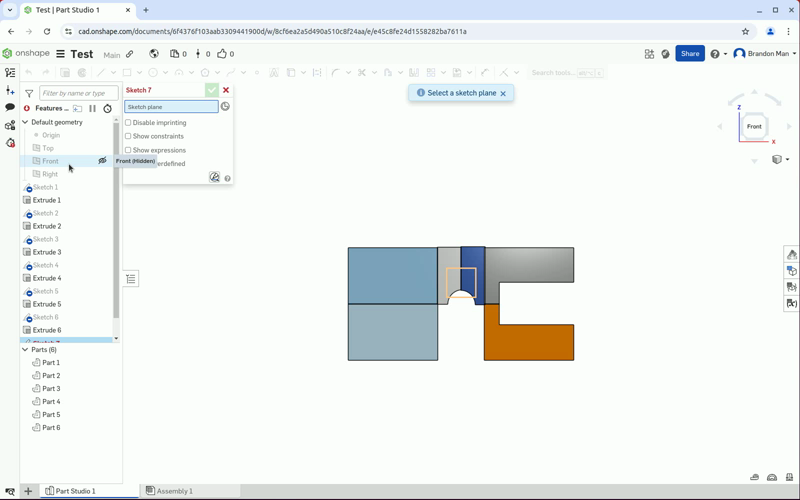
click(69, 163)
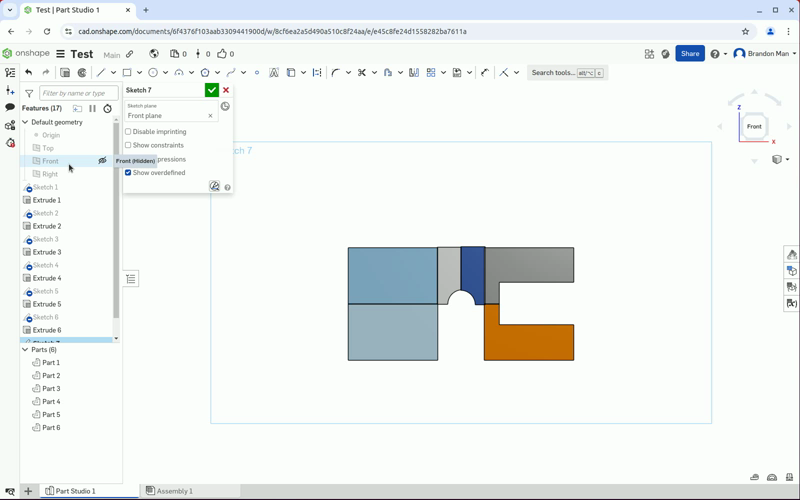
mouse_move(73, 352)
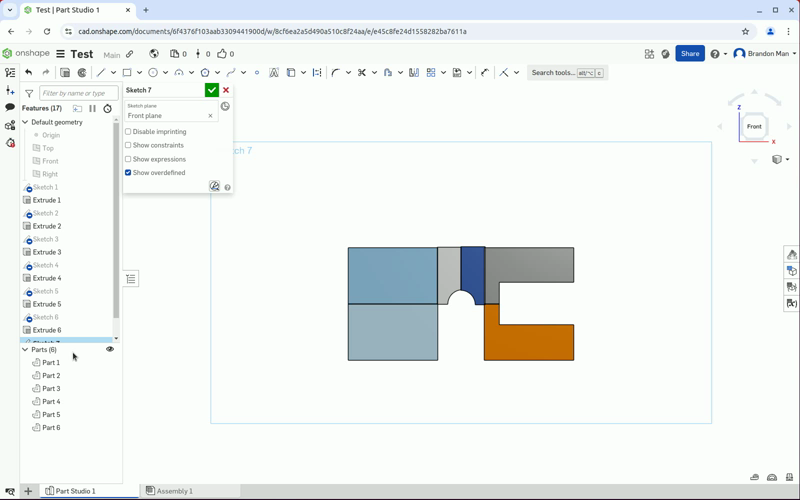
key(y)
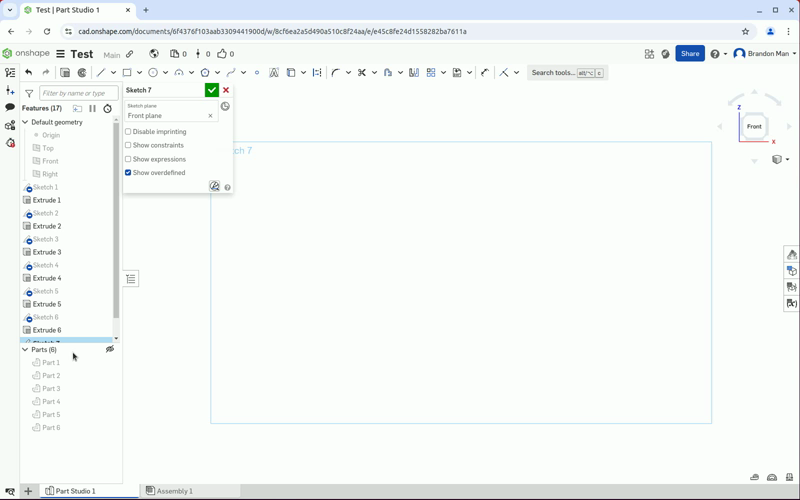
key(l)
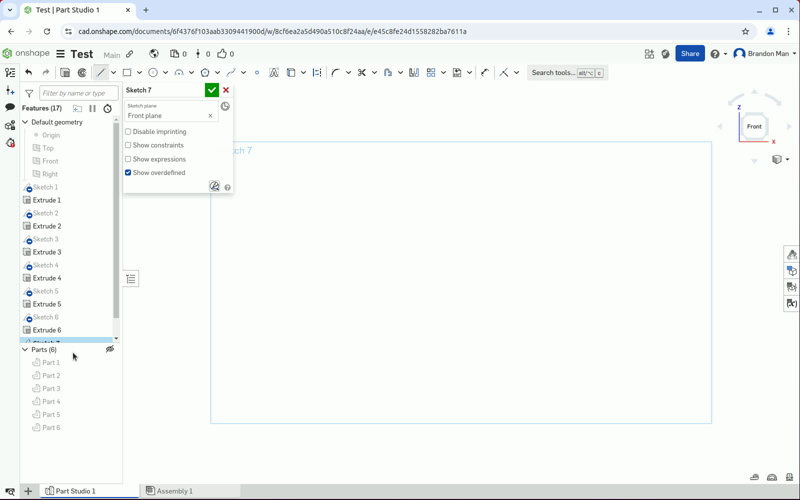
key_down(shift)
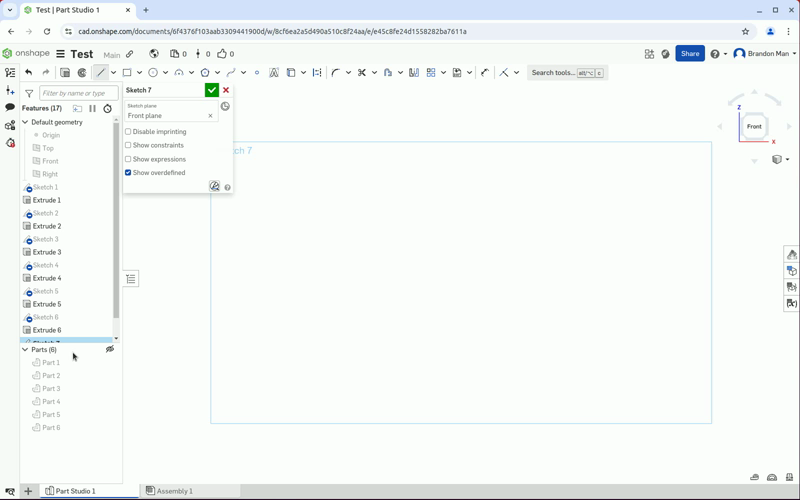
mouse_move(437, 360)
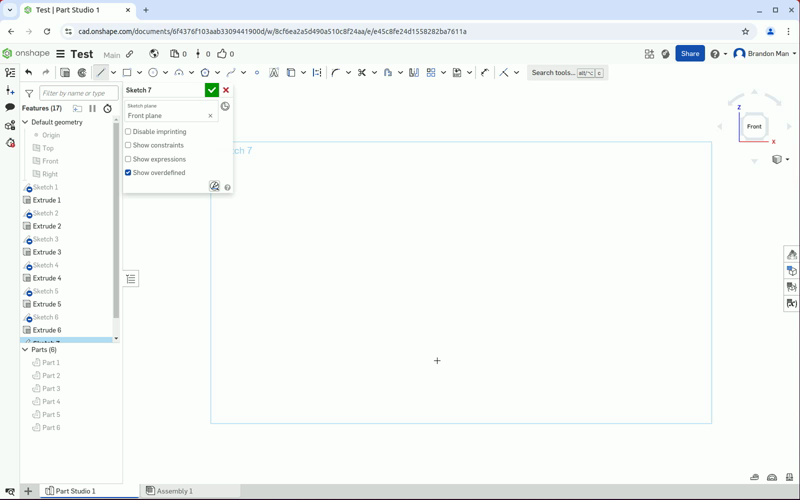
click(437, 360)
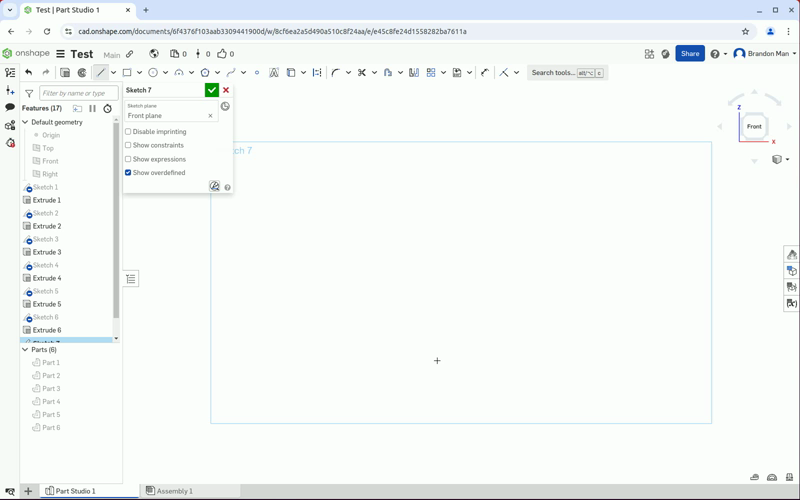
key_up(shift)
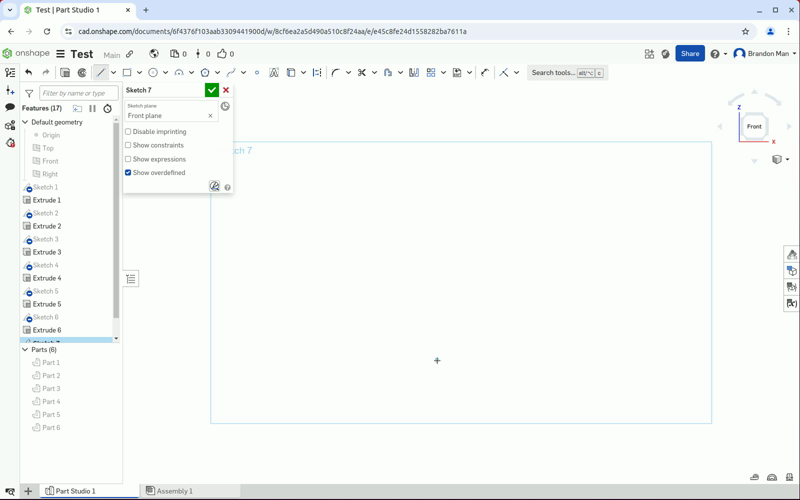
key_down(shift)
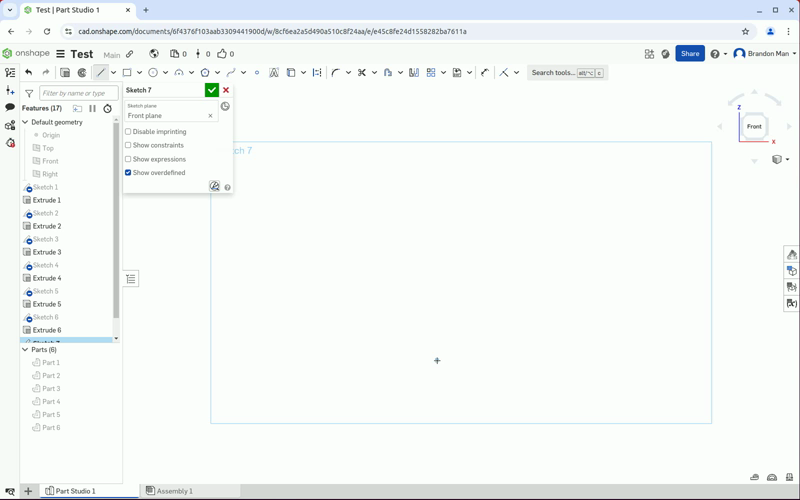
mouse_move(467, 360)
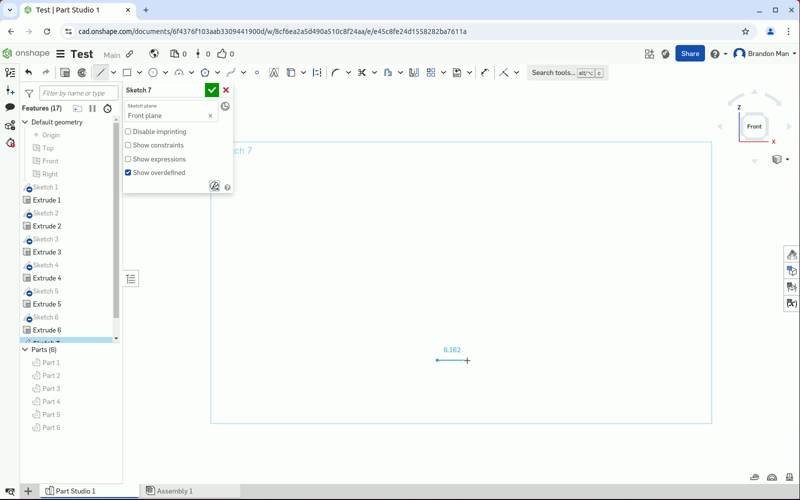
mouse_move(461, 360)
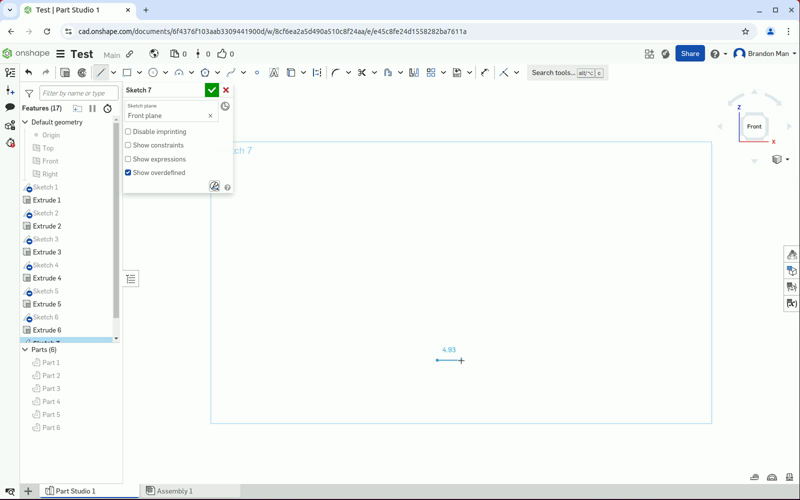
click(461, 360)
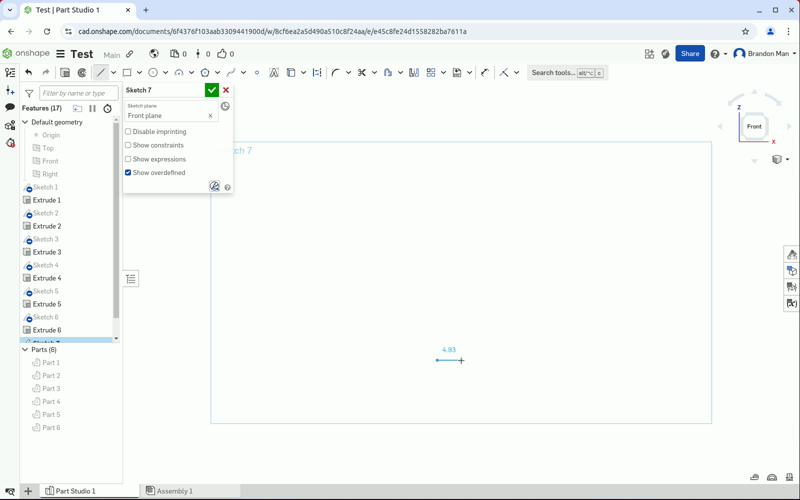
key_up(shift)
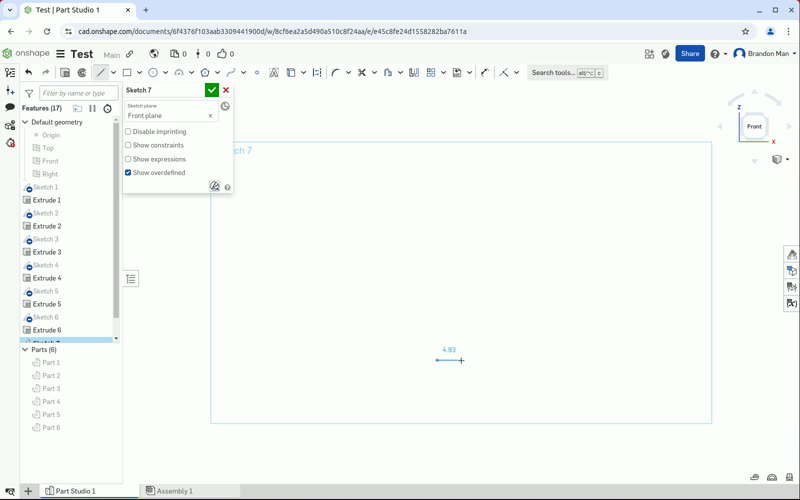
key_down(shift)
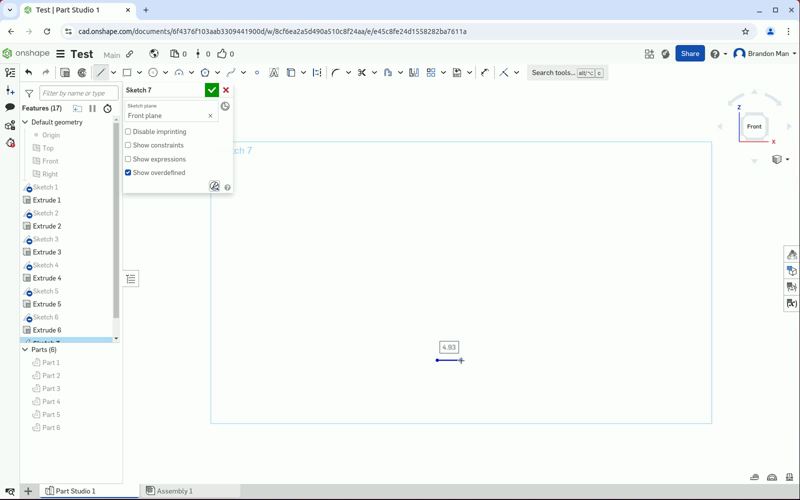
mouse_move(491, 360)
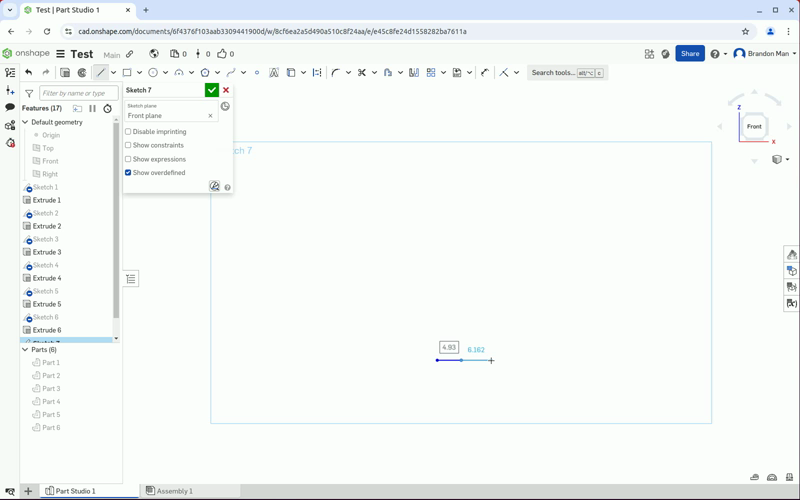
mouse_move(461, 317)
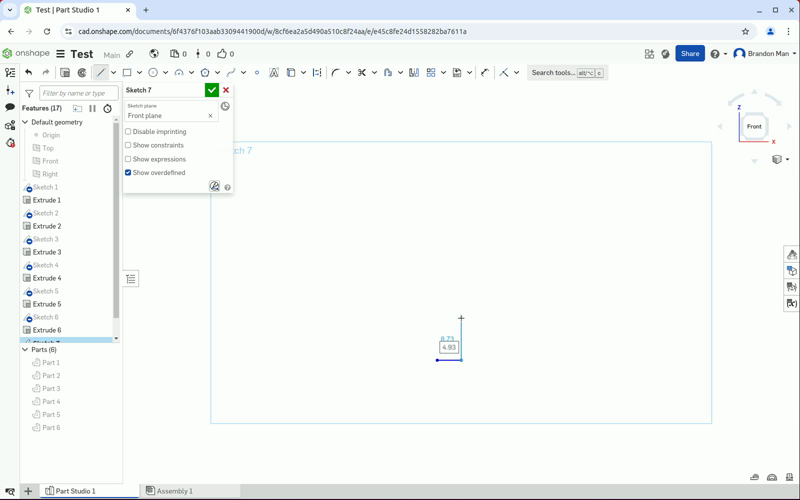
click(461, 317)
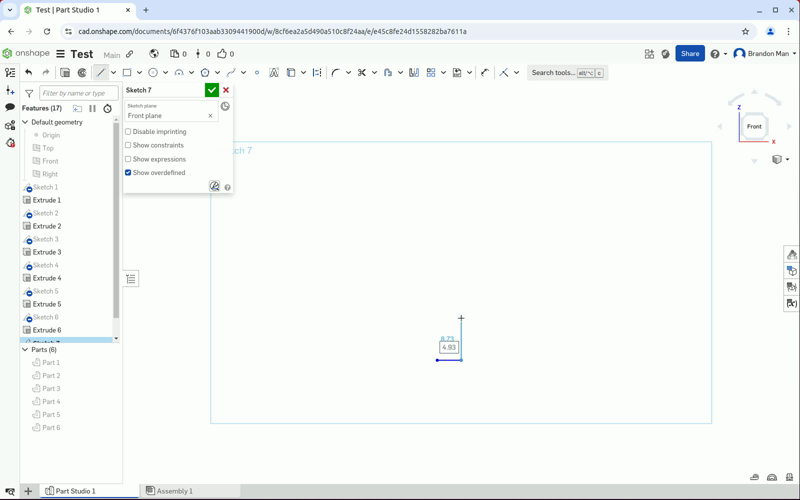
key_up(shift)
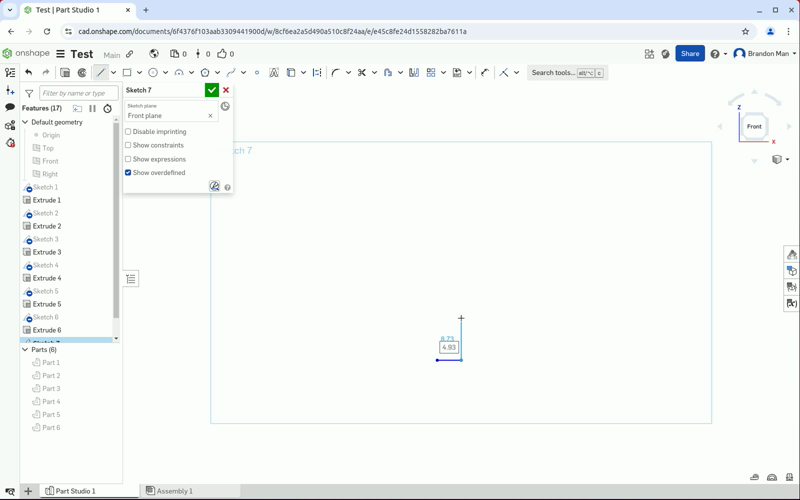
key(esc)
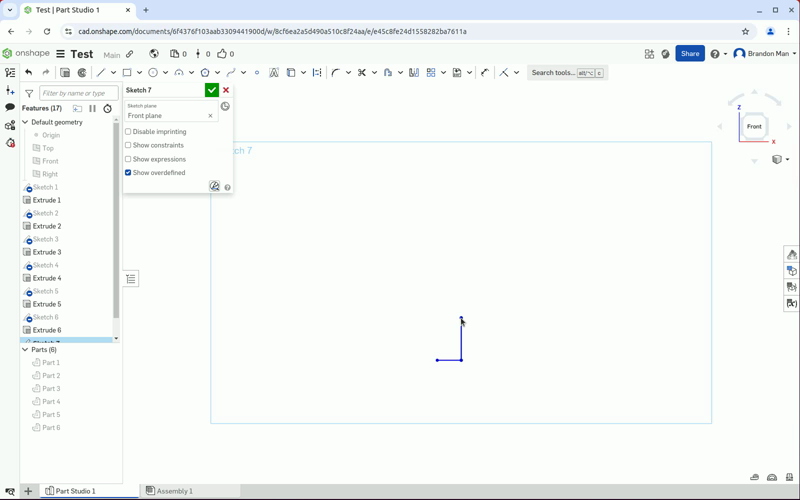
key(a)
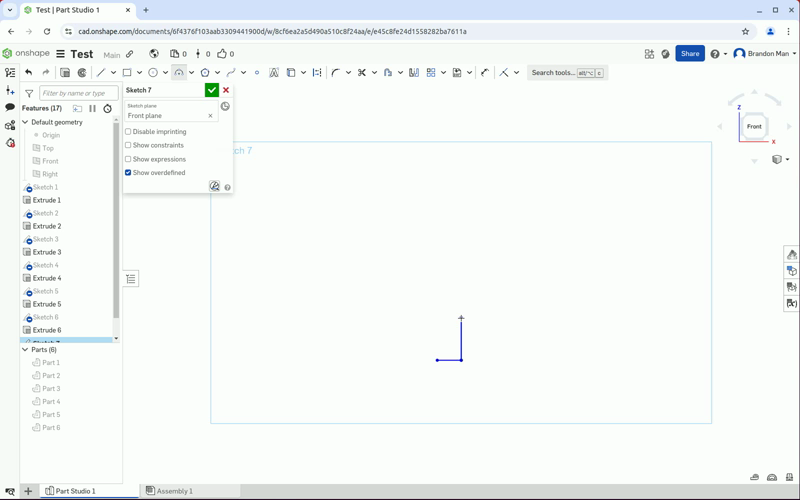
mouse_move(461, 317)
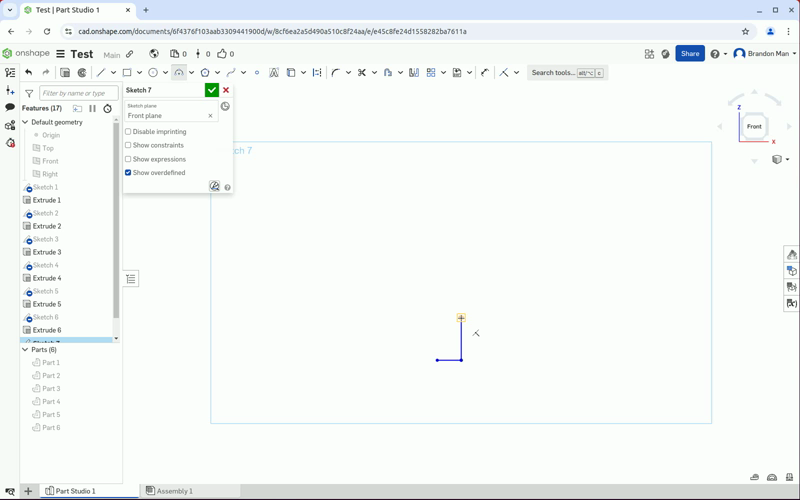
click(461, 317)
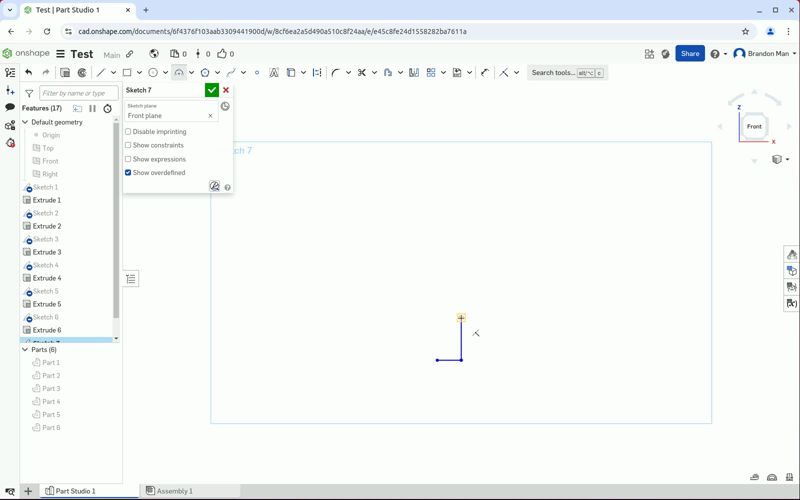
key_down(shift)
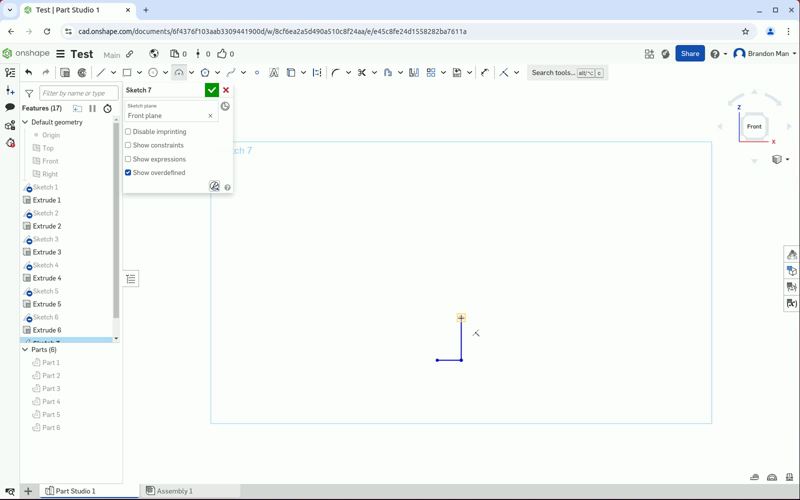
mouse_move(447, 303)
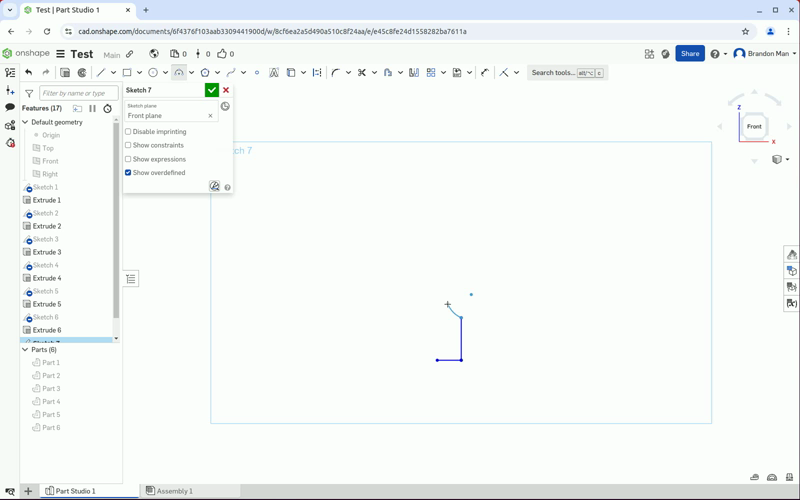
click(447, 303)
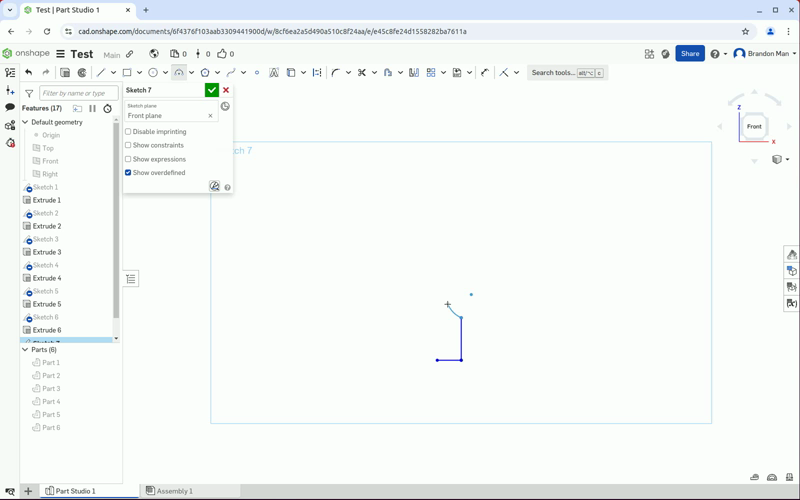
mouse_move(451, 313)
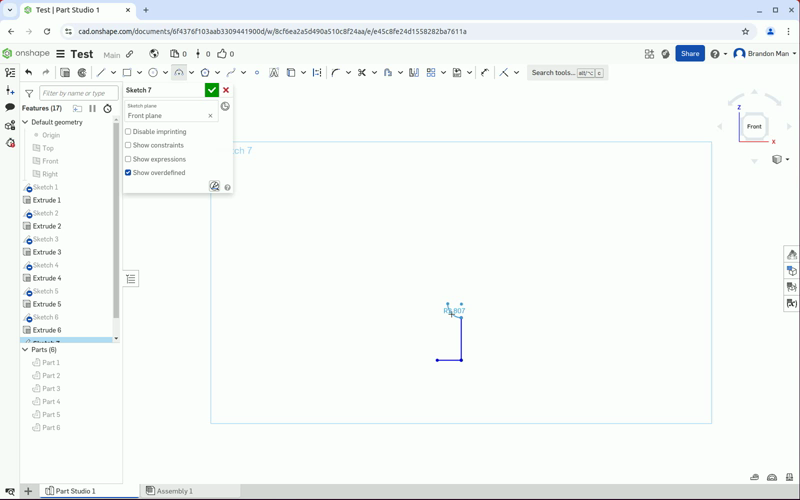
click(451, 313)
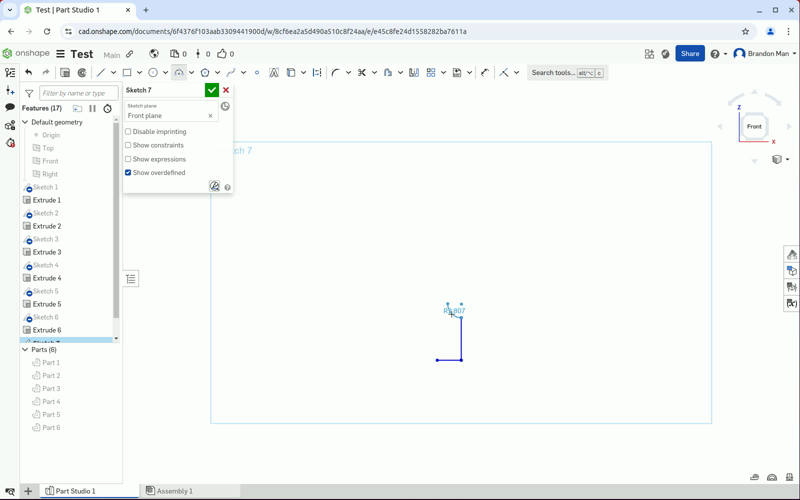
key_up(shift)
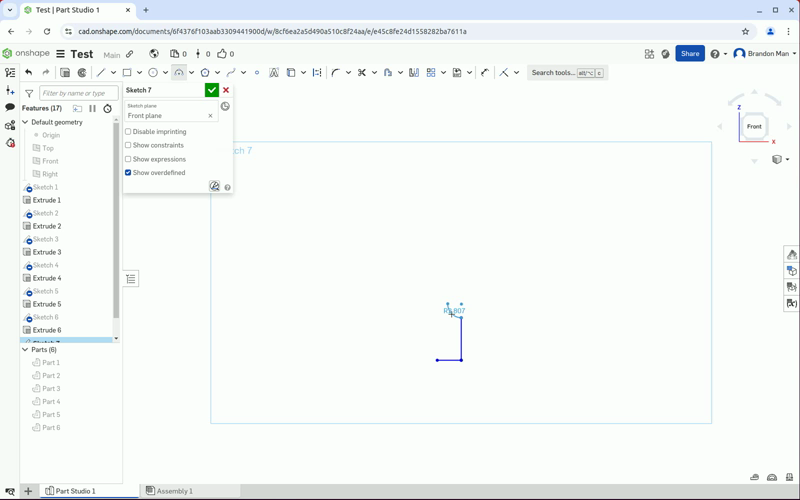
key(esc)
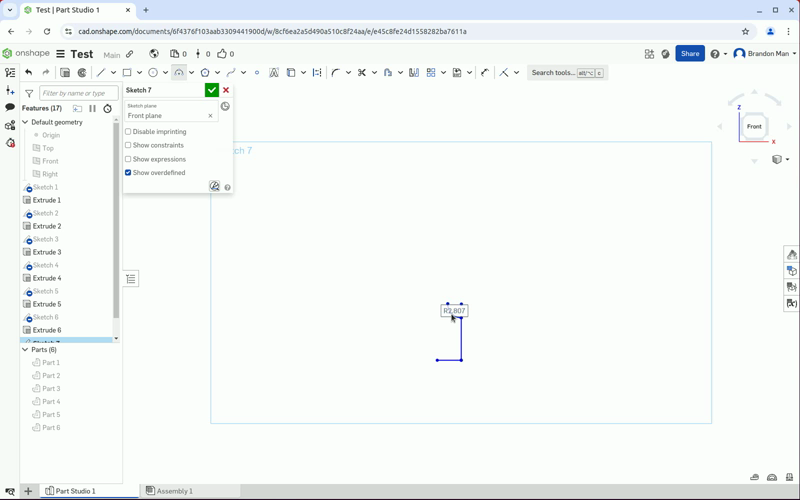
key(l)
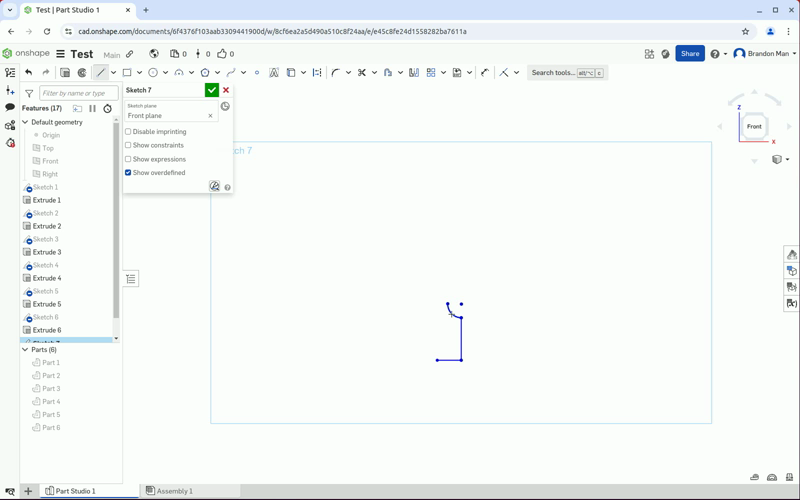
mouse_move(447, 303)
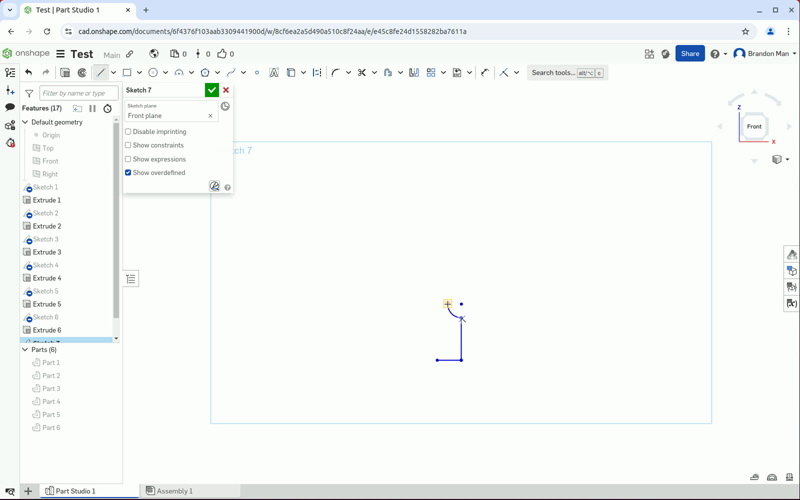
click(447, 303)
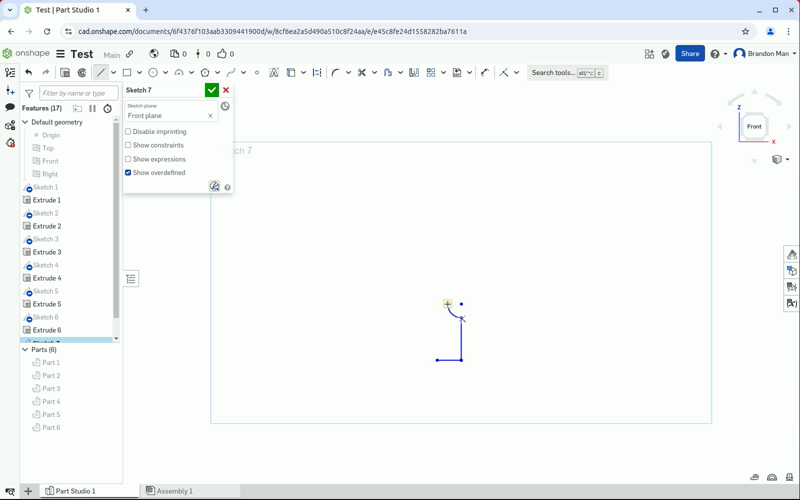
key_down(shift)
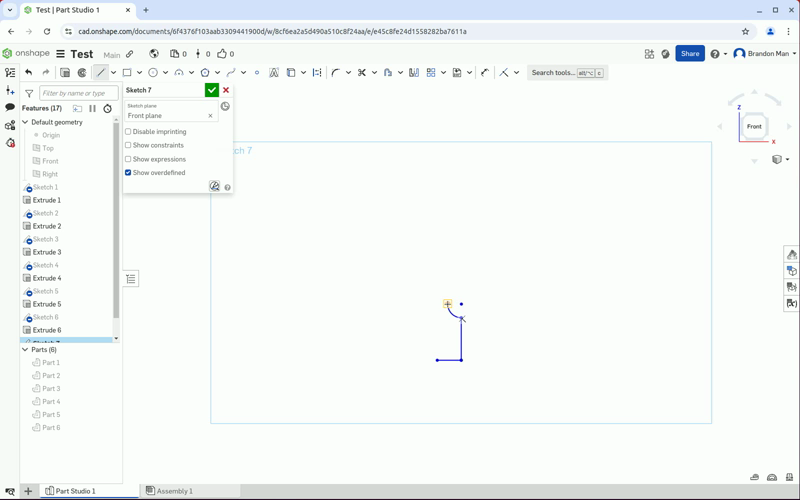
mouse_move(477, 303)
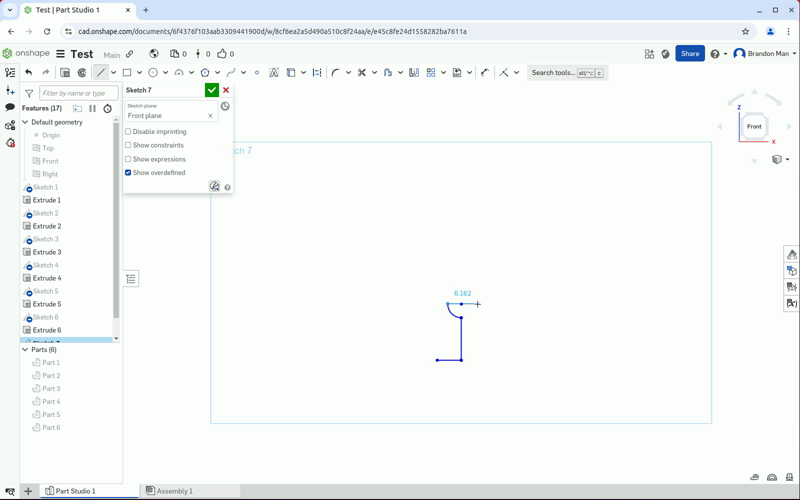
mouse_move(437, 303)
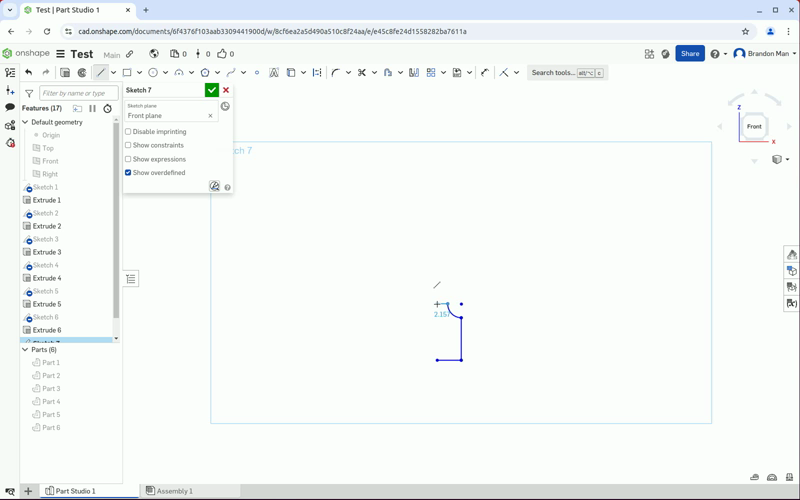
click(437, 303)
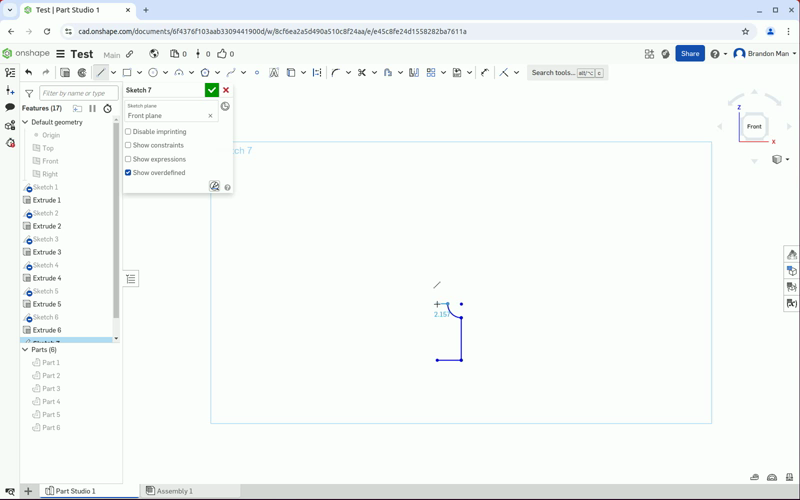
key_up(shift)
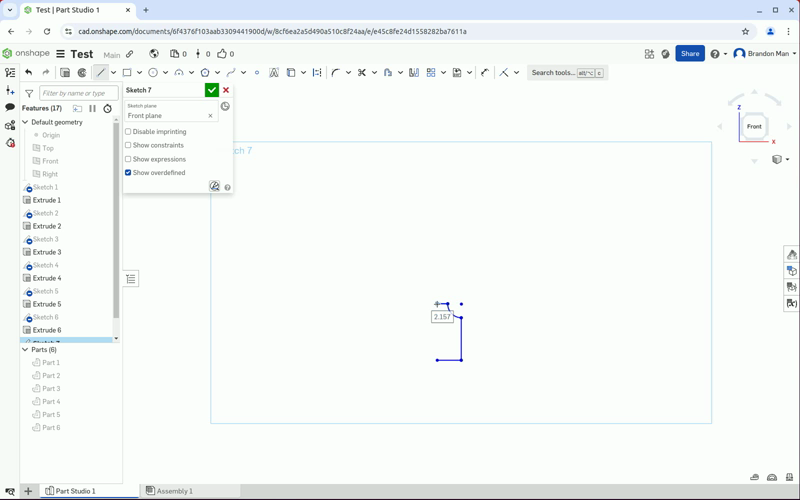
mouse_move(467, 303)
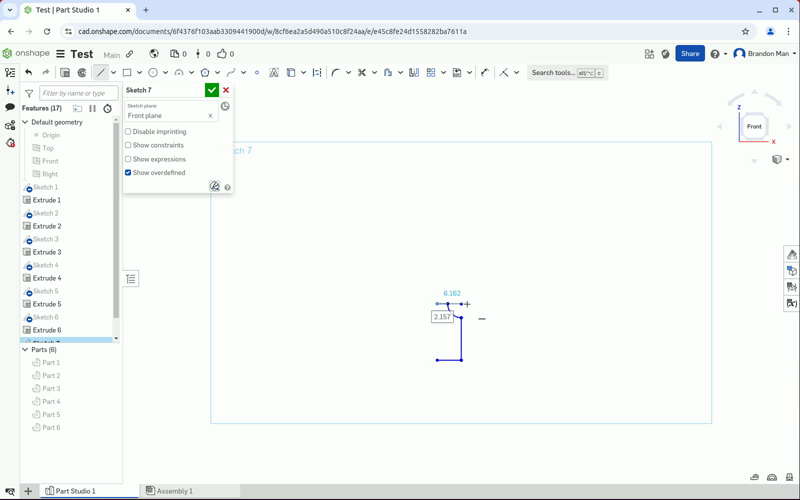
key_down(shift)
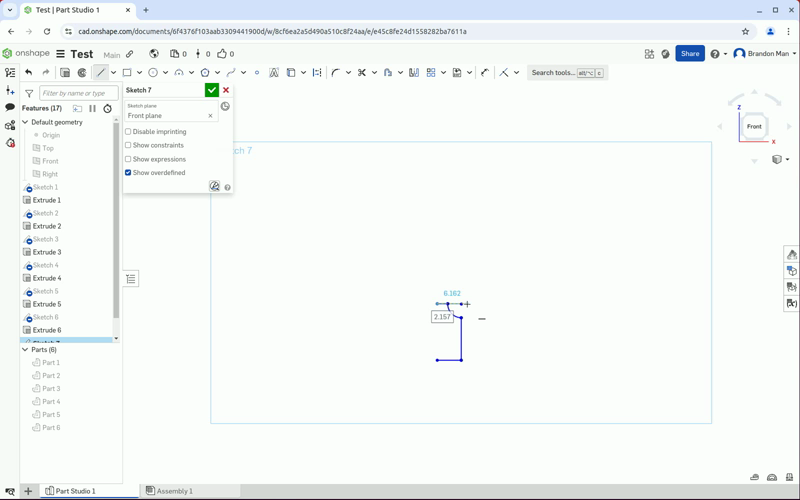
mouse_move(437, 360)
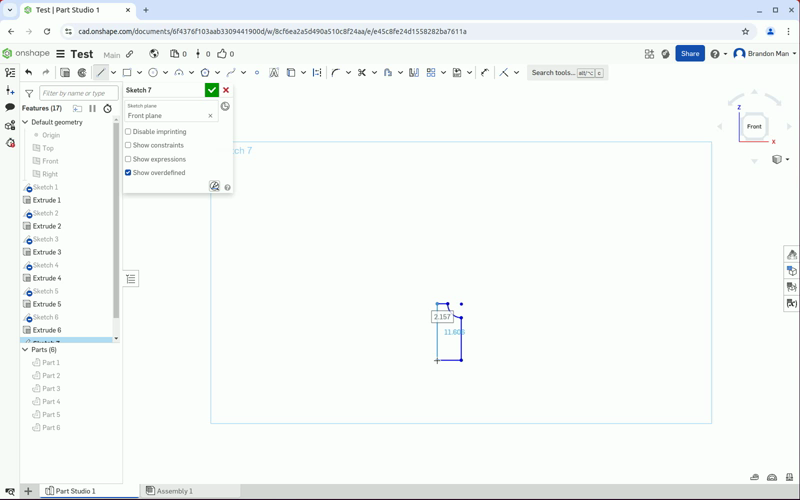
key_up(shift)
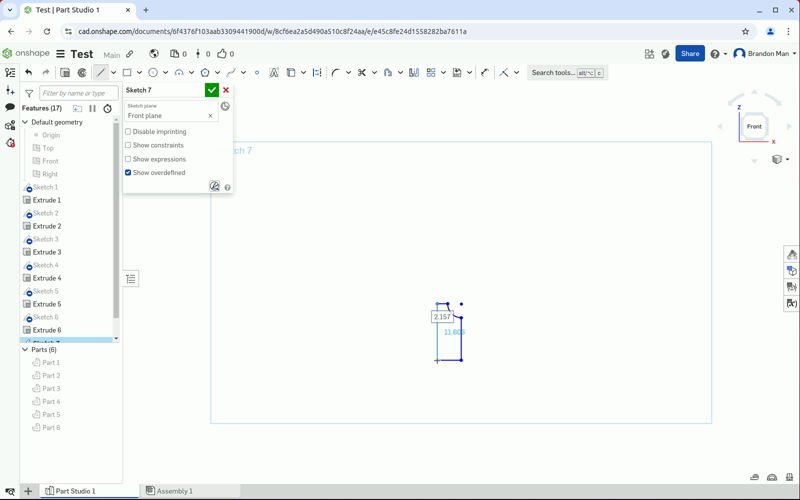
click(437, 360)
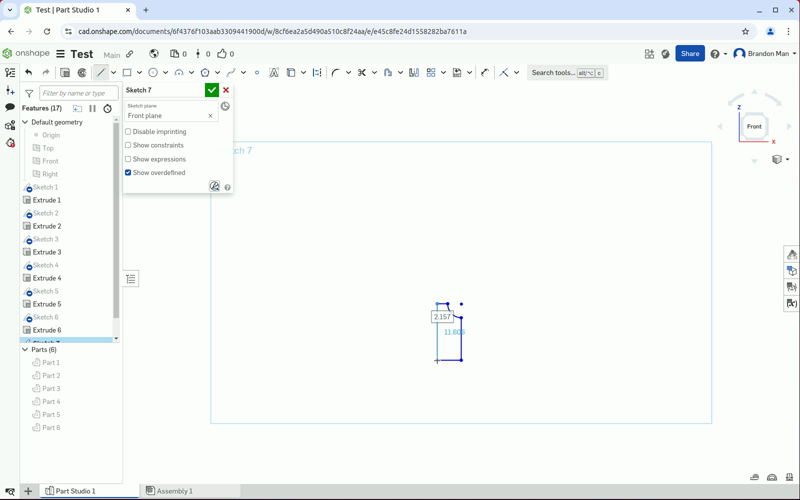
key(esc)
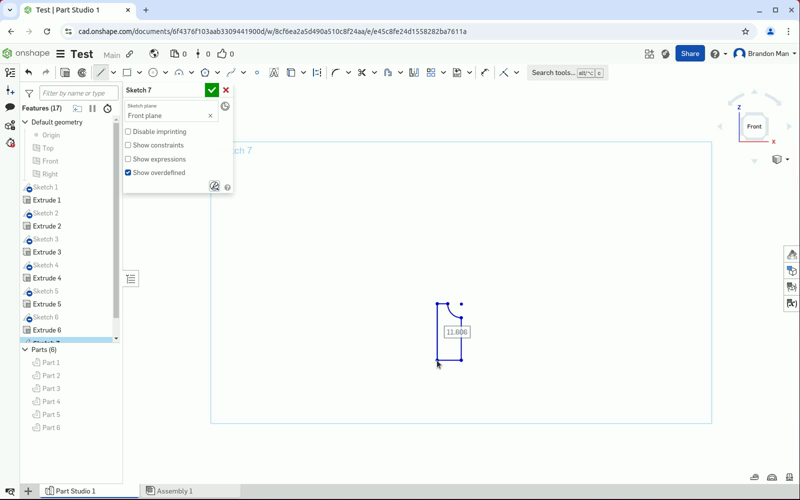
mouse_move(438, 345)
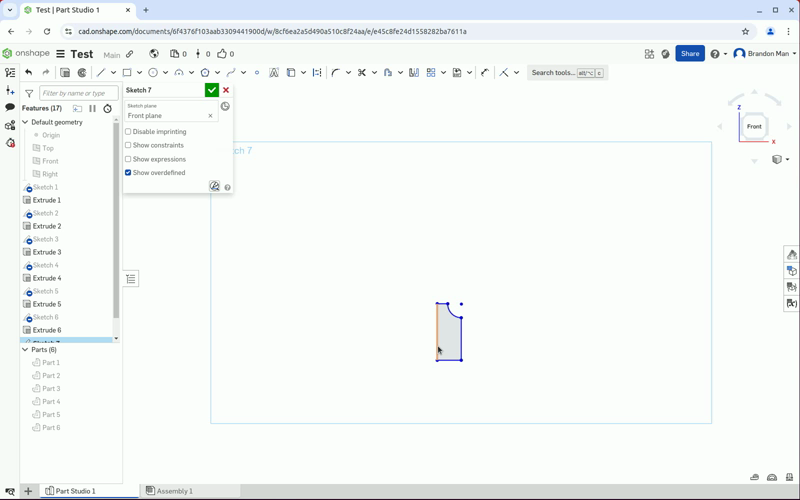
scroll(6)
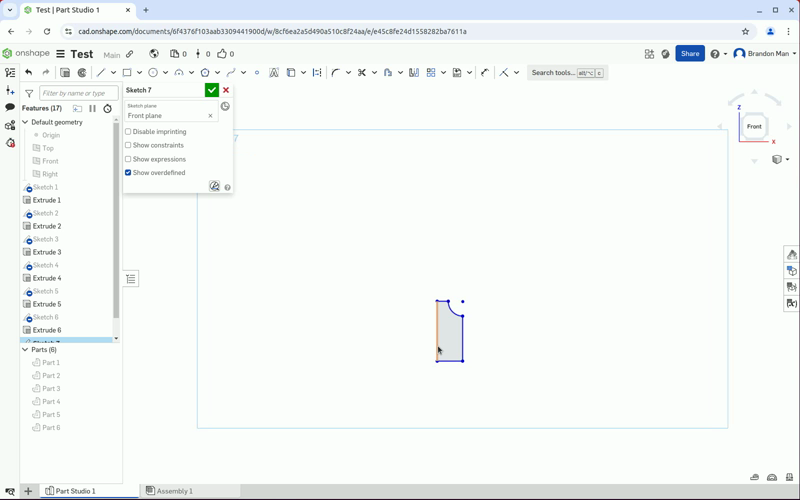
scroll(6)
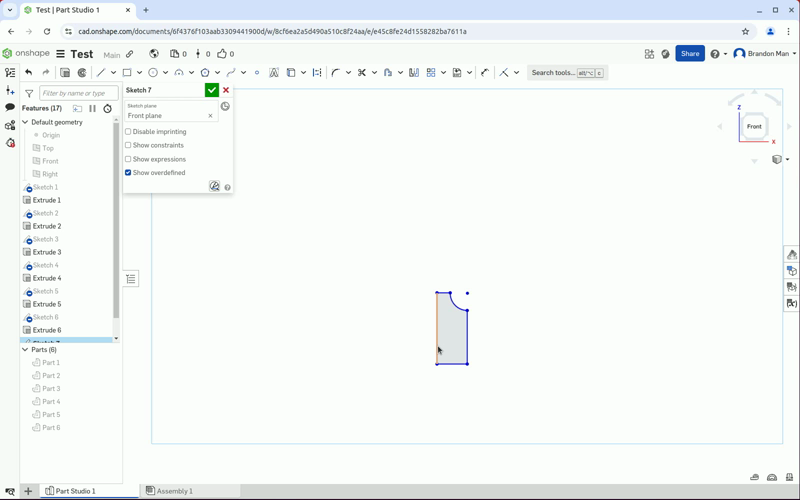
scroll(6)
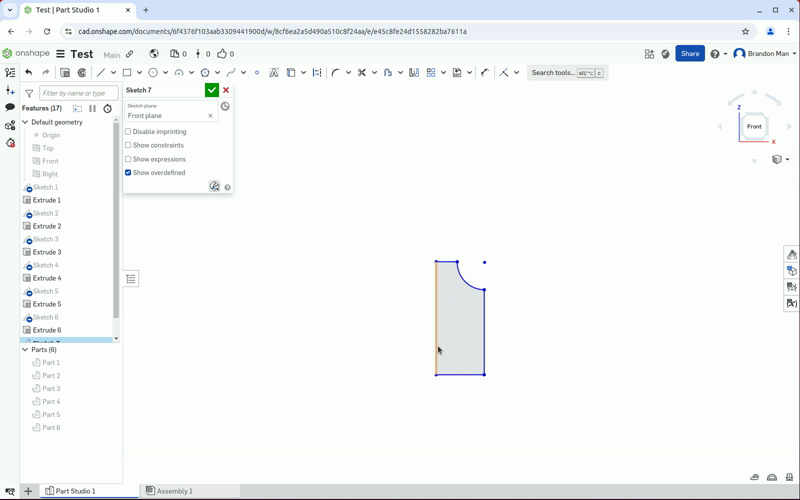
scroll(6)
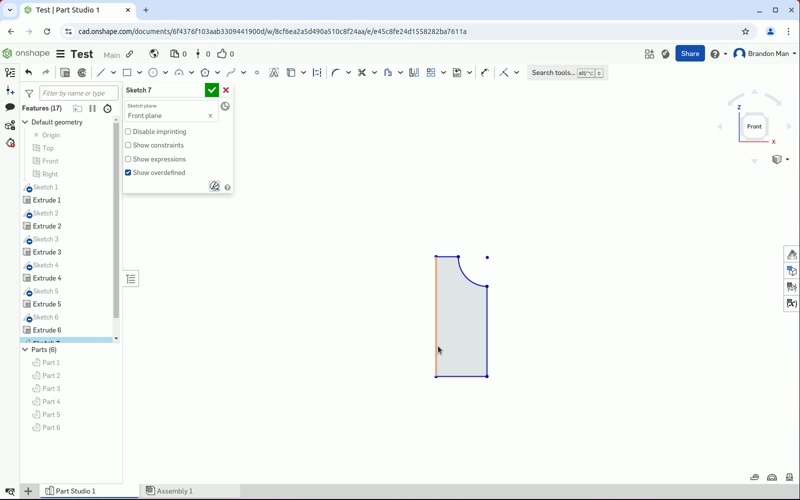
scroll(6)
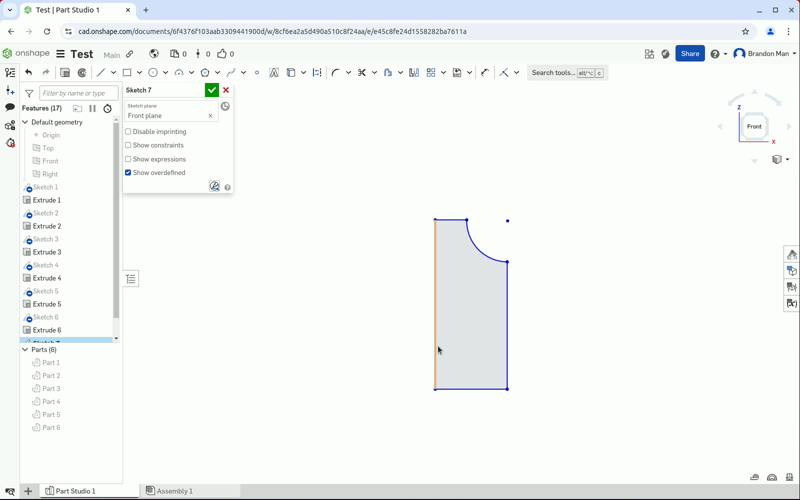
scroll(6)
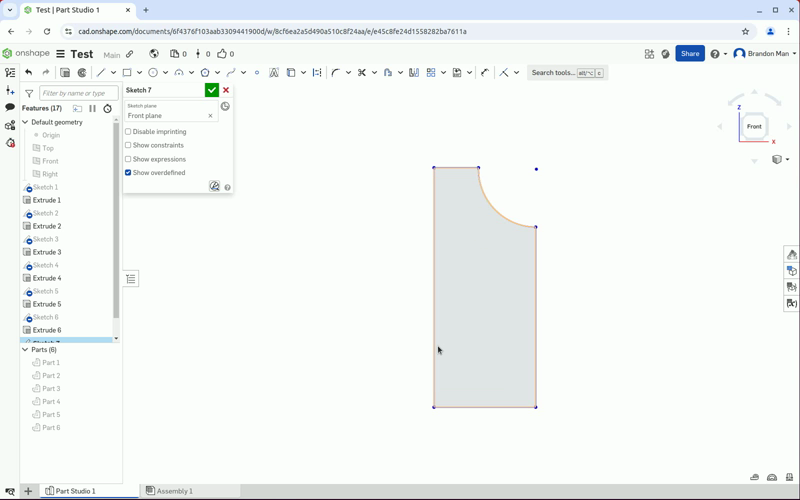
scroll(6)
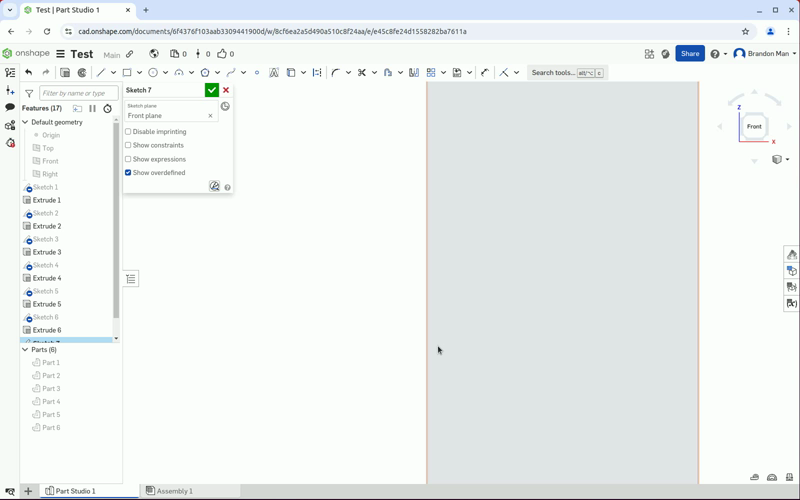
click(438, 345)
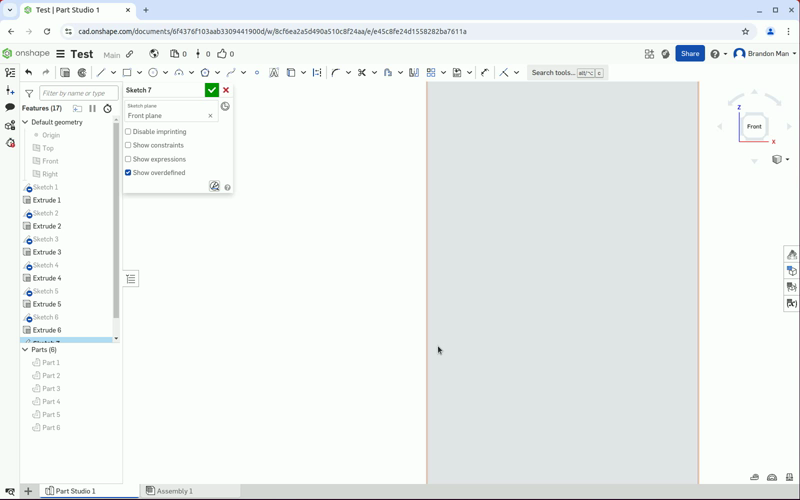
scroll(-6)
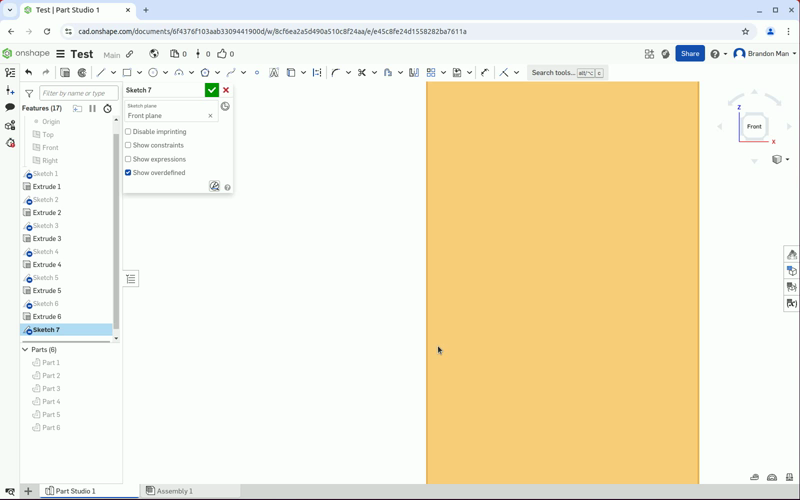
scroll(-6)
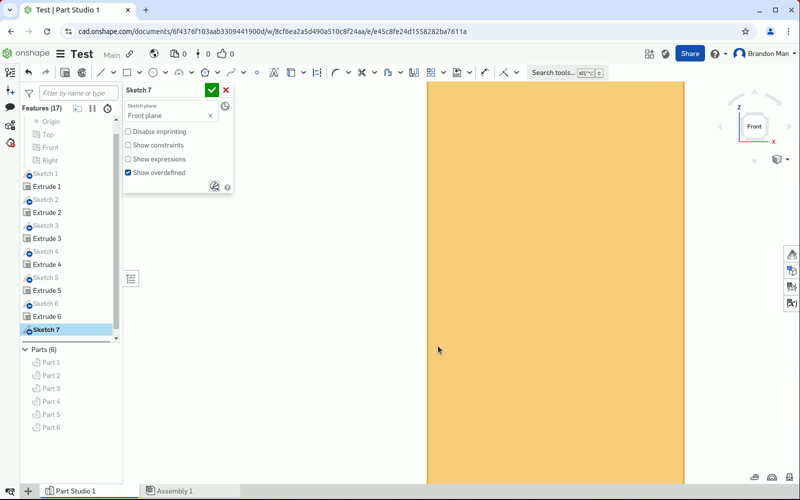
scroll(-6)
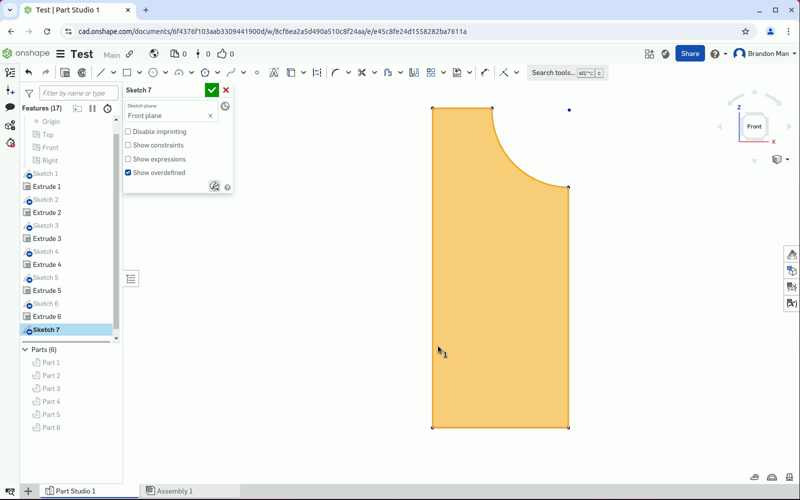
scroll(-6)
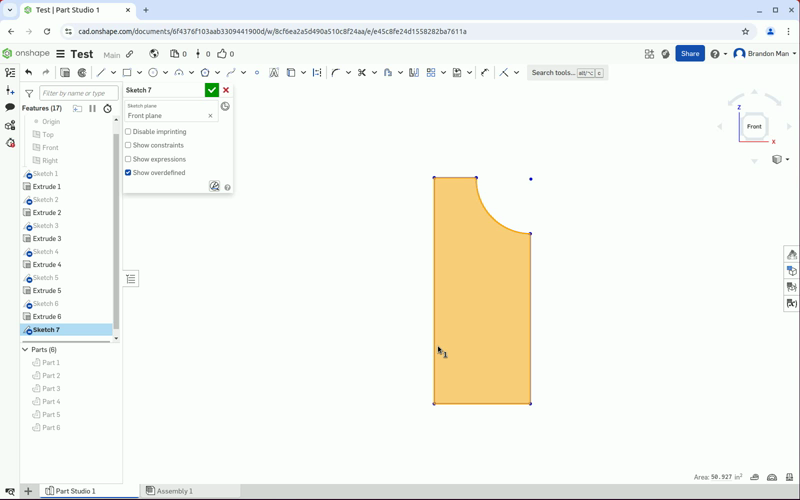
scroll(-6)
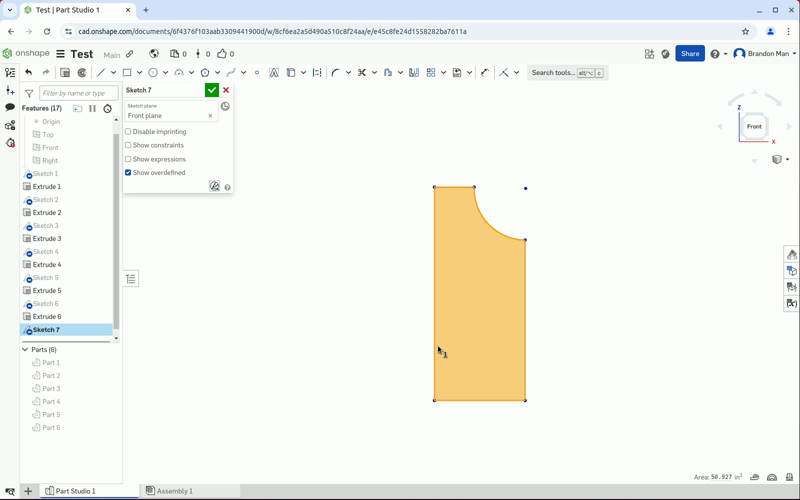
scroll(-6)
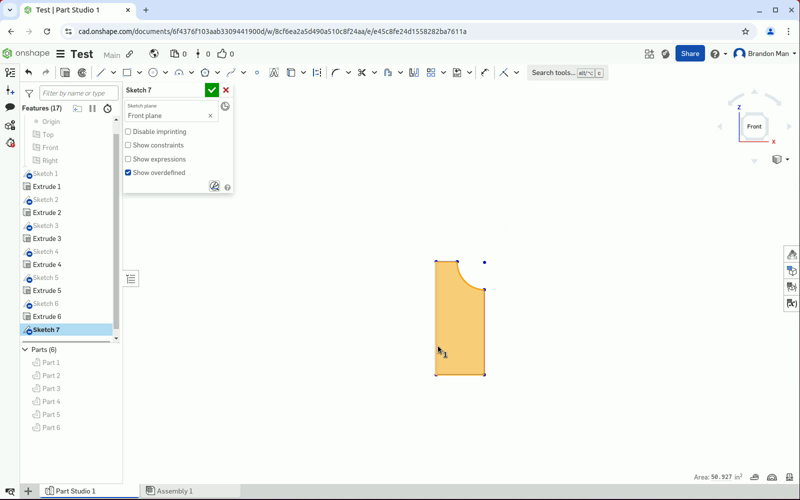
scroll(-6)
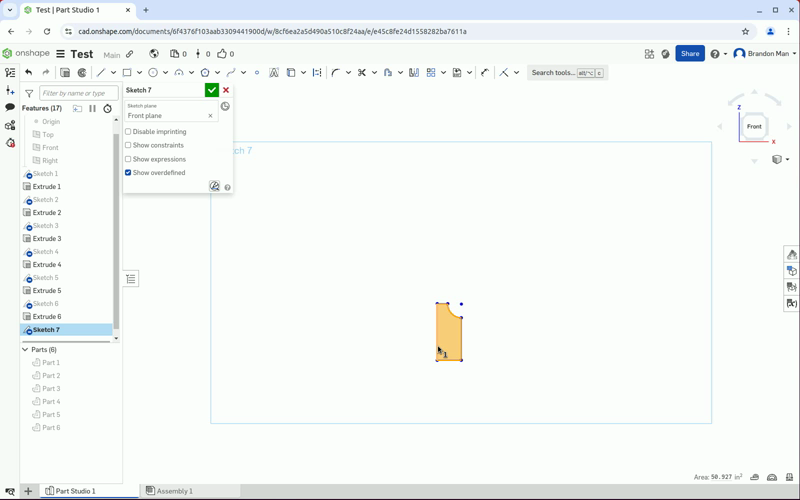
mouse_move(73, 352)
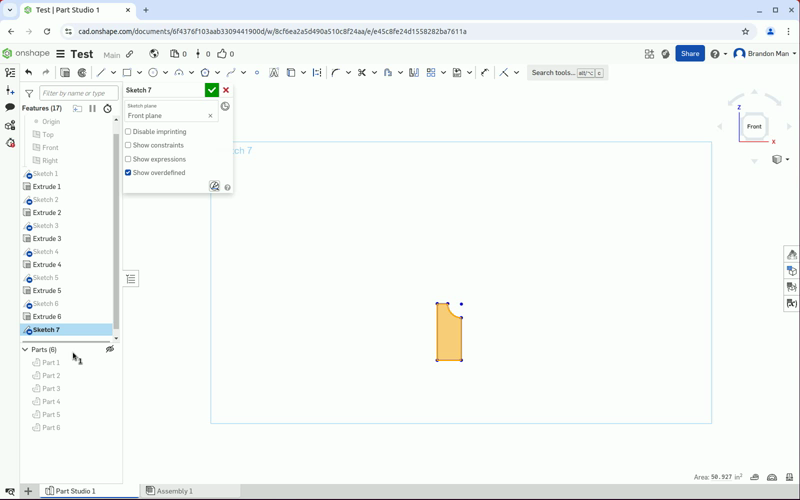
key(shift+y)
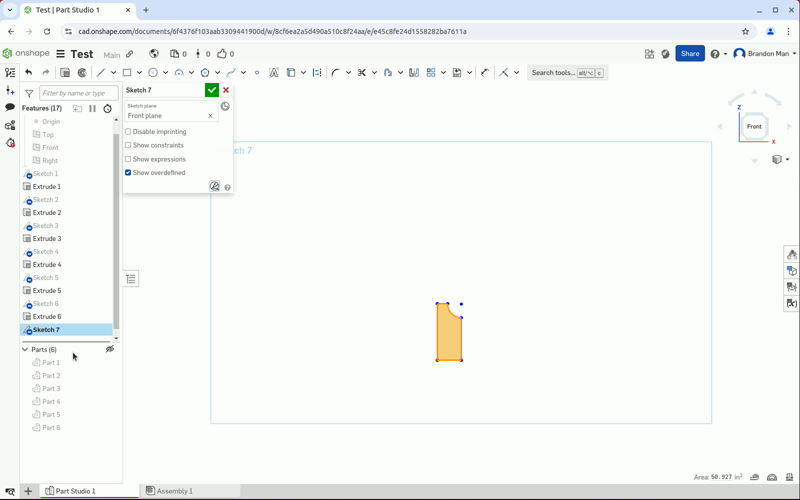
key(shift+e)
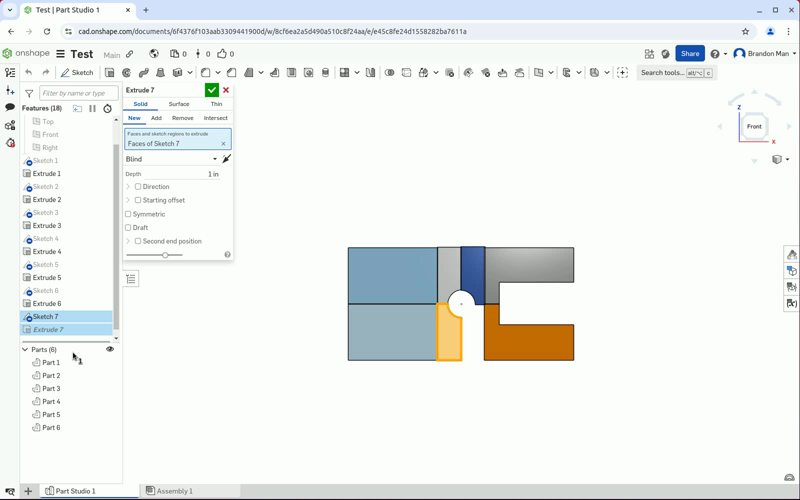
mouse_move(143, 106)
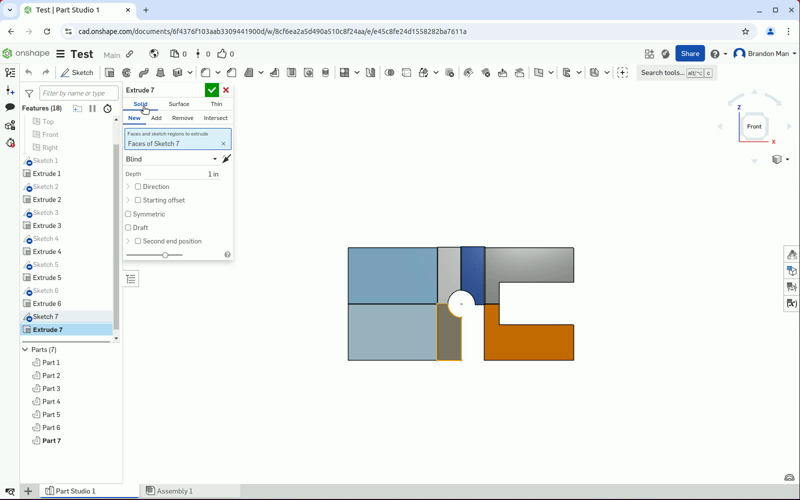
click(143, 106)
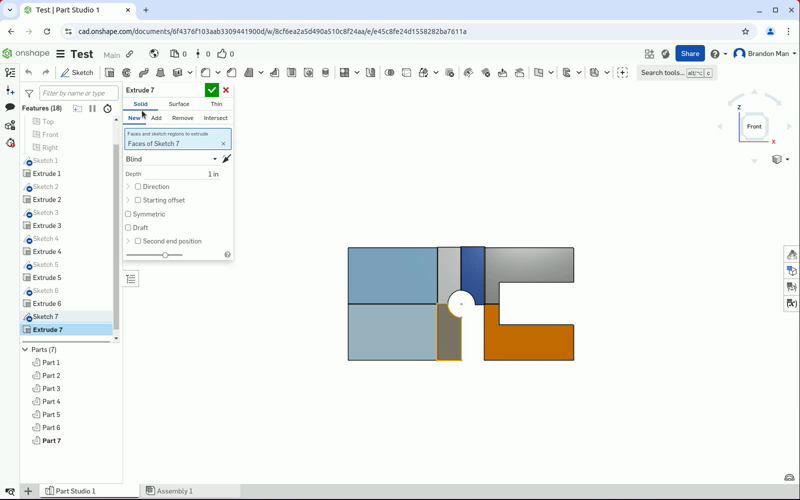
mouse_move(137, 120)
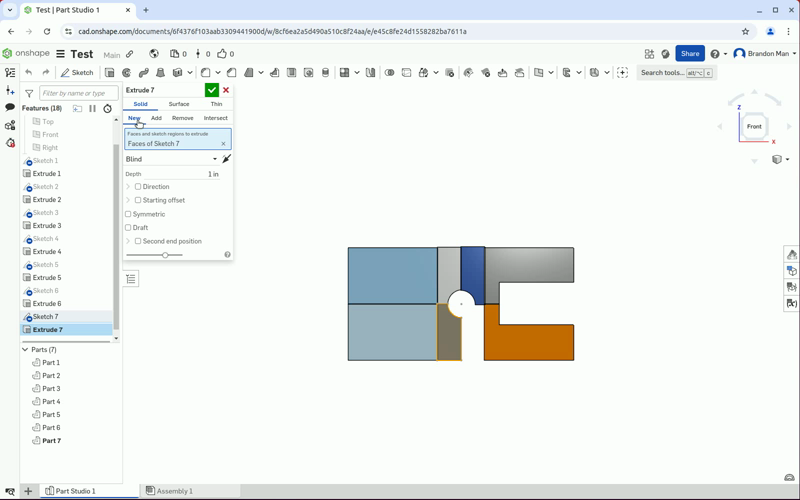
click(137, 120)
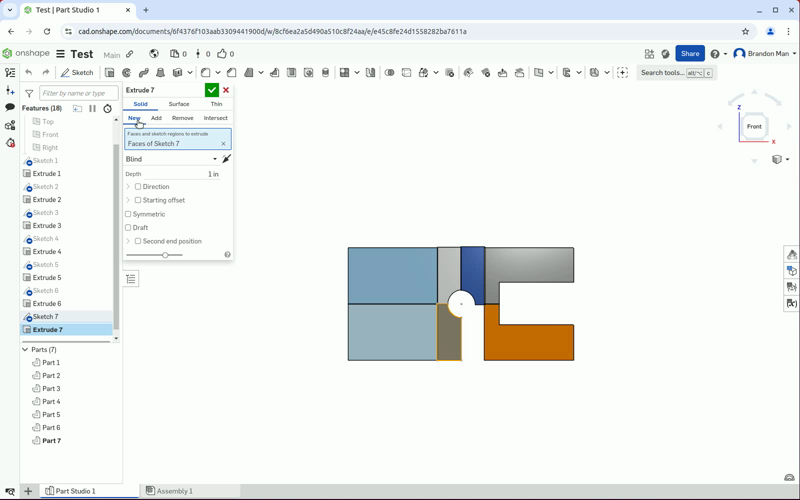
key(tab, 4)
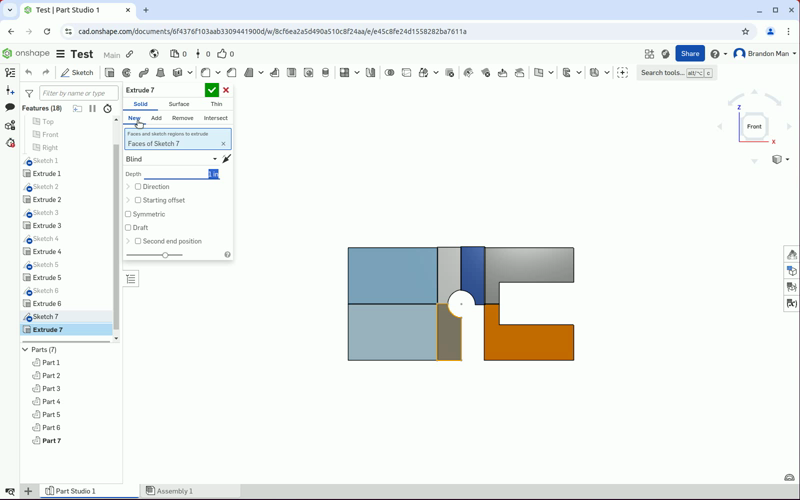
text(21.664)
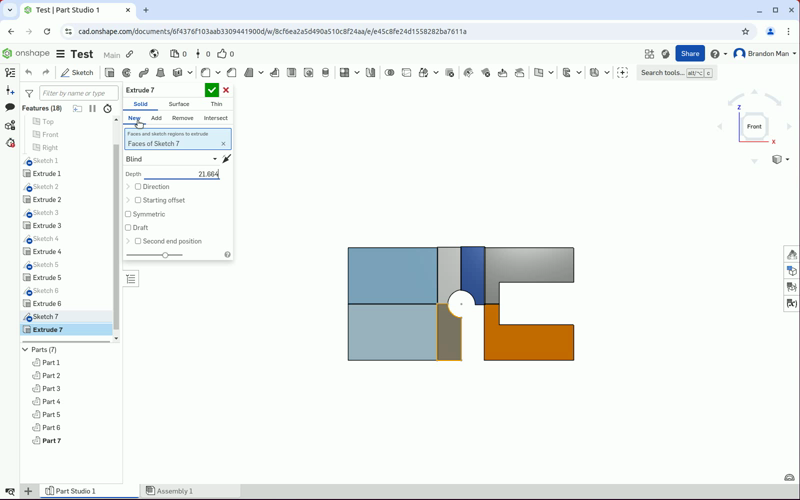
key(enter)
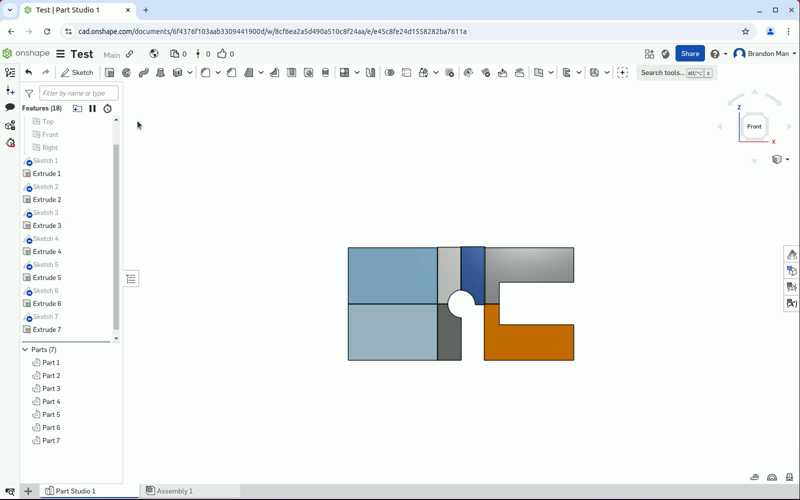
key(shift+h)
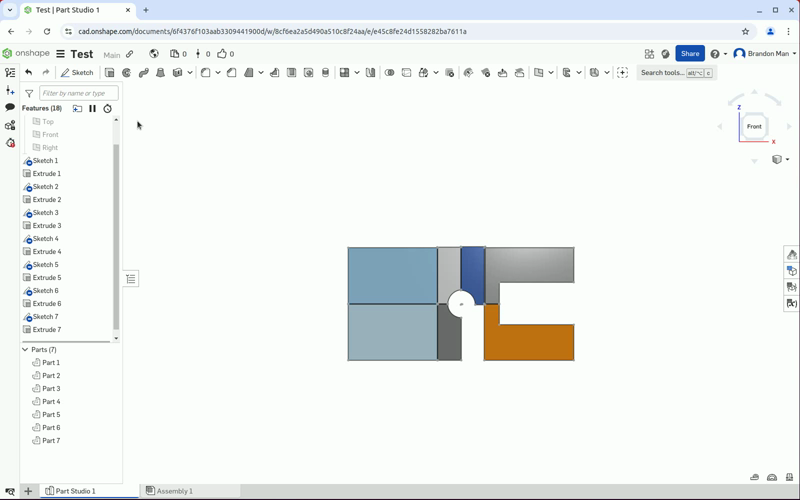
key(shift+h)
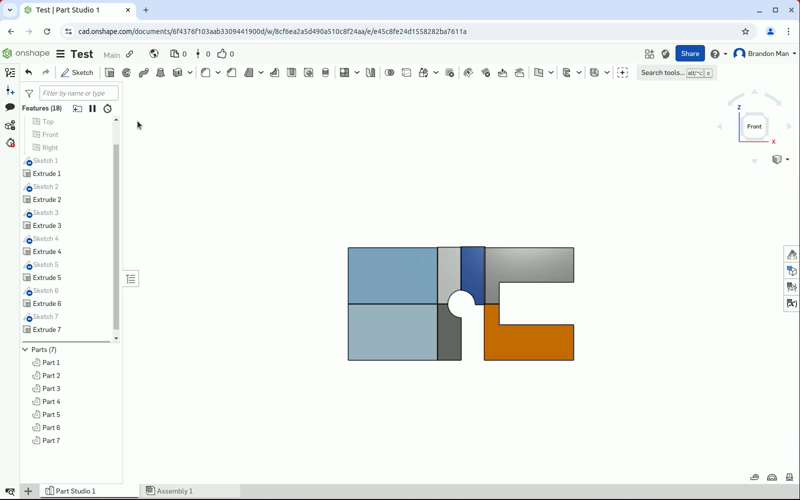
mouse_move(69, 163)
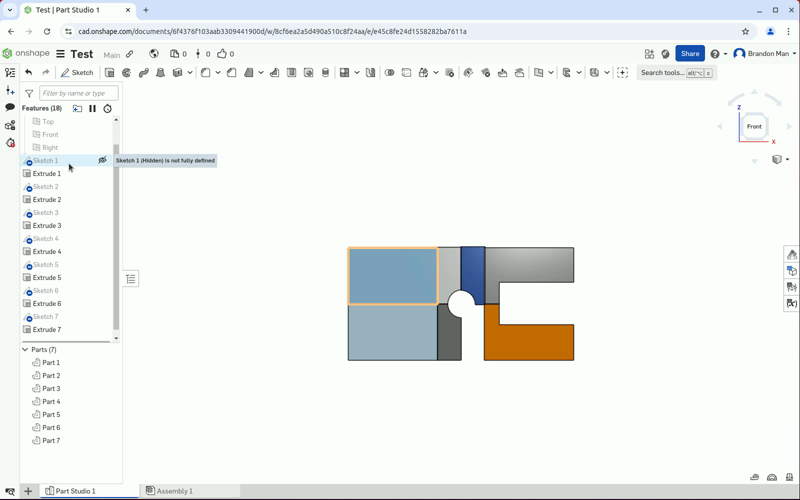
click(69, 163)
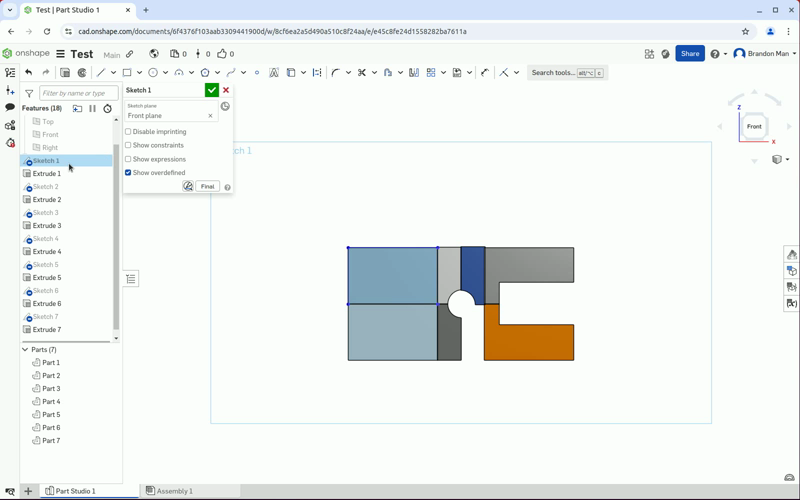
mouse_move(229, 92)
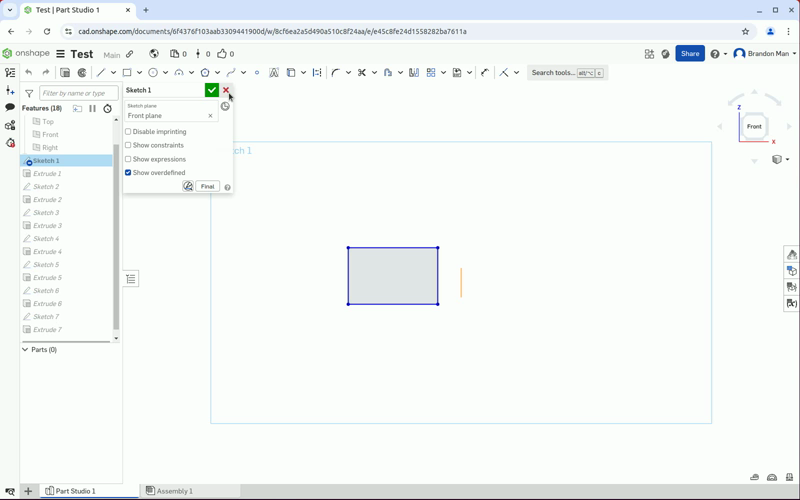
click(229, 92)
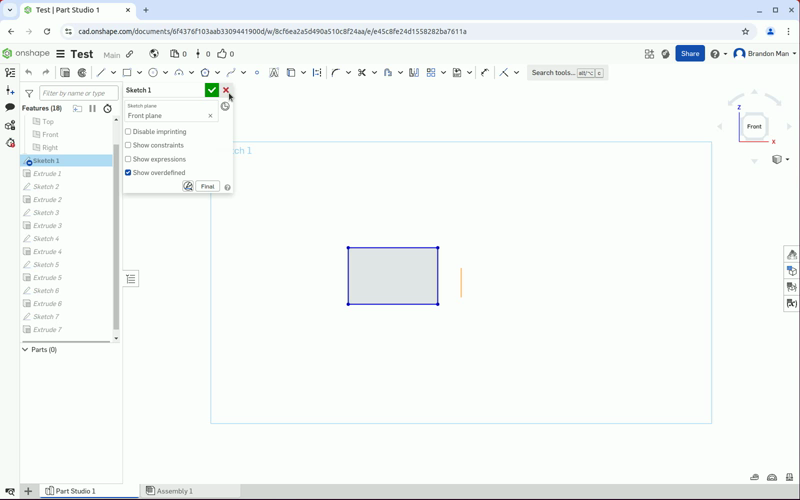
key(shift+s)
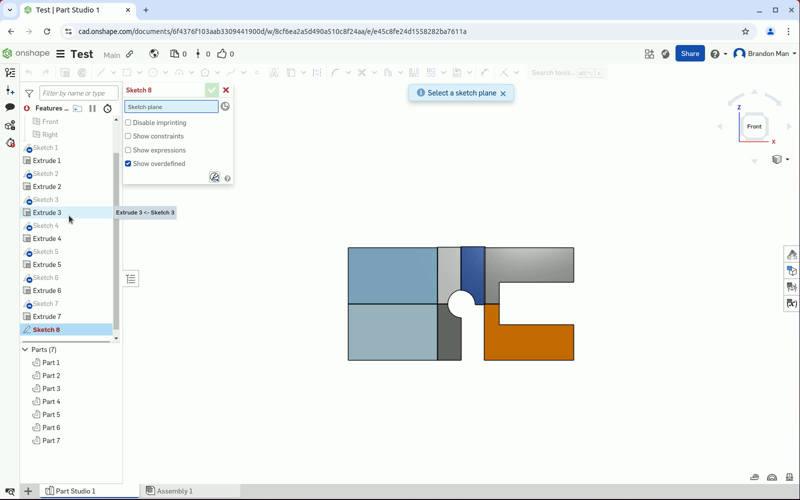
scroll(3)
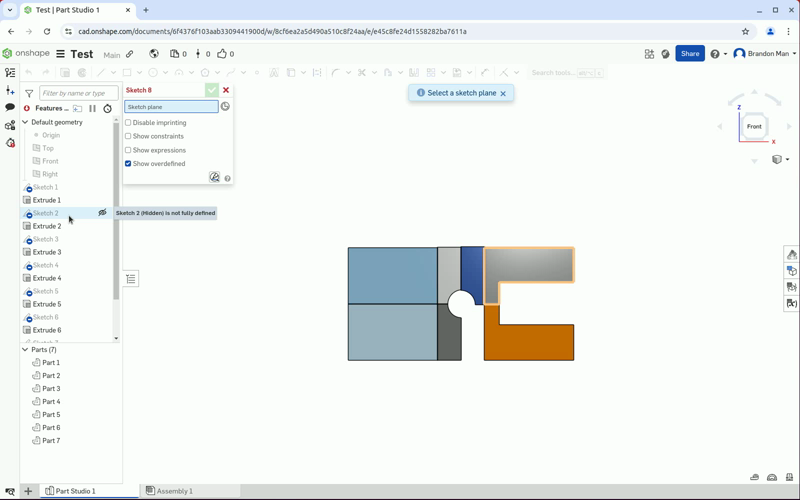
mouse_move(69, 163)
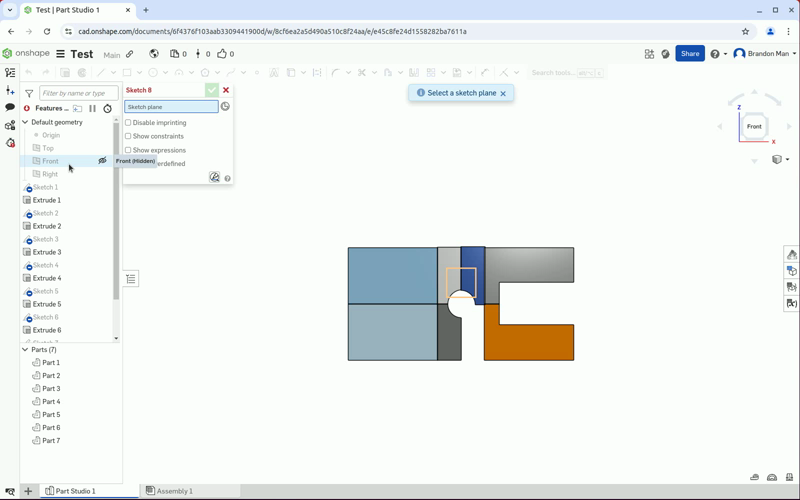
click(69, 163)
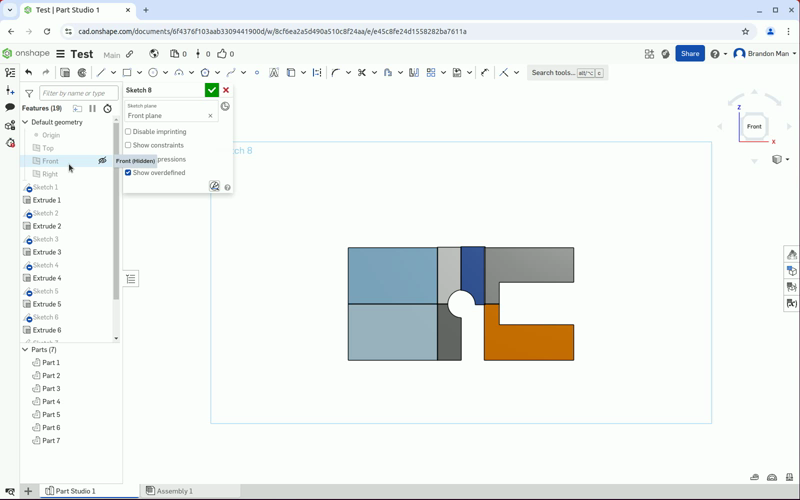
mouse_move(73, 352)
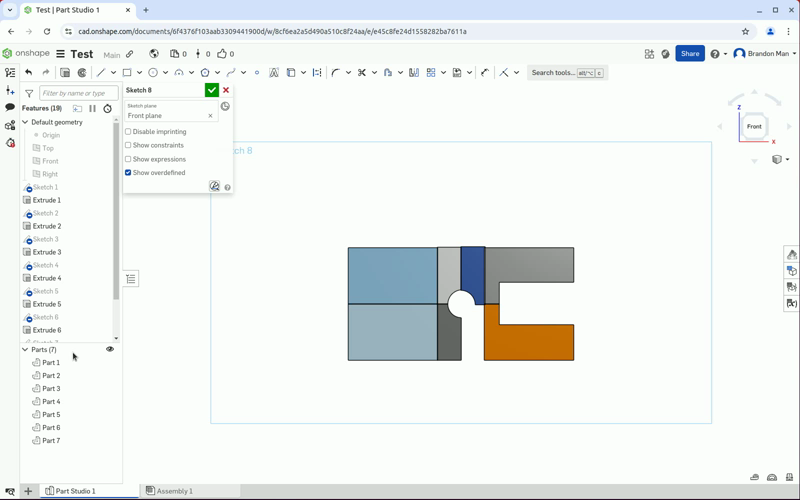
key(y)
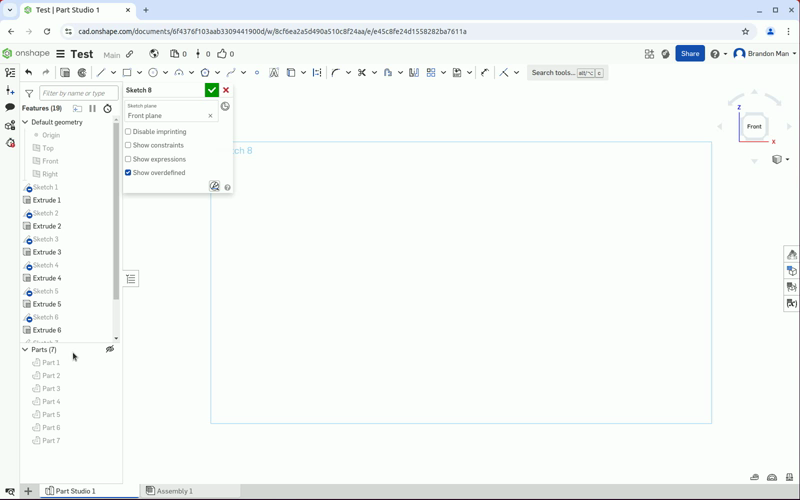
key(l)
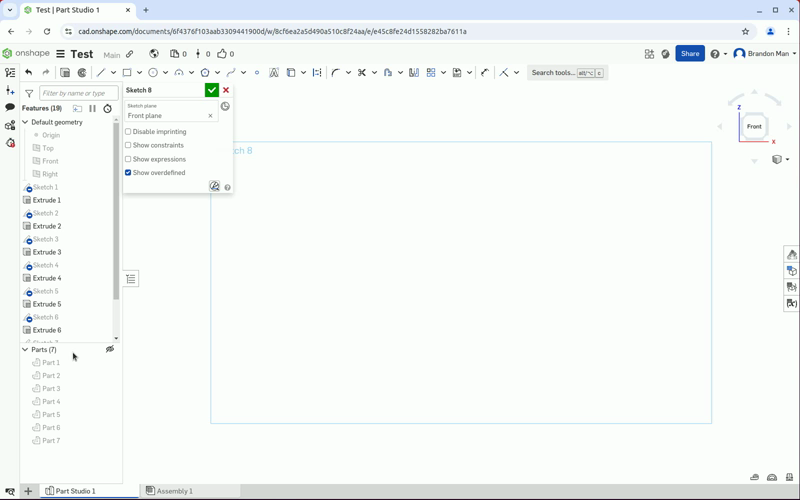
key_down(shift)
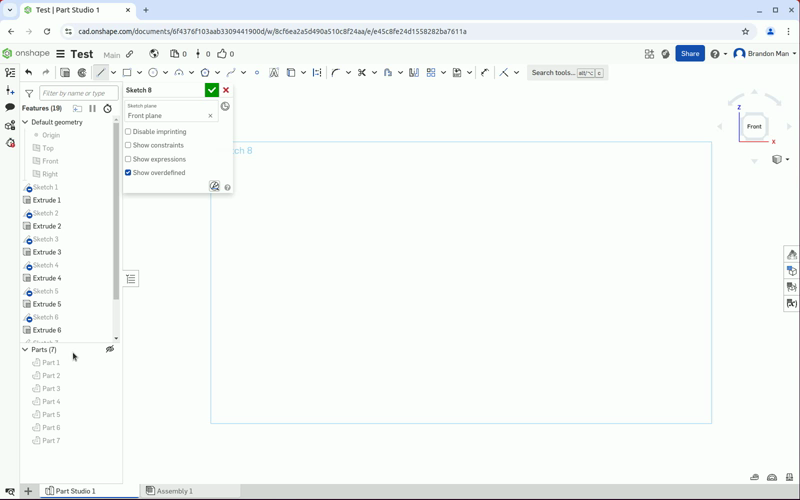
mouse_move(460, 360)
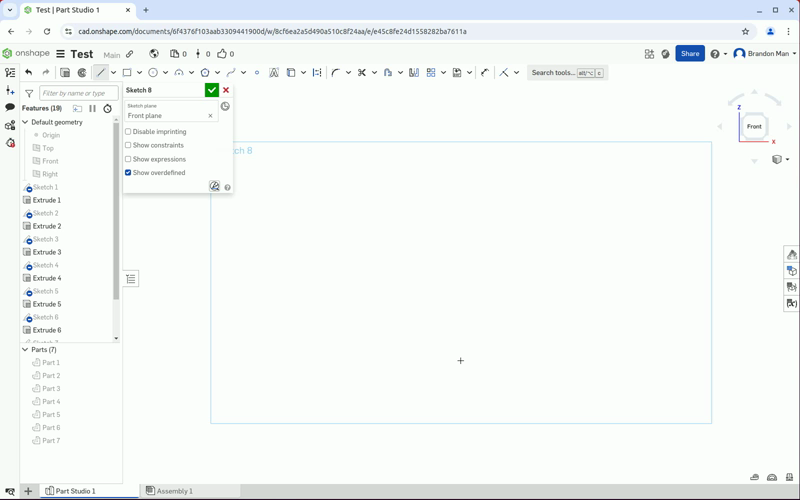
click(460, 360)
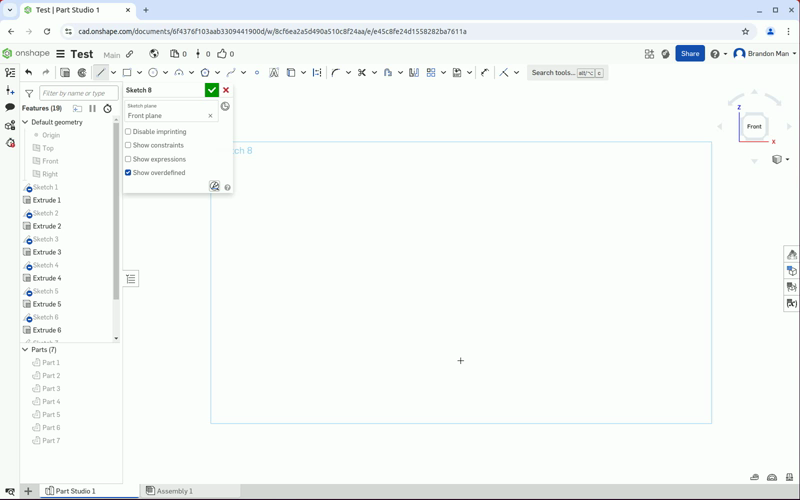
key_up(shift)
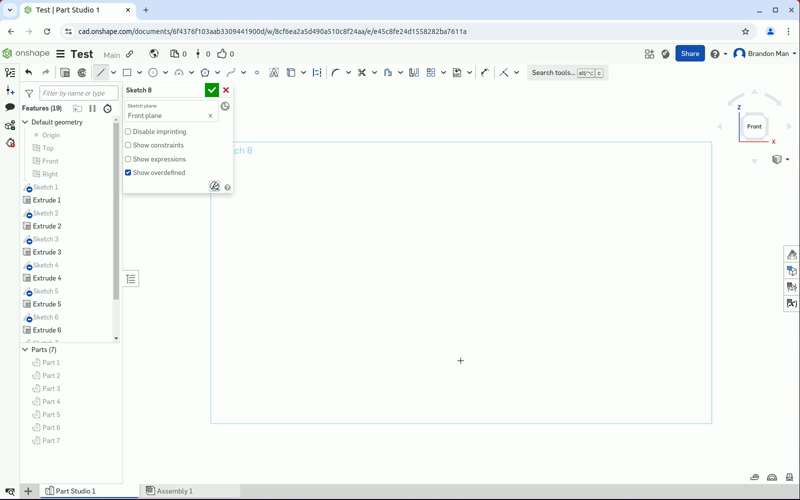
key_down(shift)
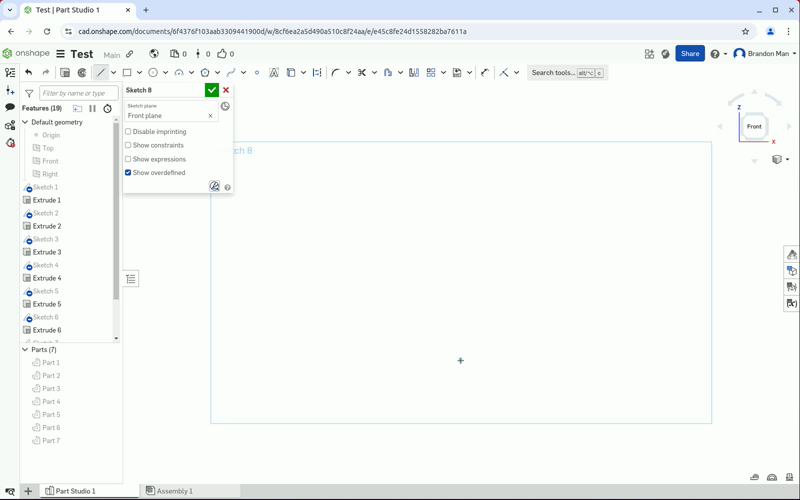
mouse_move(490, 360)
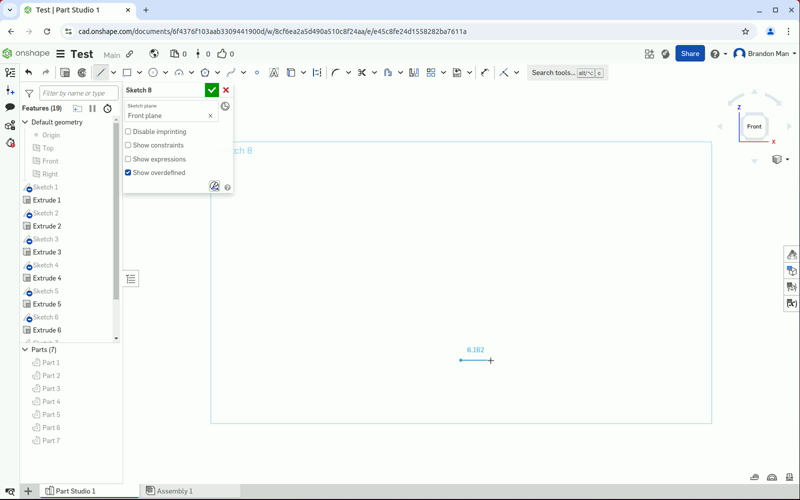
mouse_move(484, 360)
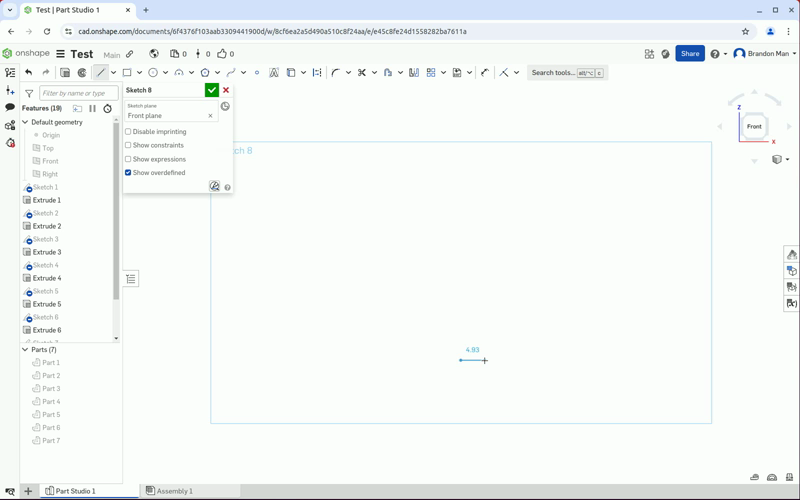
click(484, 360)
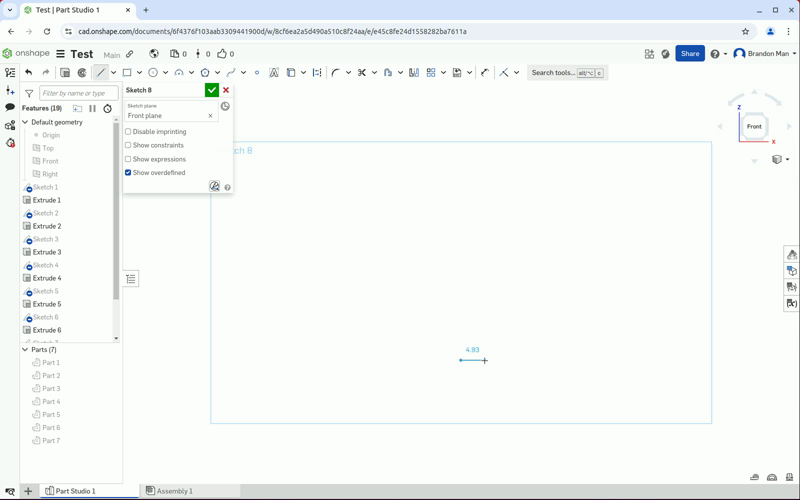
key_up(shift)
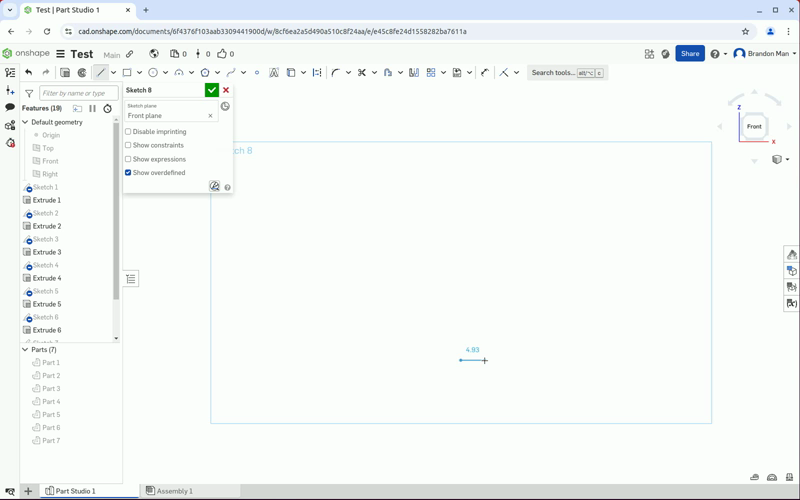
key_down(shift)
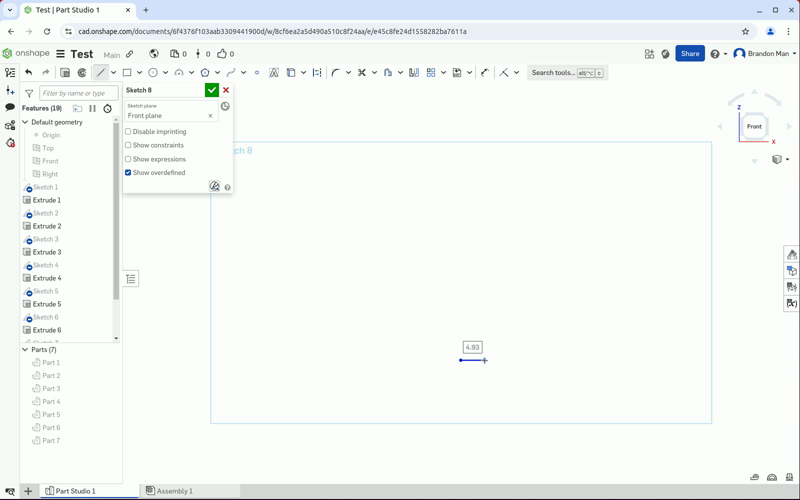
mouse_move(514, 360)
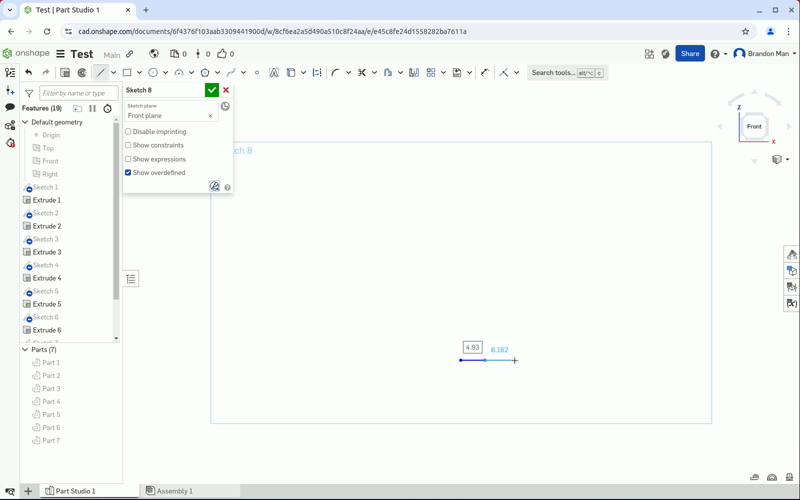
mouse_move(484, 303)
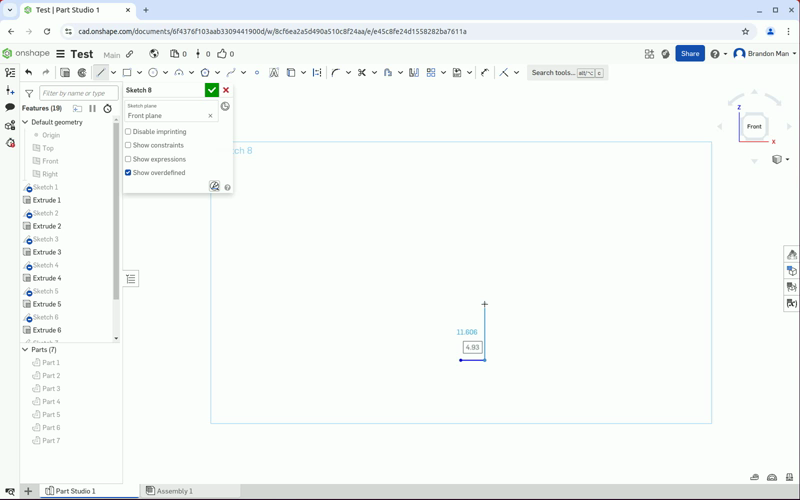
click(484, 303)
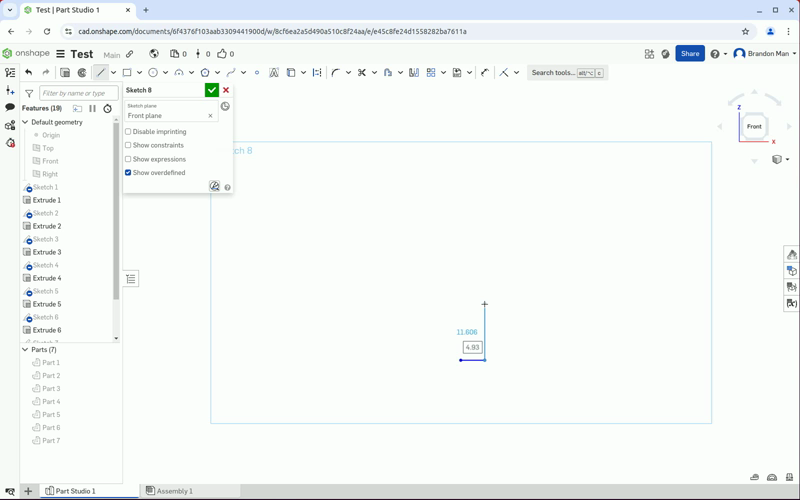
key_up(shift)
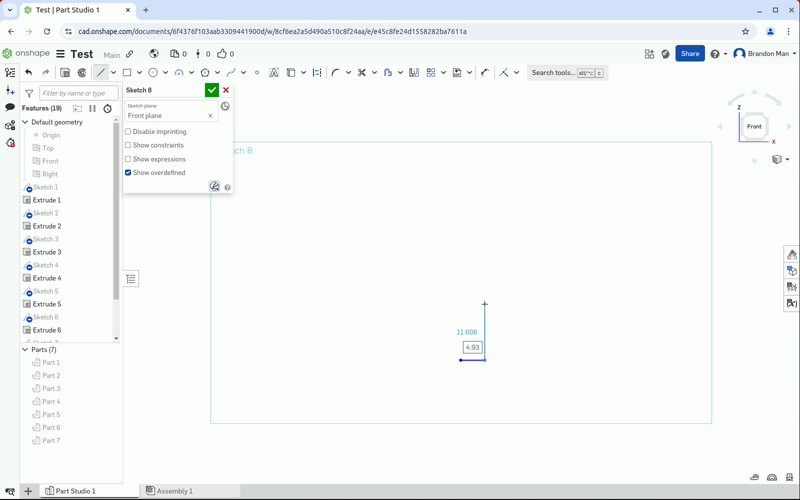
key_down(shift)
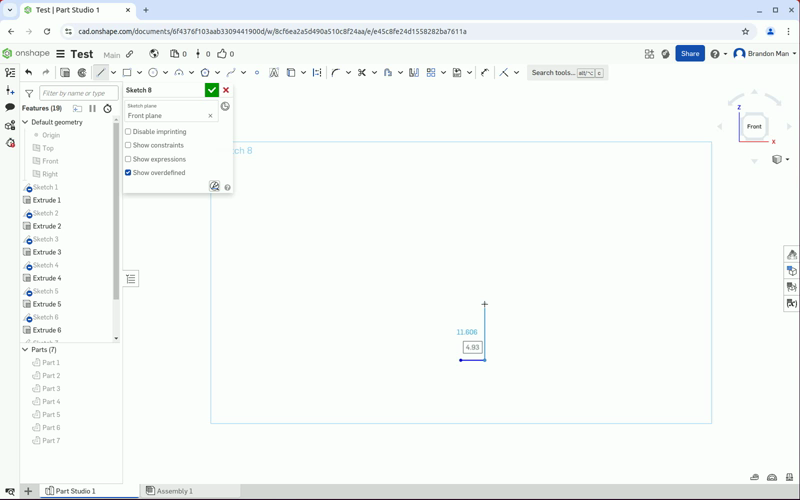
mouse_move(514, 303)
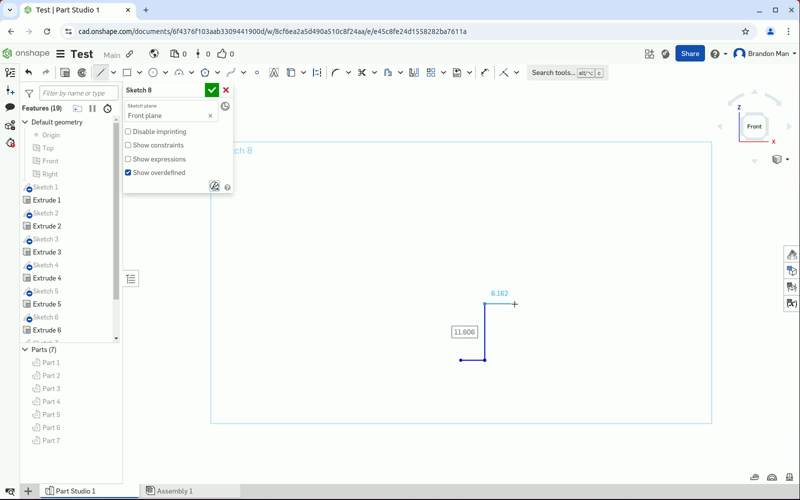
mouse_move(475, 303)
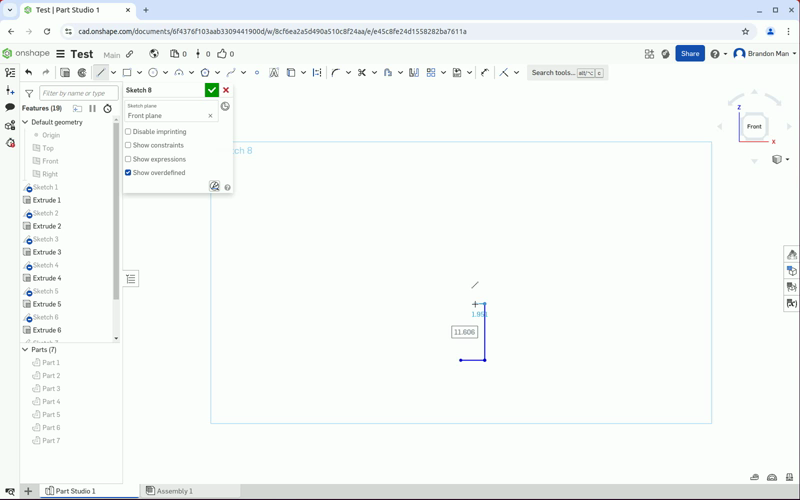
click(475, 303)
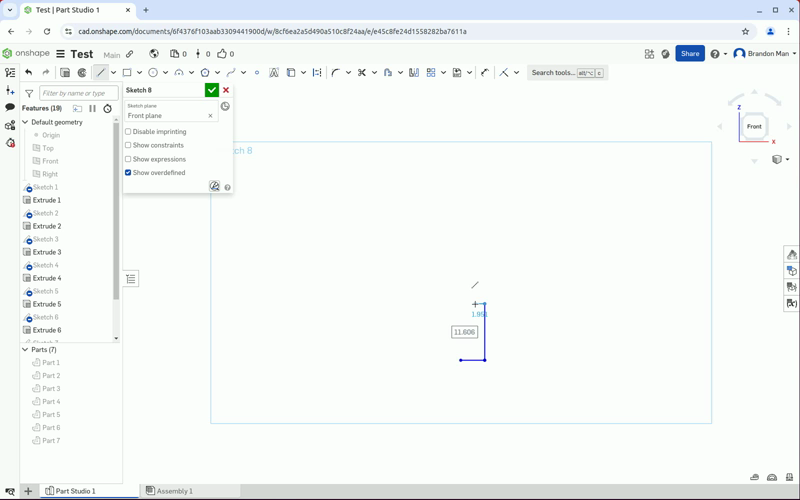
key_up(shift)
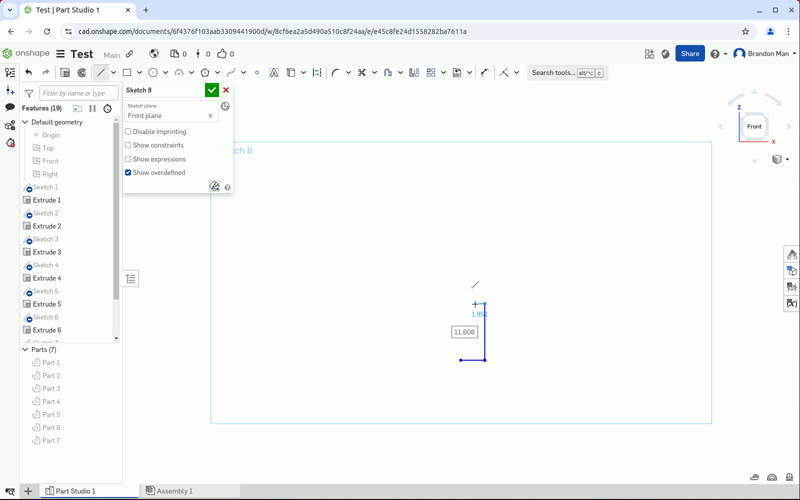
key(esc)
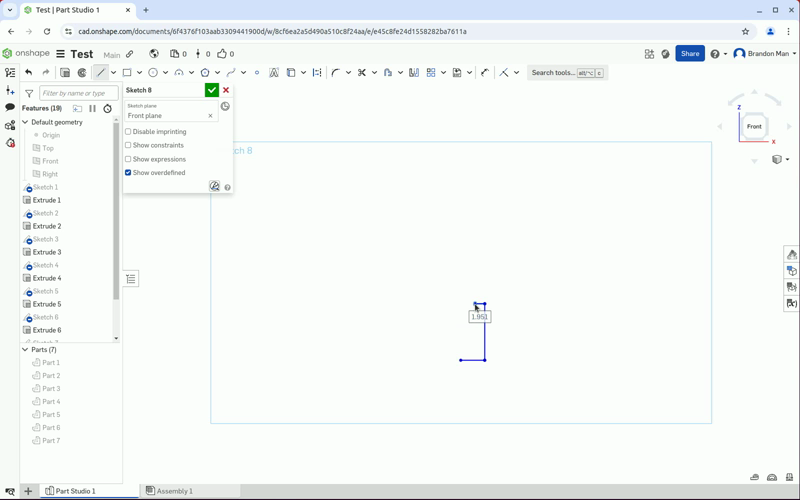
key(a)
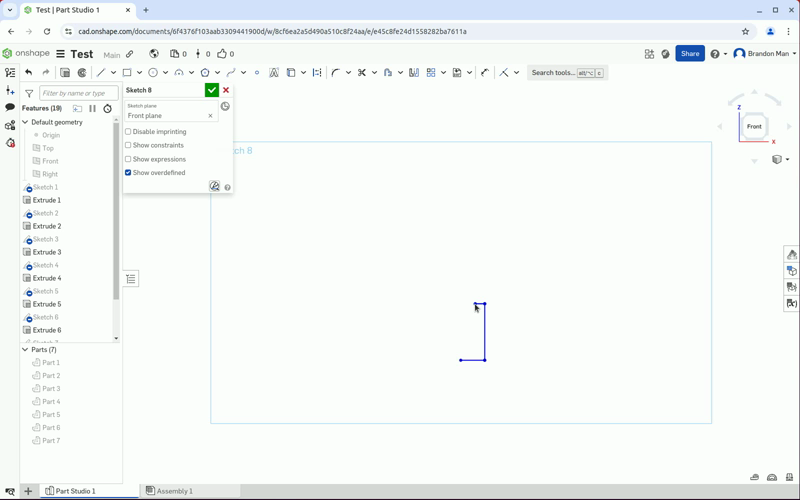
mouse_move(475, 303)
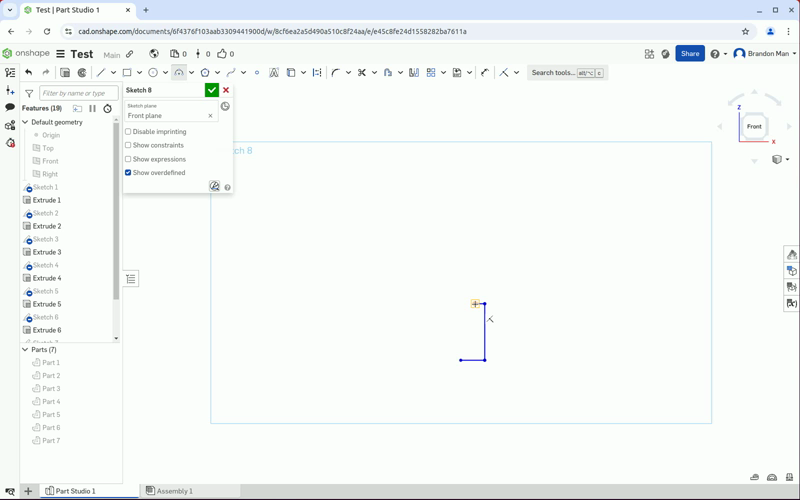
click(475, 303)
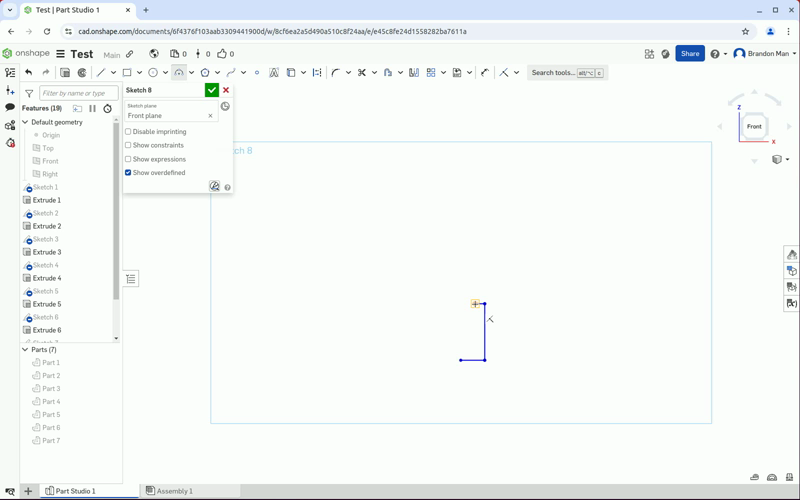
key_down(shift)
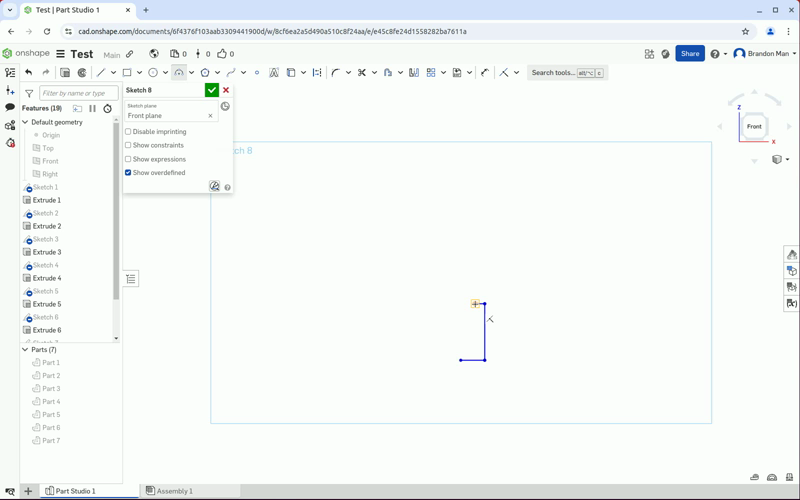
mouse_move(460, 317)
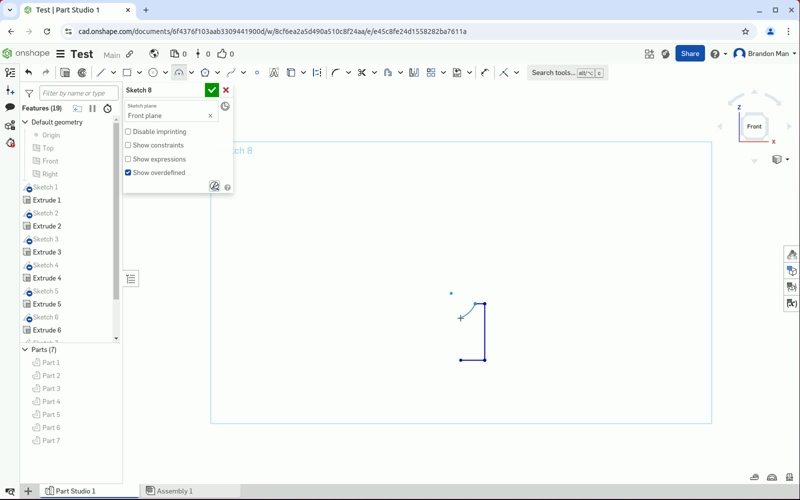
click(460, 317)
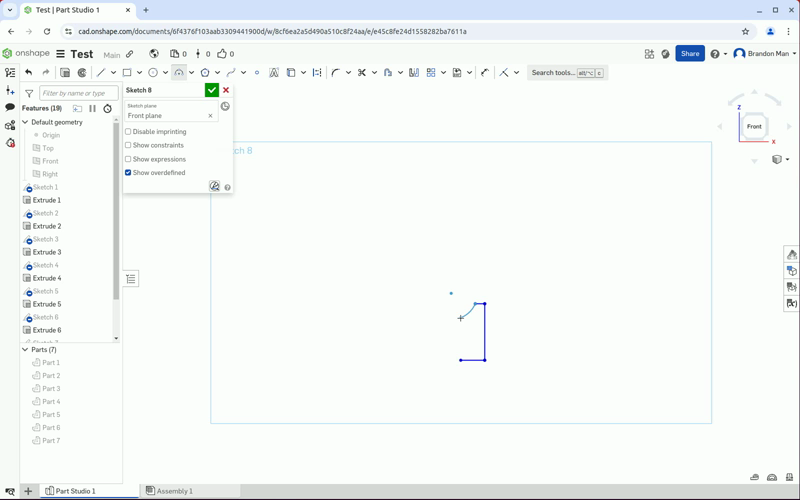
mouse_move(470, 313)
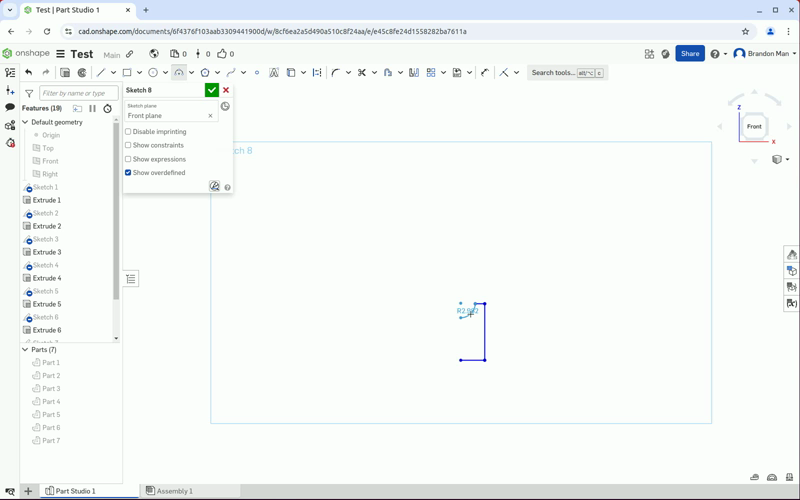
click(470, 313)
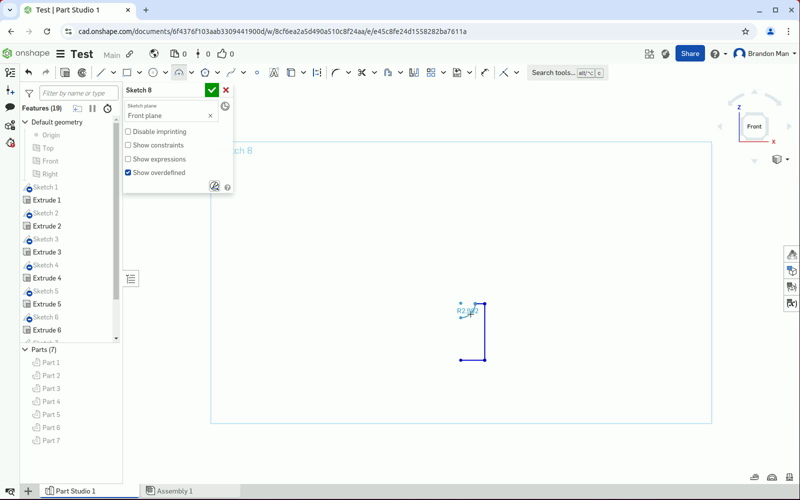
key_up(shift)
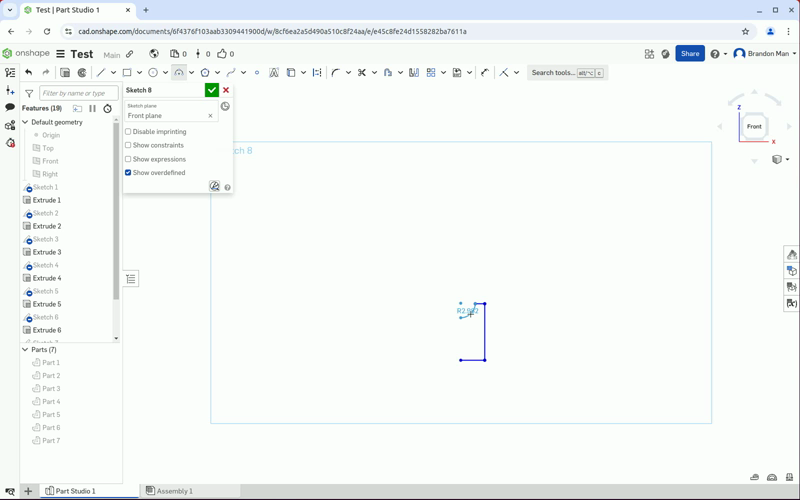
key(esc)
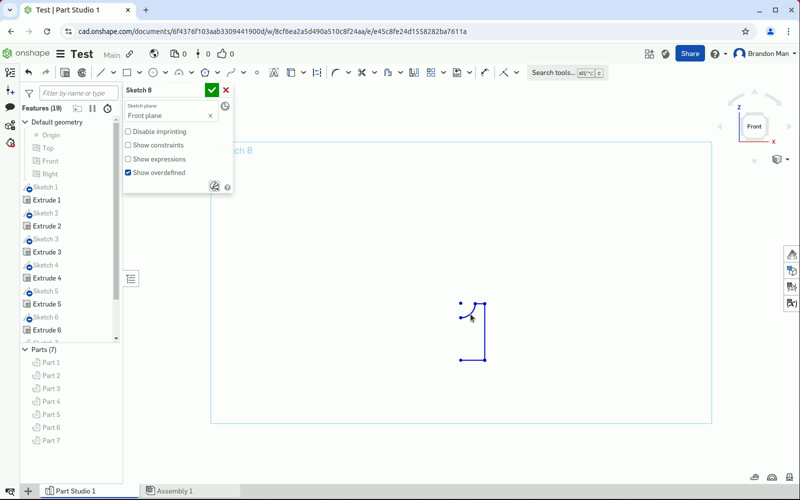
key(l)
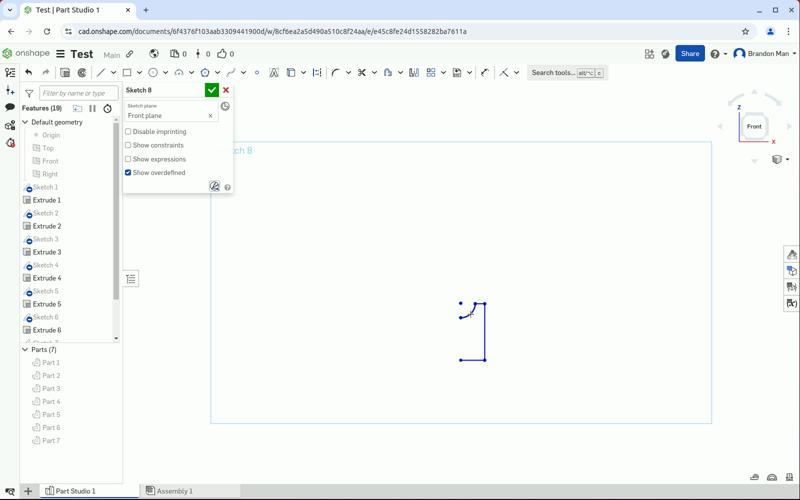
mouse_move(460, 317)
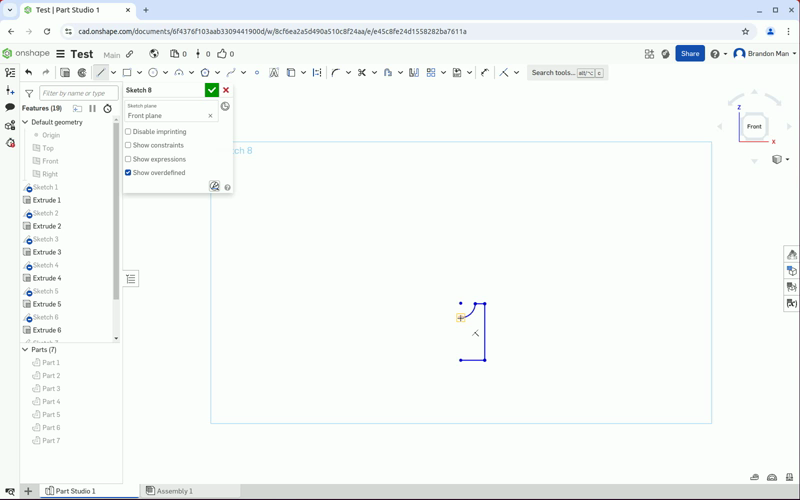
click(460, 317)
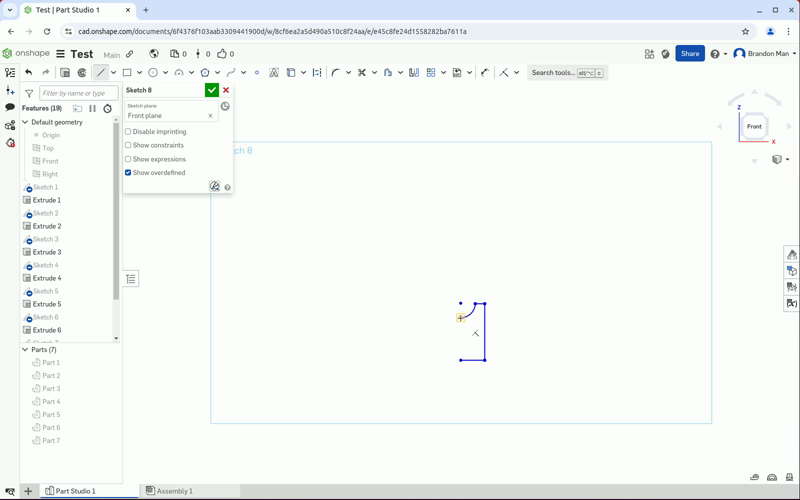
mouse_move(490, 317)
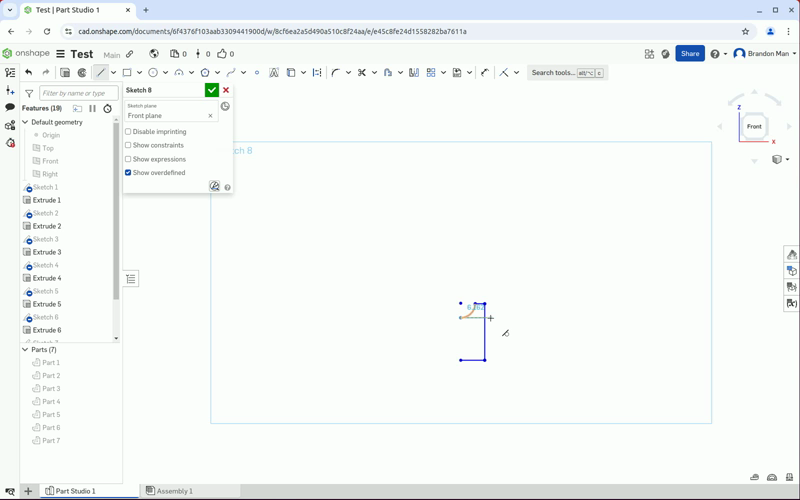
key_down(shift)
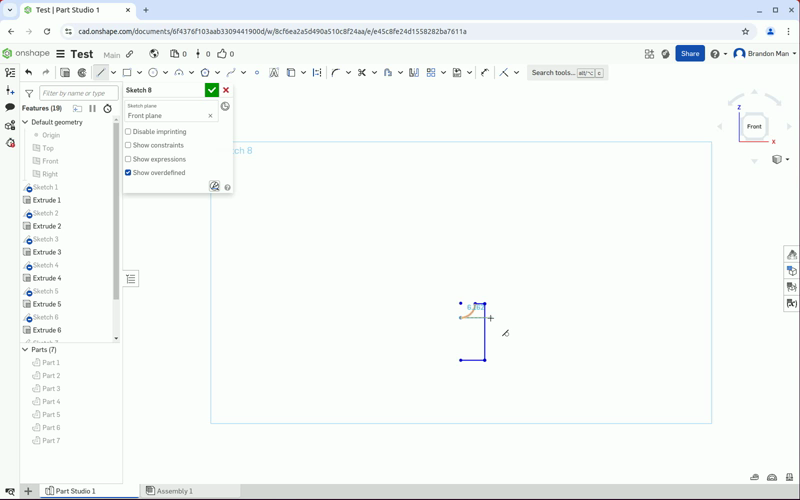
mouse_move(460, 360)
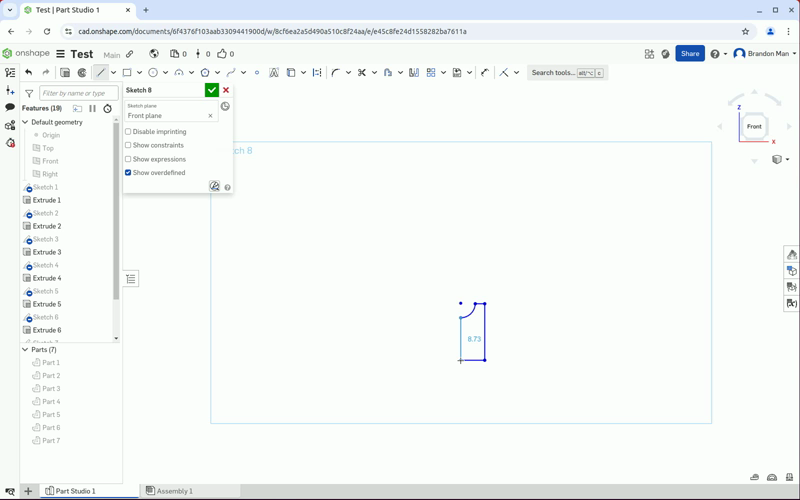
key_up(shift)
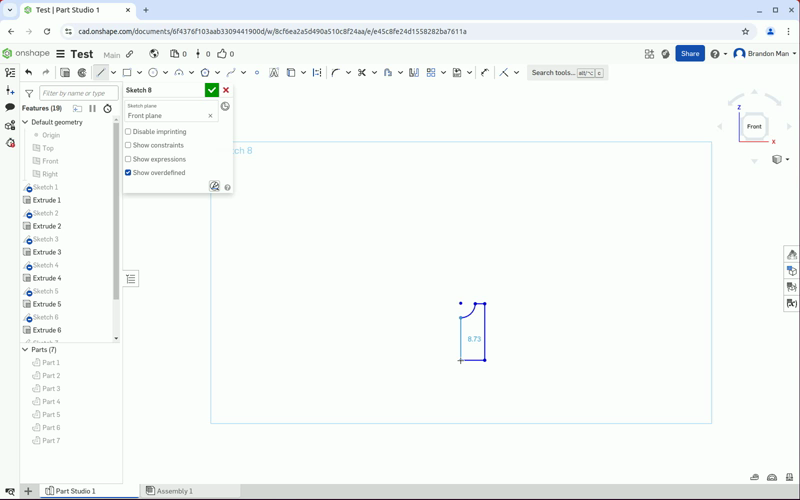
click(460, 360)
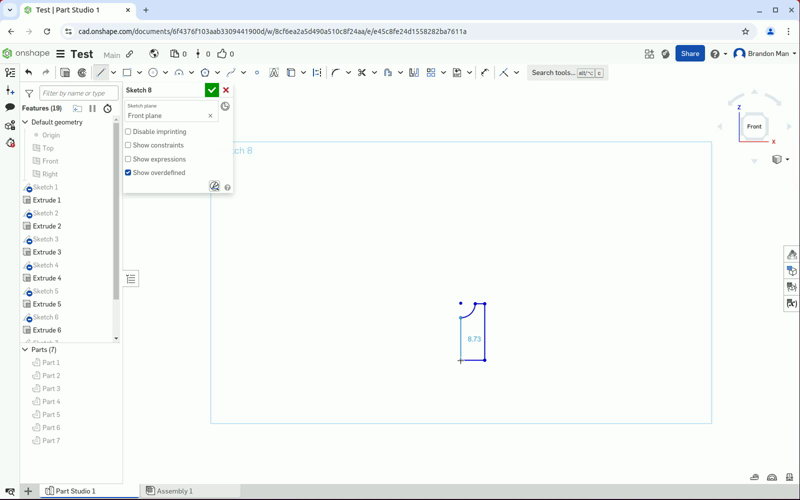
key(esc)
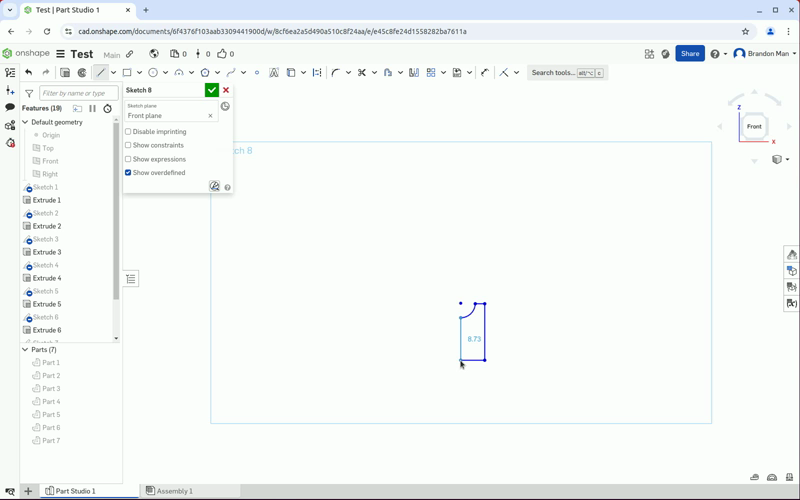
mouse_move(483, 353)
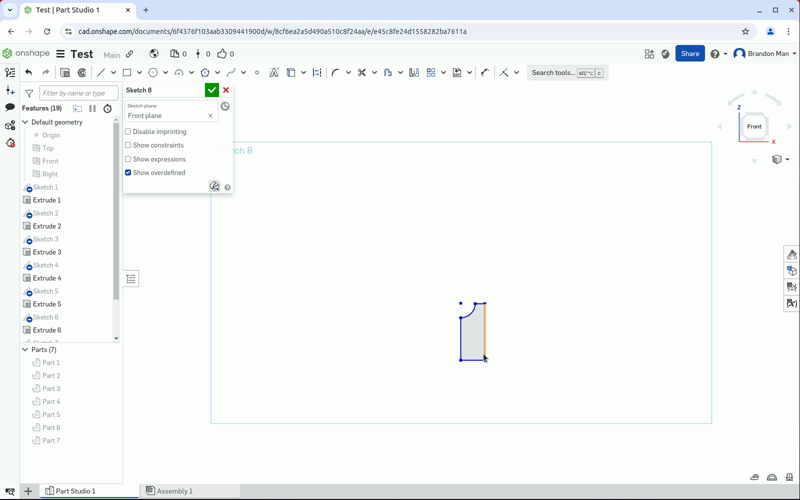
scroll(6)
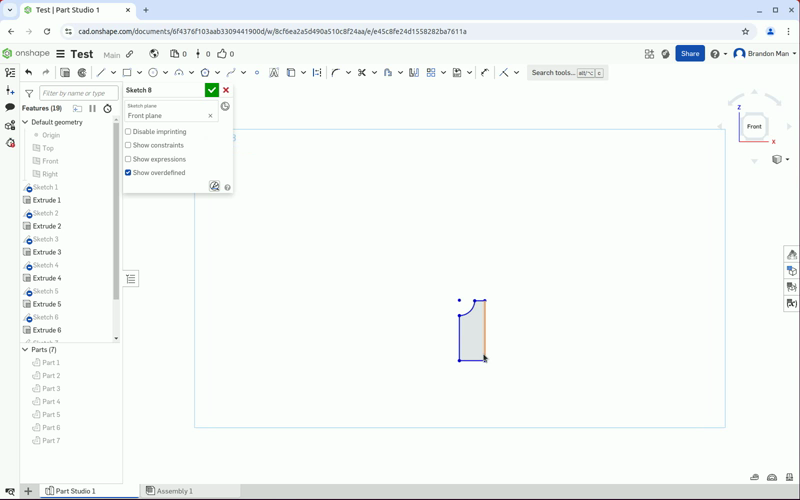
scroll(6)
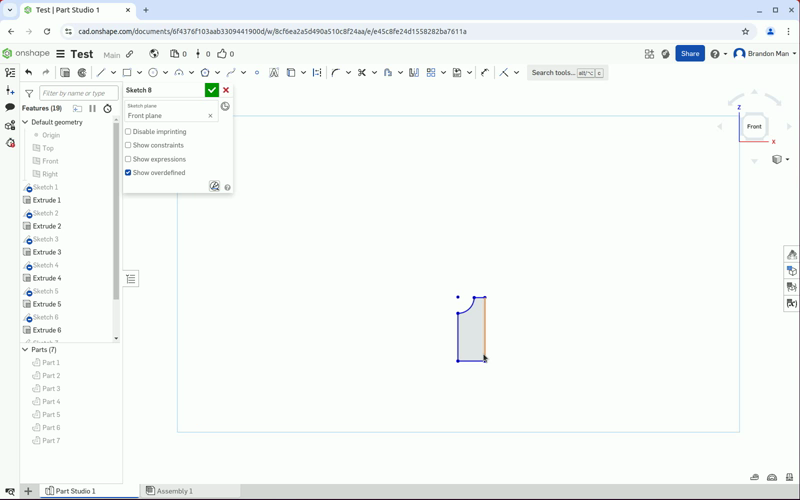
scroll(6)
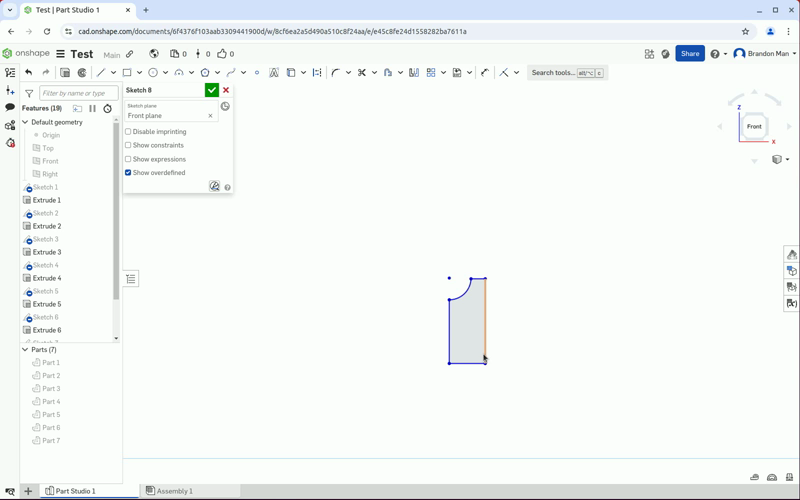
scroll(6)
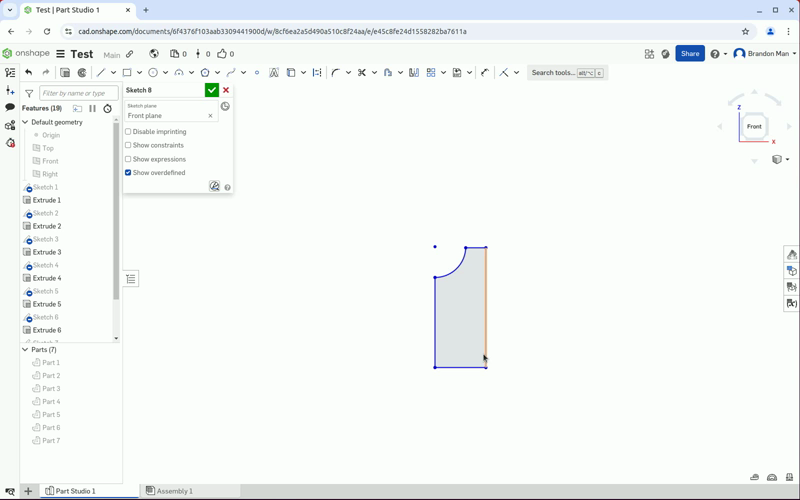
scroll(6)
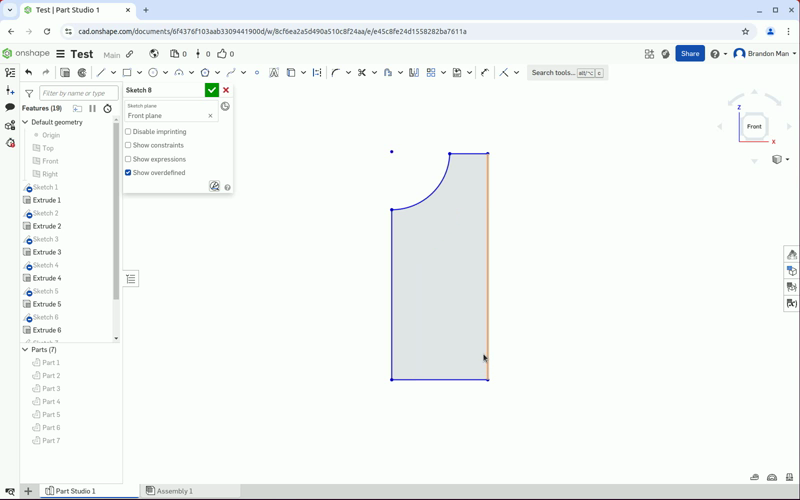
scroll(6)
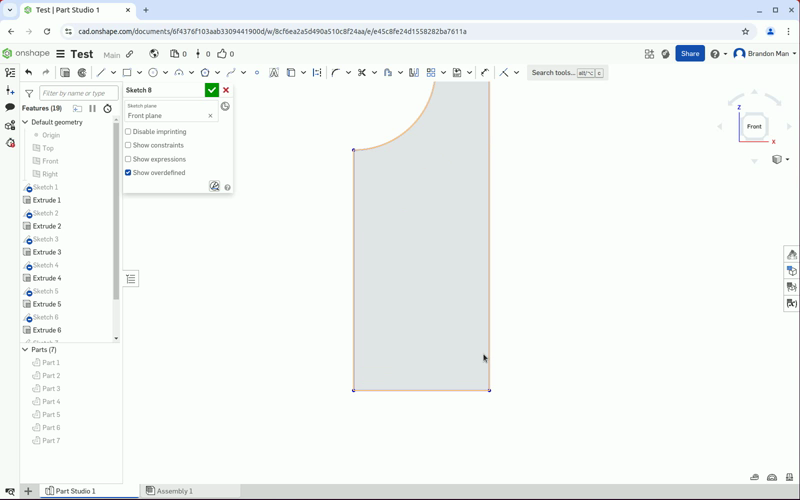
scroll(6)
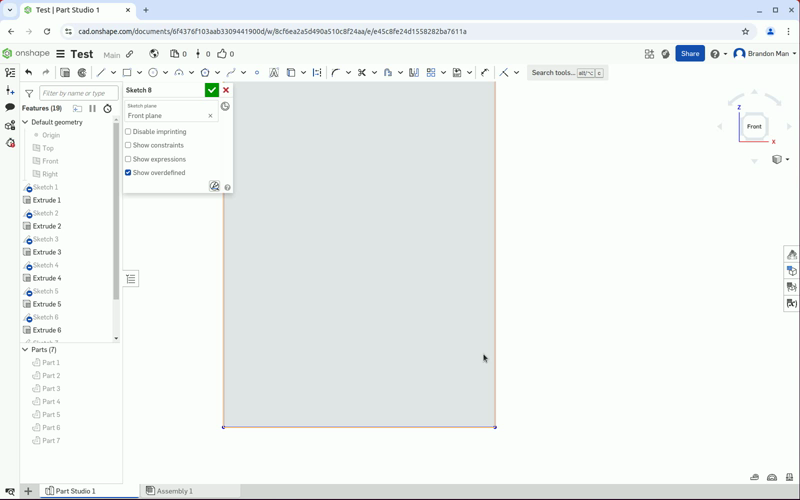
click(483, 353)
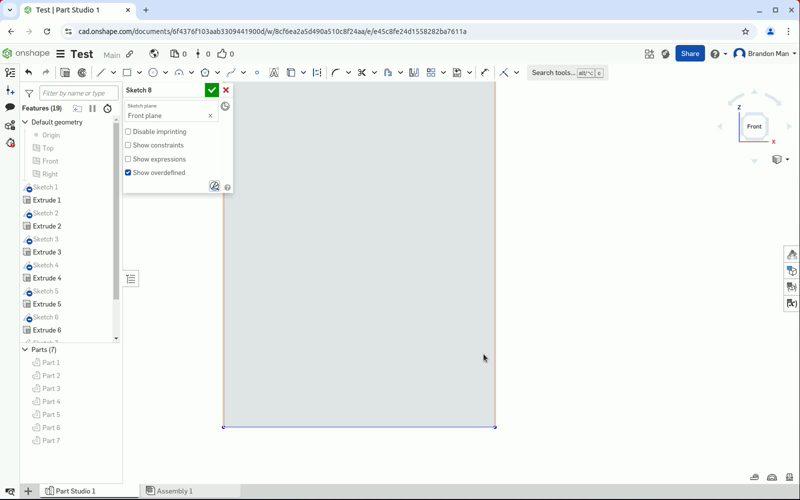
scroll(-6)
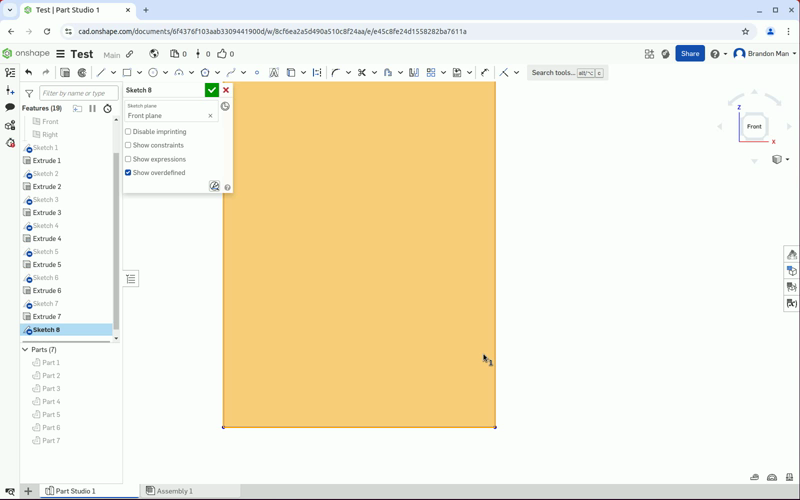
scroll(-6)
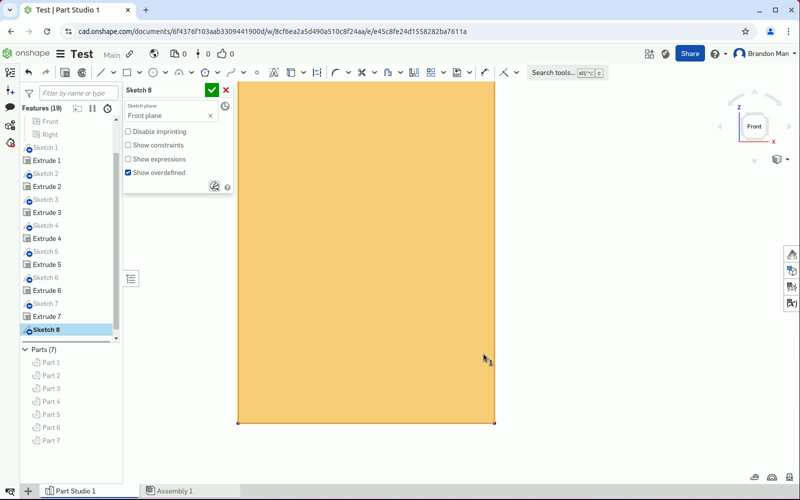
scroll(-6)
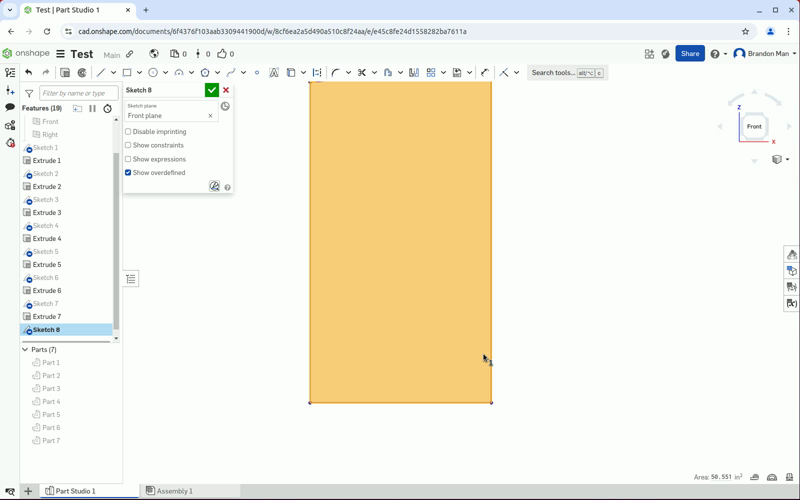
scroll(-6)
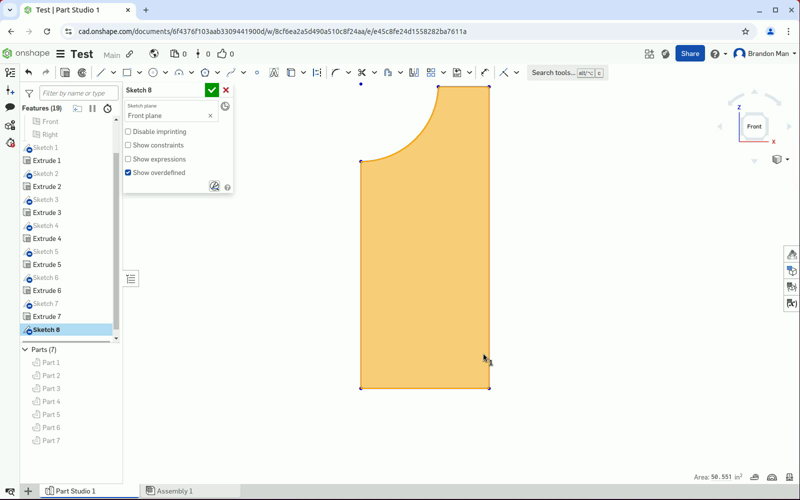
scroll(-6)
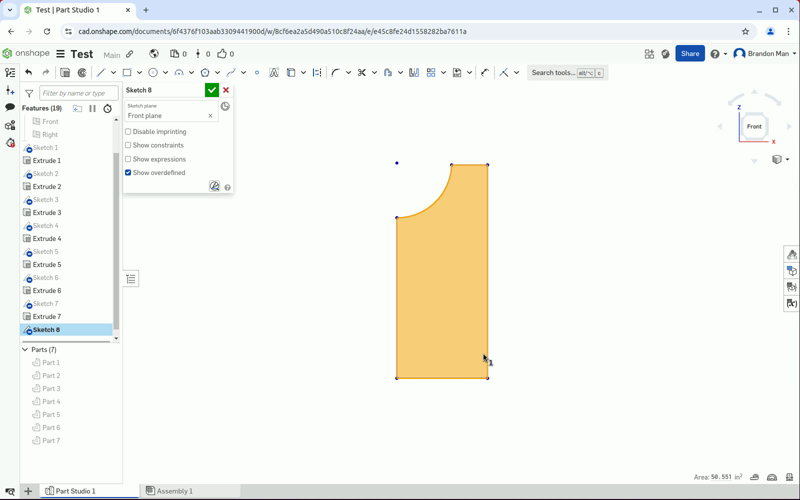
scroll(-6)
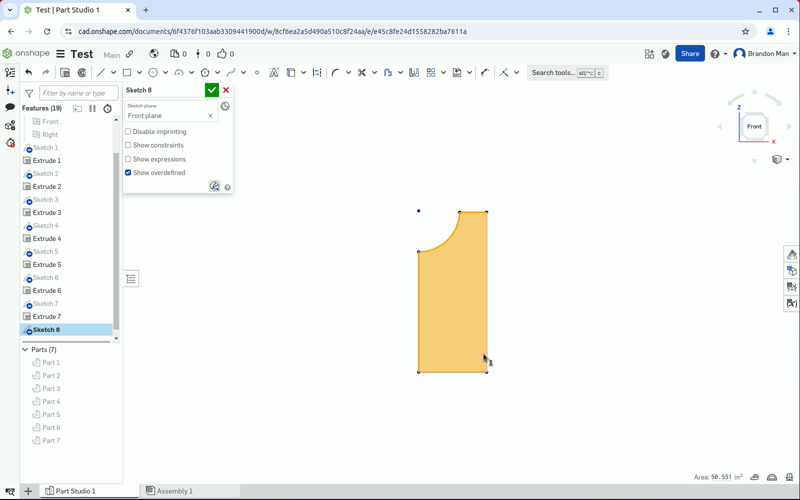
scroll(-6)
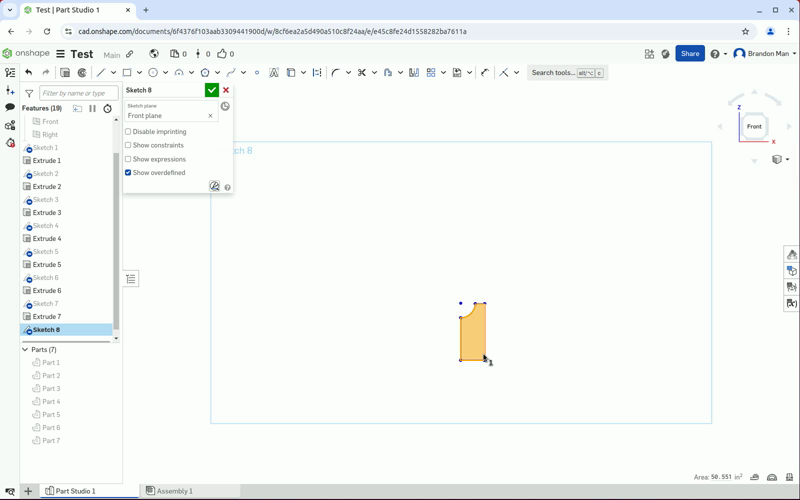
mouse_move(73, 352)
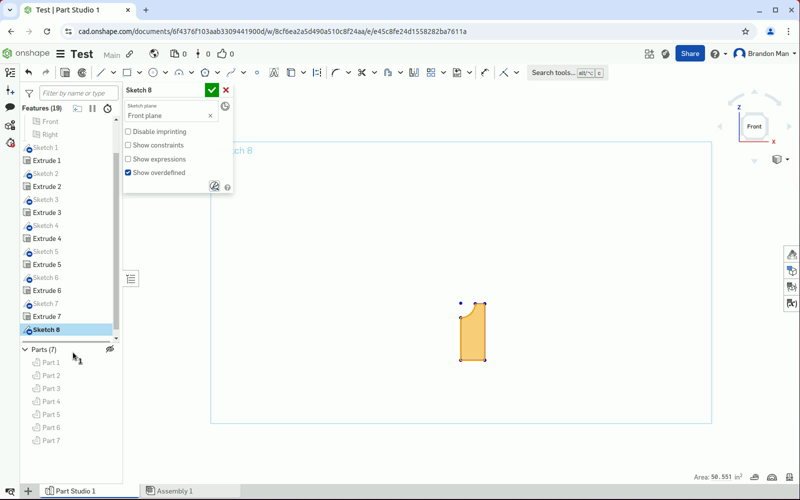
key(shift+y)
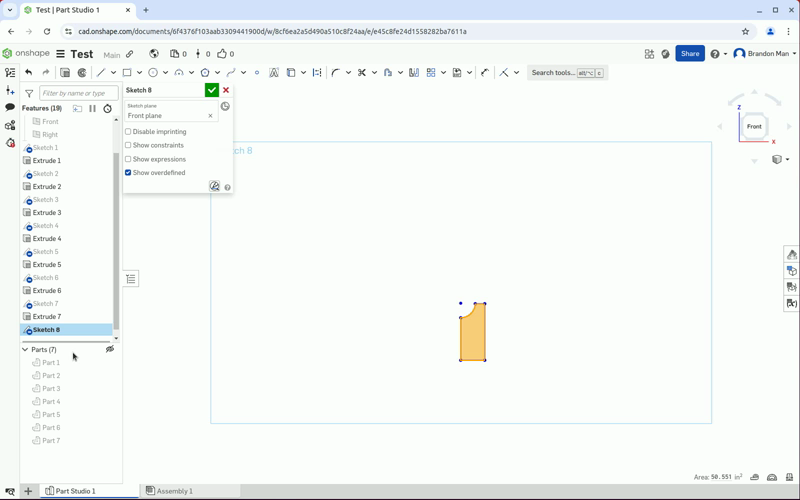
key(shift+e)
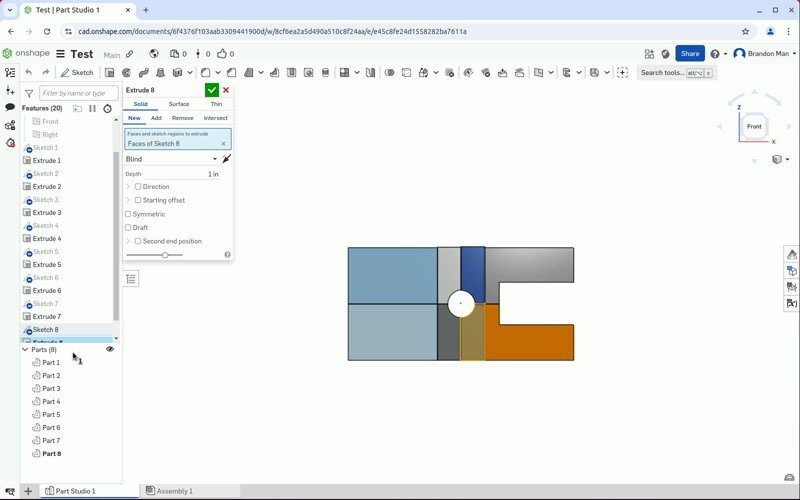
mouse_move(143, 106)
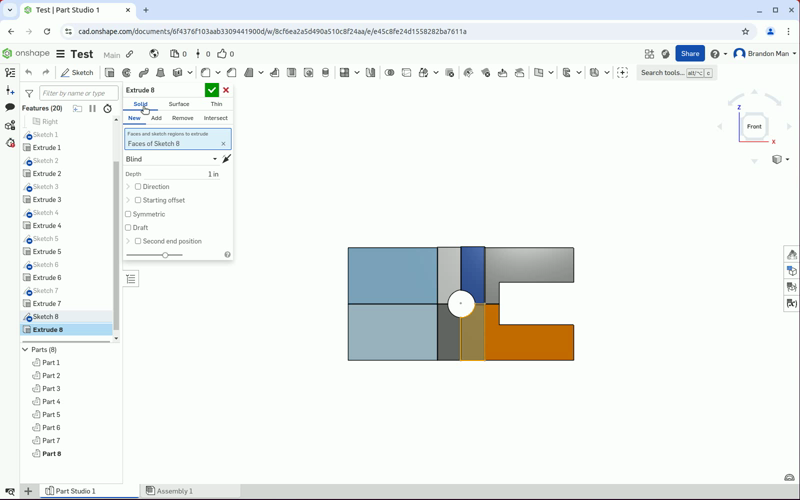
click(143, 106)
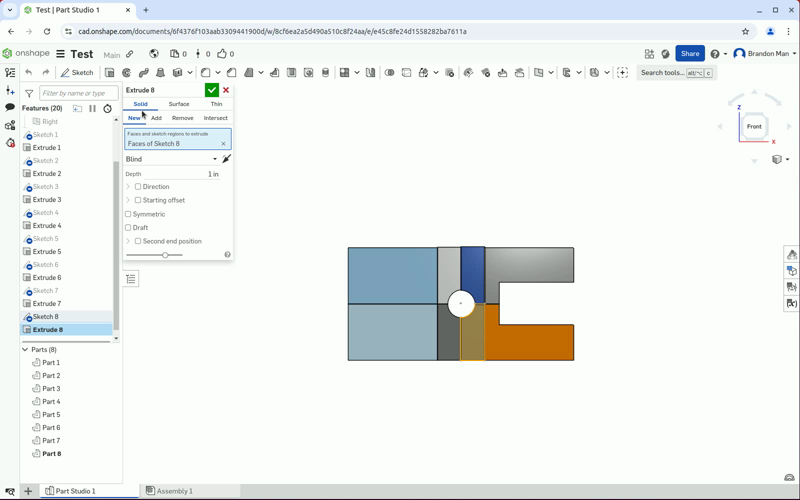
mouse_move(137, 120)
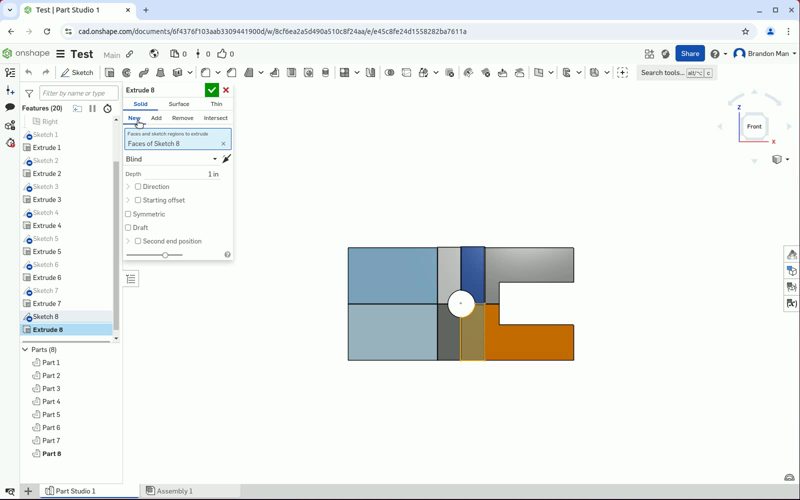
click(137, 120)
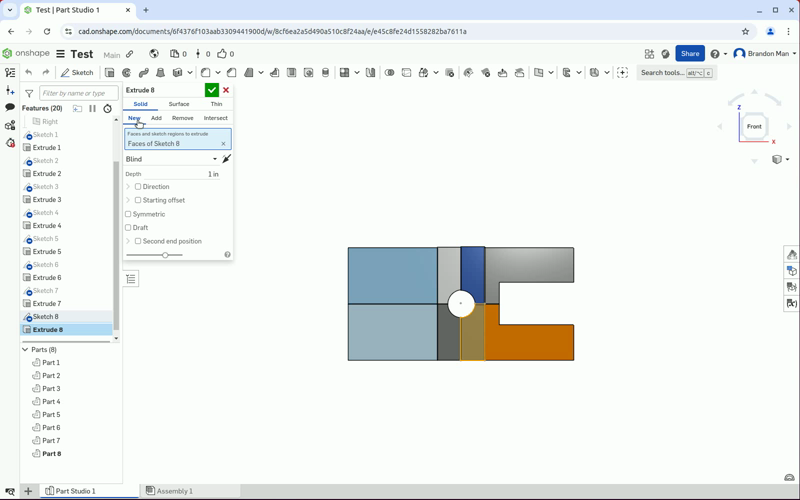
key(tab, 4)
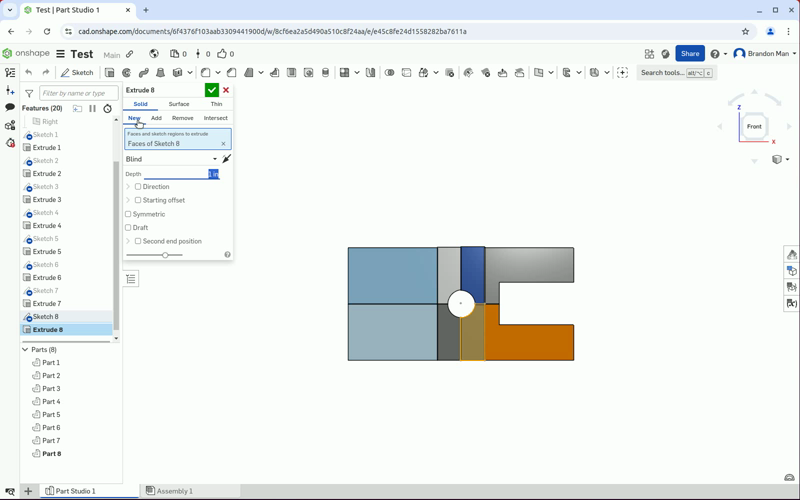
text(21.664)
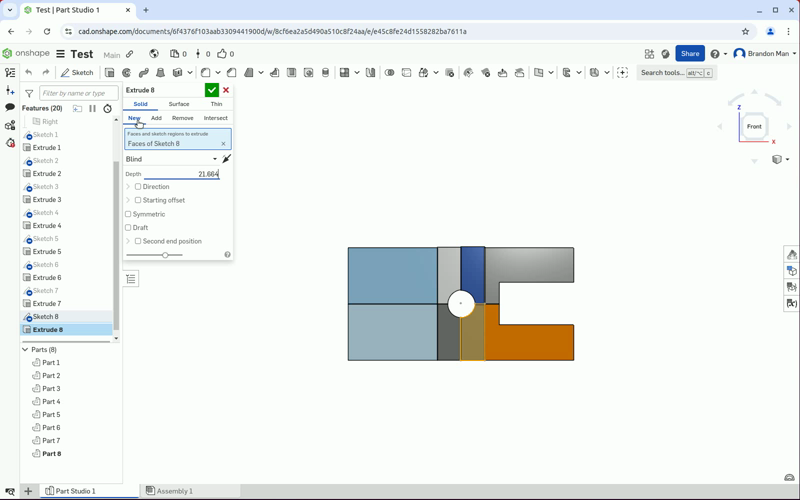
key(enter)
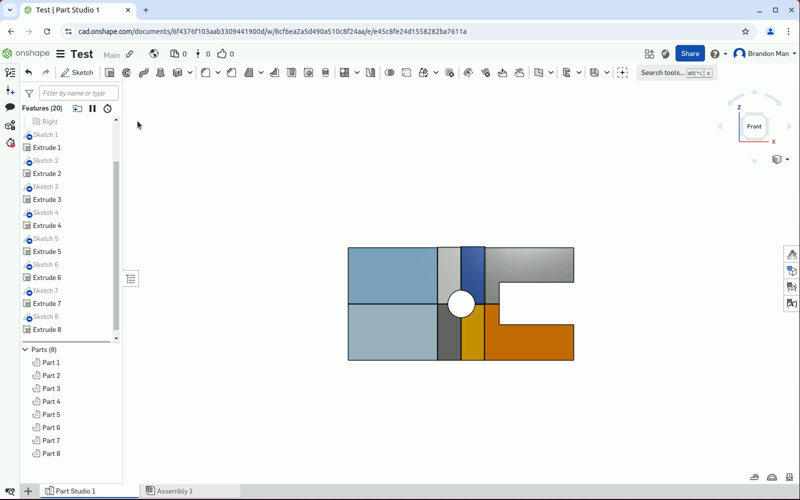
key(shift+h)
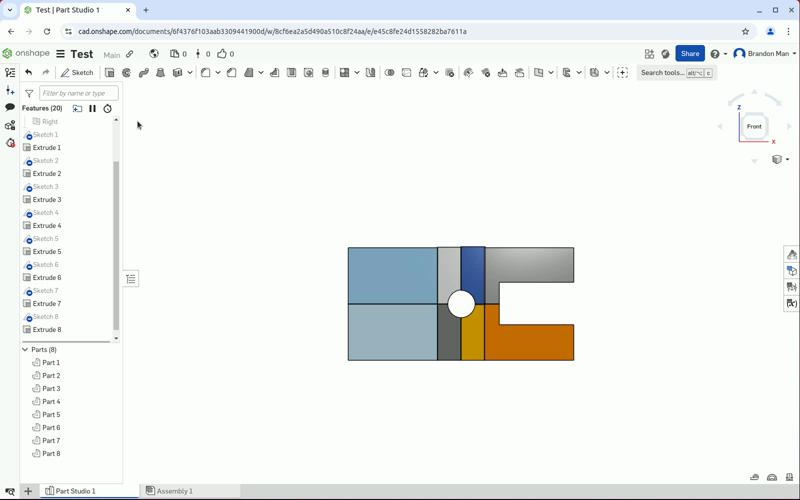
key(shift+h)
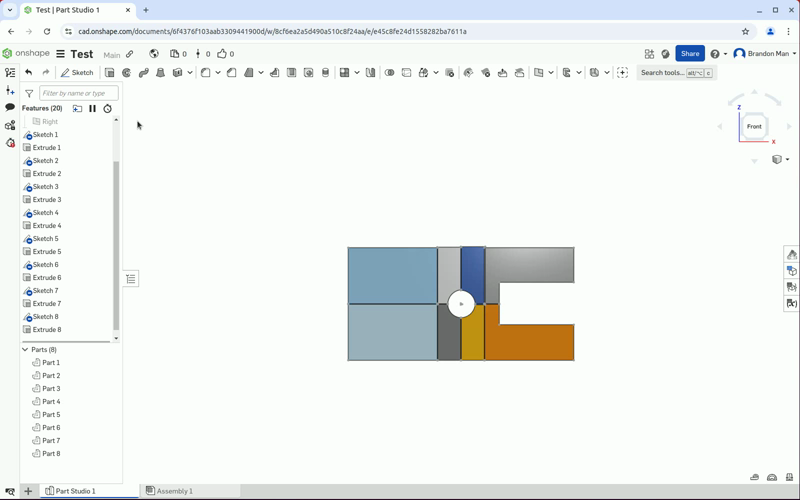
key(shift+7)
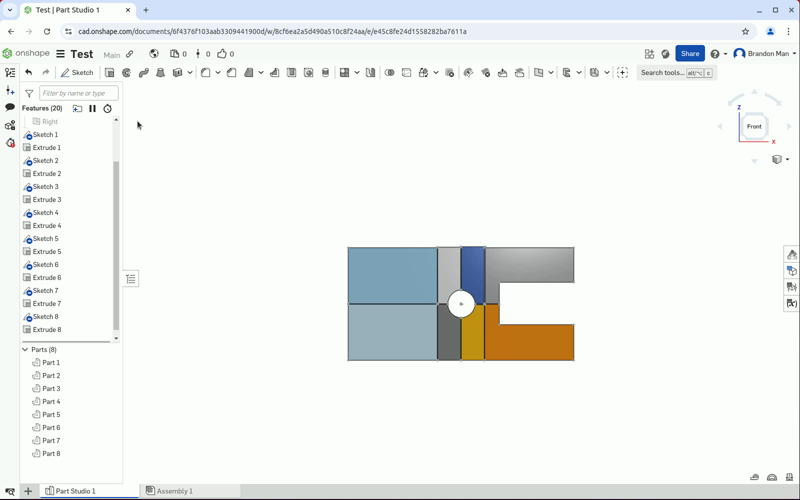
key(left, 2)
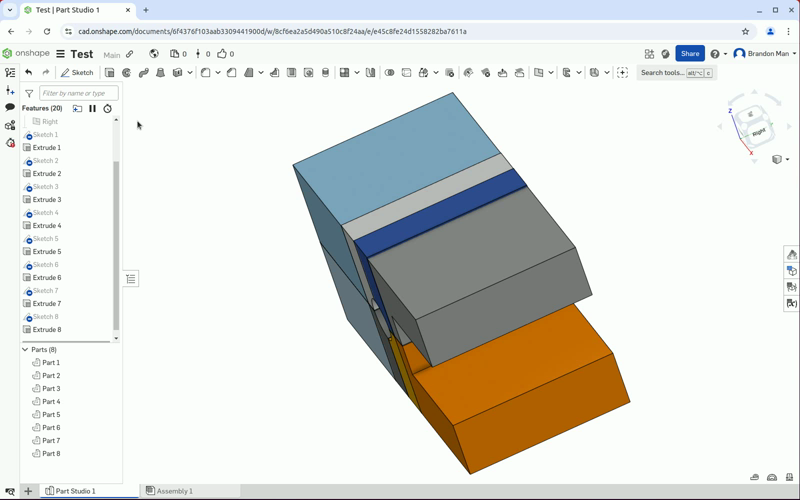
key(down, 2)
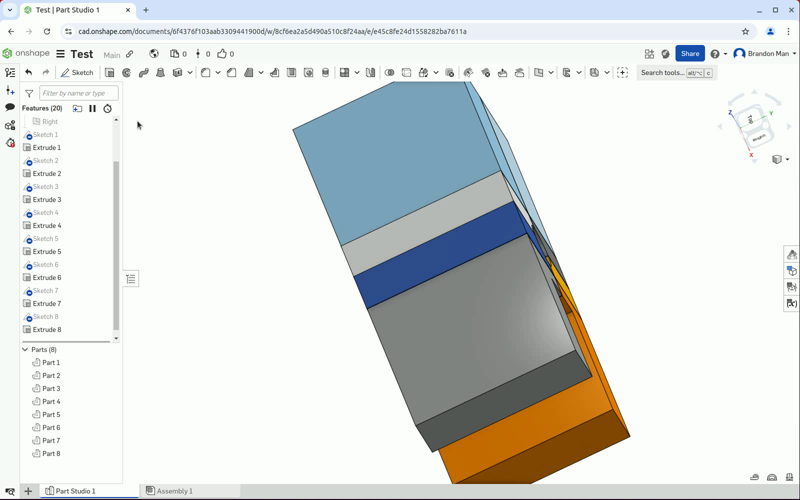
key(up, 2)
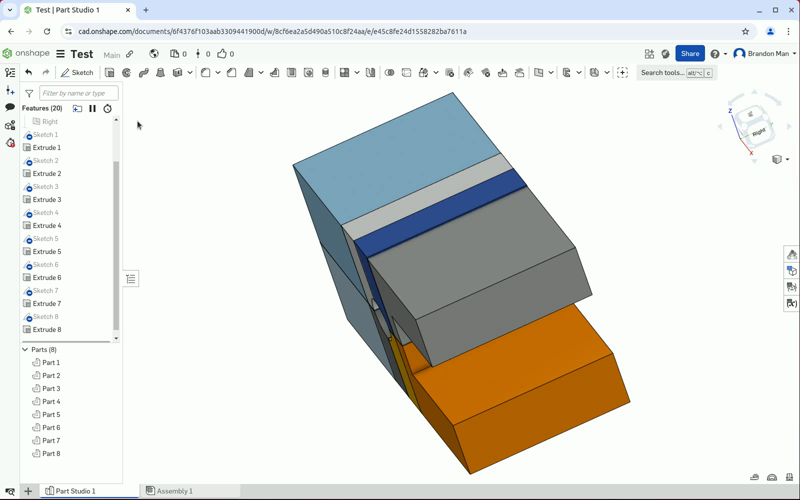
key(right, 2)
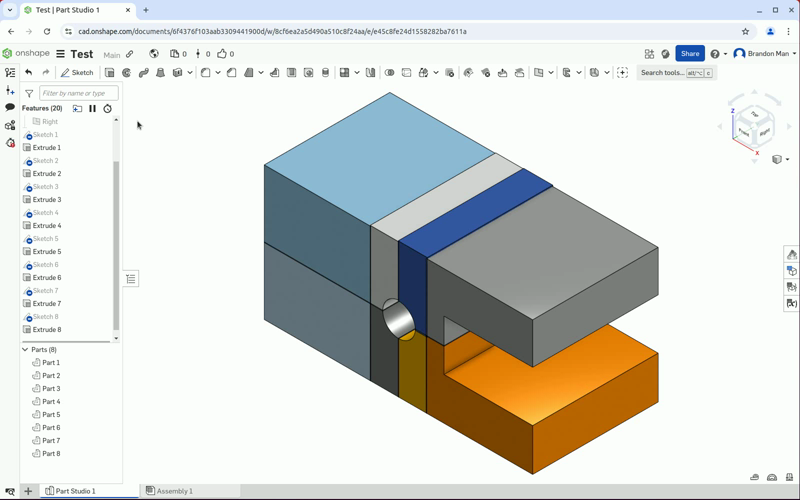
mouse_move(69, 137)
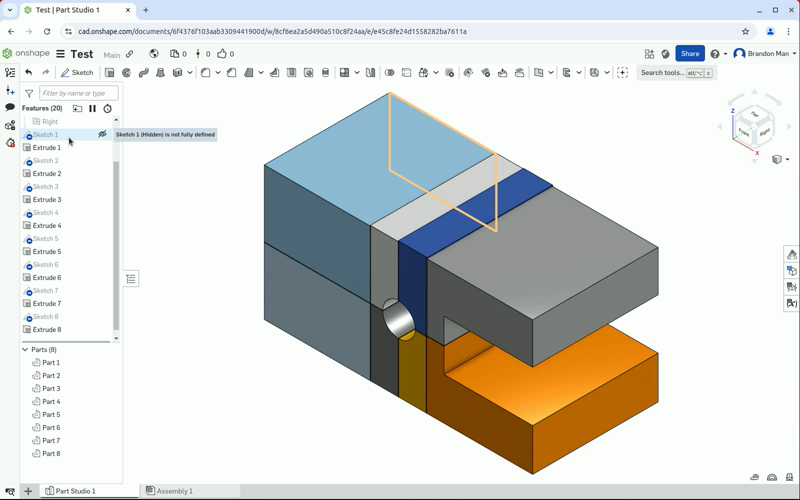
click(69, 137)